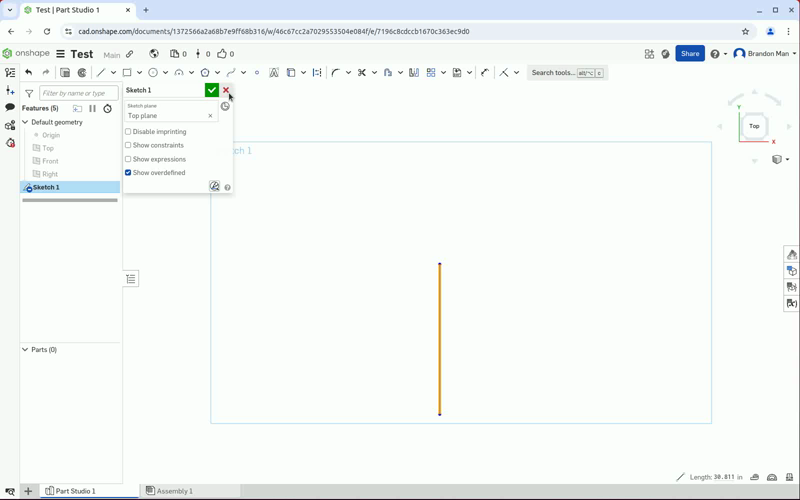
key(shift+h)
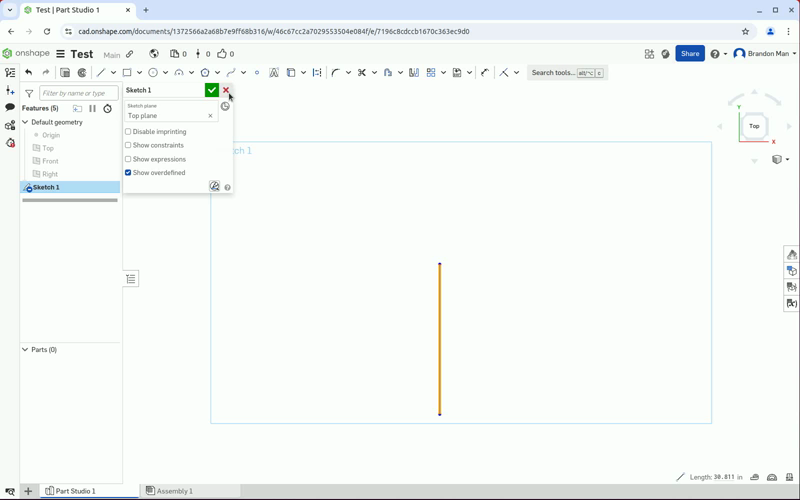
key(shift+s)
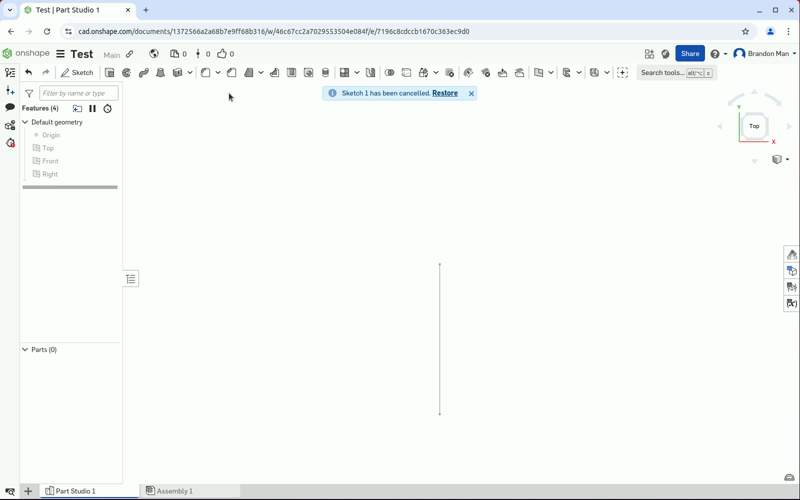
mouse_move(73, 150)
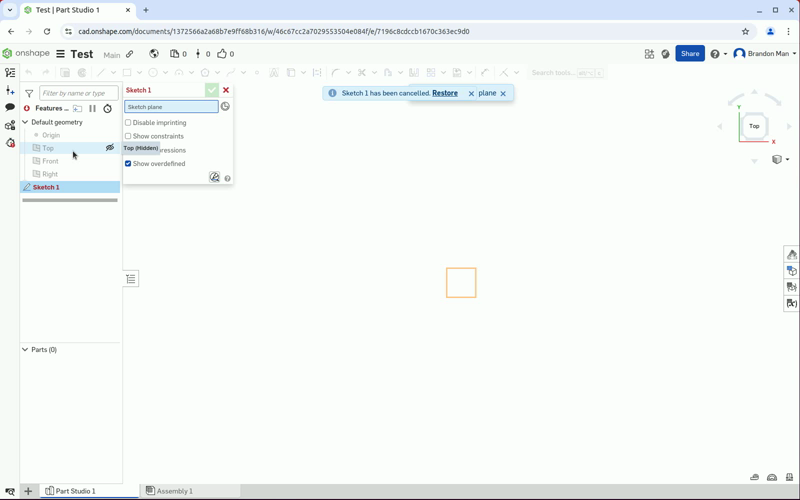
click(73, 150)
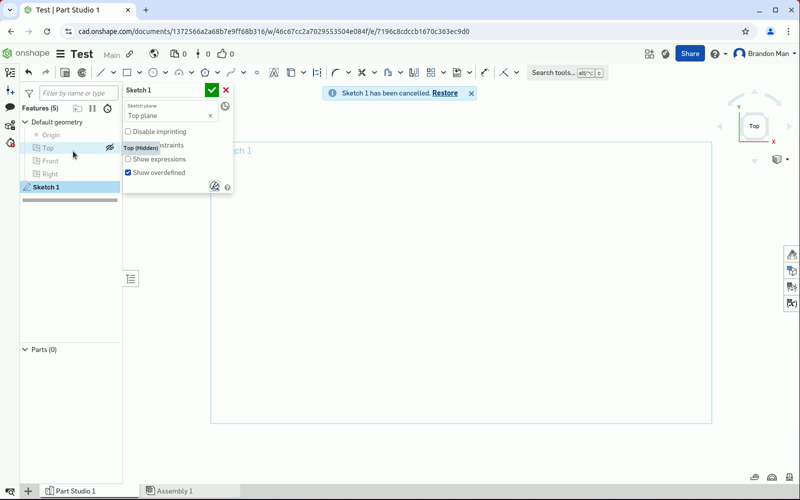
mouse_move(73, 352)
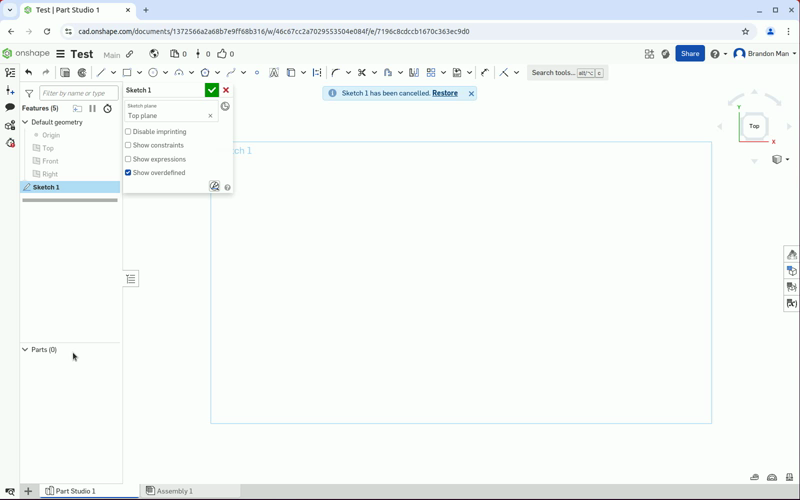
key(y)
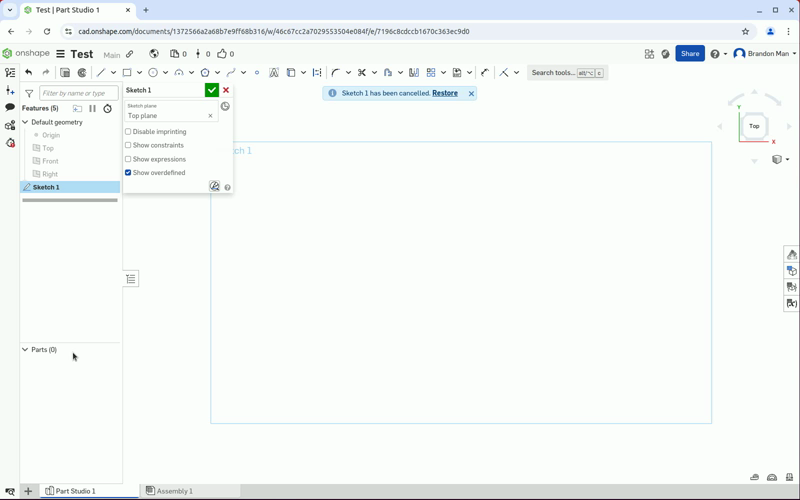
key(l)
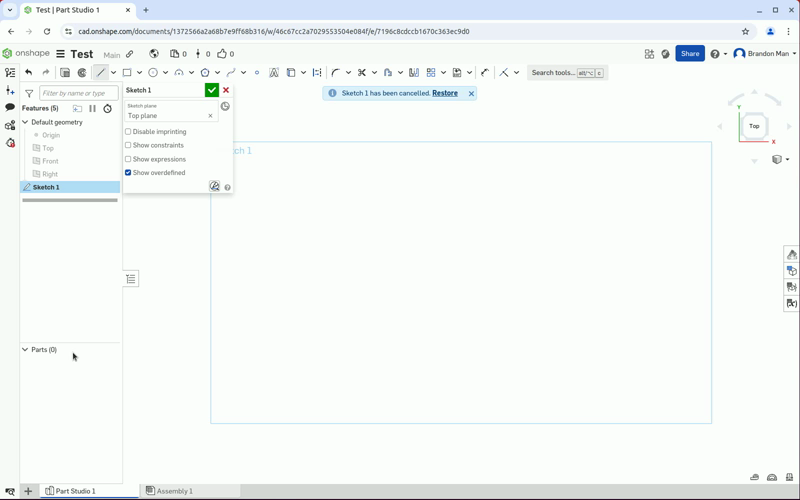
key_down(shift)
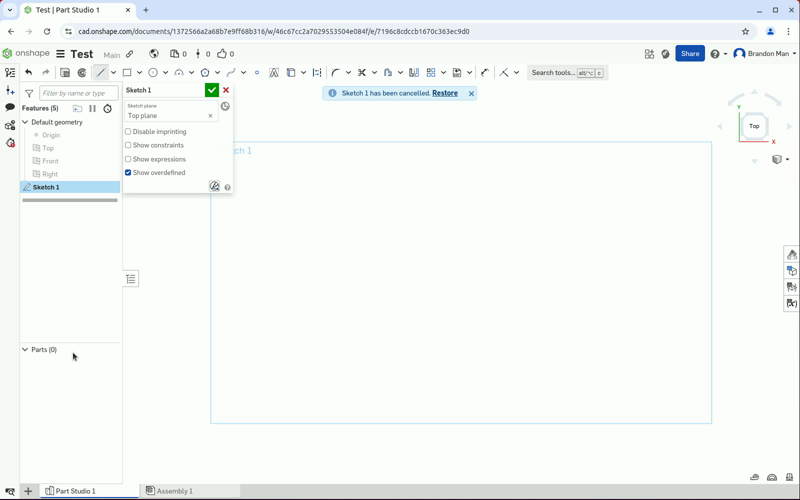
mouse_move(449, 309)
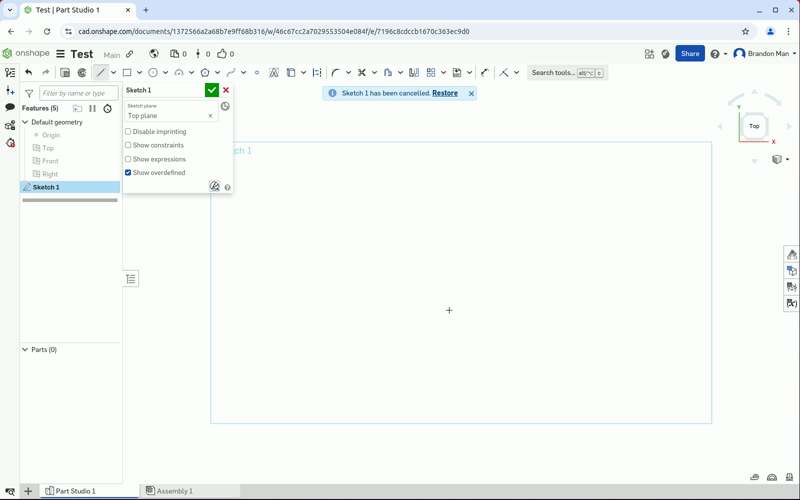
click(449, 309)
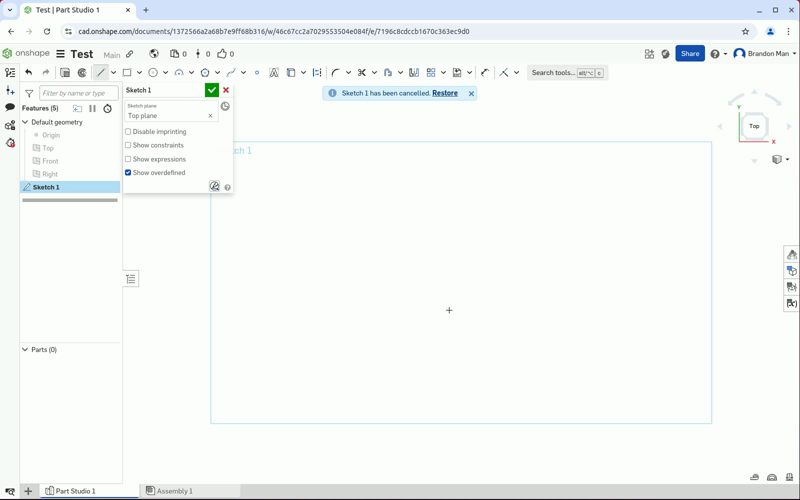
key_up(shift)
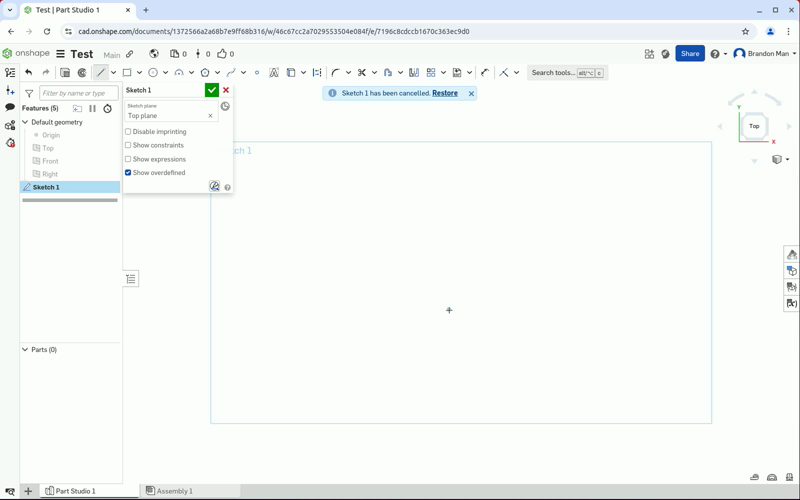
key_down(shift)
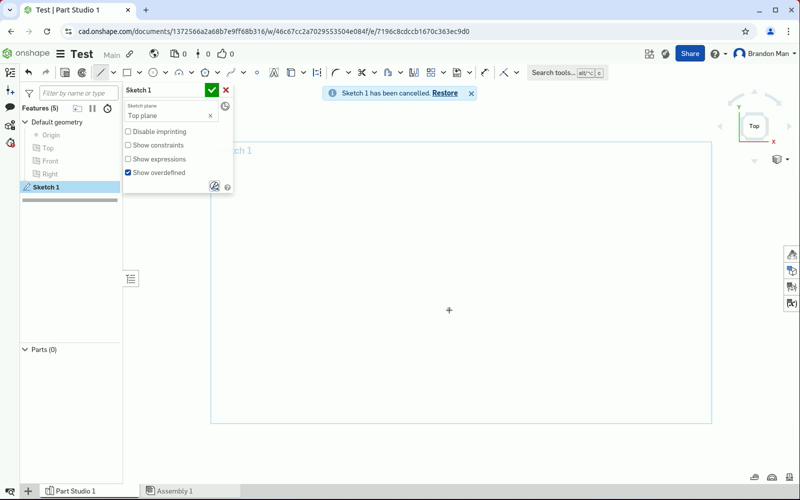
mouse_move(479, 309)
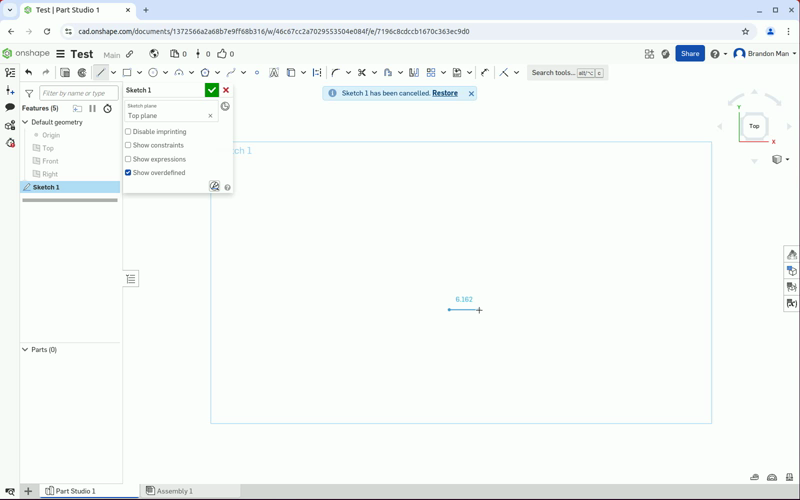
mouse_move(449, 305)
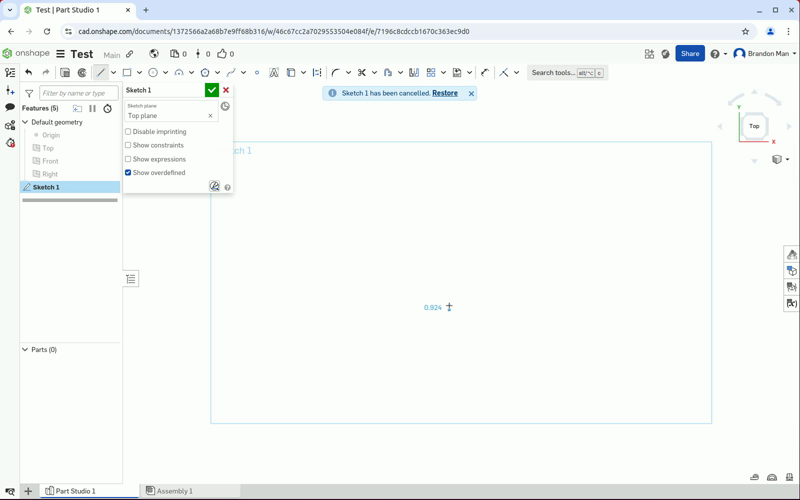
scroll(6)
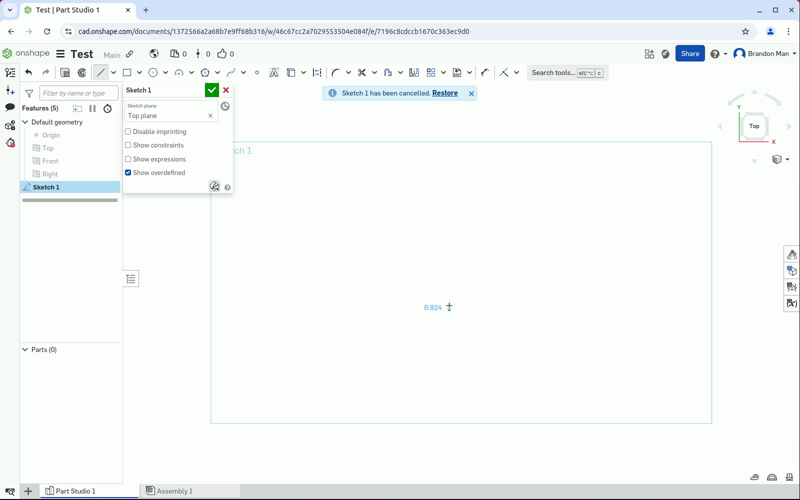
scroll(6)
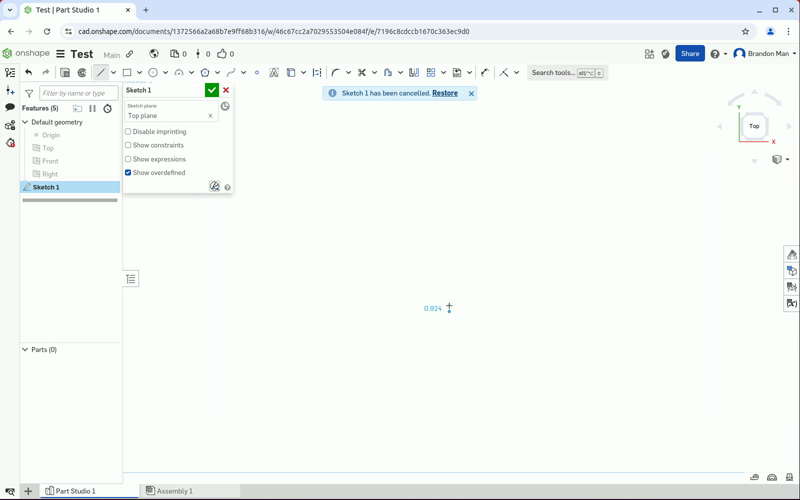
scroll(6)
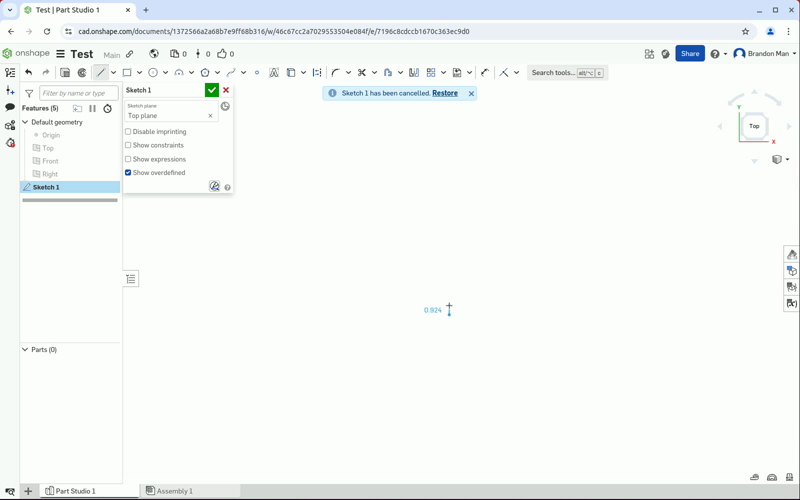
scroll(6)
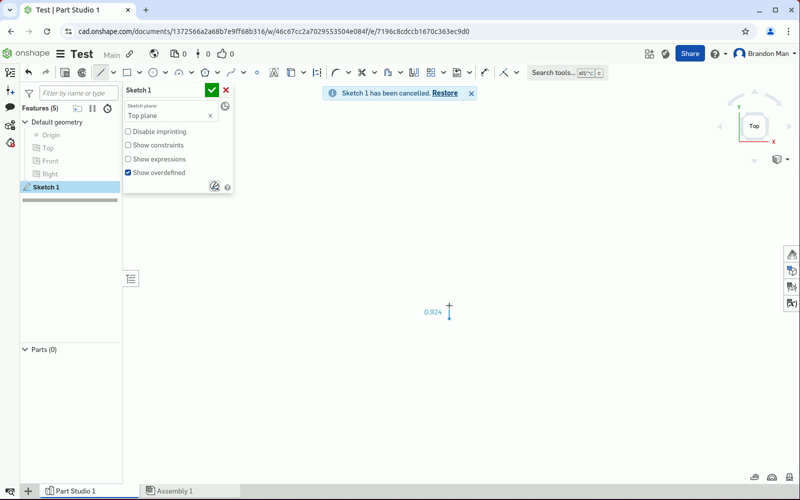
scroll(6)
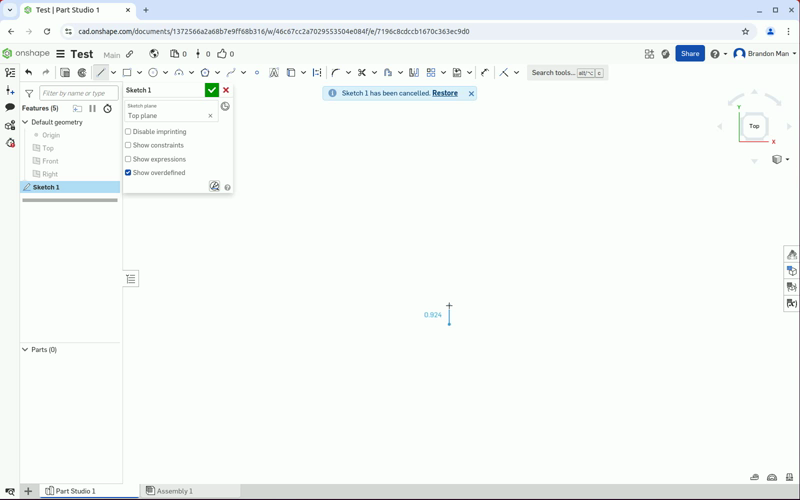
scroll(6)
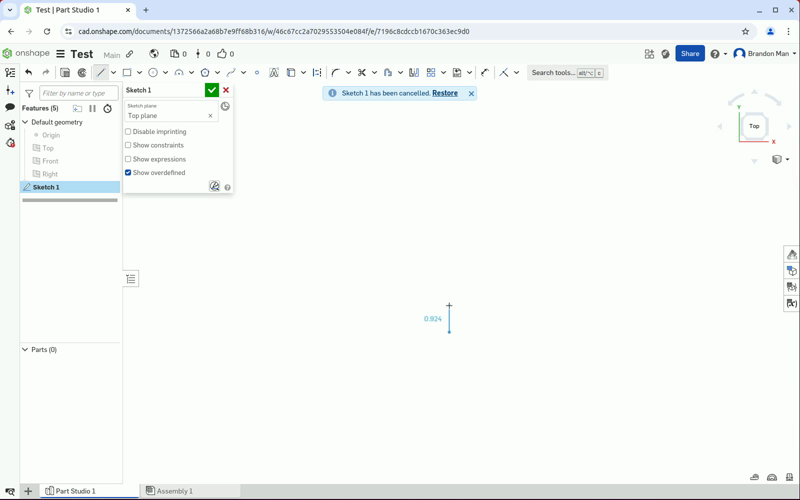
scroll(6)
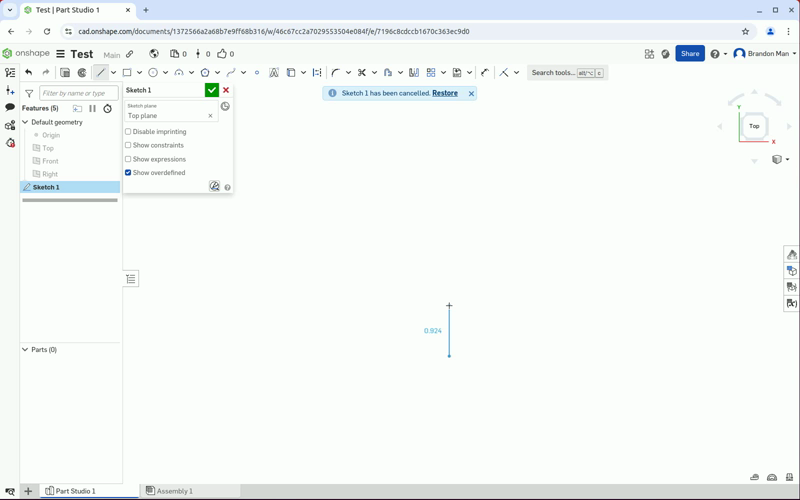
click(449, 305)
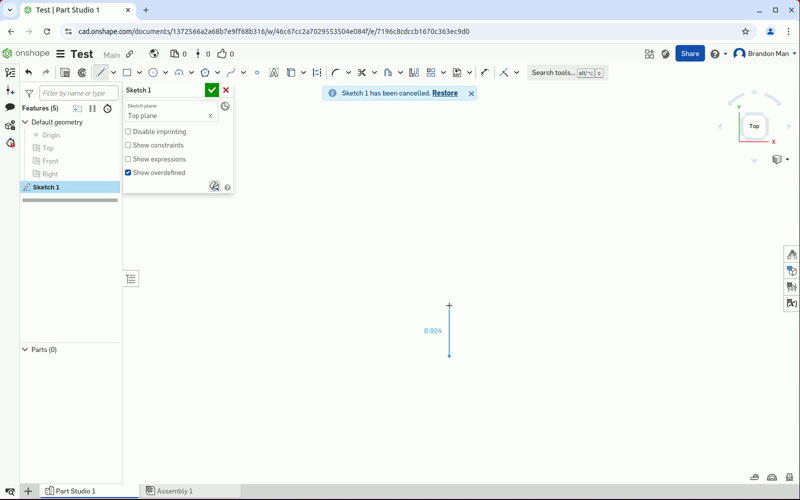
scroll(-6)
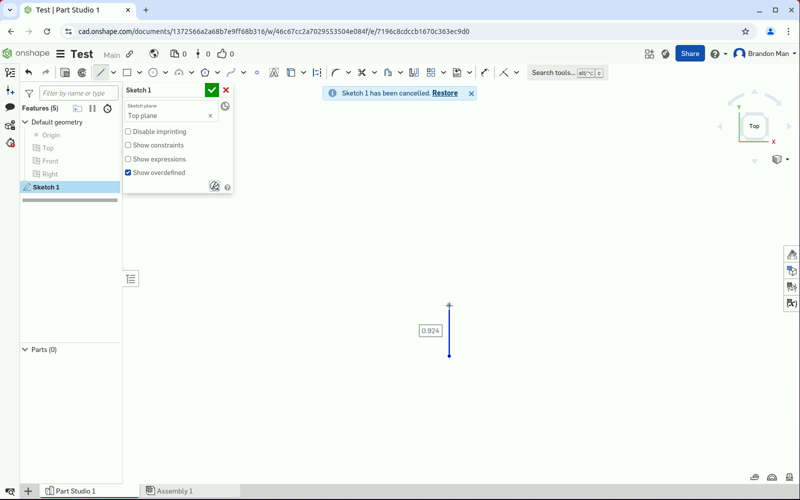
scroll(-6)
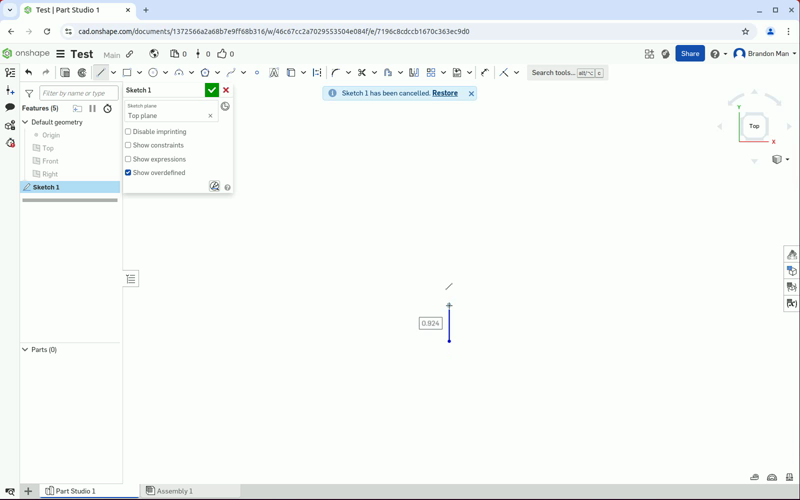
scroll(-6)
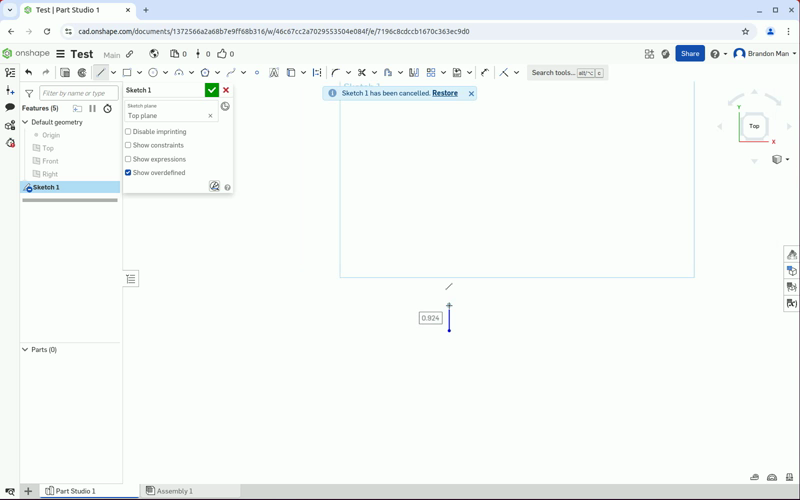
scroll(-6)
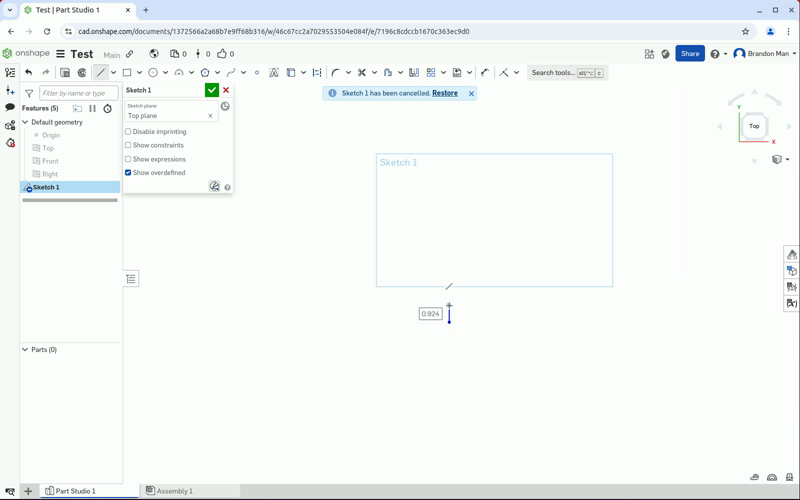
scroll(-6)
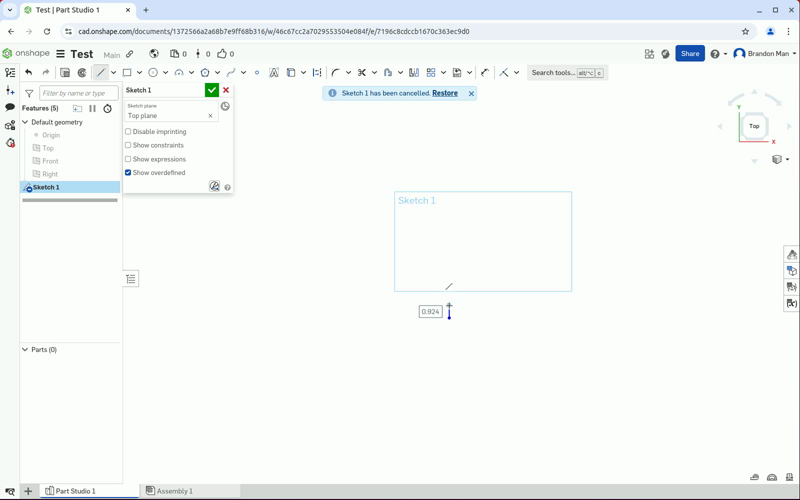
scroll(-6)
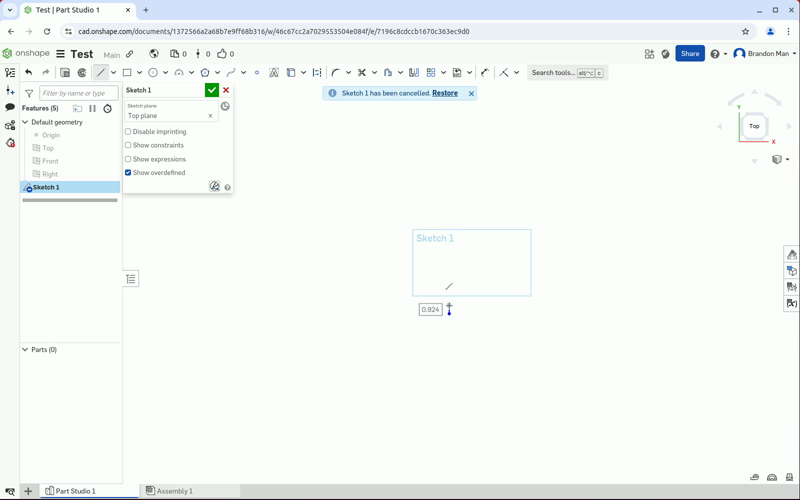
scroll(-6)
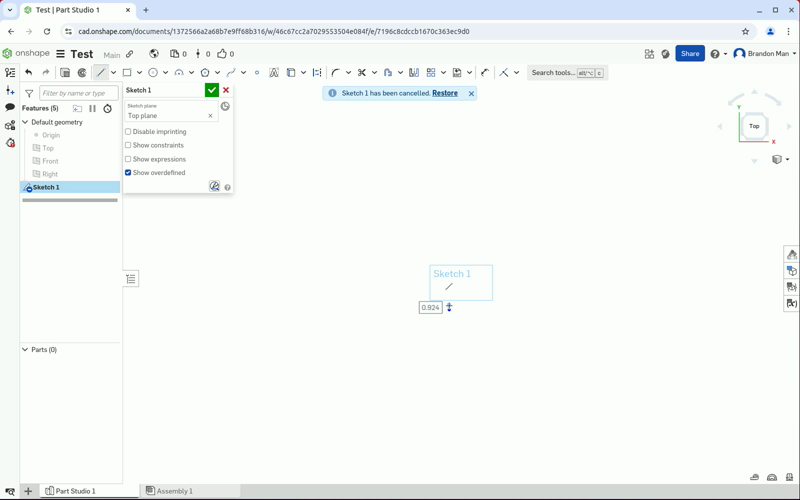
key_up(shift)
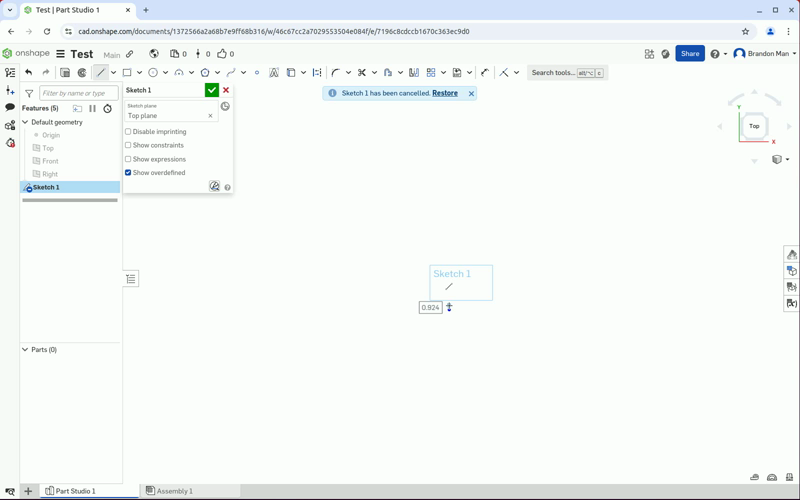
key(esc)
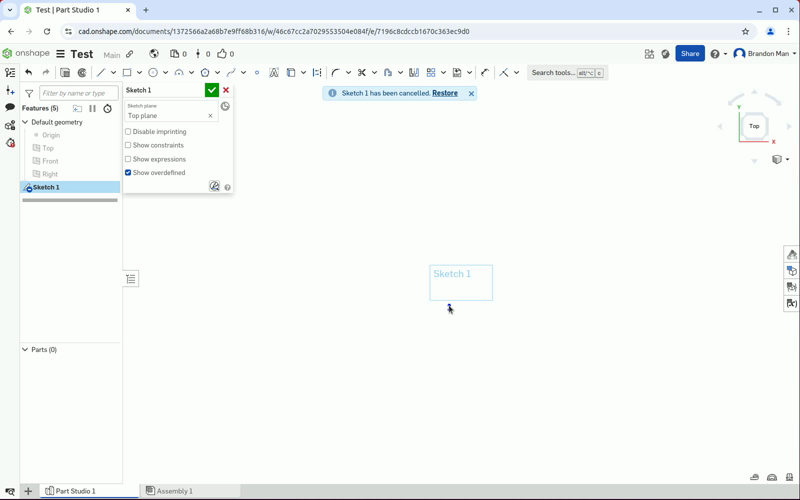
key(a)
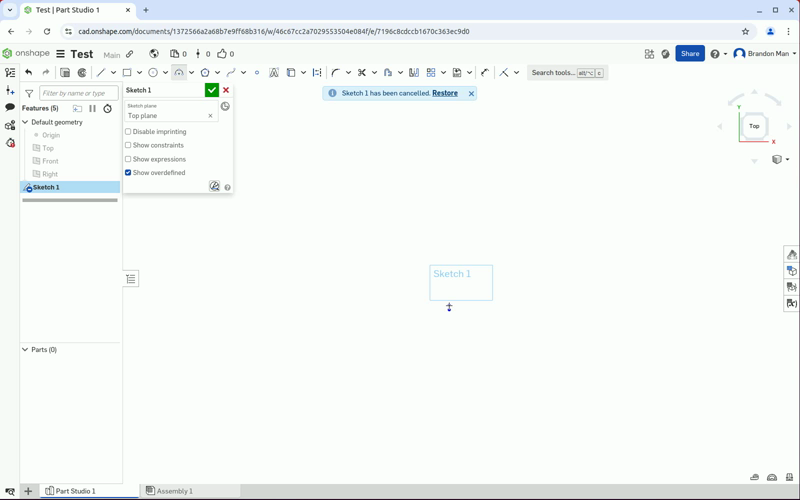
mouse_move(449, 305)
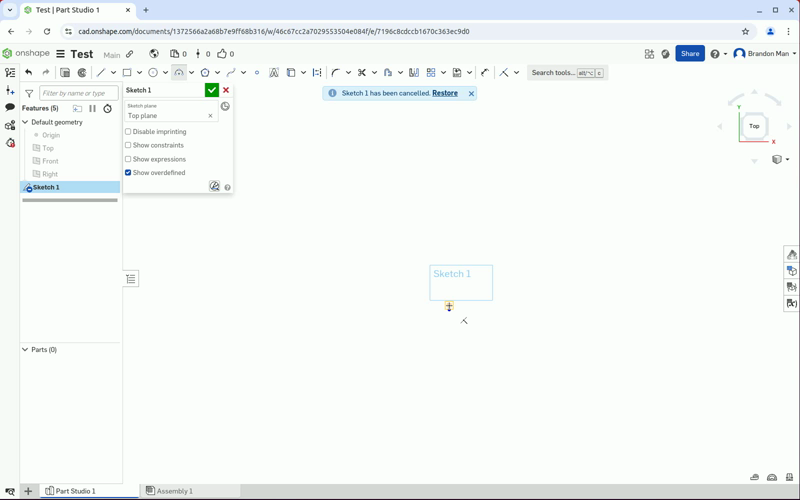
click(449, 305)
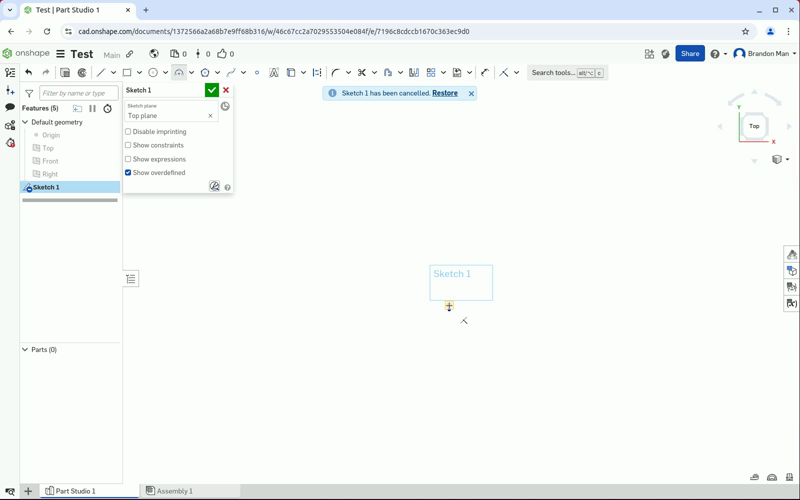
key_down(shift)
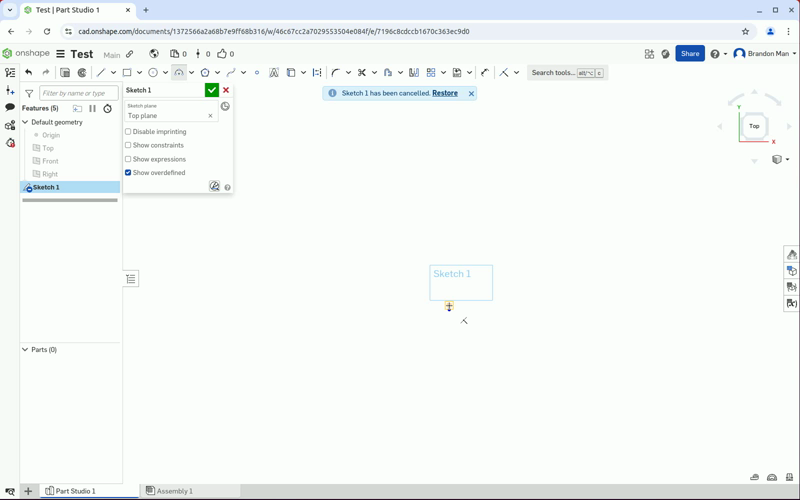
mouse_move(449, 305)
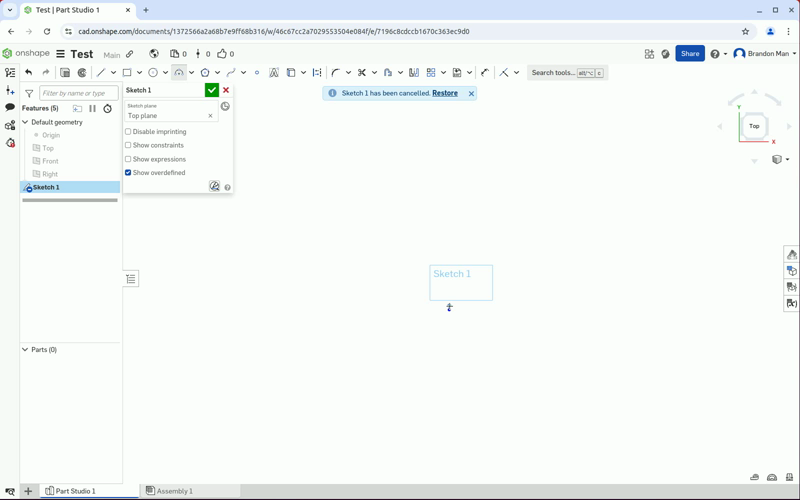
scroll(6)
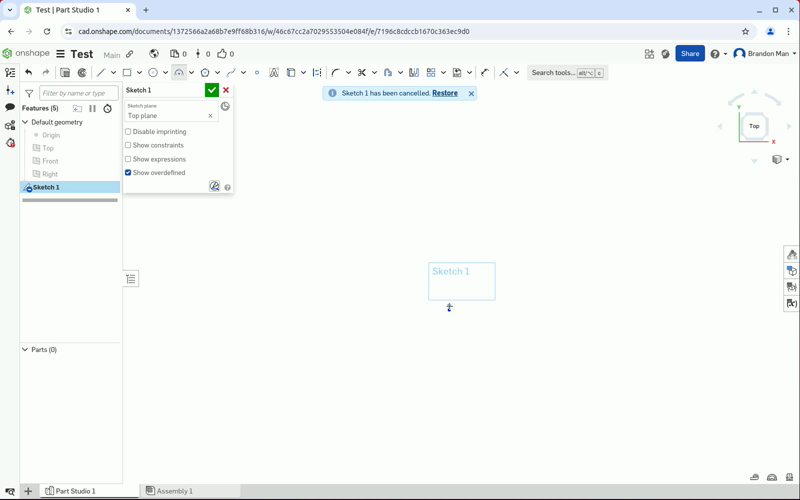
scroll(6)
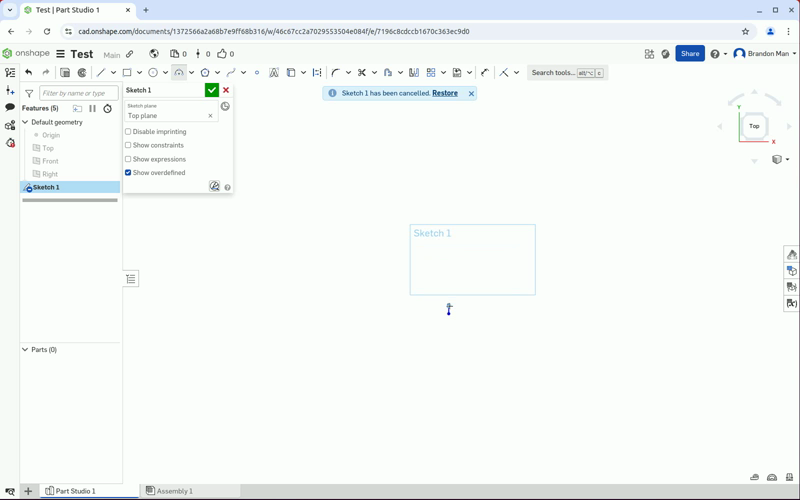
scroll(6)
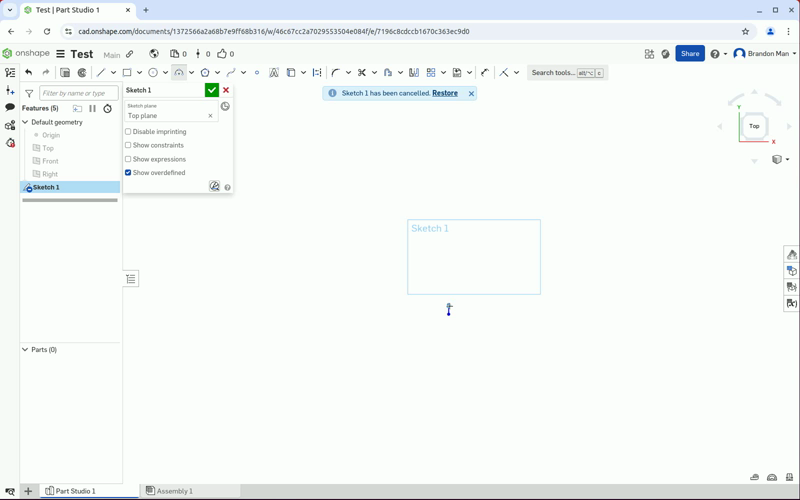
scroll(6)
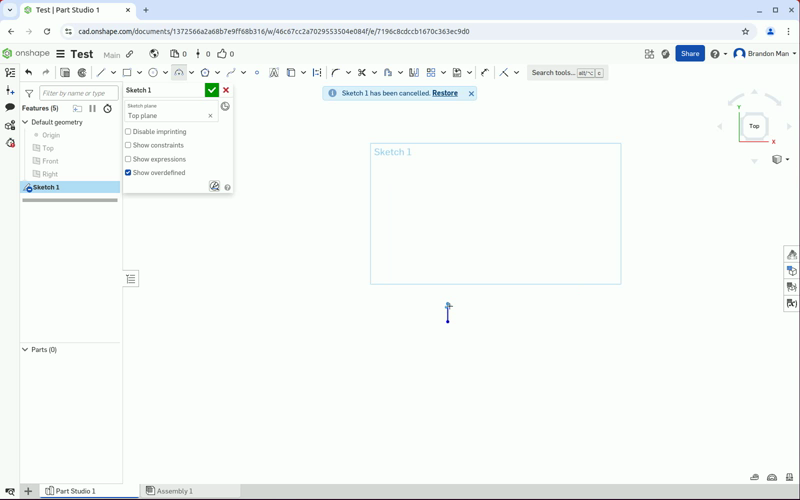
scroll(6)
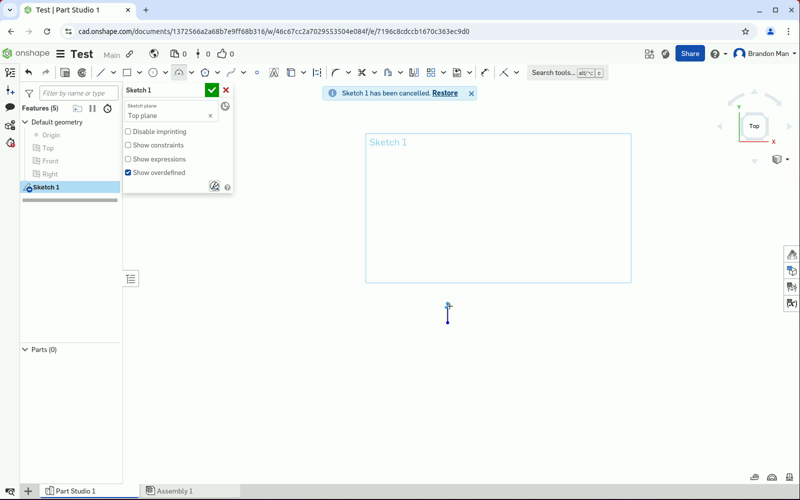
scroll(6)
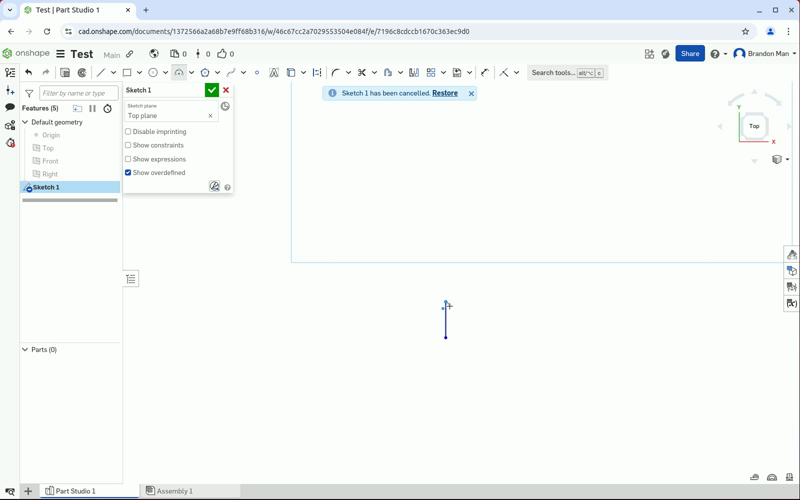
scroll(6)
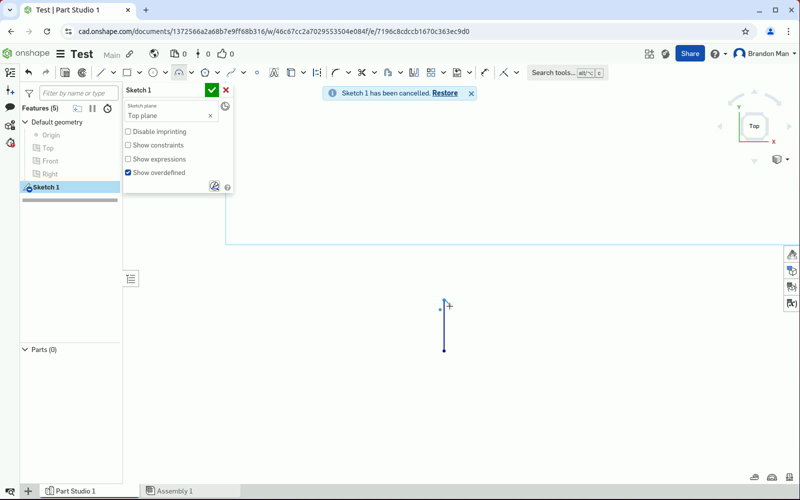
click(449, 305)
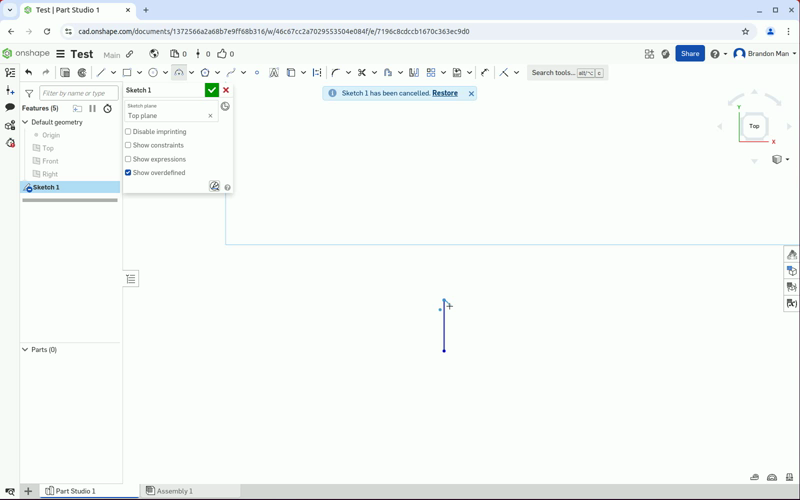
scroll(-6)
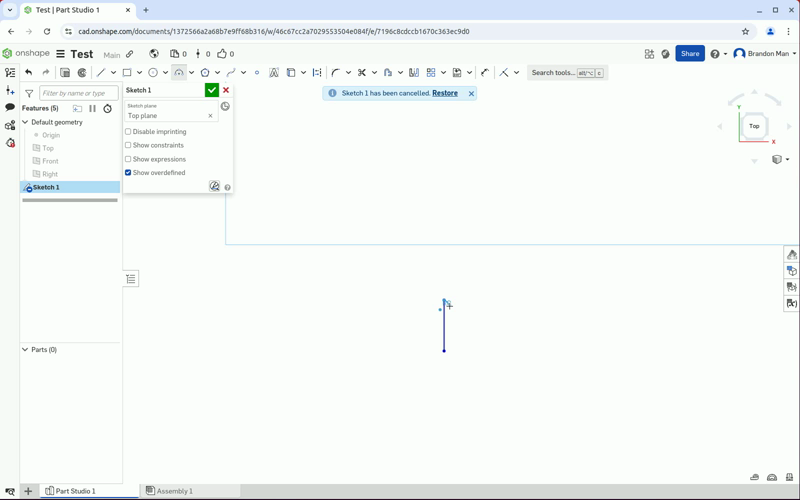
scroll(-6)
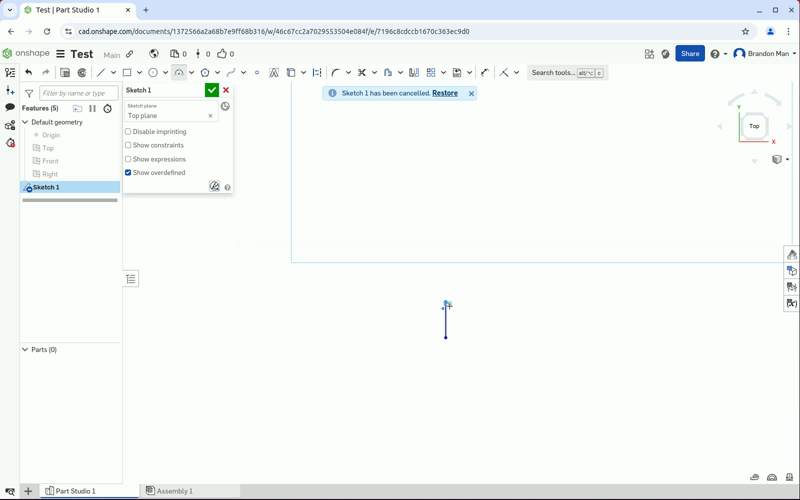
scroll(-6)
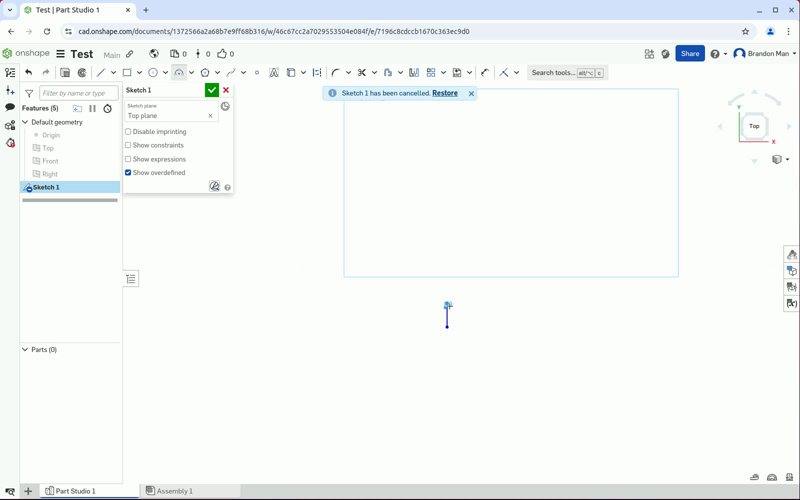
scroll(-6)
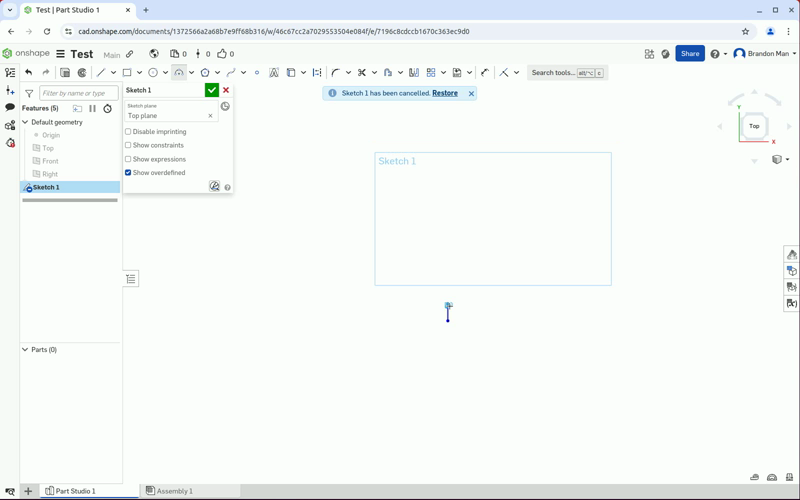
scroll(-6)
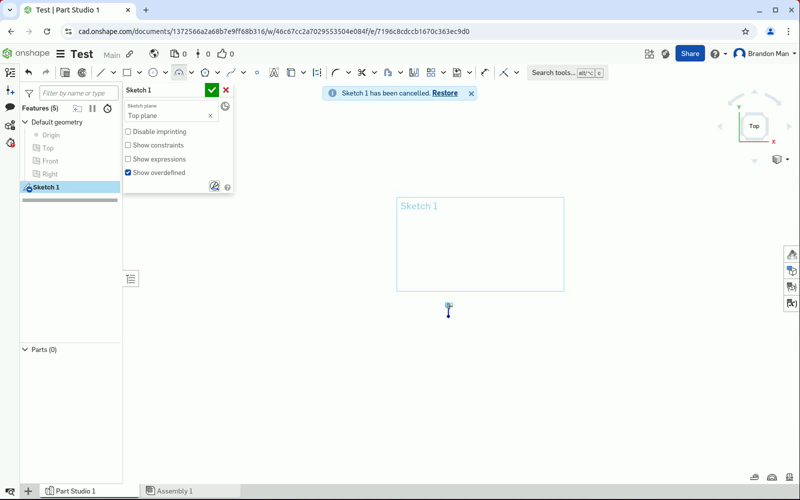
scroll(-6)
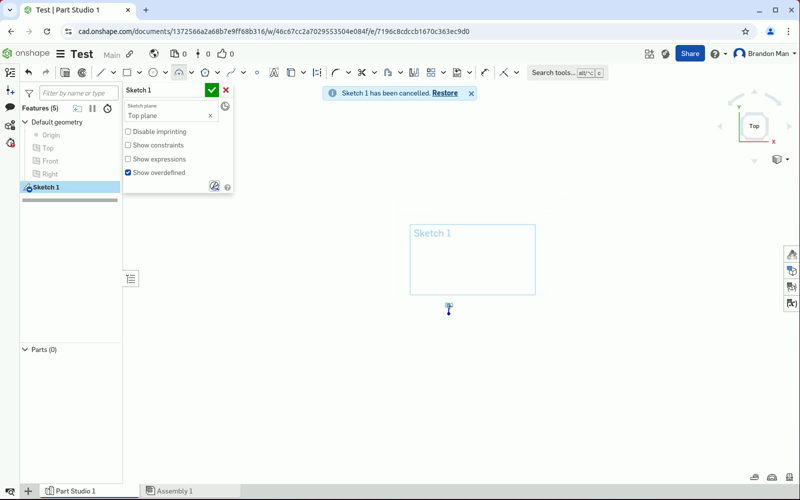
scroll(-6)
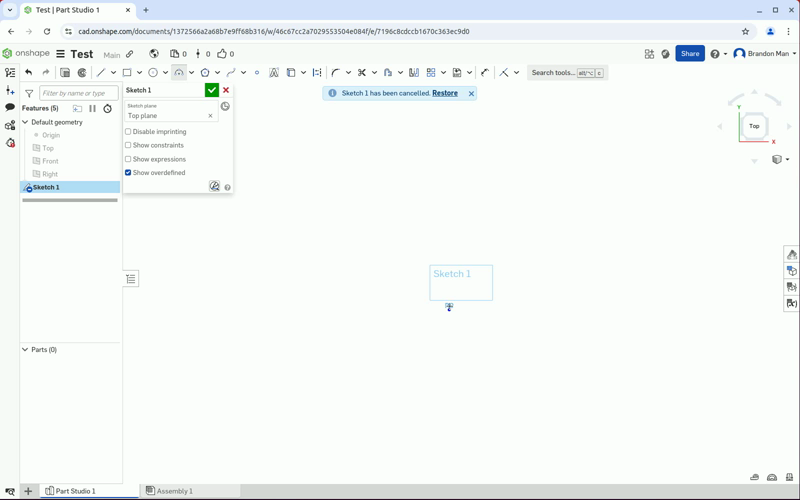
mouse_move(449, 305)
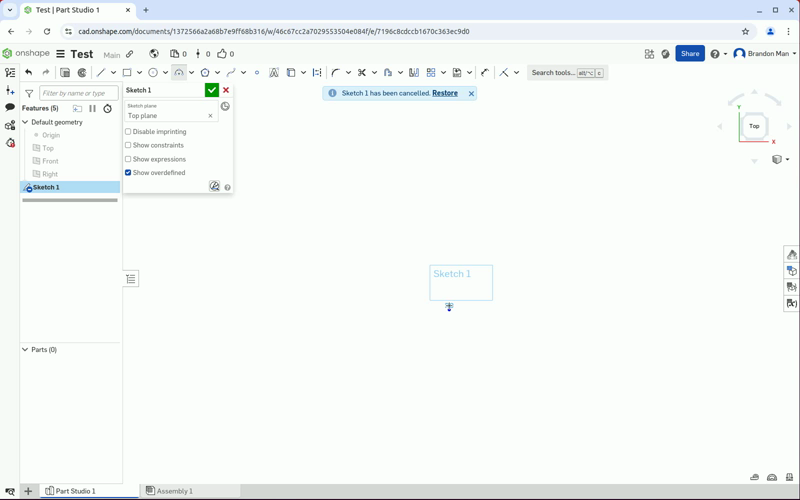
scroll(6)
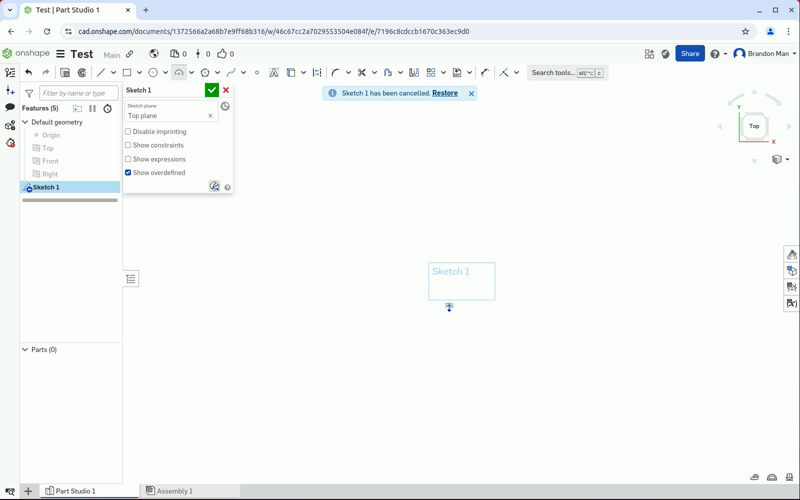
scroll(6)
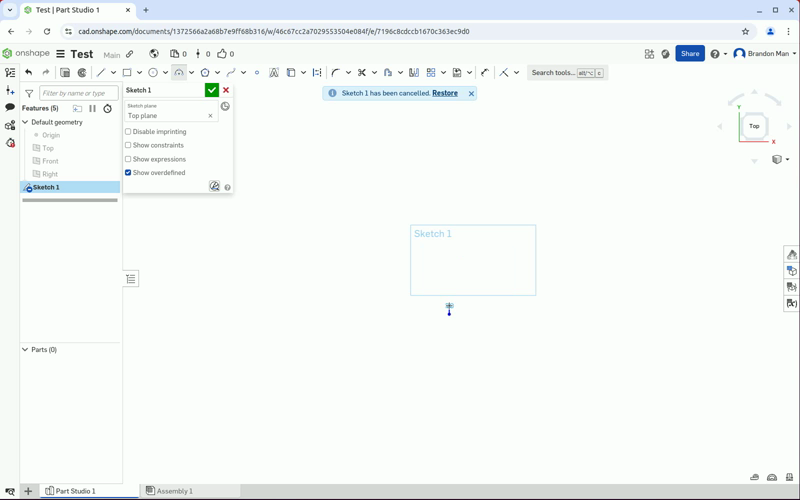
scroll(6)
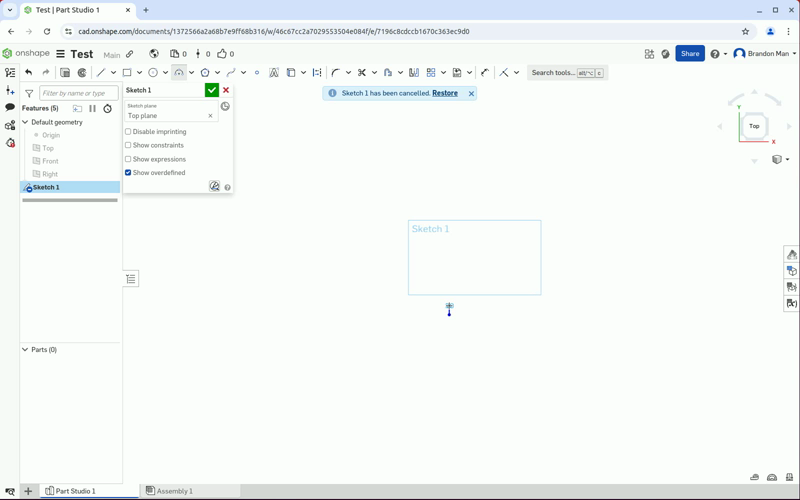
scroll(6)
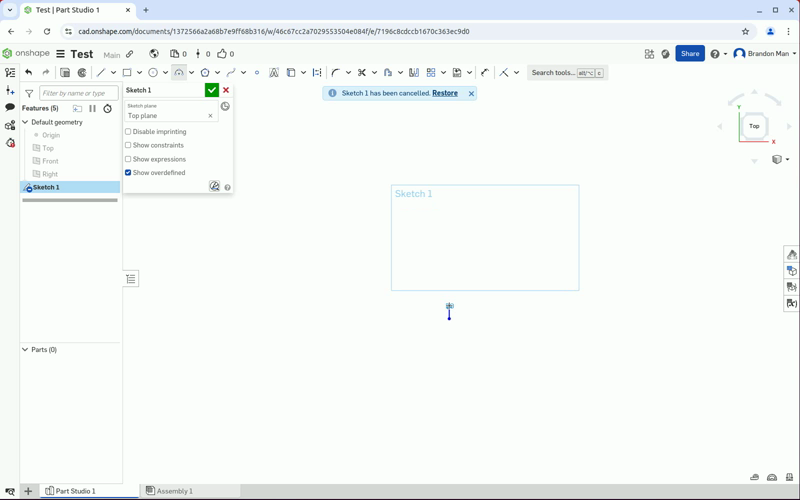
scroll(6)
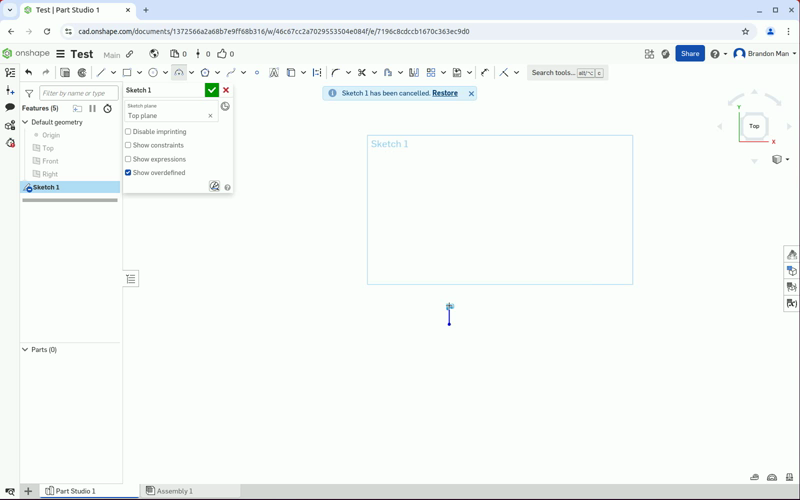
scroll(6)
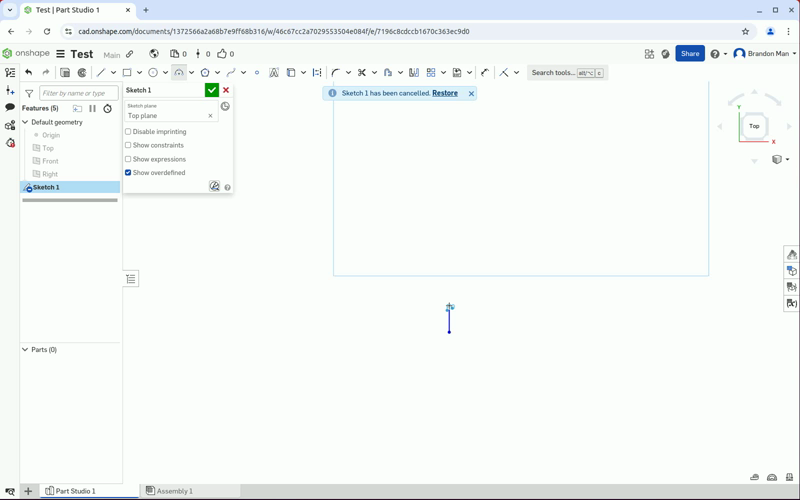
scroll(6)
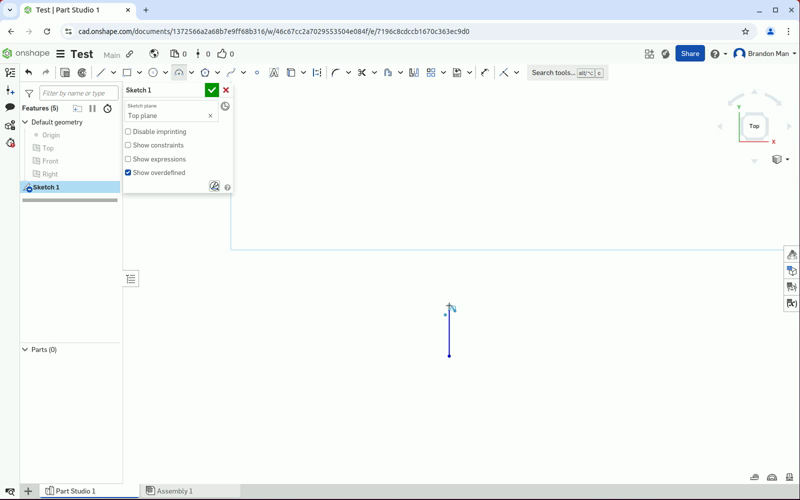
click(449, 305)
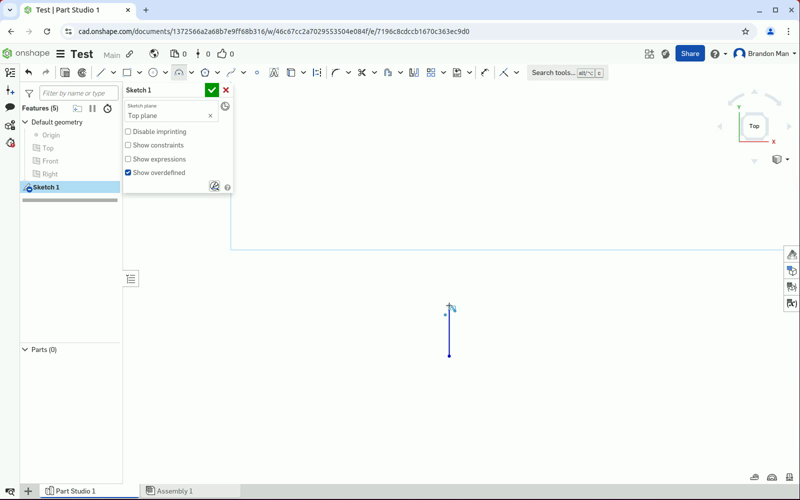
scroll(-6)
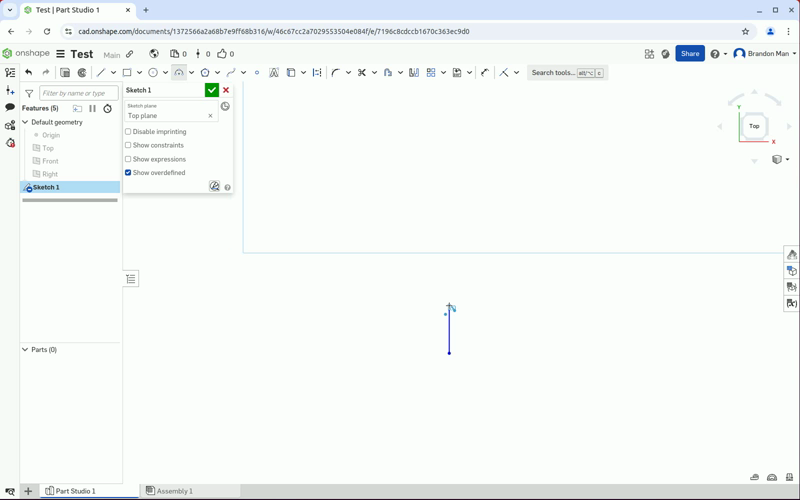
scroll(-6)
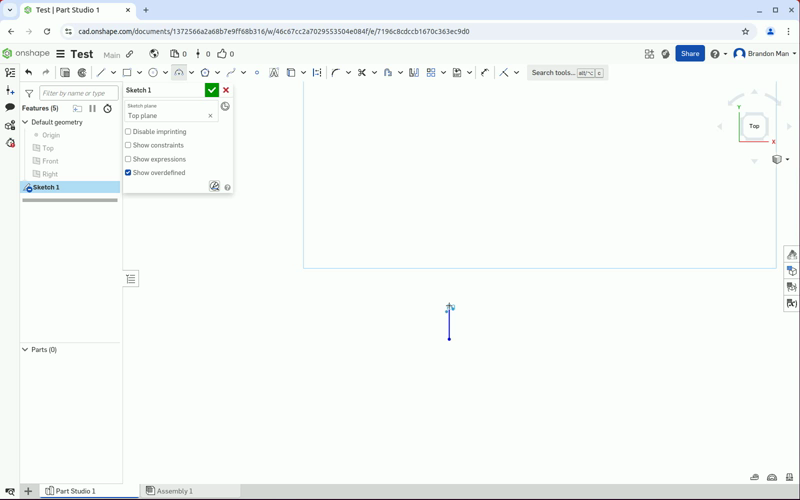
scroll(-6)
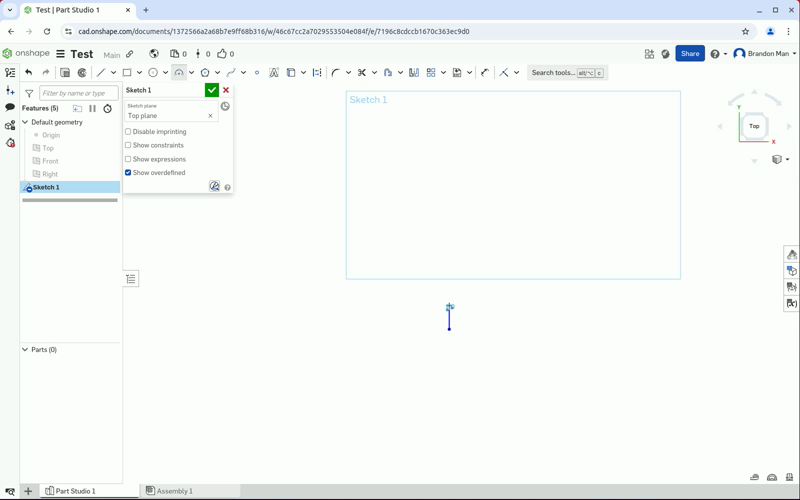
scroll(-6)
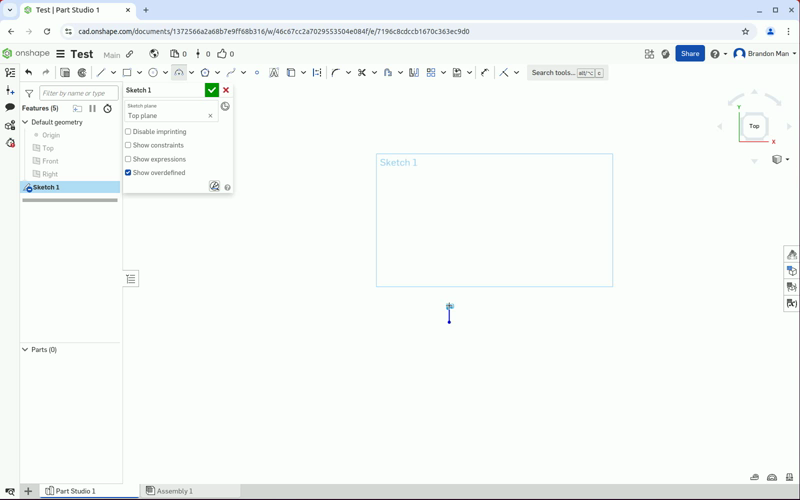
scroll(-6)
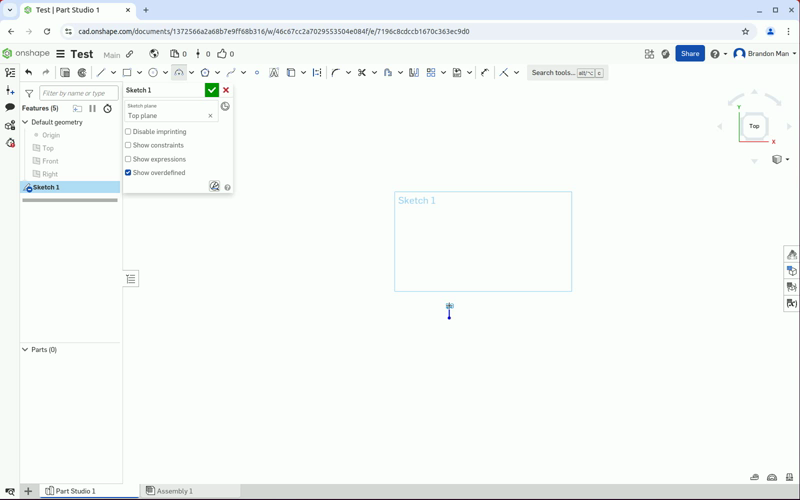
scroll(-6)
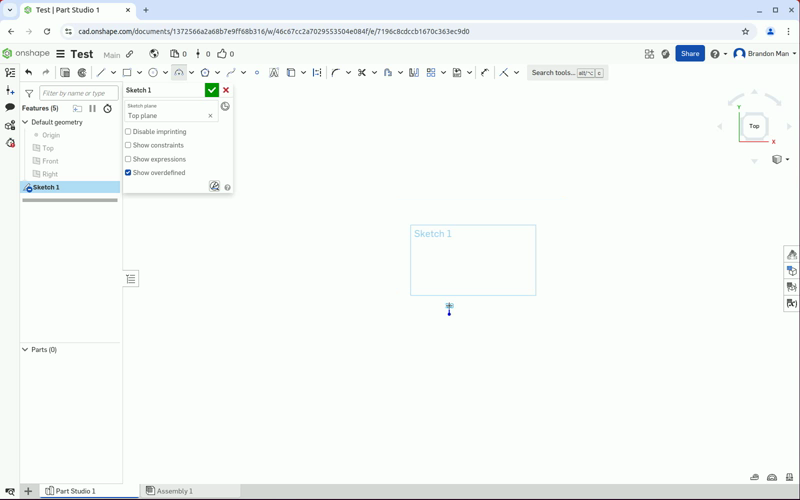
scroll(-6)
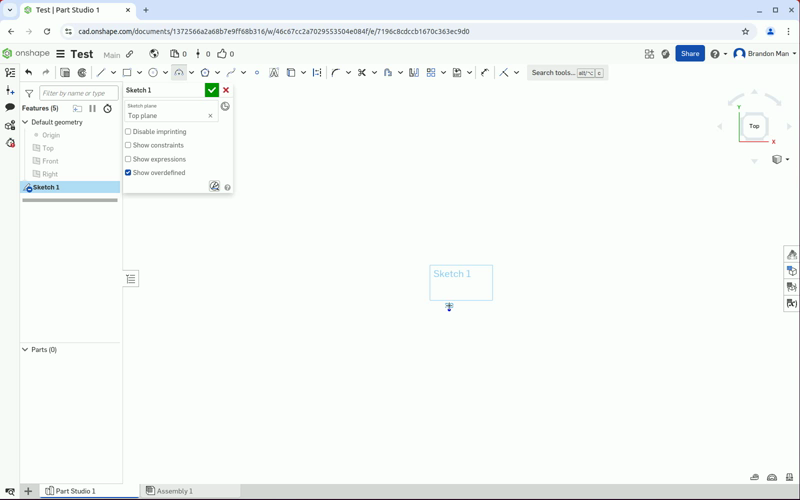
key_up(shift)
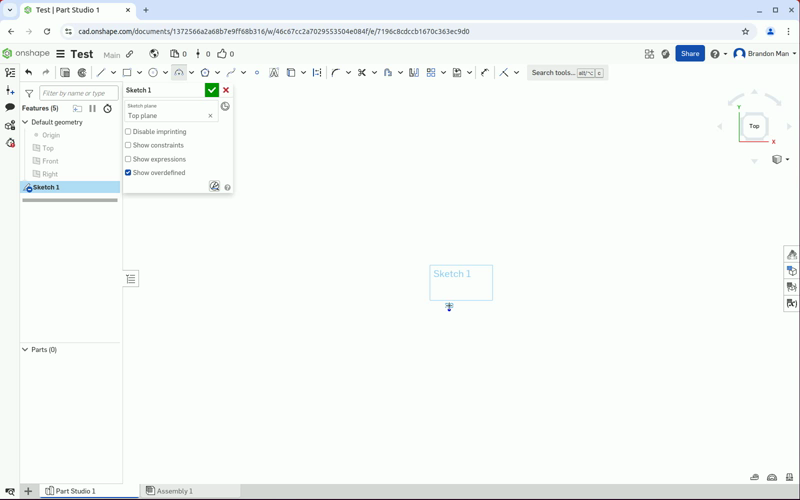
mouse_move(449, 305)
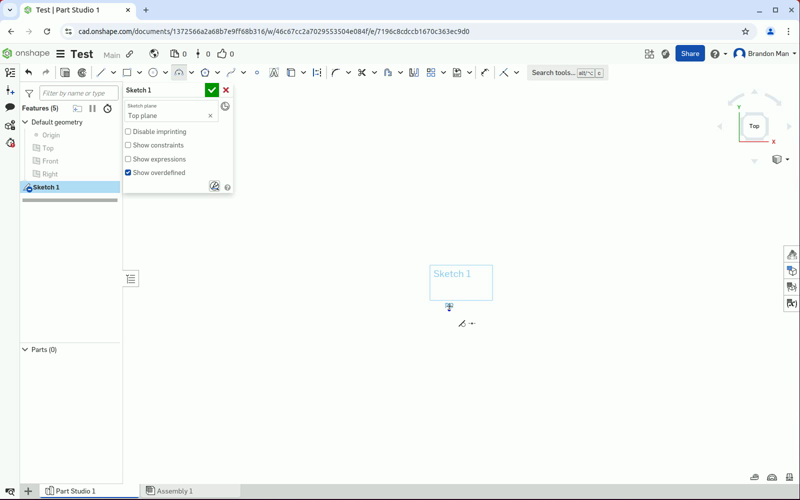
scroll(6)
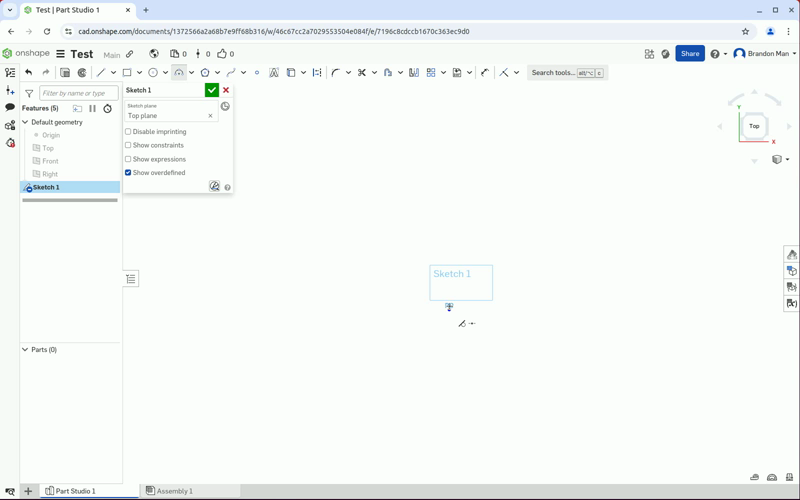
scroll(6)
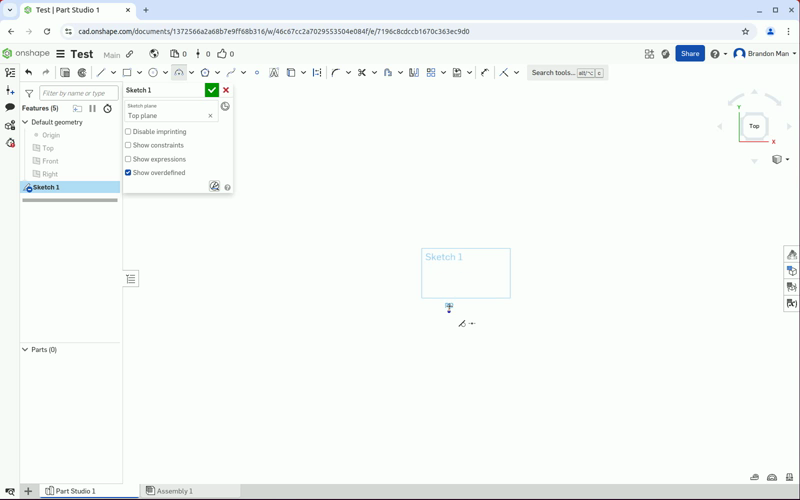
scroll(6)
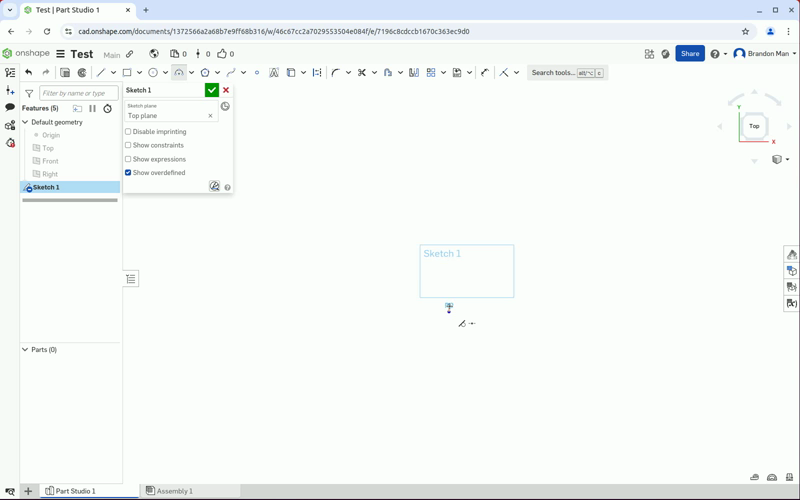
scroll(6)
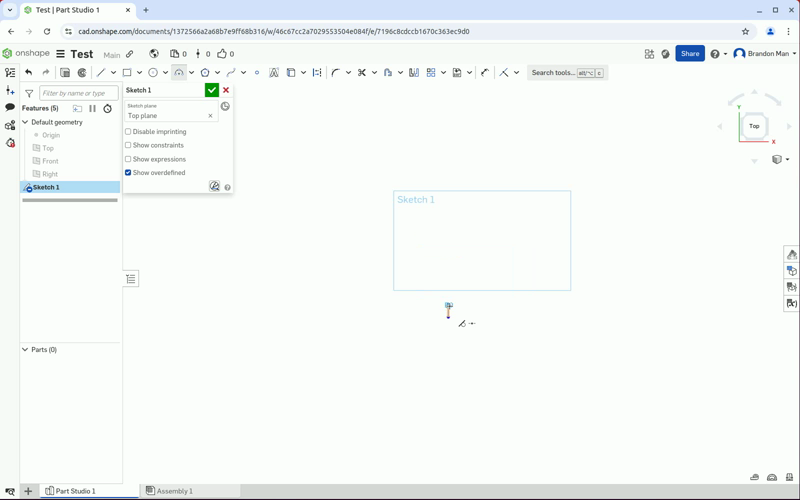
scroll(6)
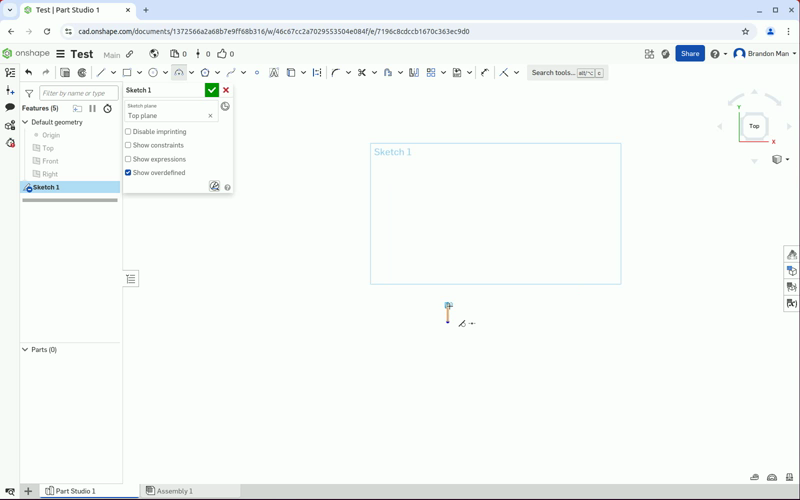
scroll(6)
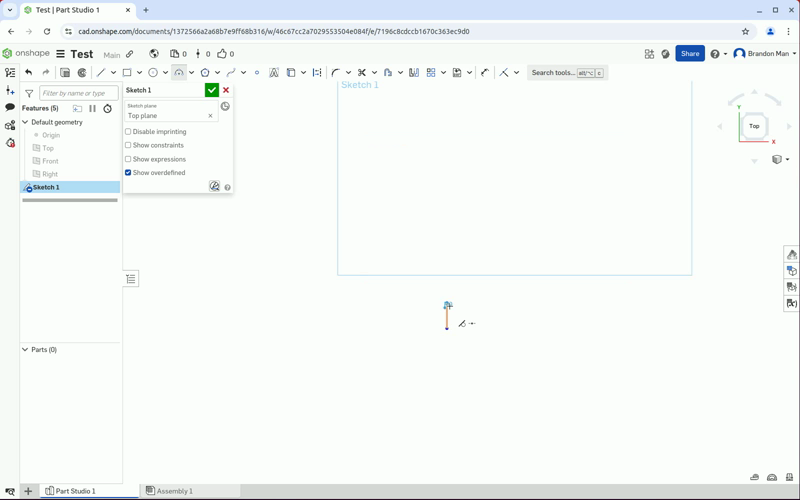
scroll(6)
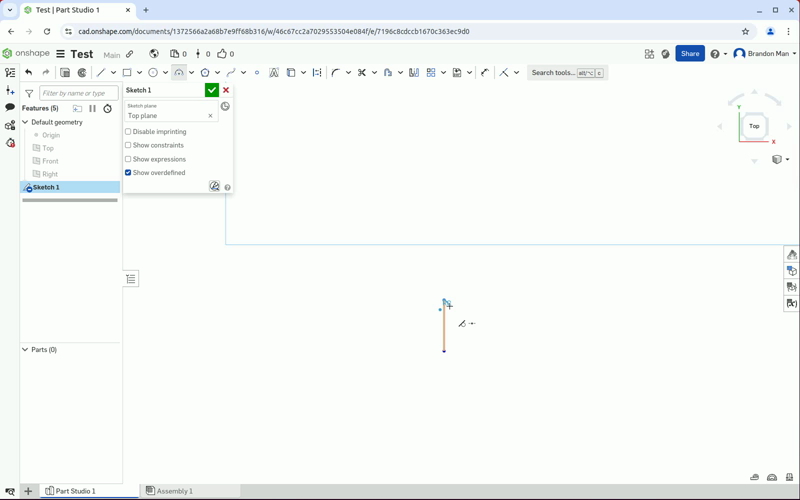
click(449, 305)
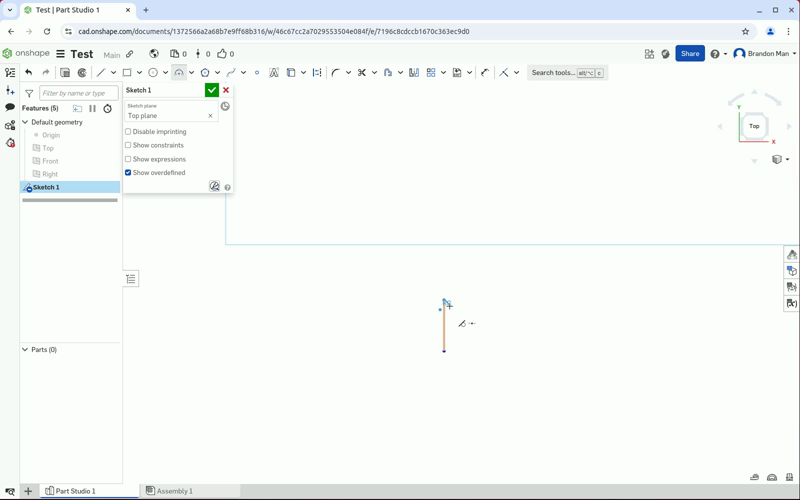
scroll(-6)
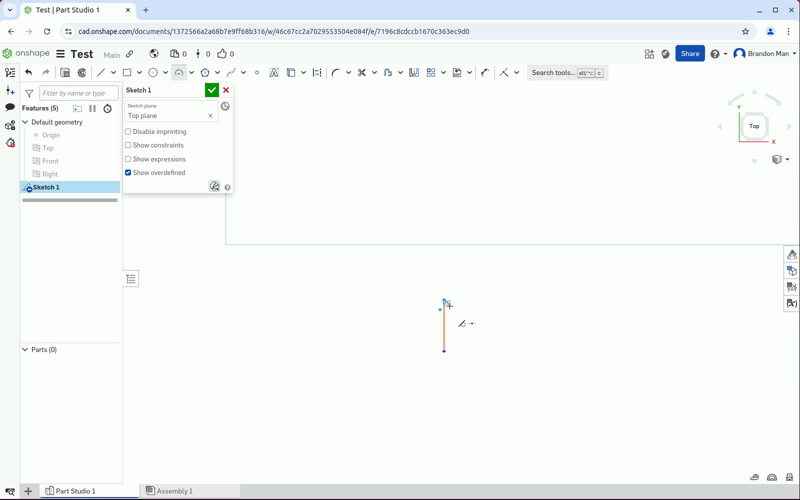
scroll(-6)
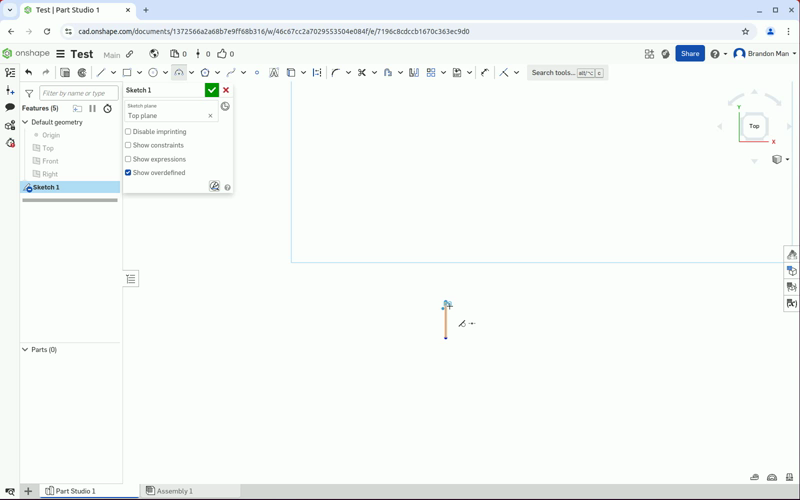
scroll(-6)
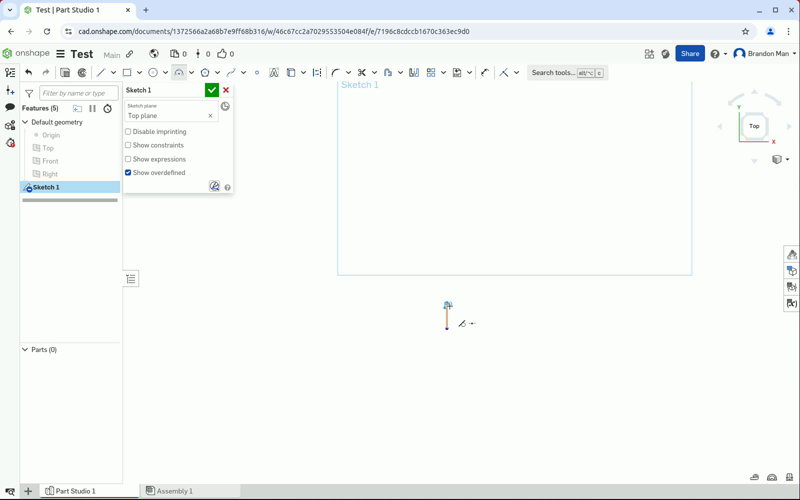
scroll(-6)
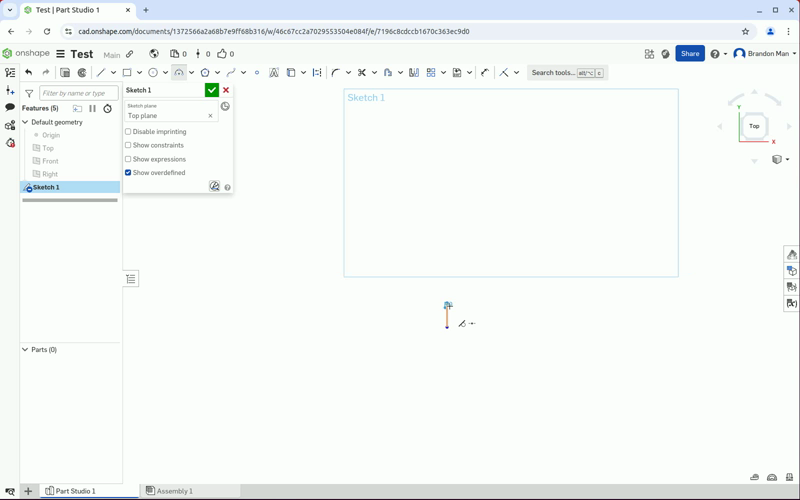
scroll(-6)
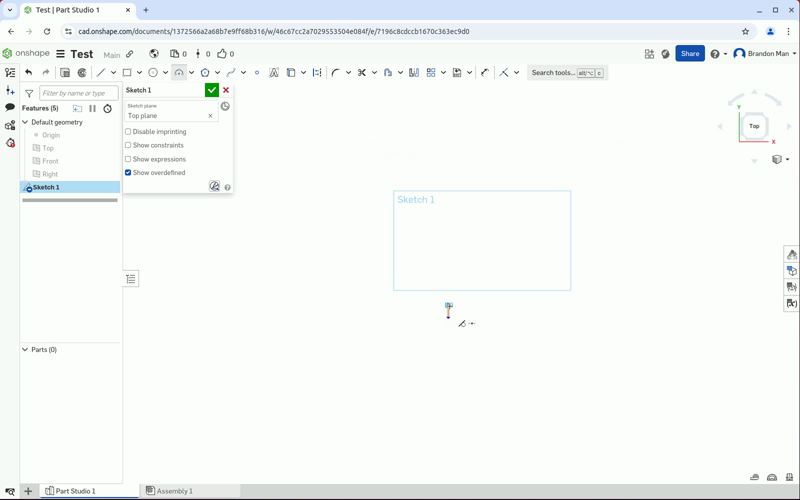
scroll(-6)
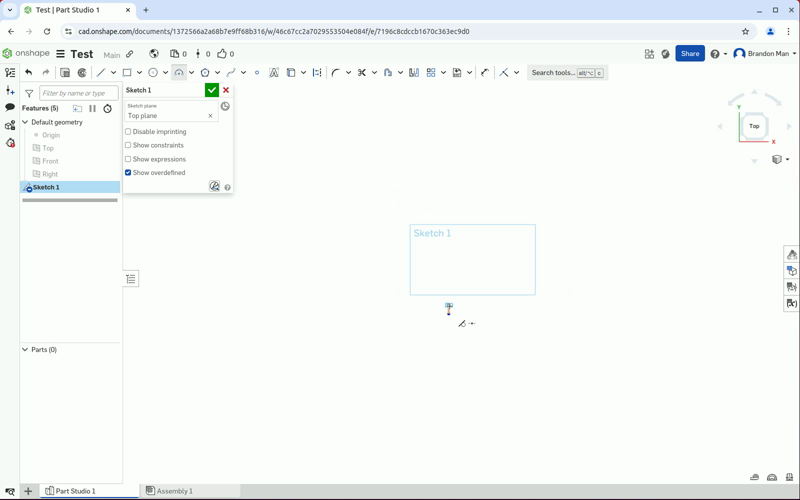
scroll(-6)
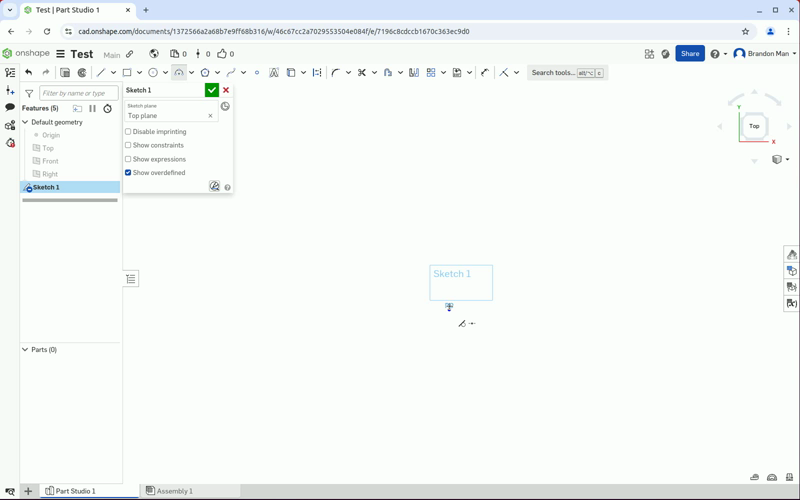
mouse_move(449, 309)
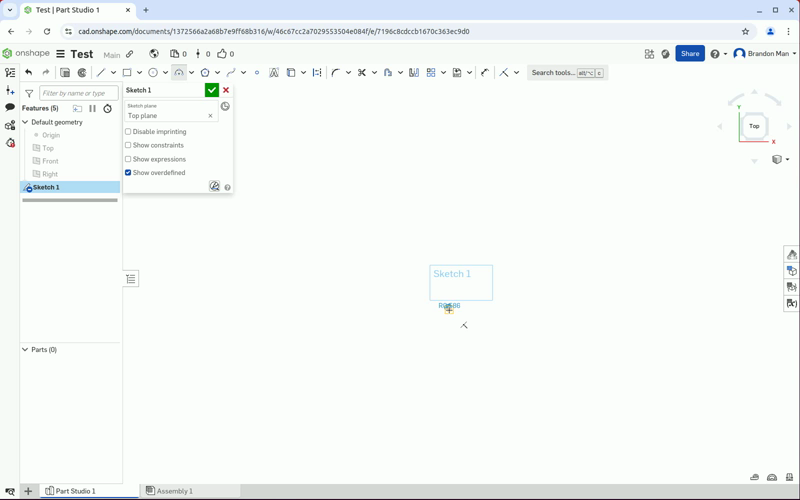
scroll(6)
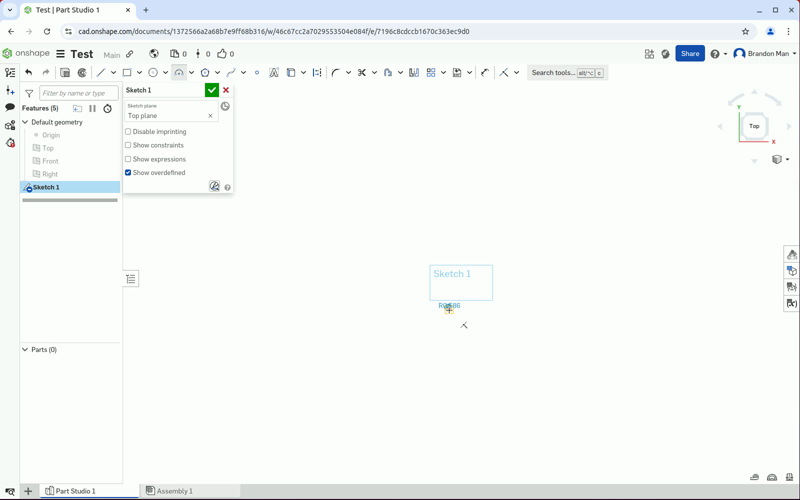
scroll(6)
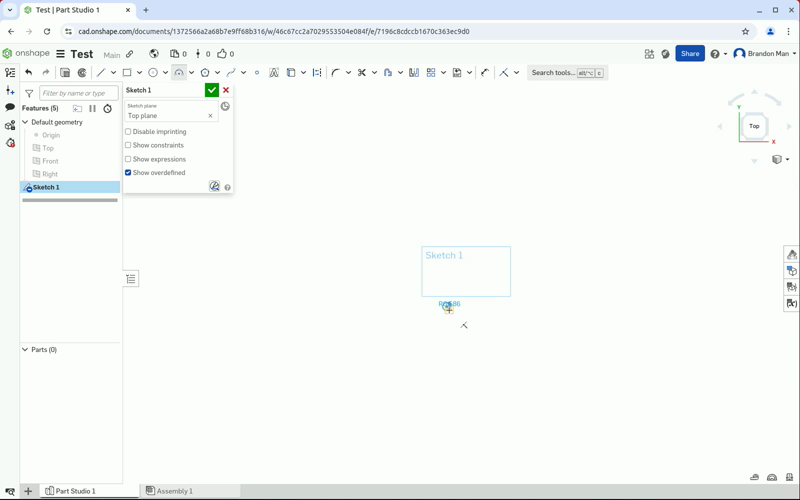
scroll(6)
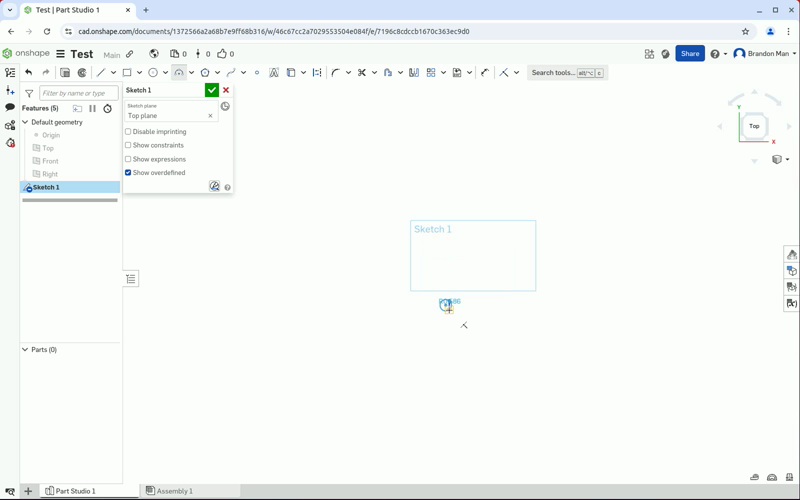
scroll(6)
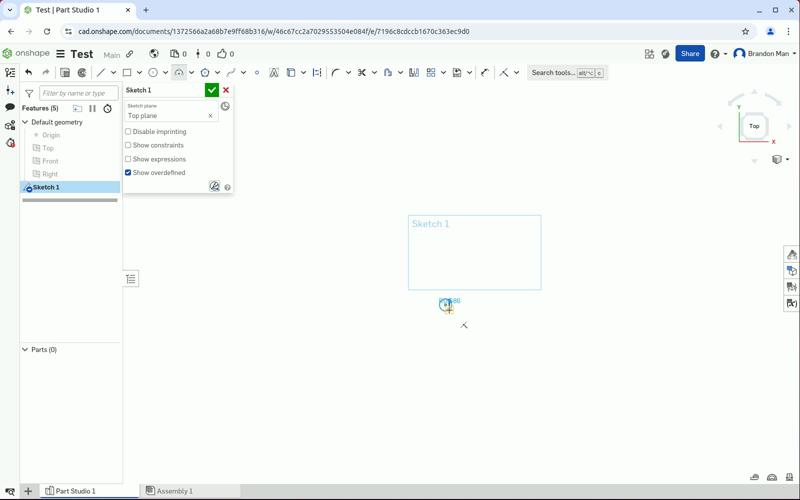
scroll(6)
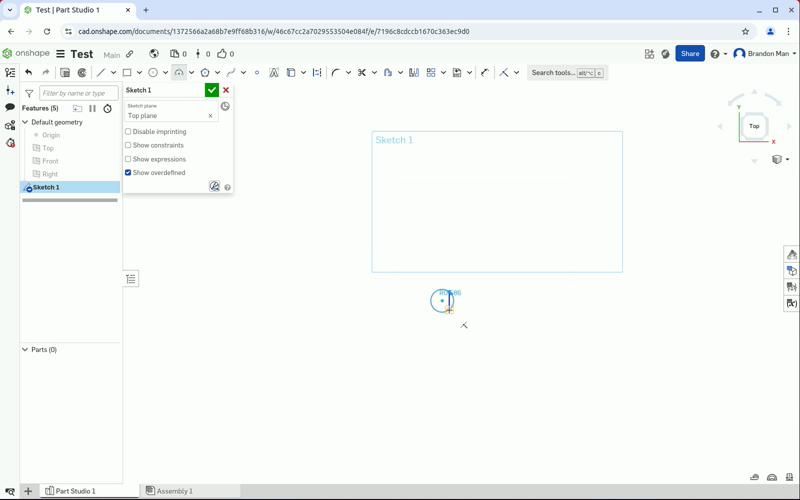
scroll(6)
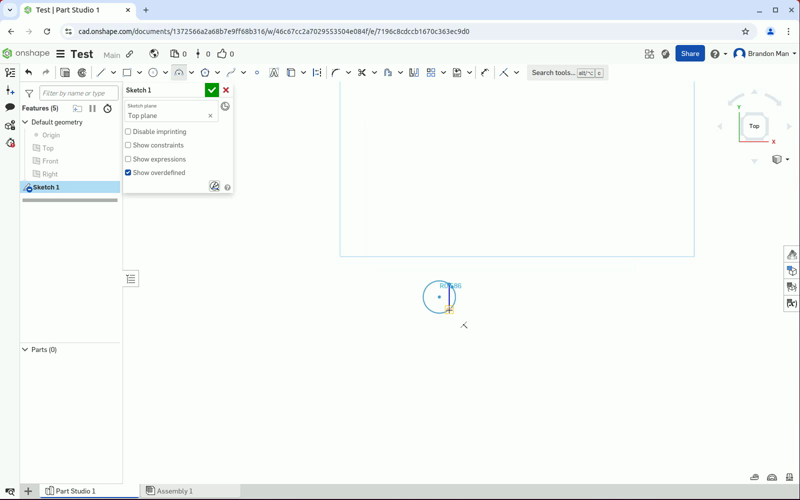
scroll(6)
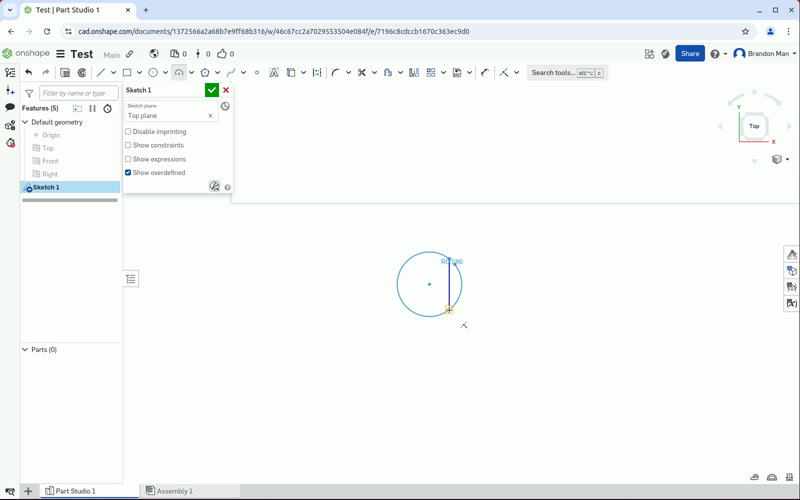
click(449, 309)
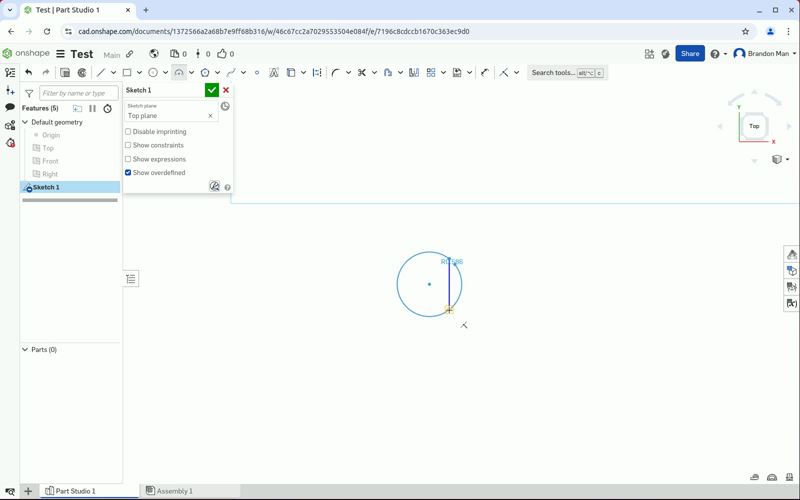
scroll(-6)
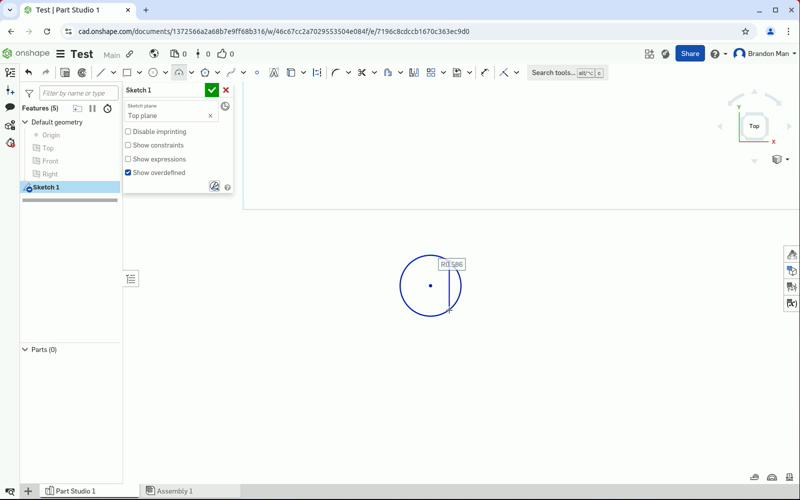
scroll(-6)
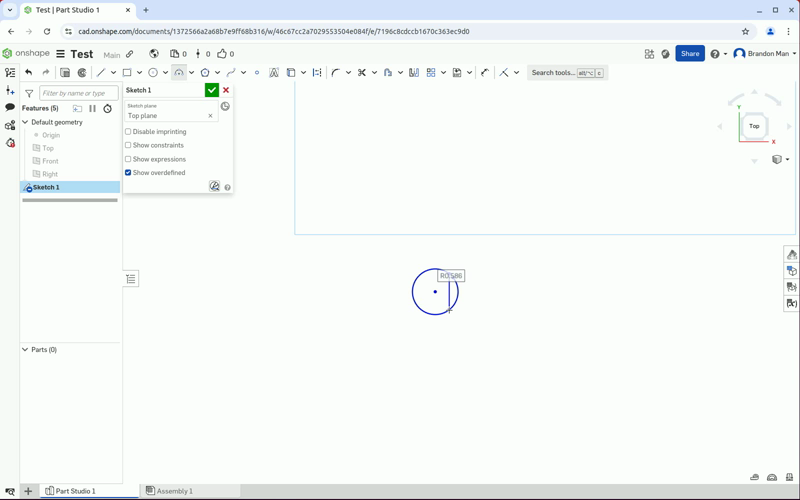
scroll(-6)
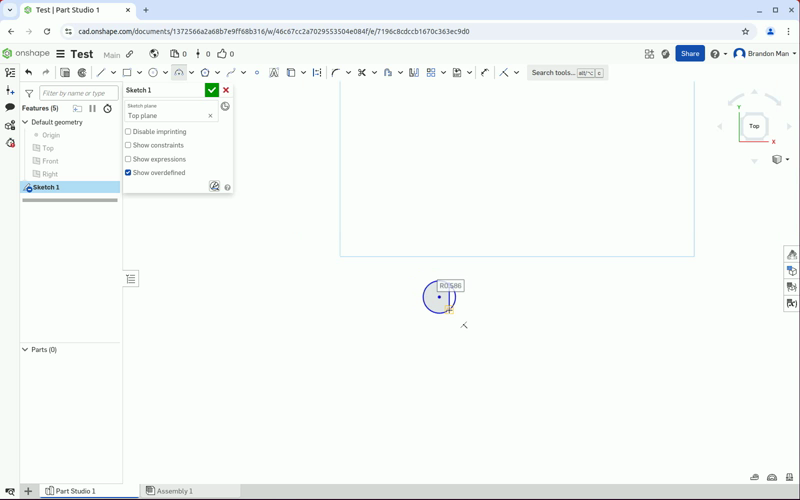
scroll(-6)
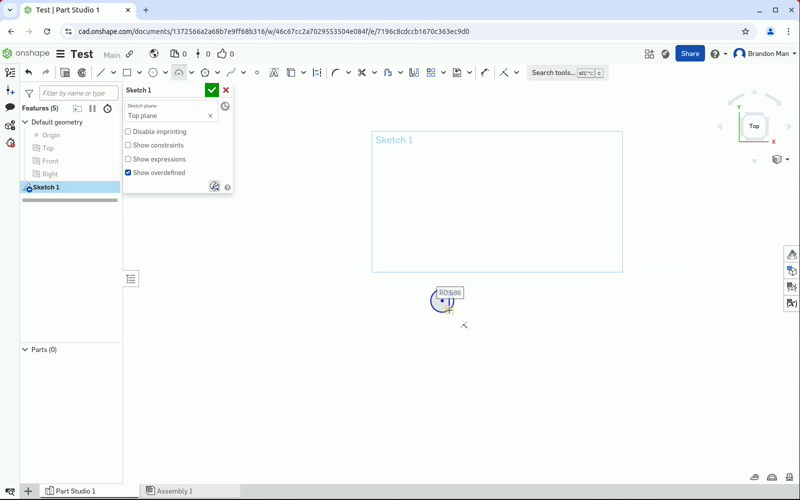
scroll(-6)
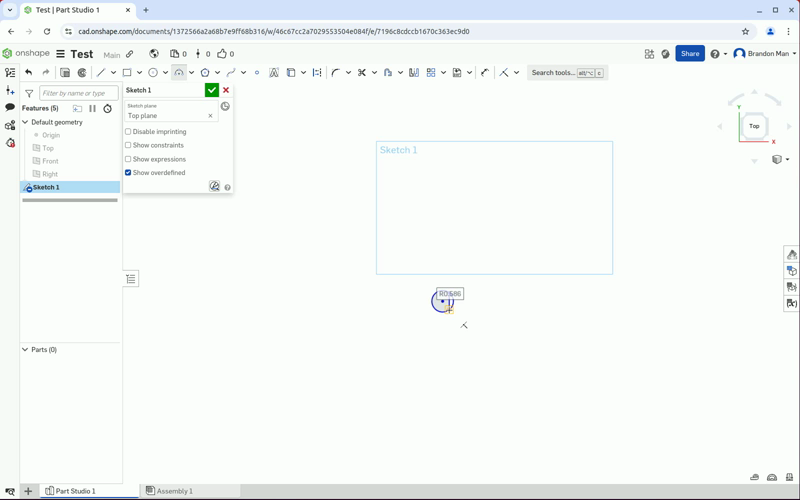
scroll(-6)
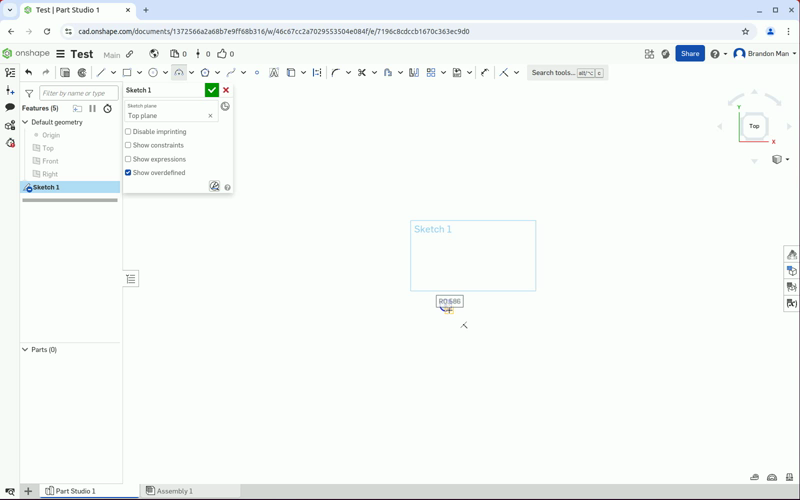
scroll(-6)
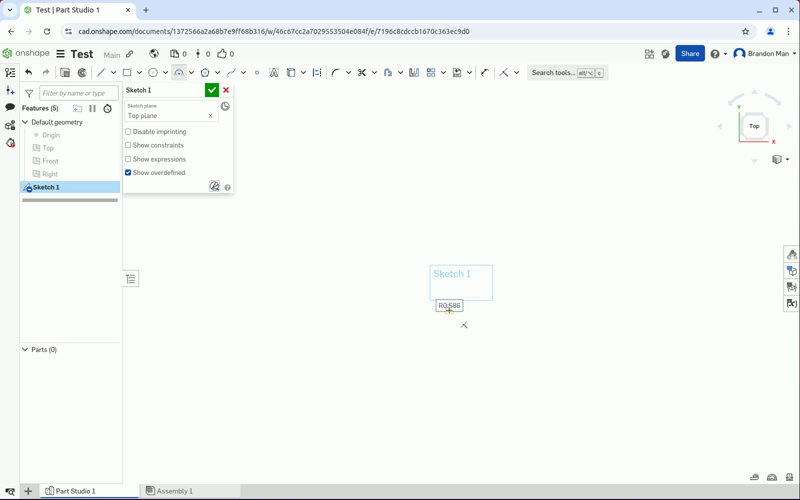
key_down(shift)
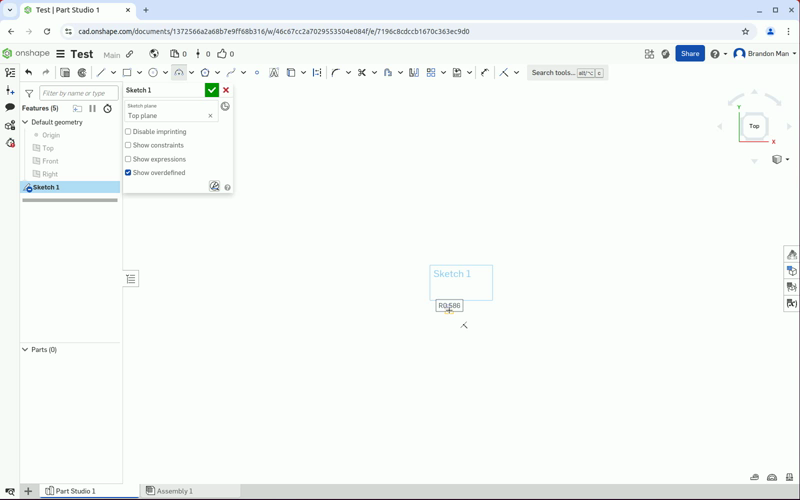
mouse_move(448, 307)
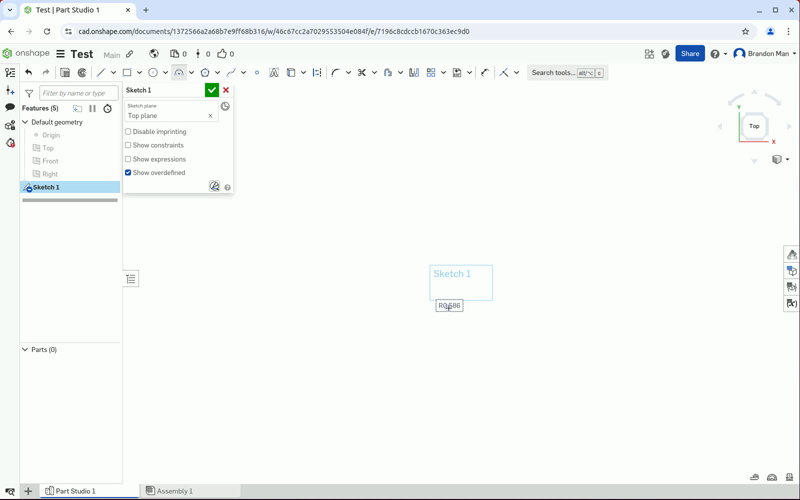
scroll(6)
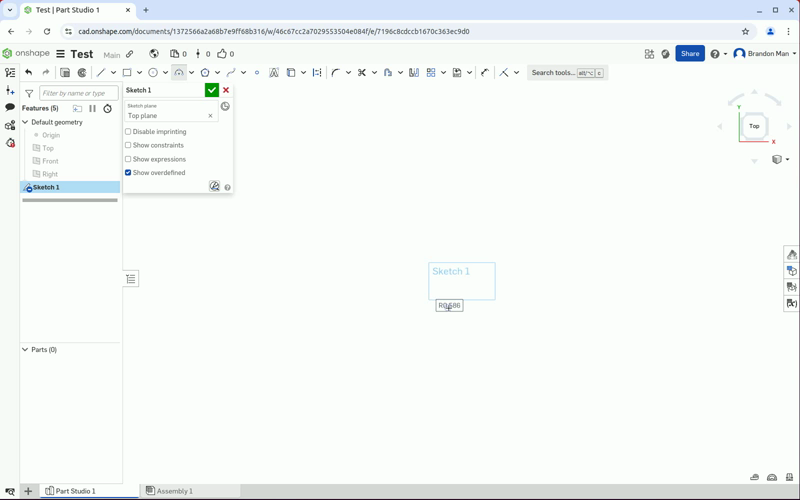
scroll(6)
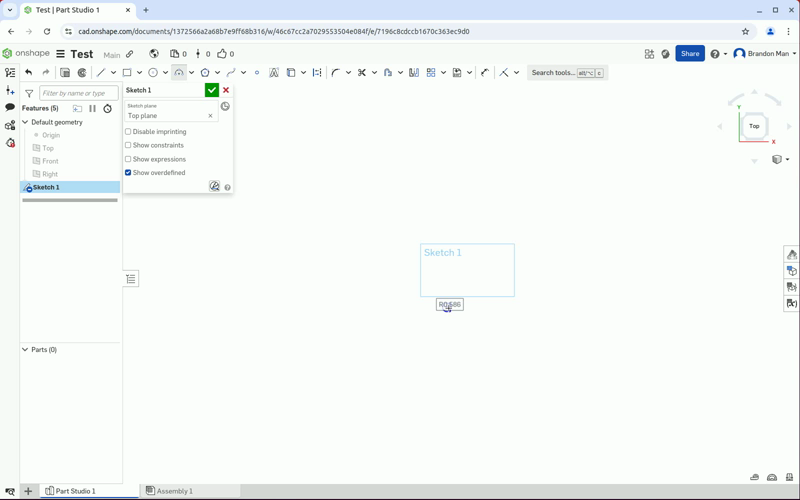
scroll(6)
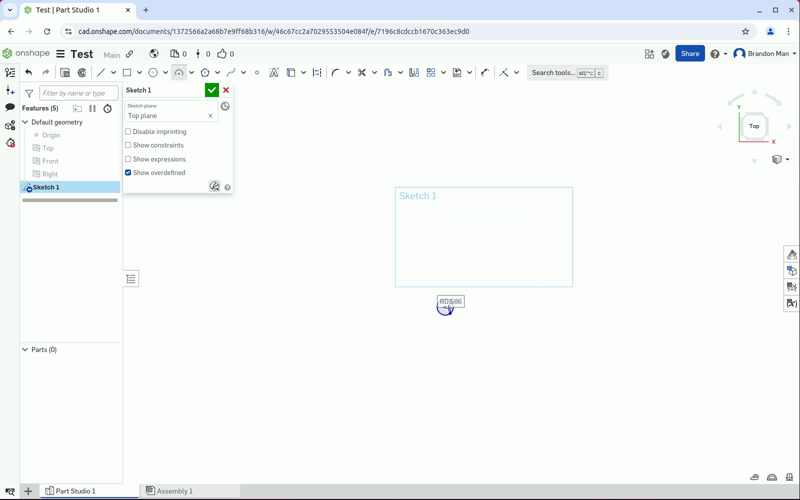
scroll(6)
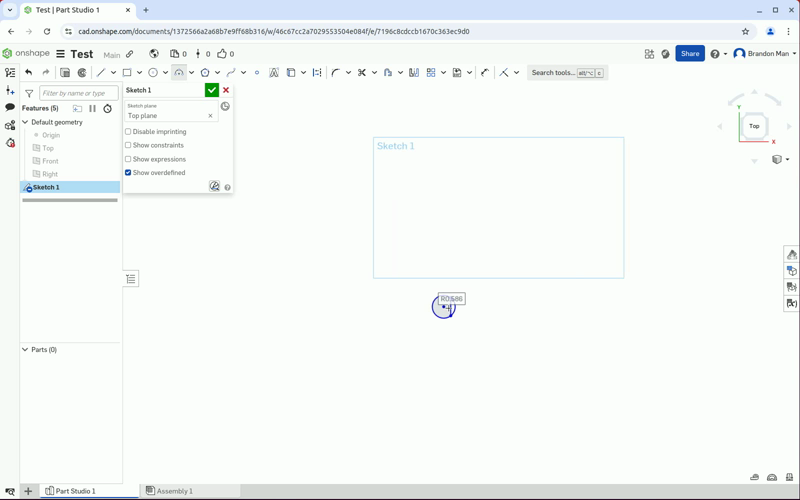
scroll(6)
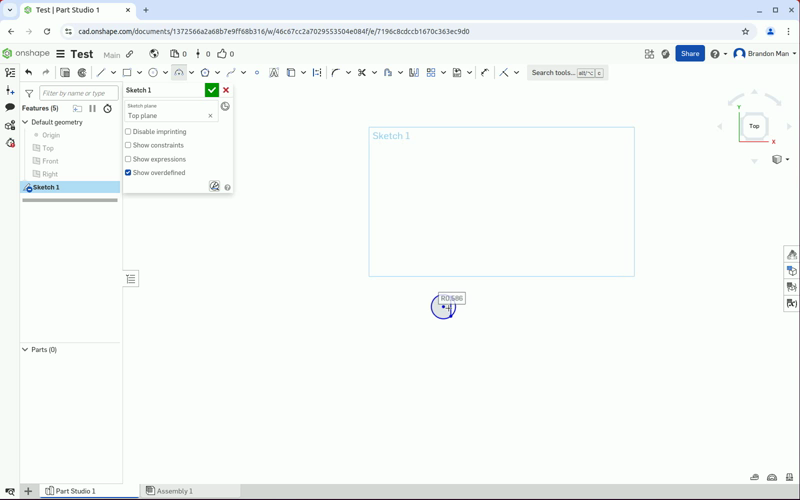
scroll(6)
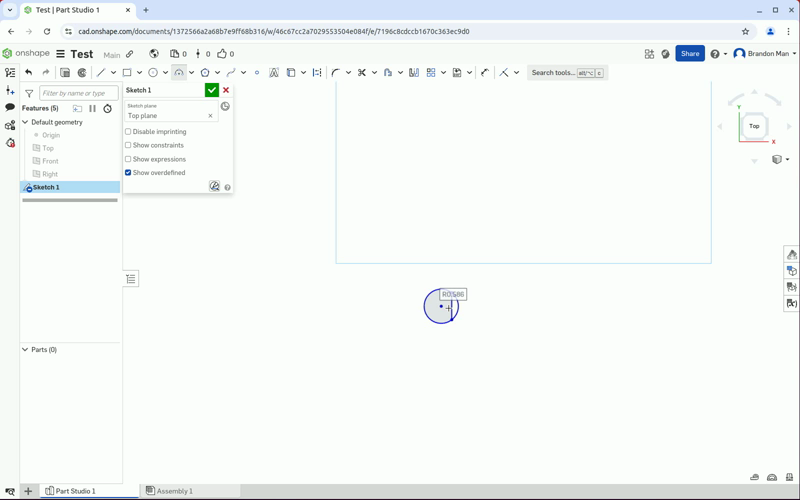
scroll(6)
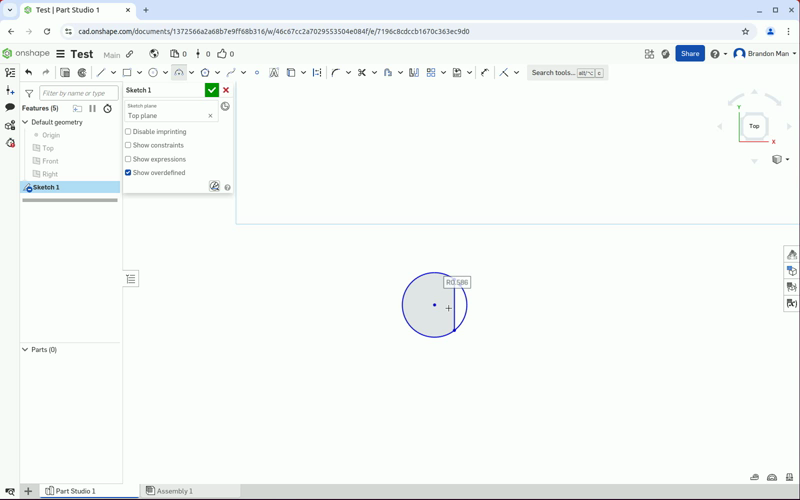
click(448, 307)
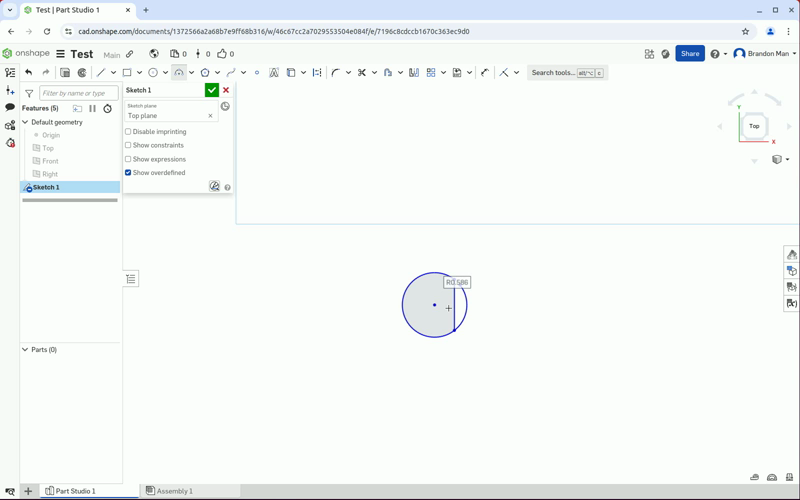
scroll(-6)
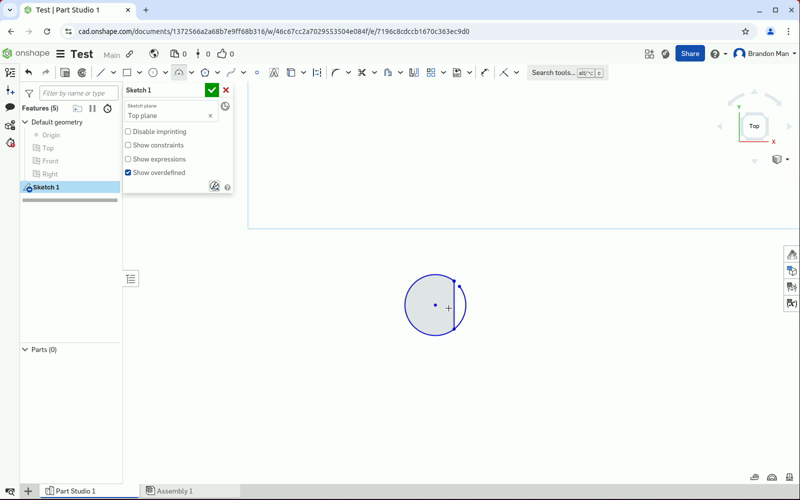
scroll(-6)
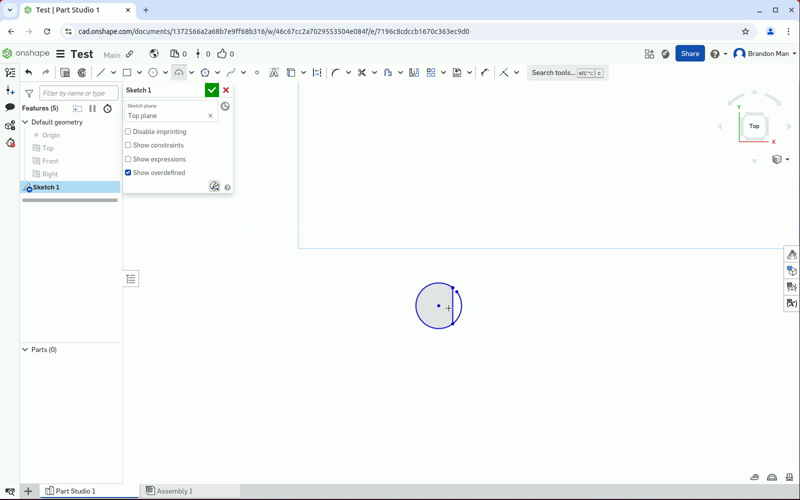
scroll(-6)
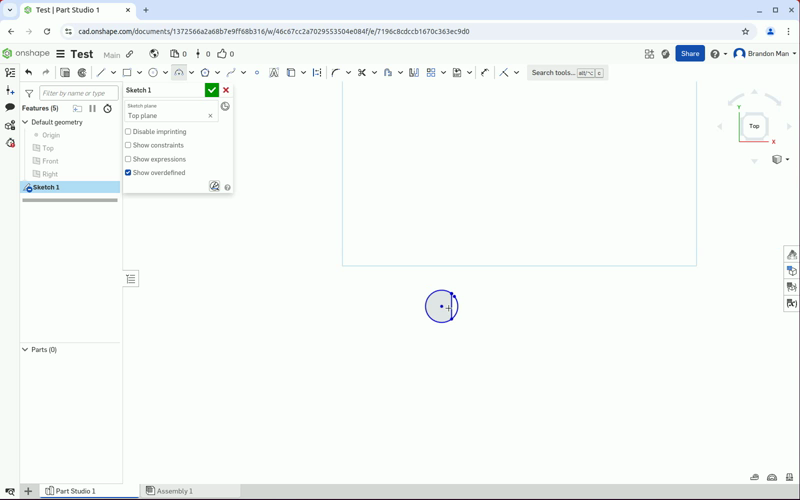
scroll(-6)
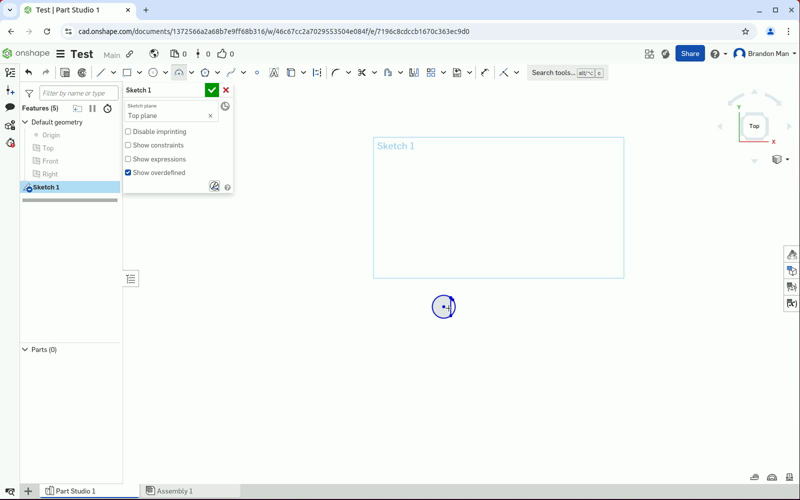
scroll(-6)
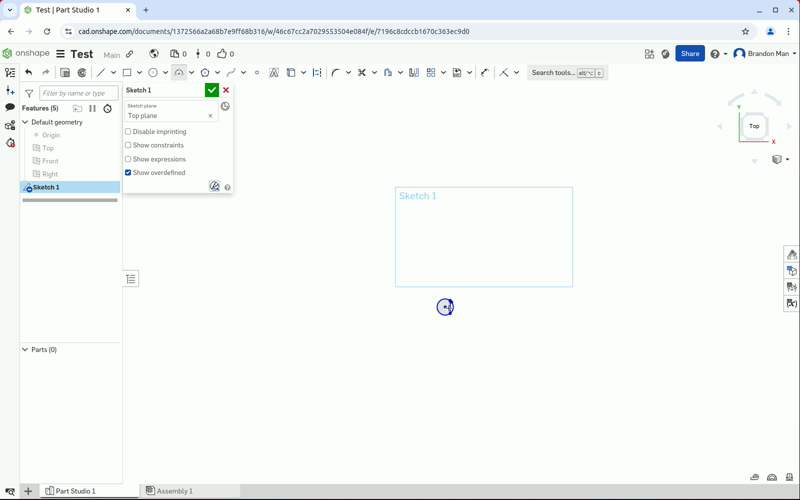
scroll(-6)
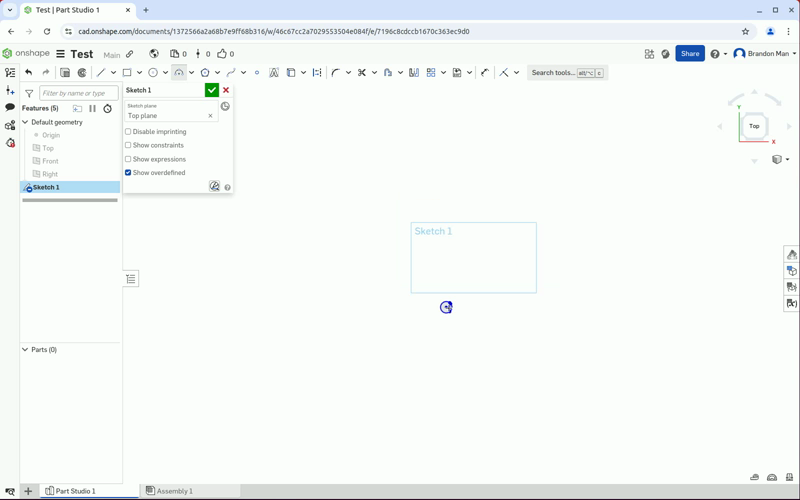
scroll(-6)
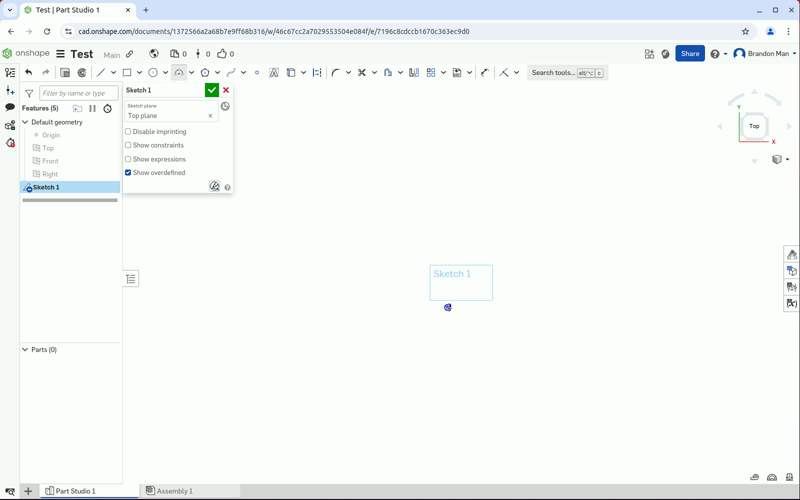
key_up(shift)
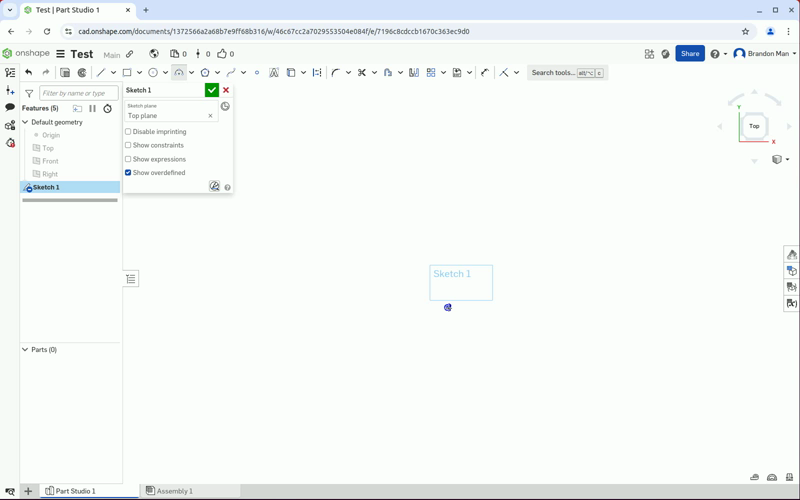
key(esc)
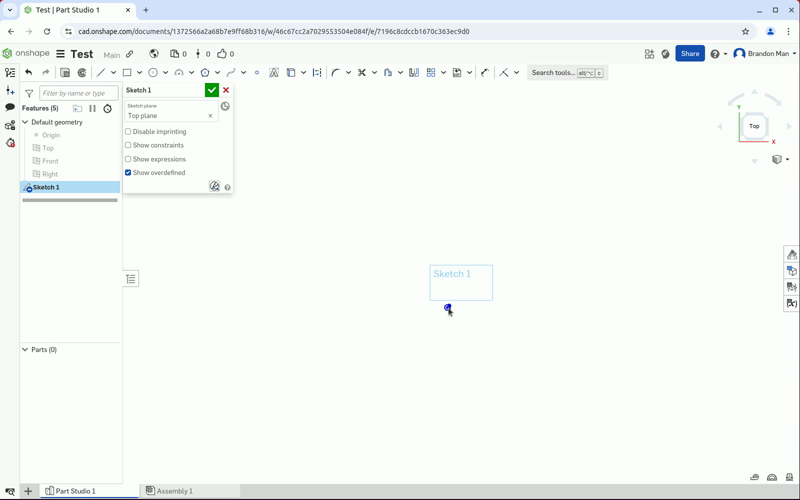
mouse_move(449, 307)
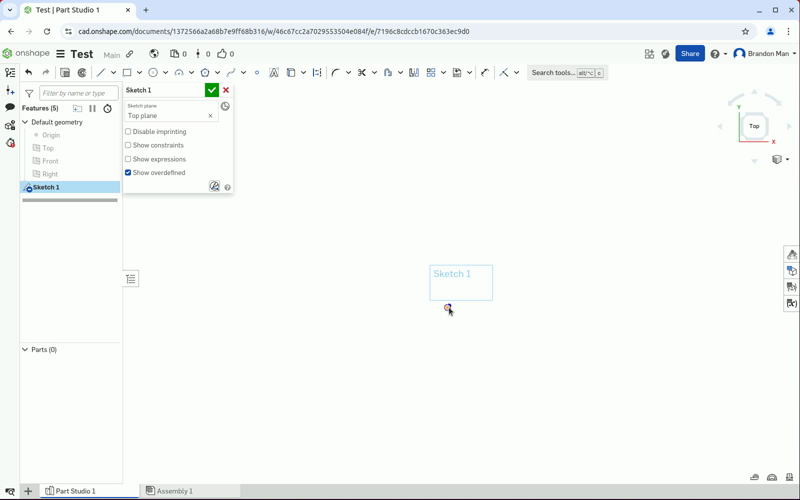
scroll(6)
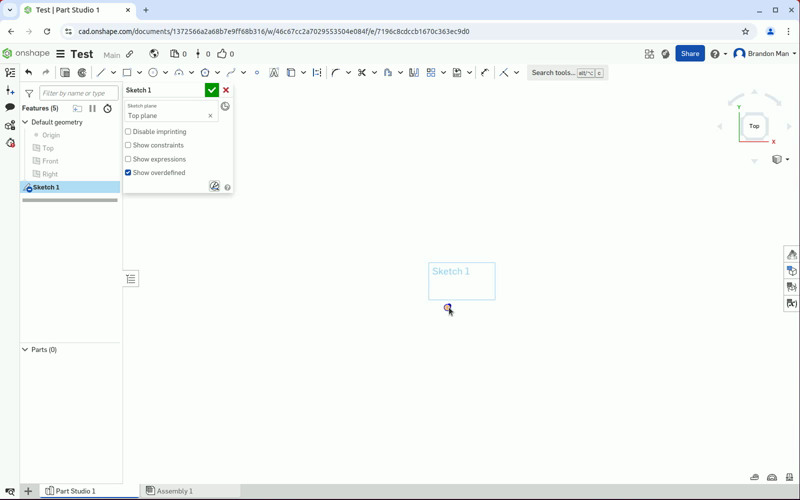
scroll(6)
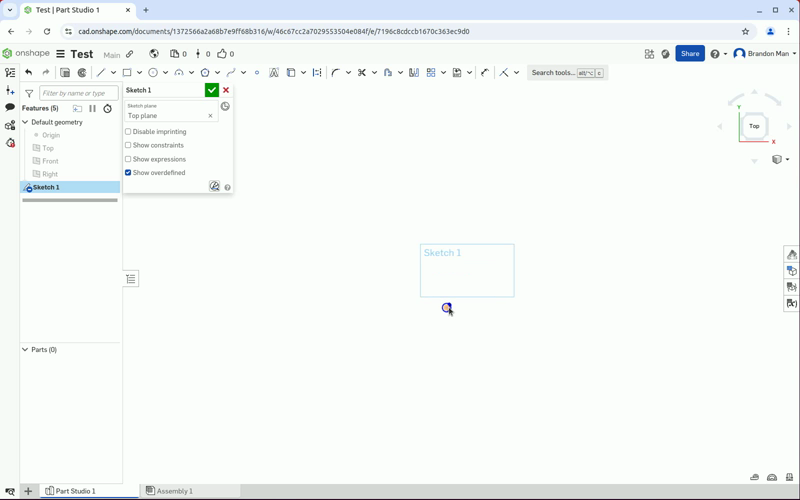
scroll(6)
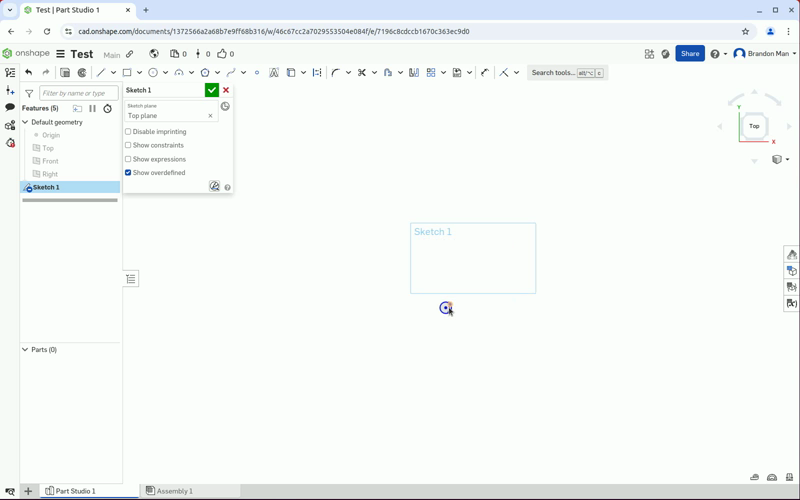
scroll(6)
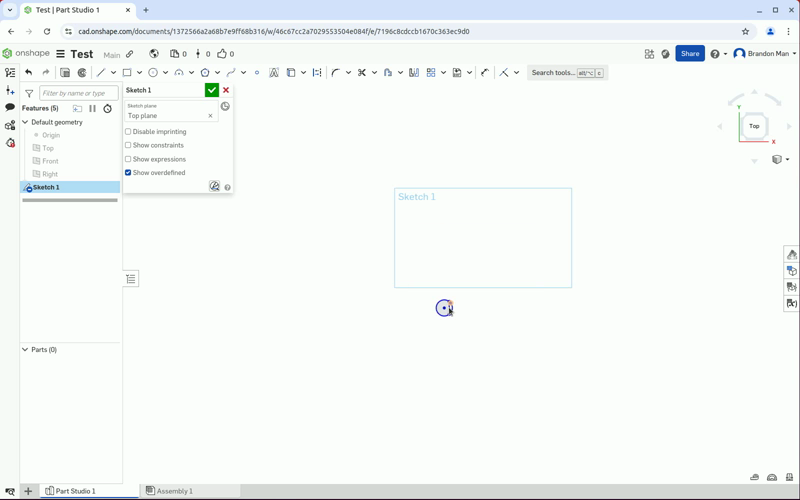
scroll(6)
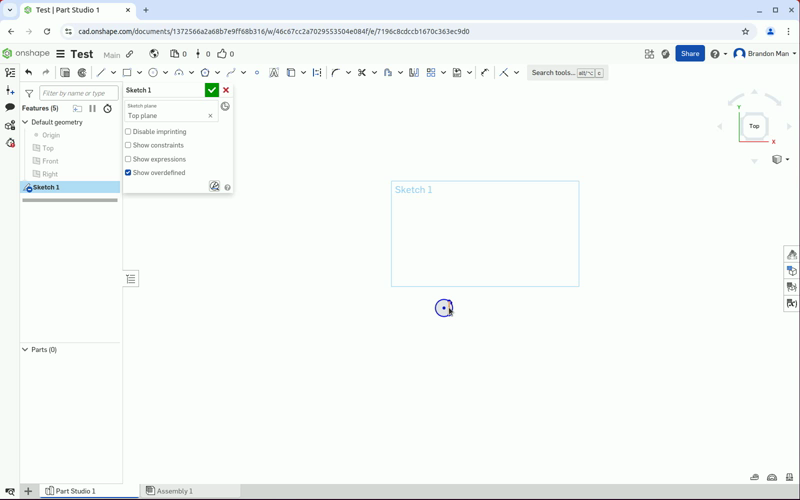
scroll(6)
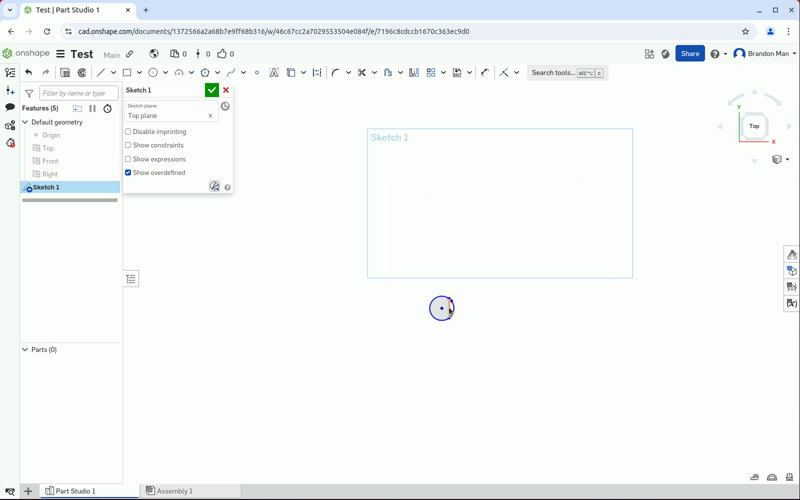
scroll(6)
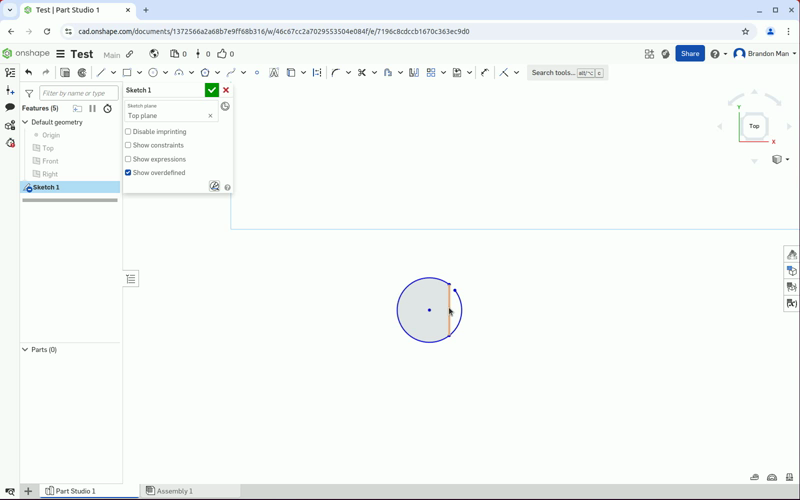
click(449, 307)
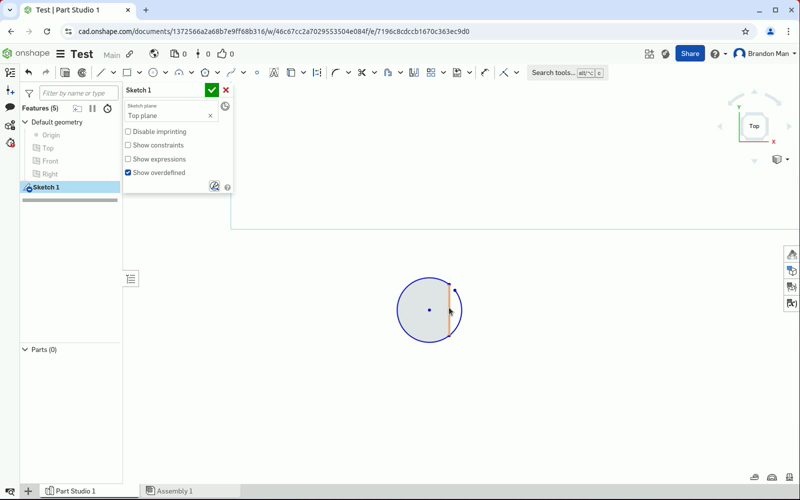
scroll(-6)
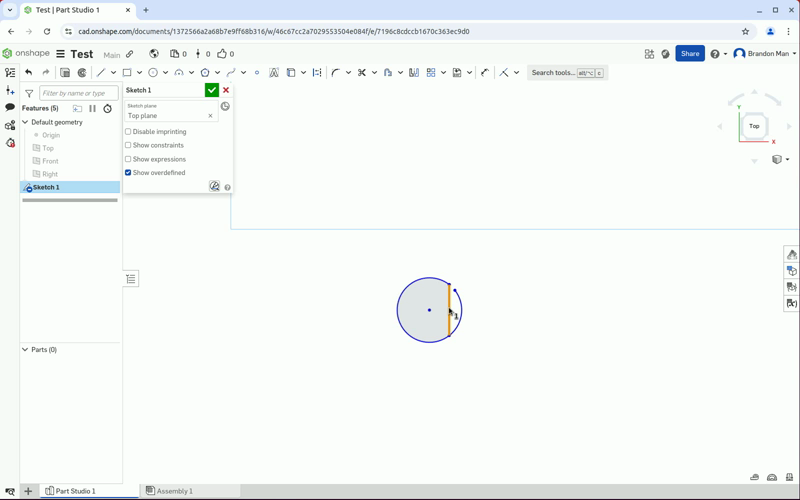
scroll(-6)
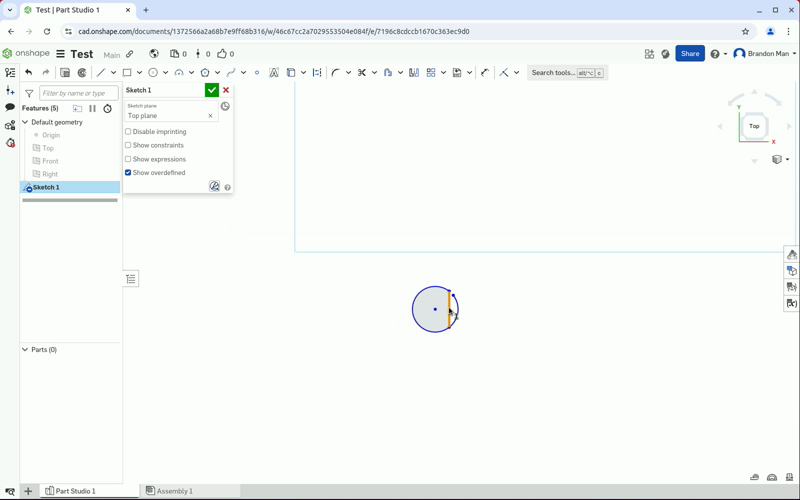
scroll(-6)
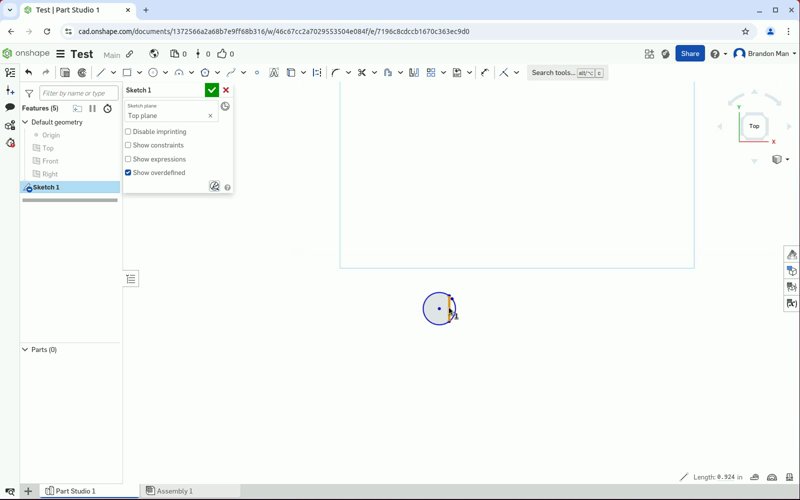
scroll(-6)
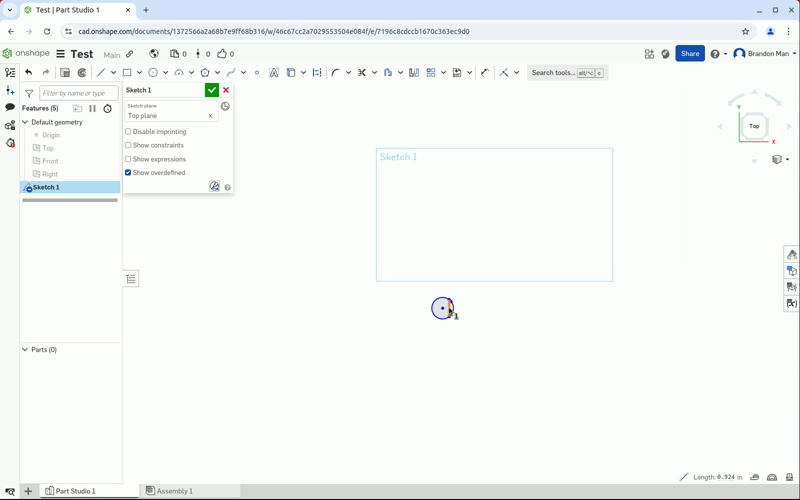
scroll(-6)
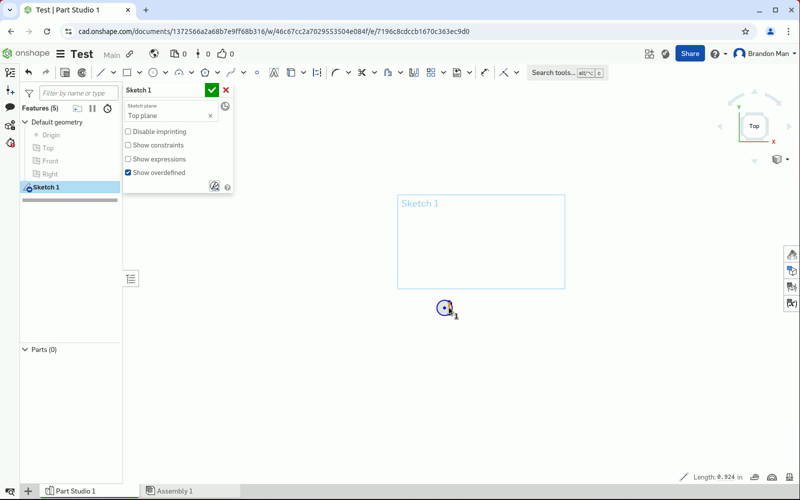
scroll(-6)
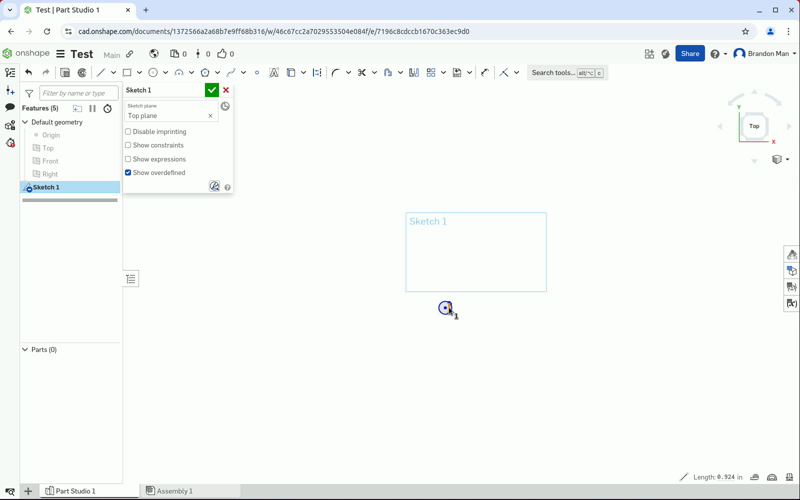
scroll(-6)
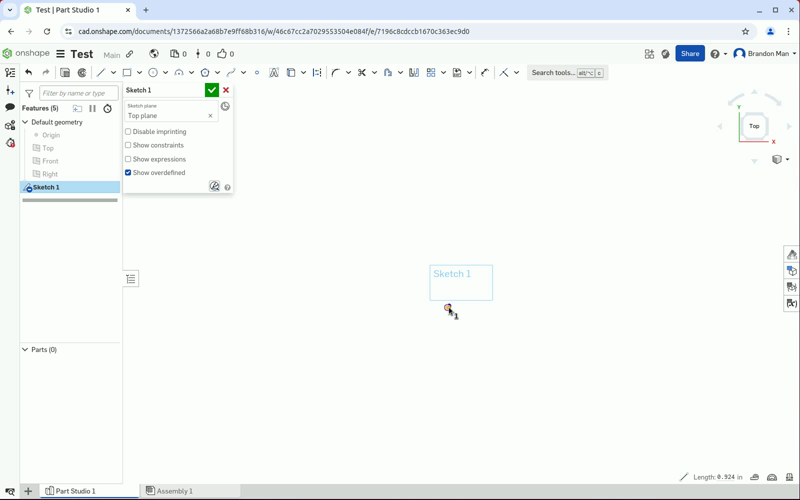
mouse_move(73, 352)
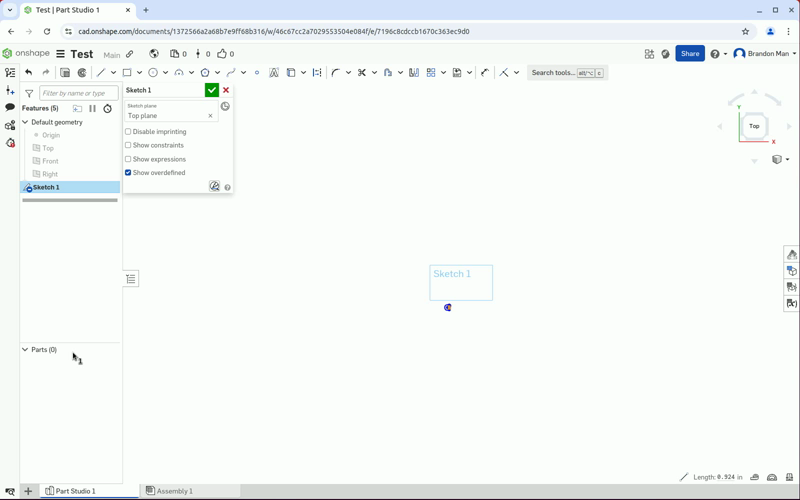
key(shift+y)
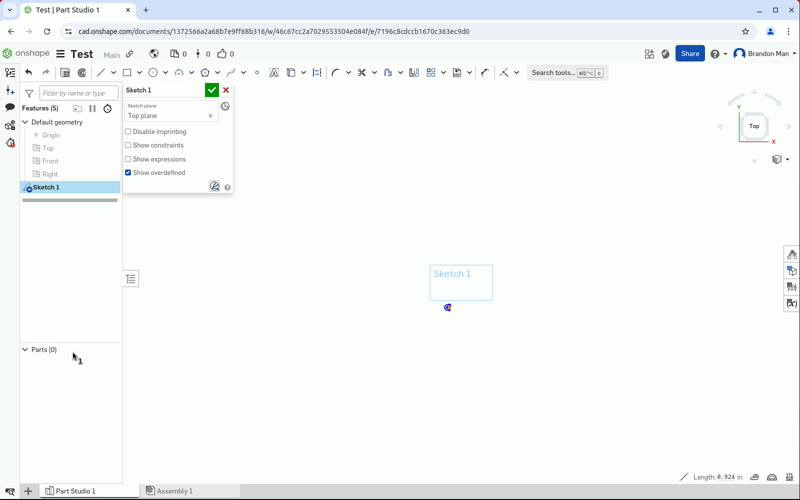
key(shift+e)
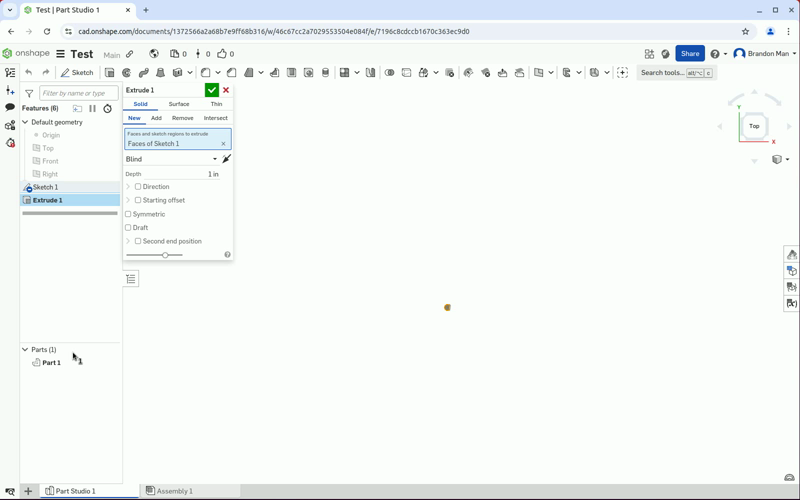
mouse_move(143, 106)
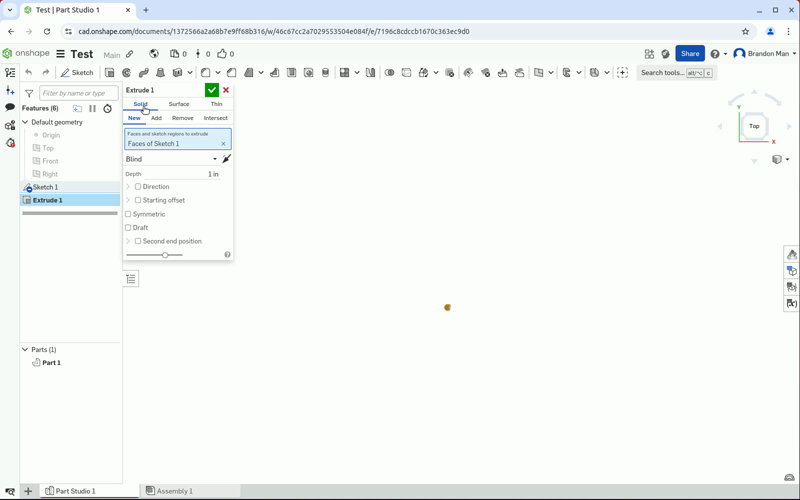
click(143, 106)
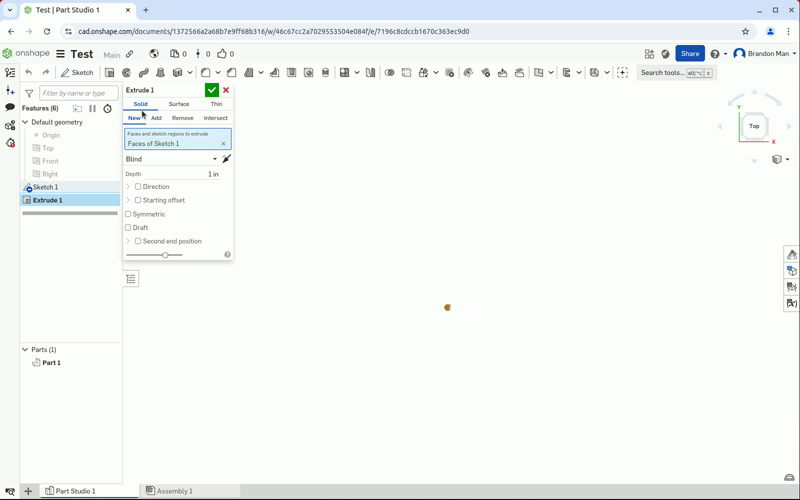
mouse_move(137, 120)
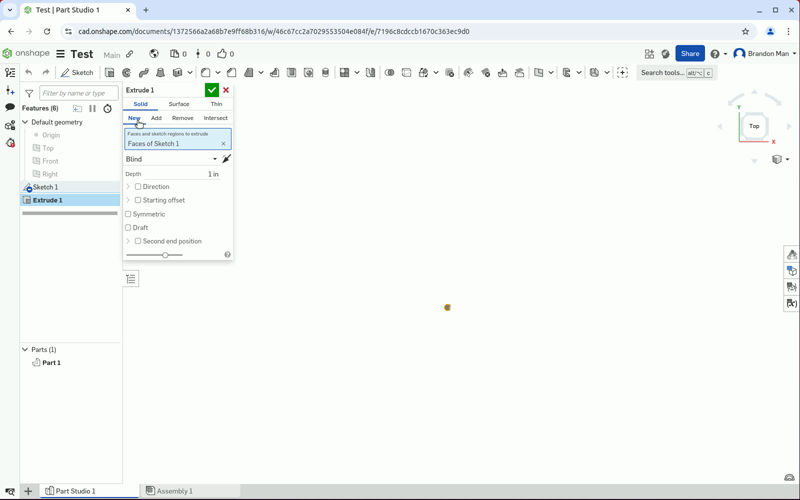
click(137, 120)
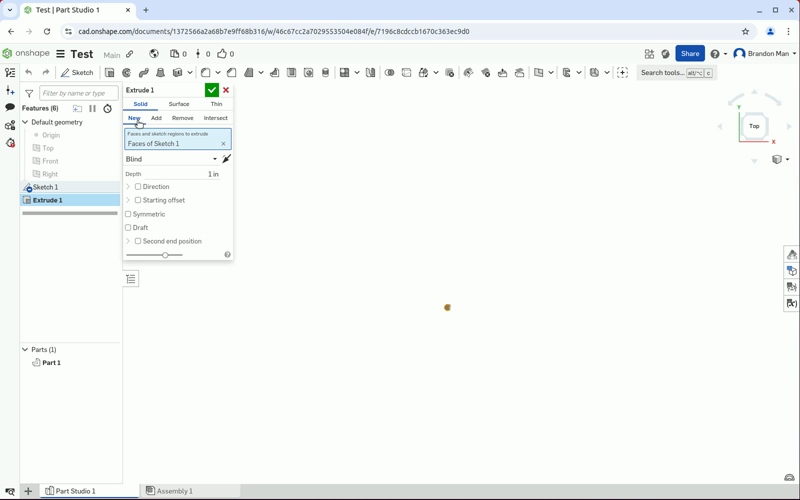
key(tab, 4)
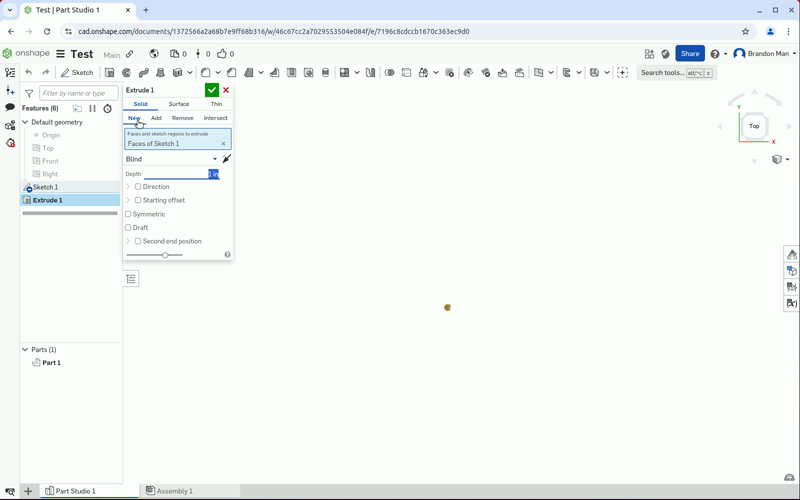
text(3.611)
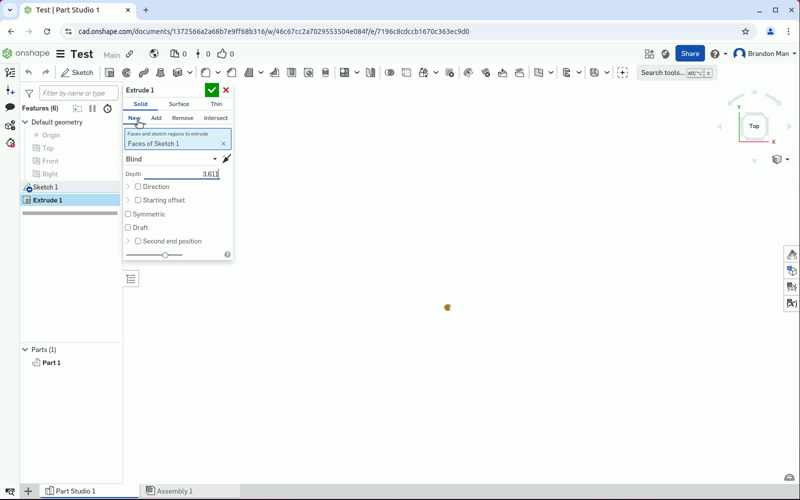
key(enter)
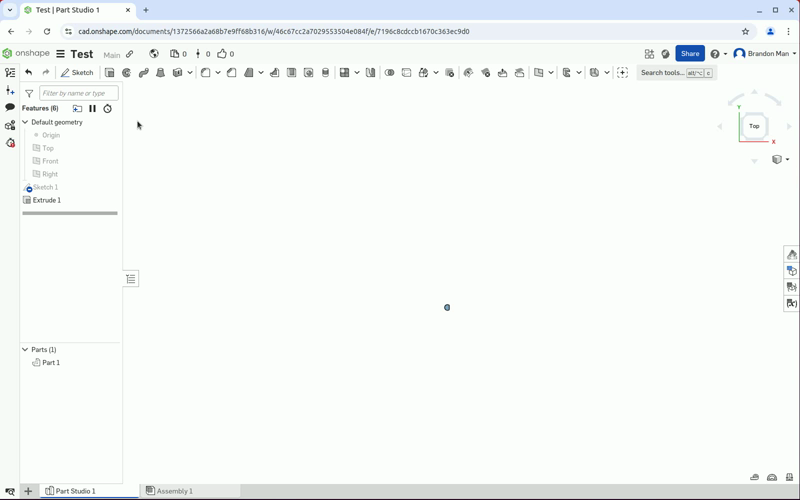
key(shift+h)
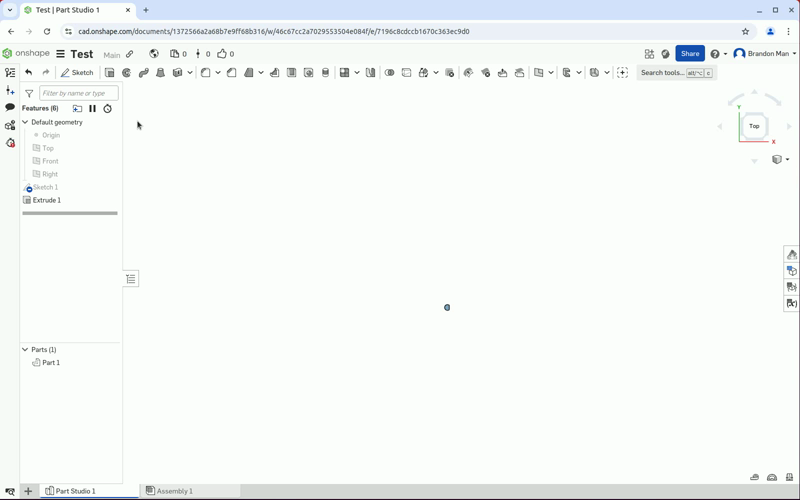
key(shift+h)
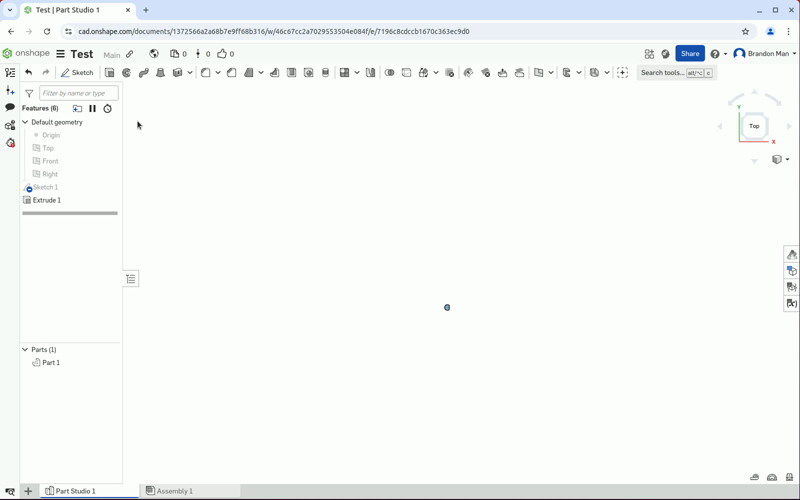
mouse_move(73, 189)
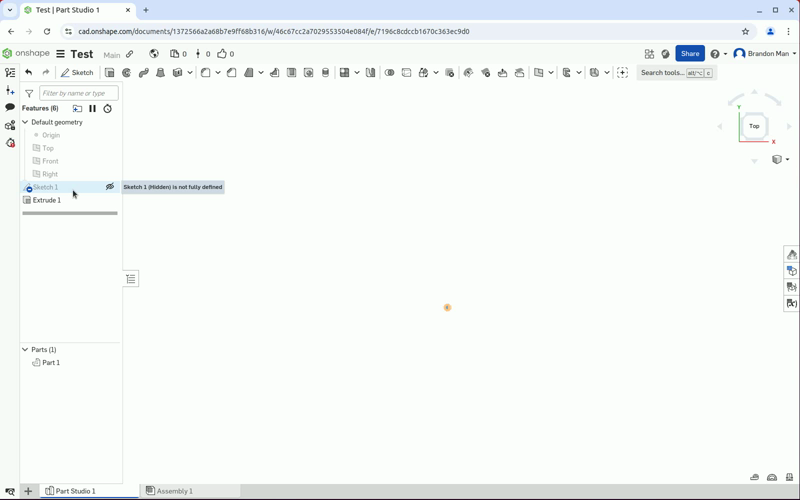
click(73, 189)
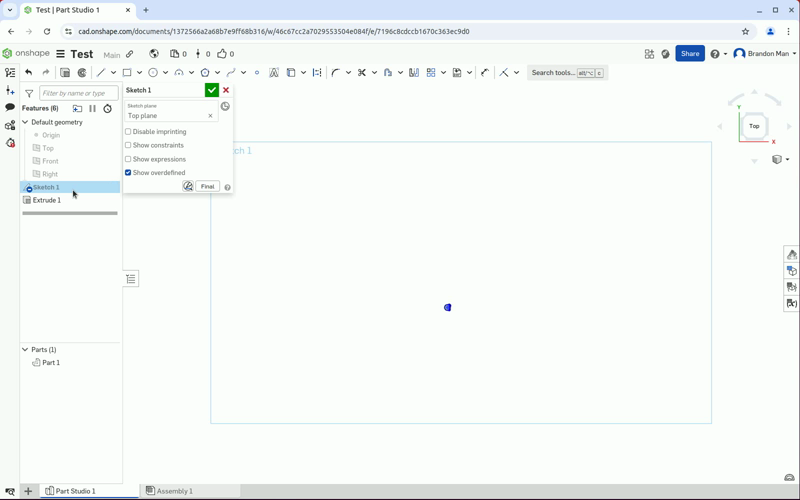
mouse_move(229, 92)
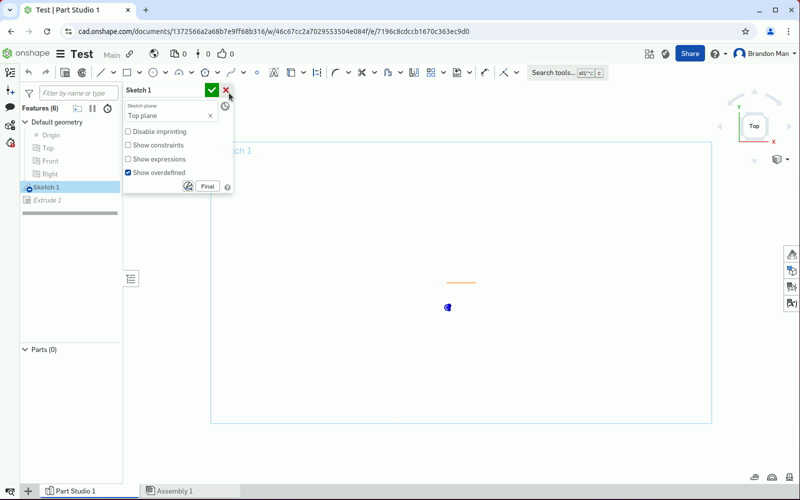
click(229, 92)
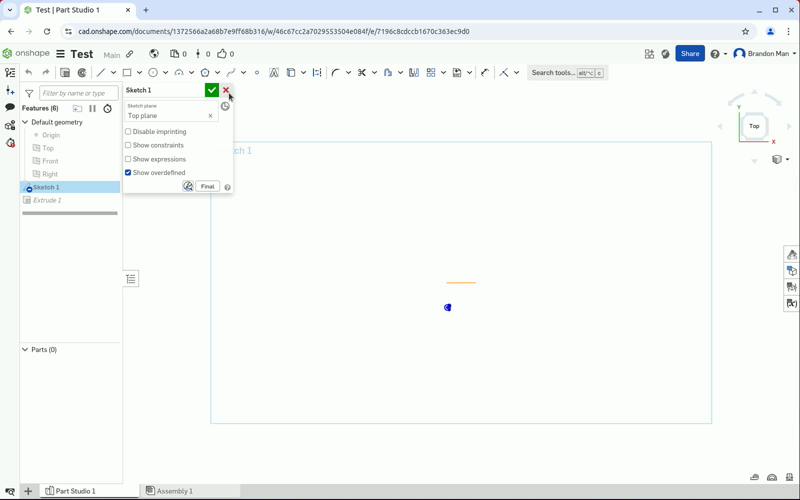
key(shift+s)
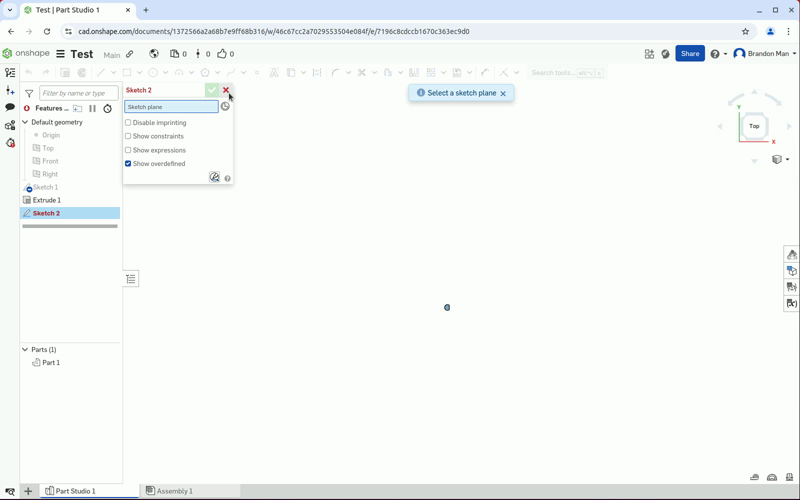
mouse_move(73, 150)
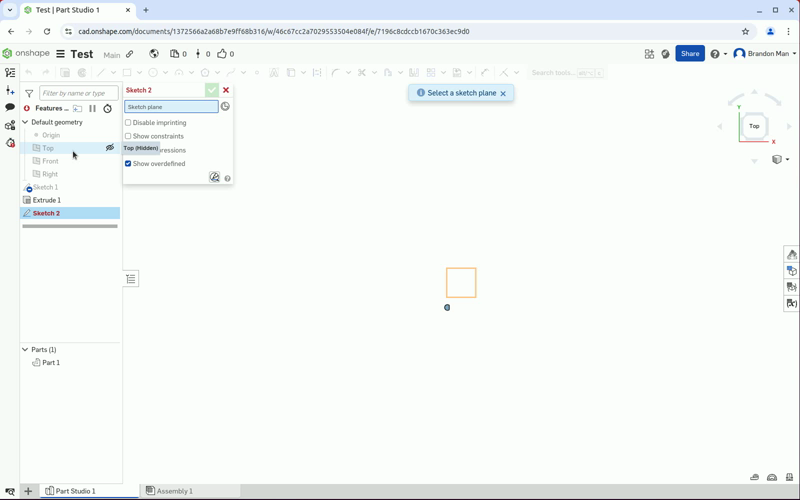
click(73, 150)
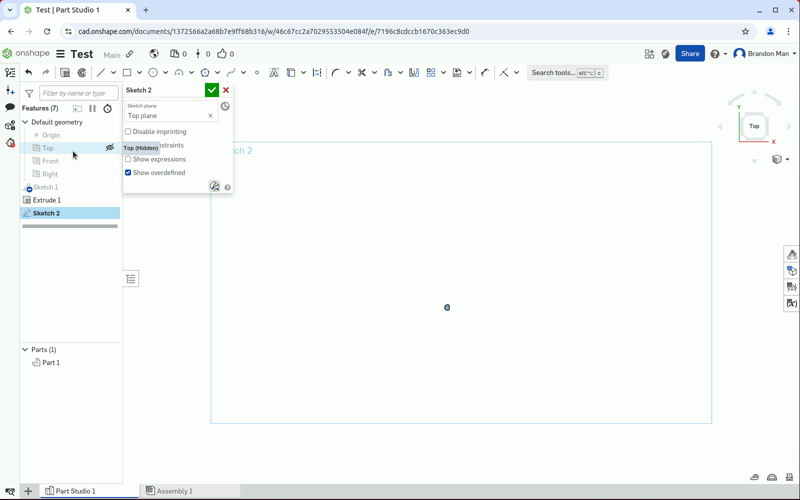
mouse_move(73, 352)
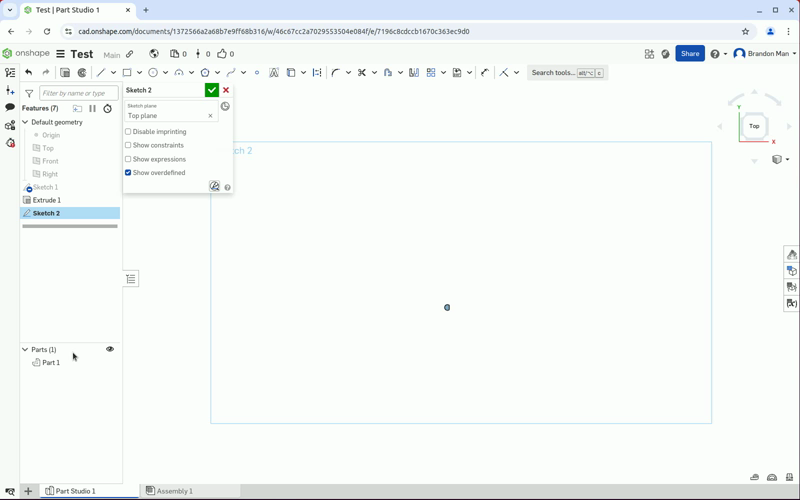
key(y)
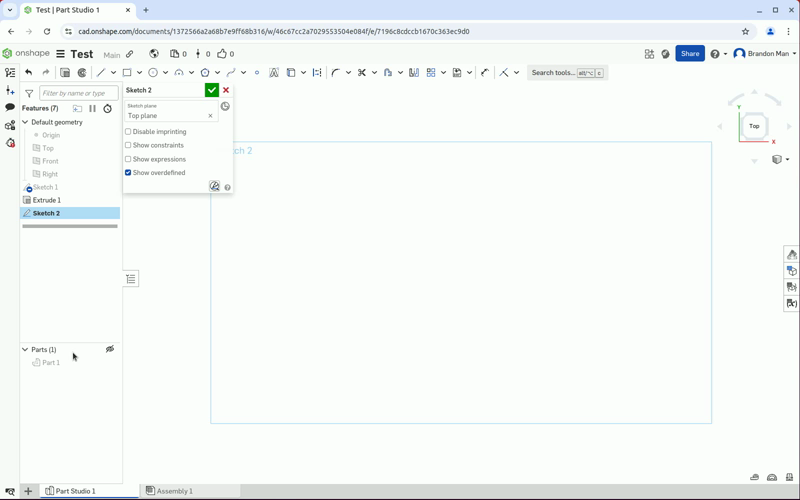
key(a)
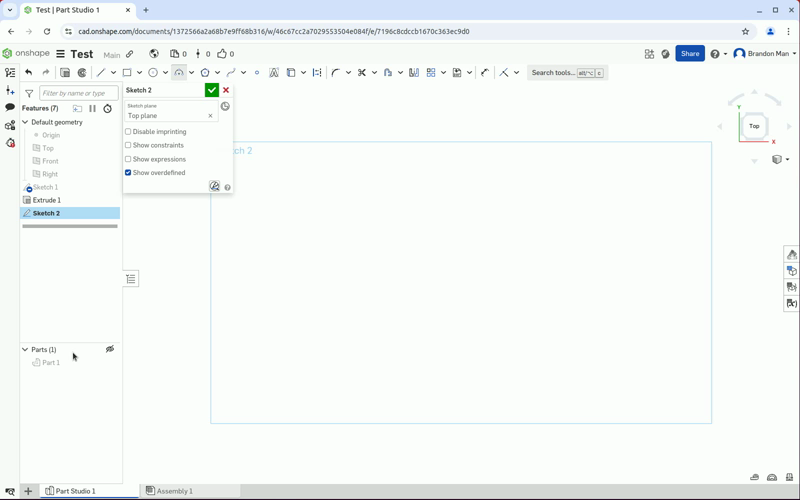
key_down(shift)
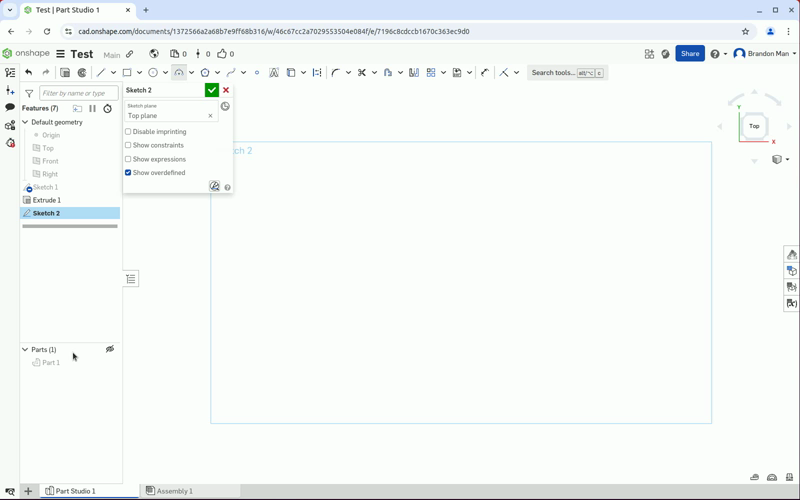
mouse_move(472, 306)
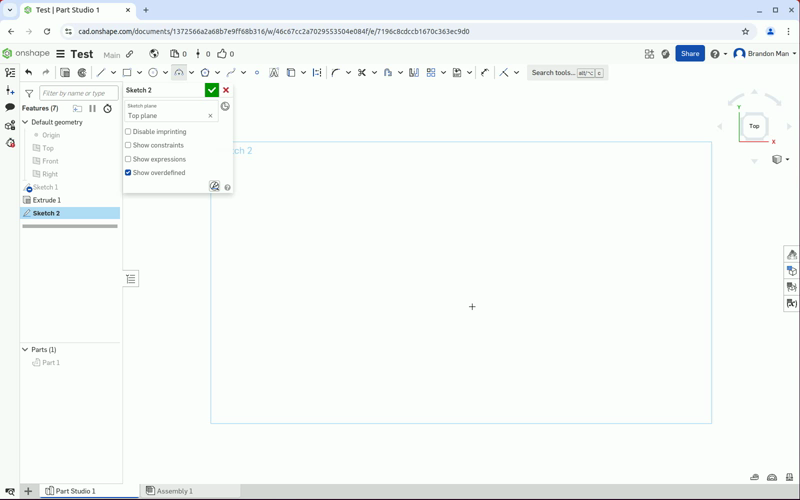
click(472, 306)
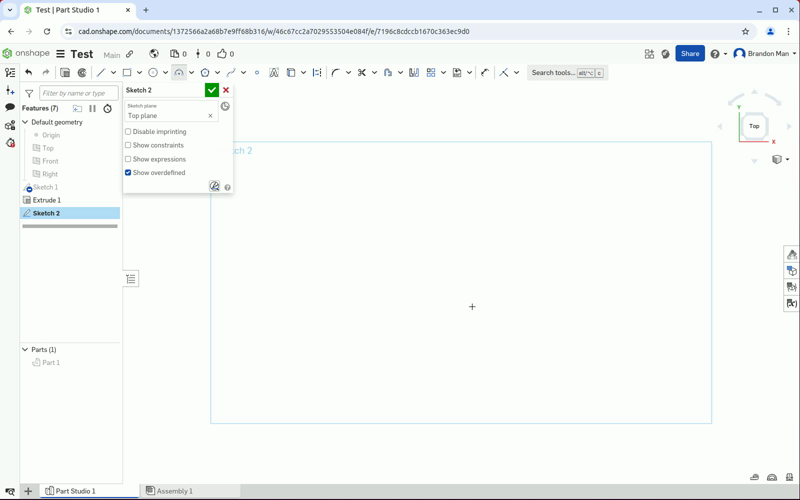
key_up(shift)
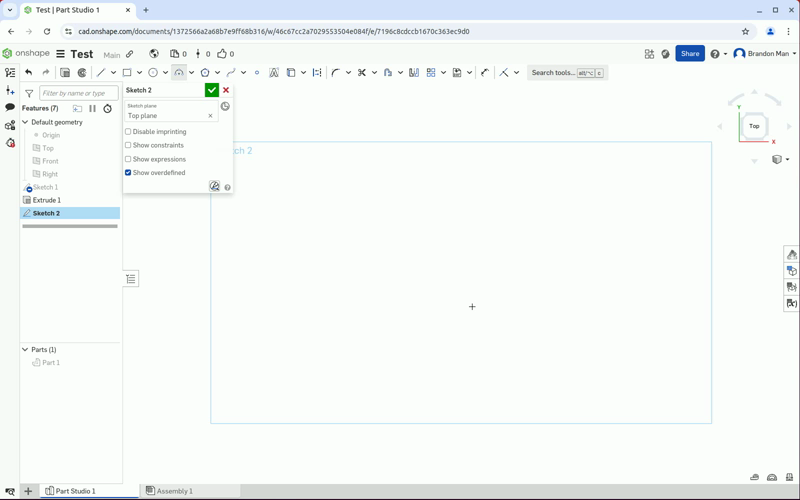
key_down(shift)
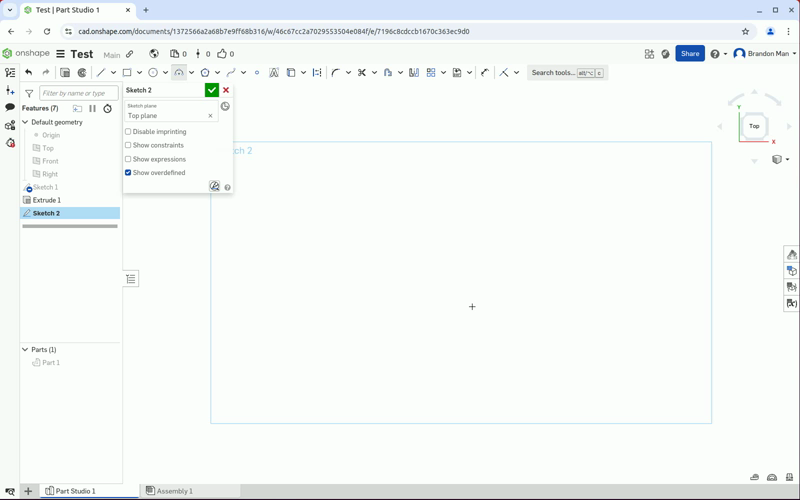
mouse_move(473, 310)
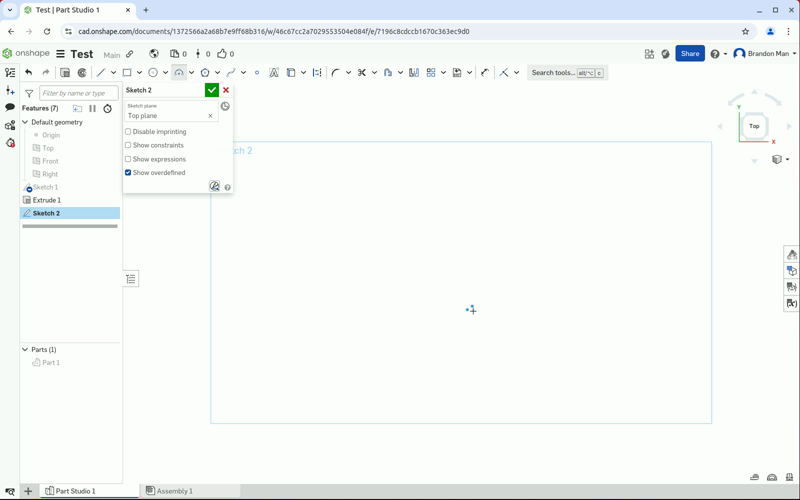
scroll(6)
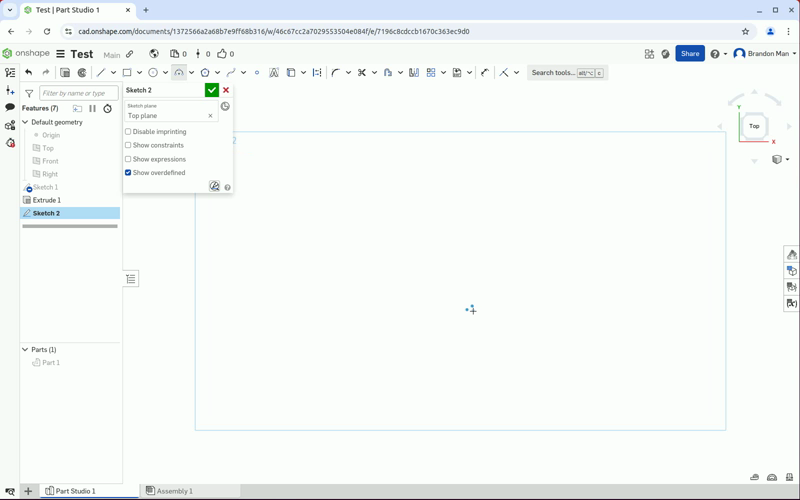
scroll(6)
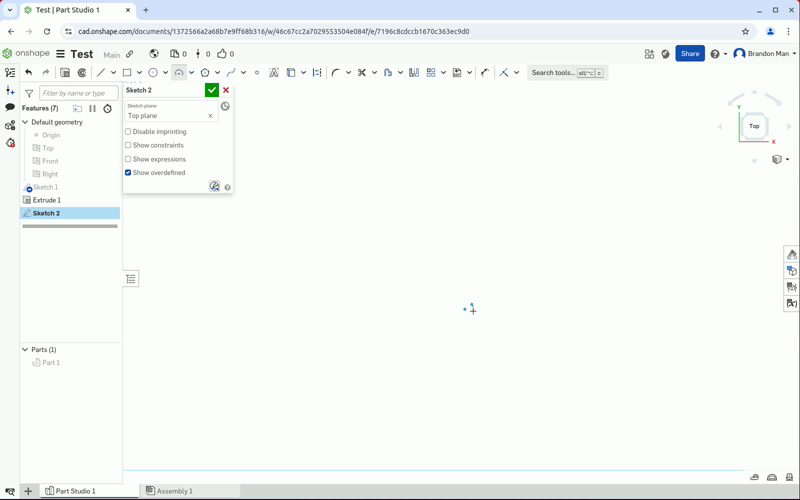
scroll(6)
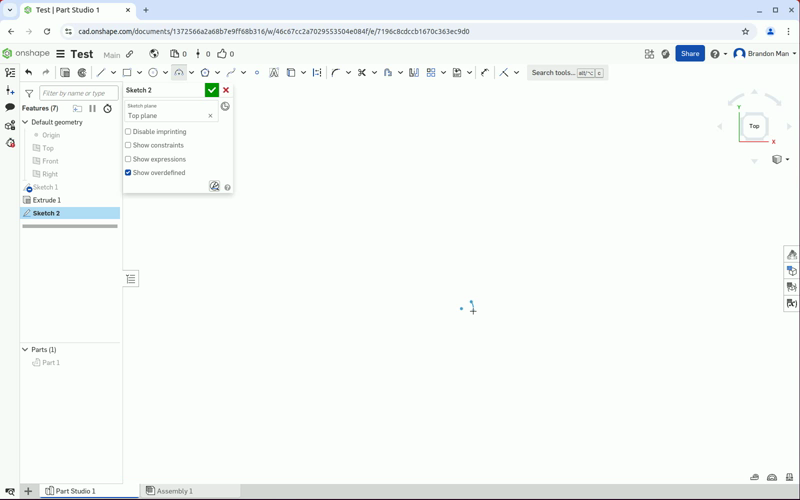
scroll(6)
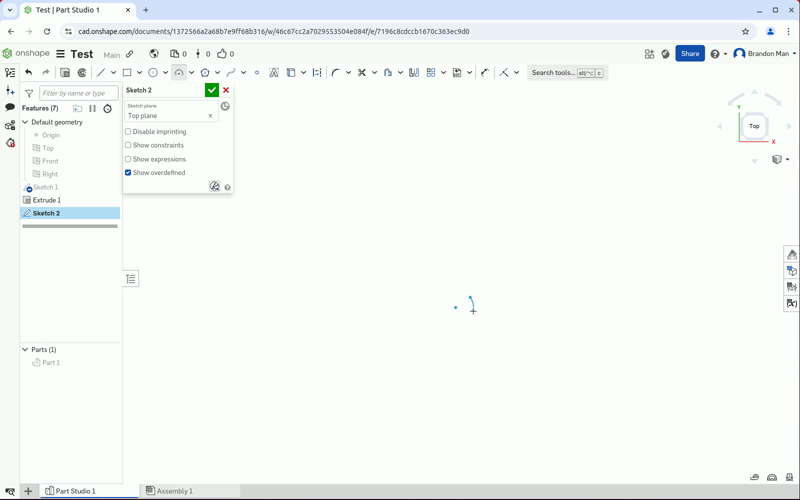
scroll(6)
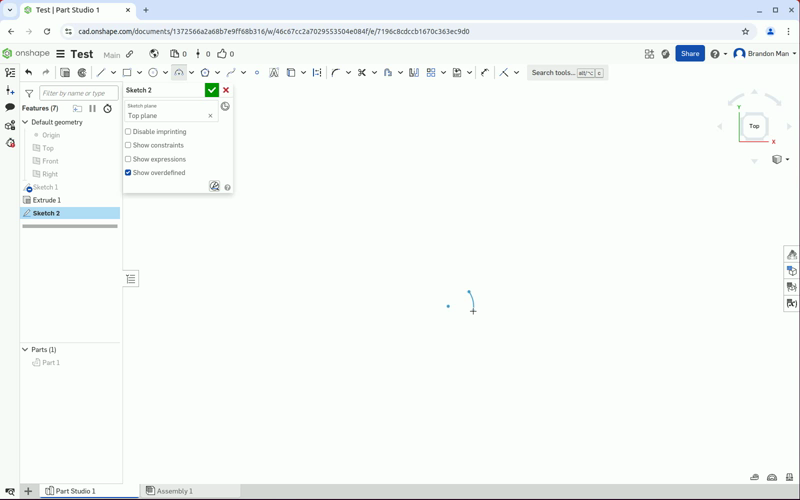
scroll(6)
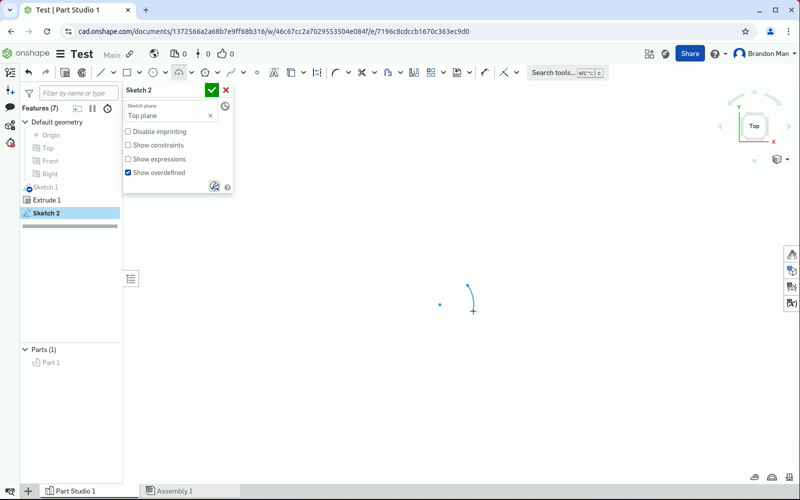
scroll(6)
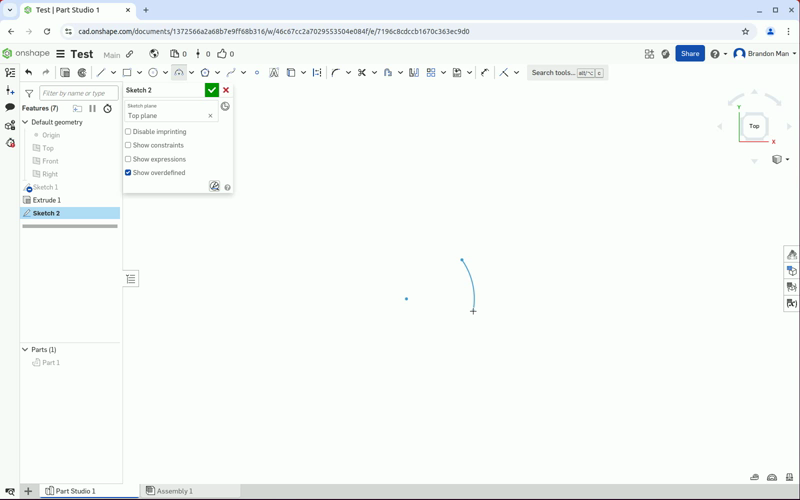
click(473, 310)
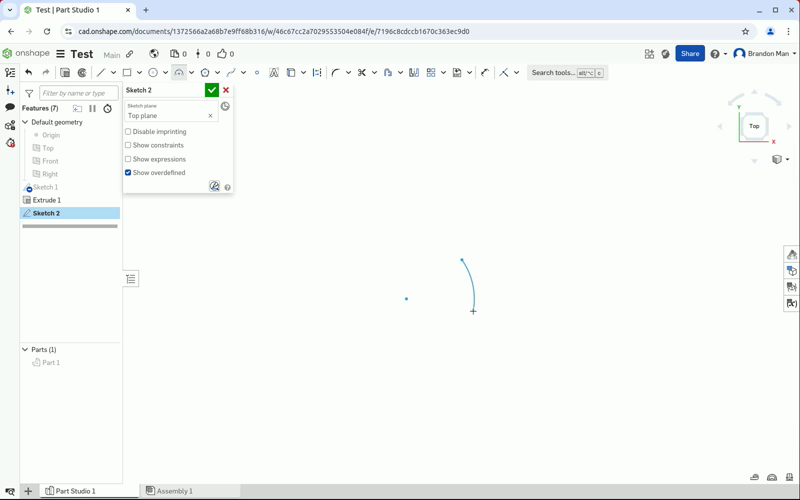
scroll(-6)
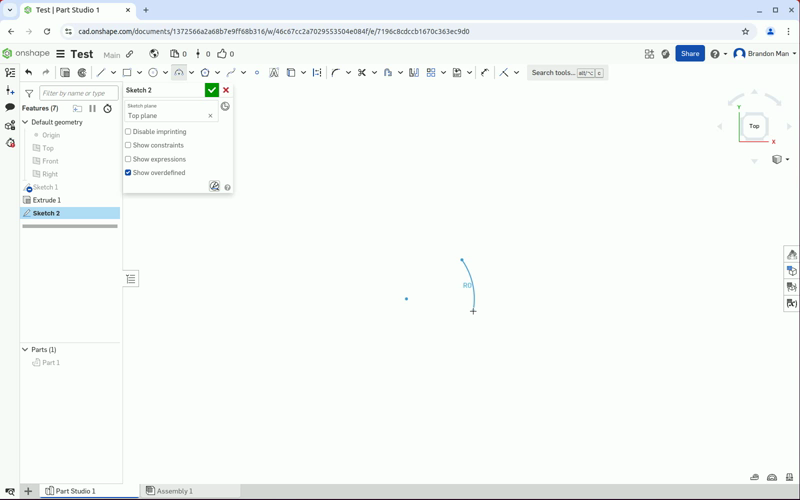
scroll(-6)
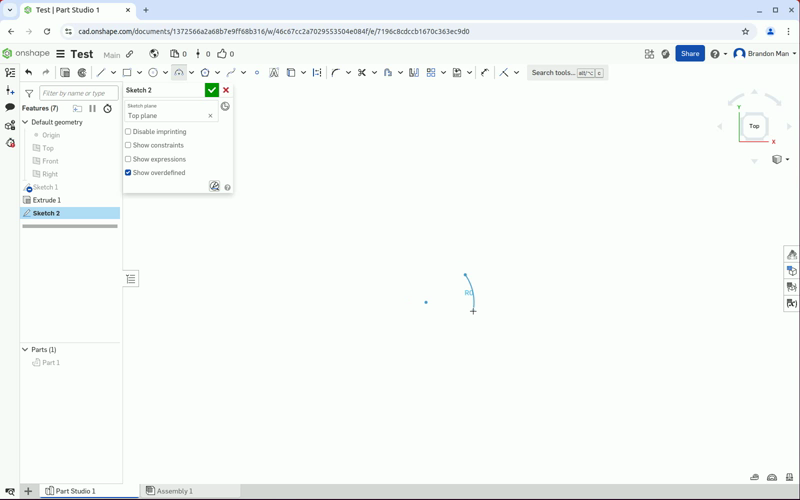
scroll(-6)
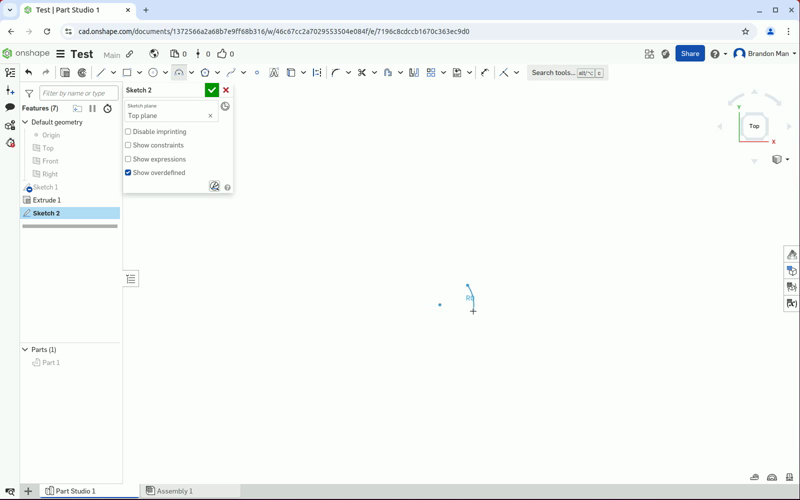
scroll(-6)
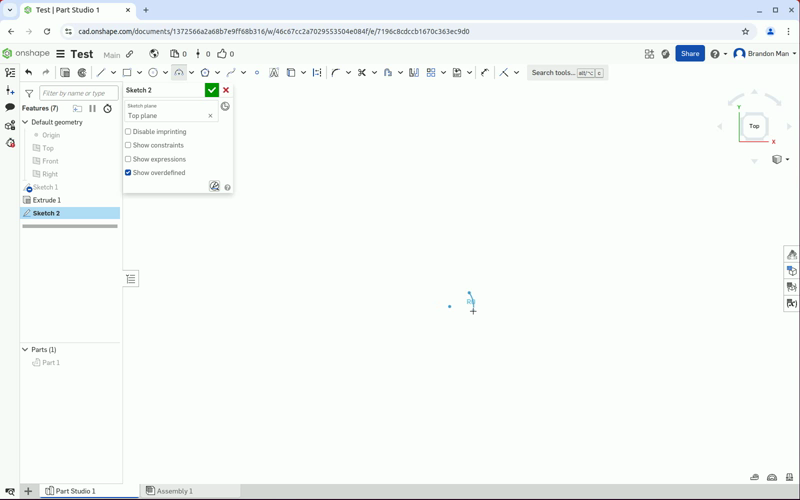
scroll(-6)
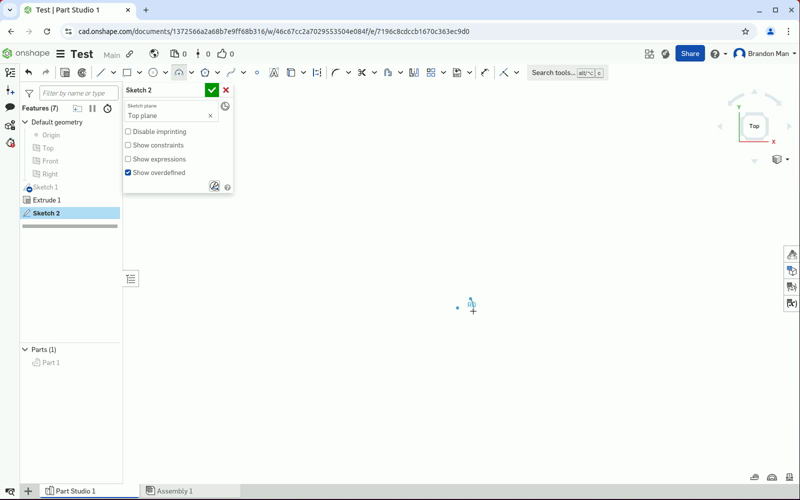
scroll(-6)
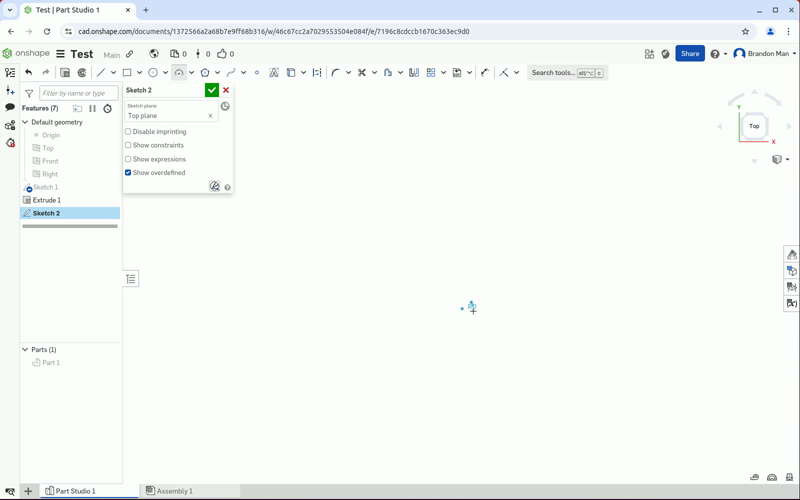
scroll(-6)
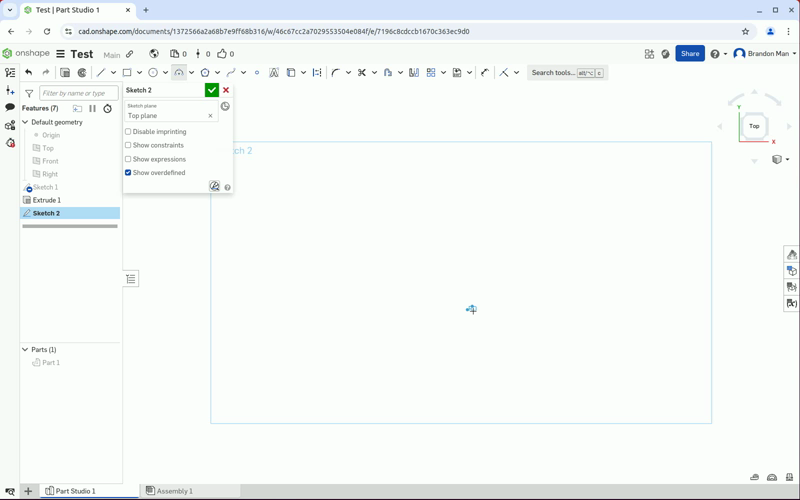
mouse_move(473, 308)
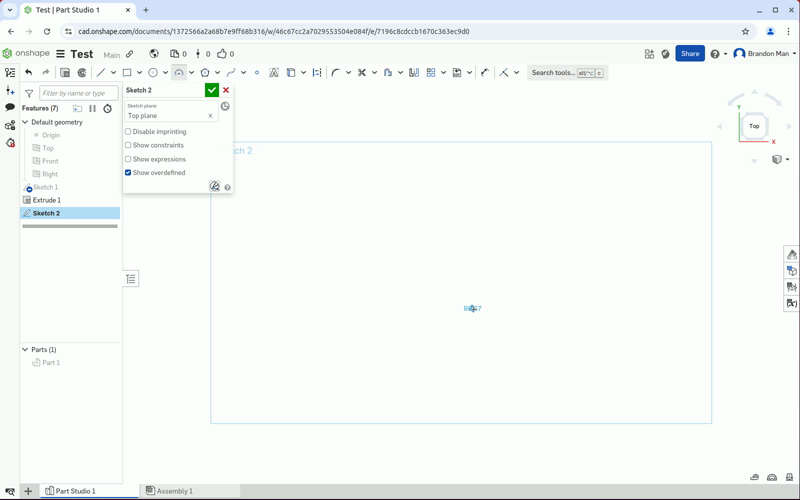
scroll(6)
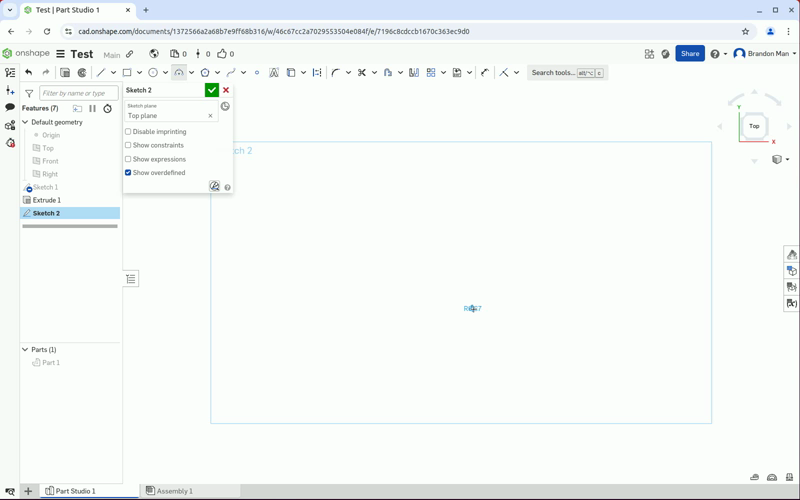
scroll(6)
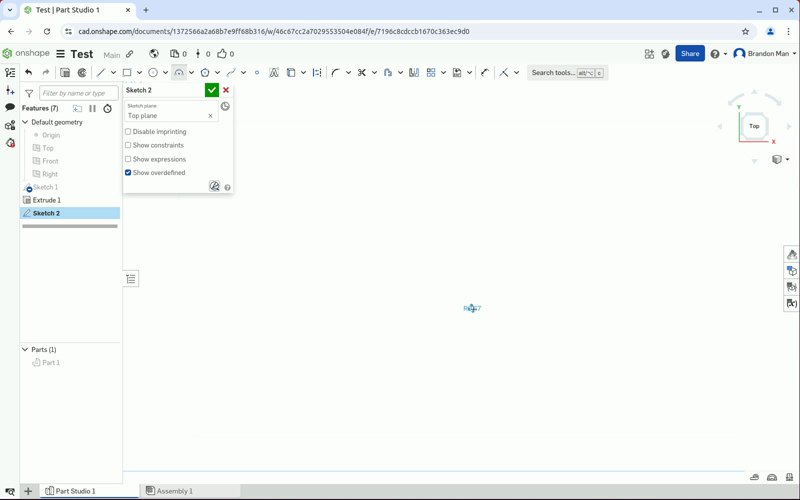
scroll(6)
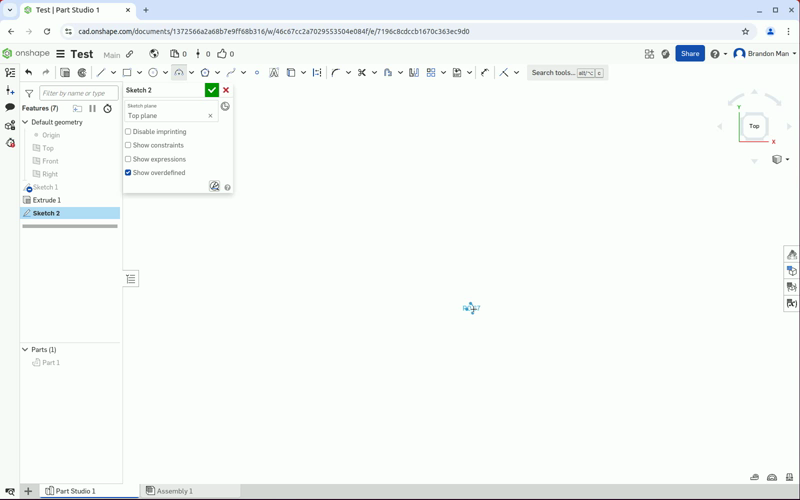
scroll(6)
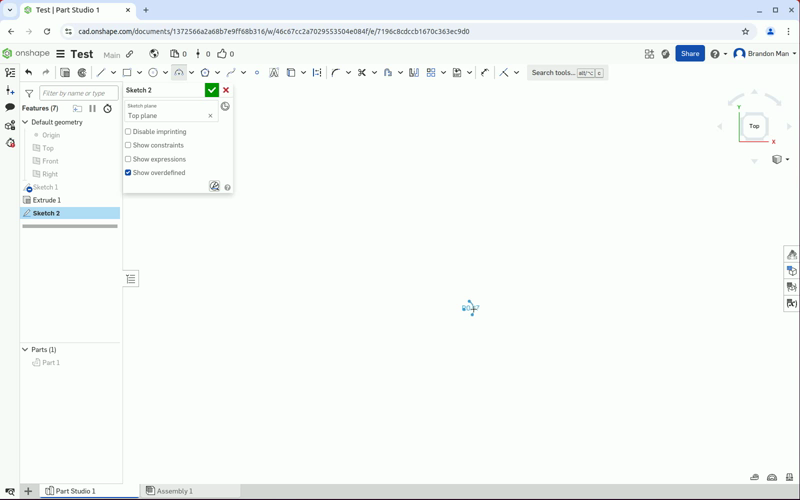
scroll(6)
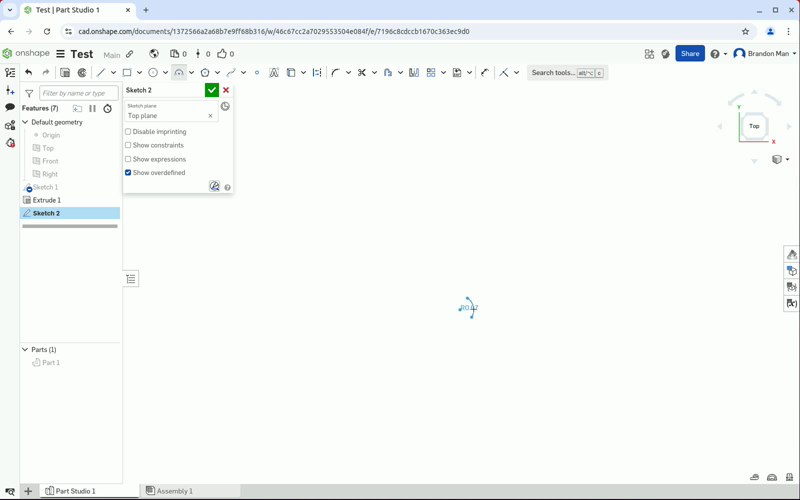
scroll(6)
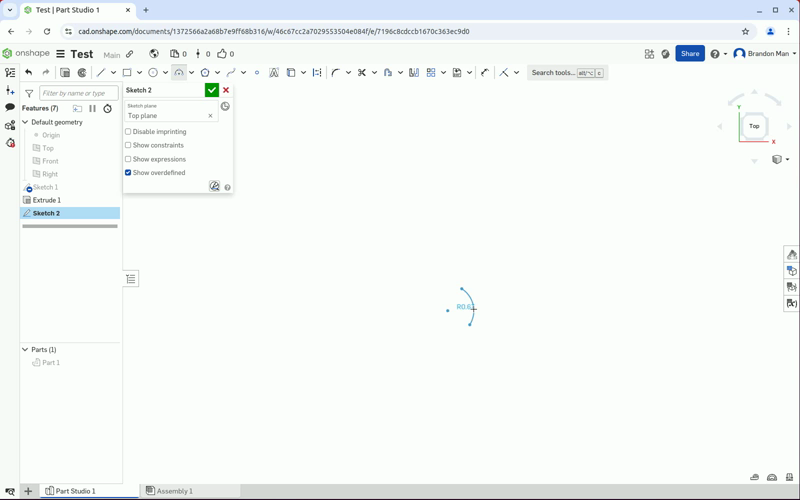
scroll(6)
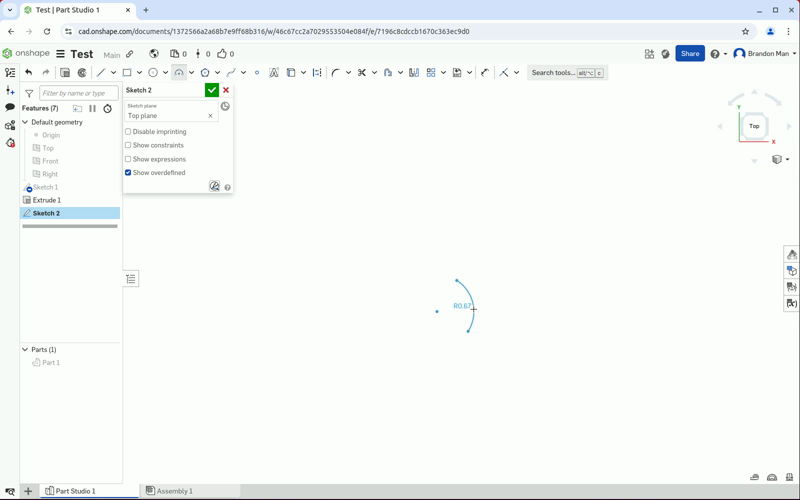
click(473, 308)
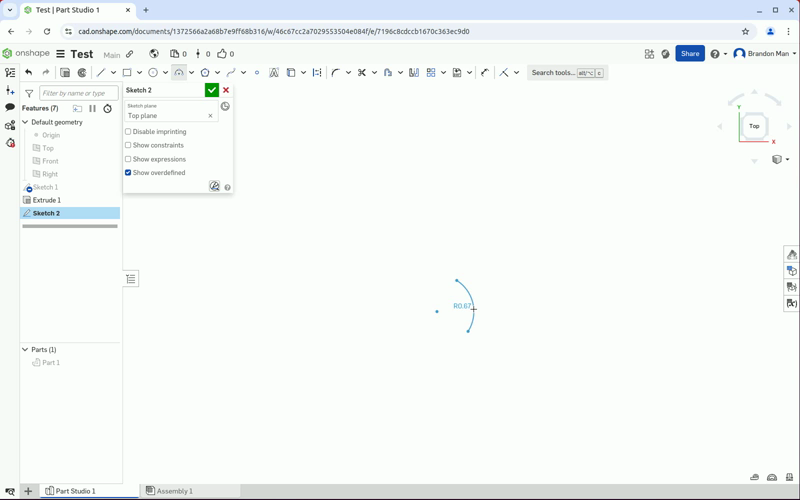
scroll(-6)
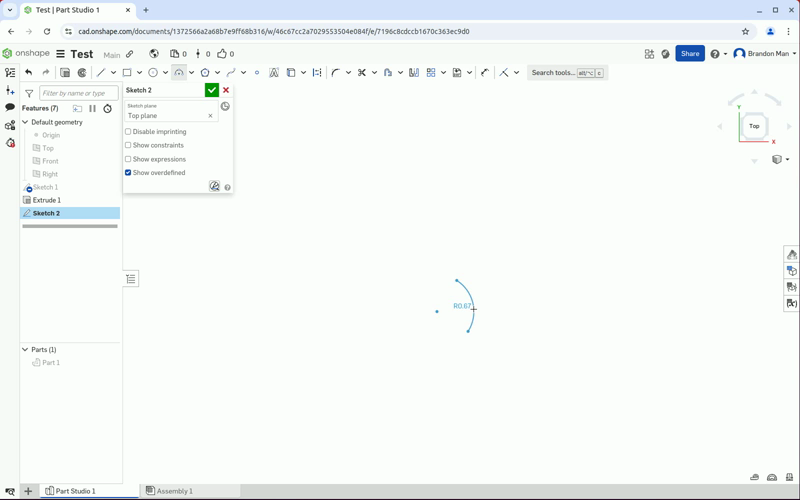
scroll(-6)
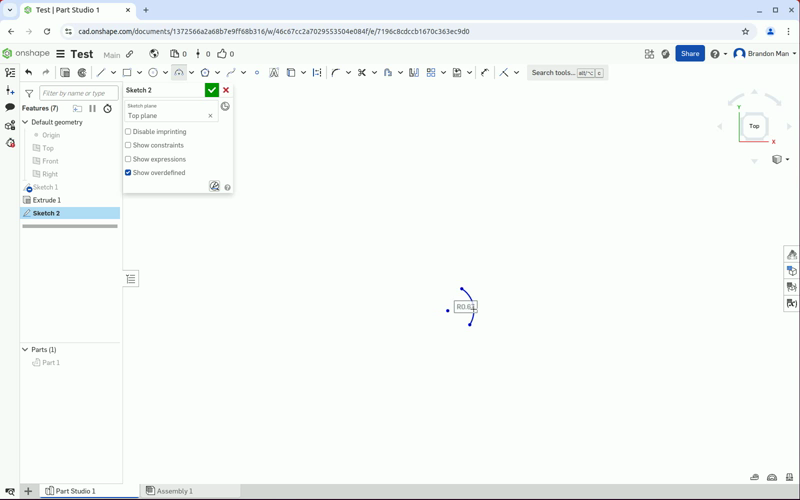
scroll(-6)
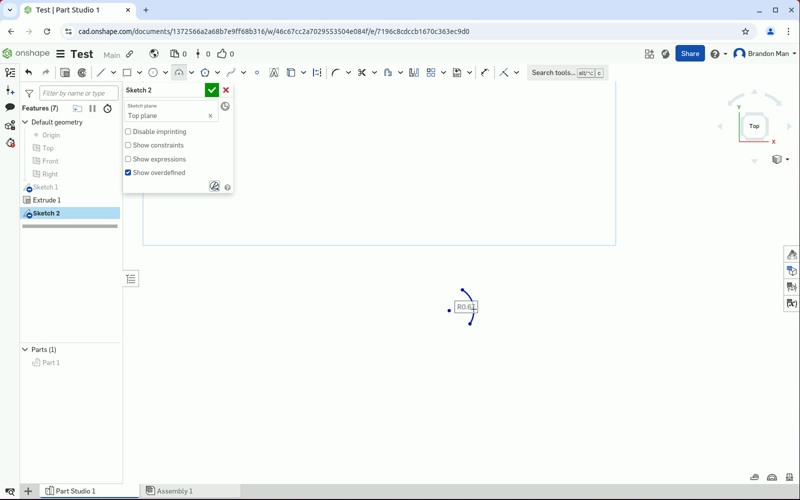
scroll(-6)
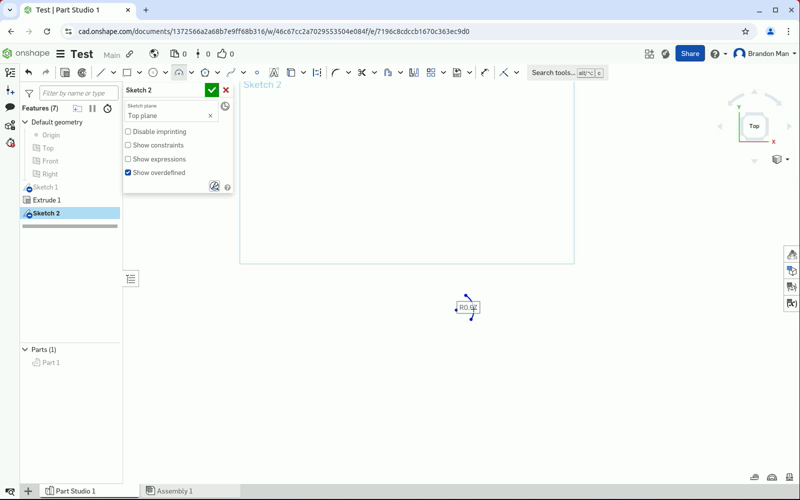
scroll(-6)
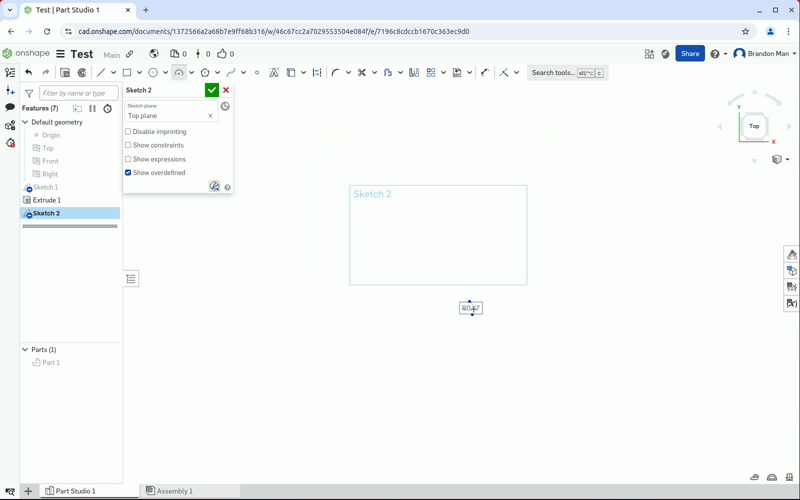
scroll(-6)
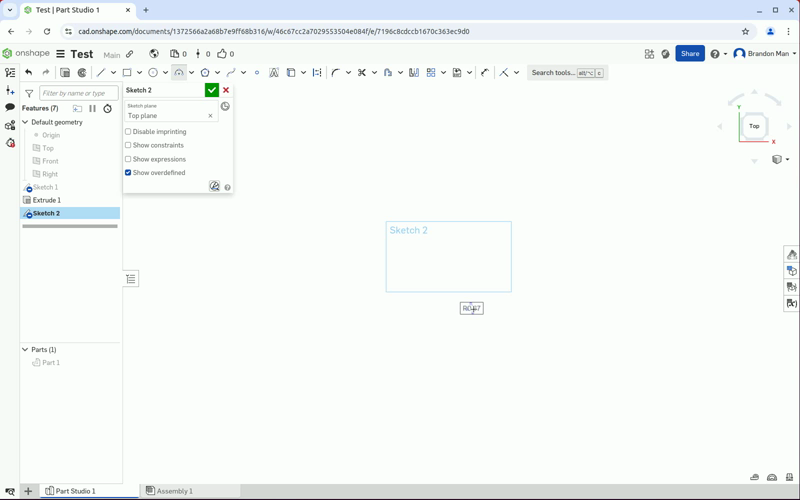
scroll(-6)
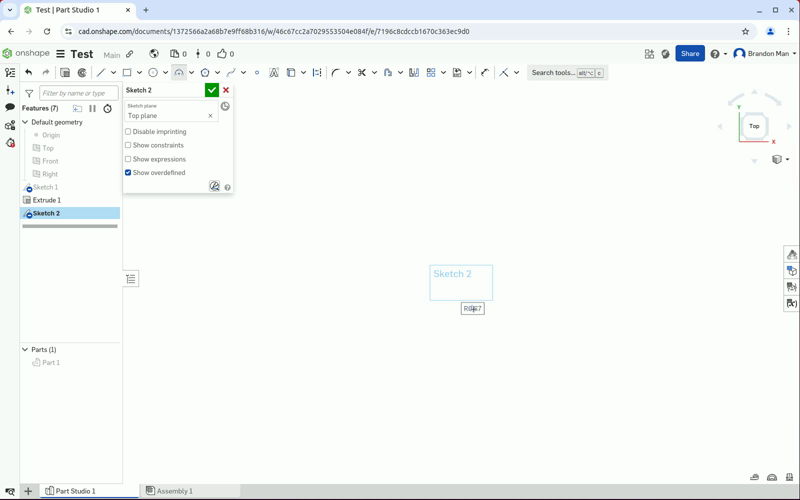
key_up(shift)
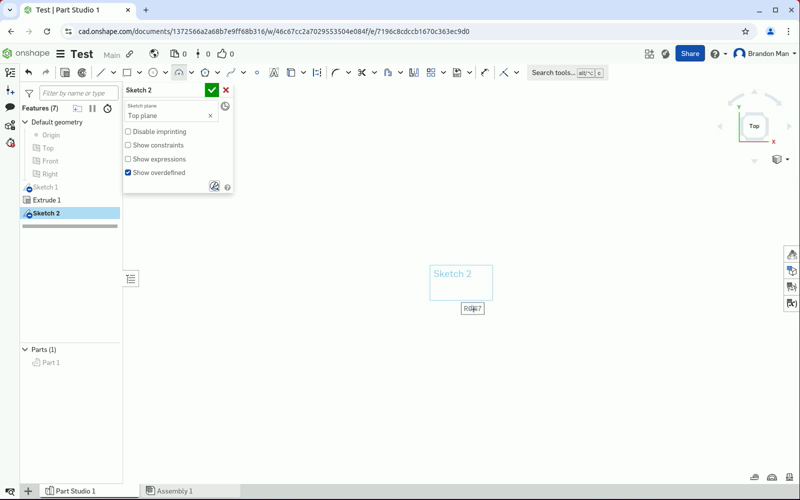
key(esc)
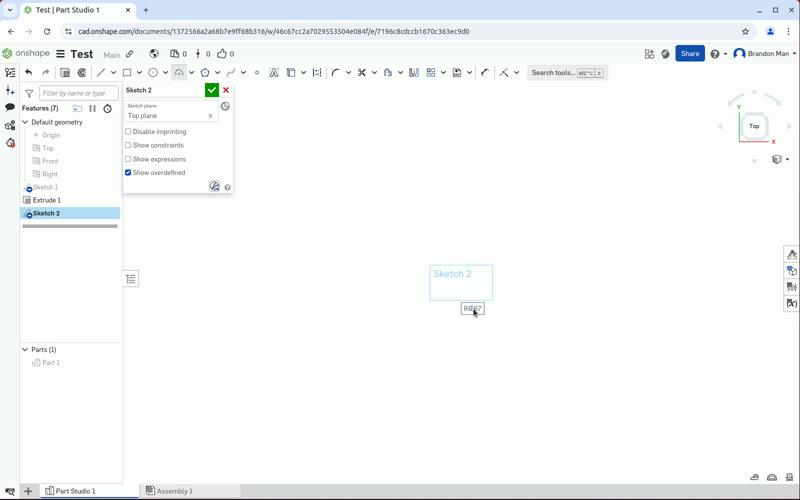
key(l)
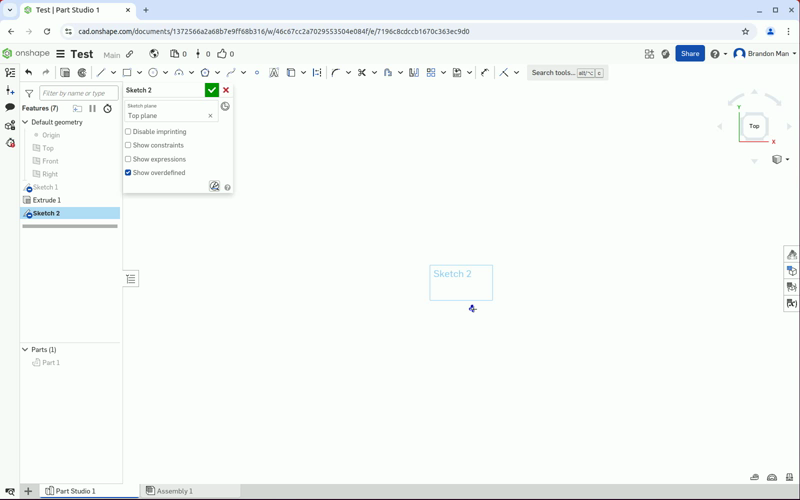
mouse_move(473, 310)
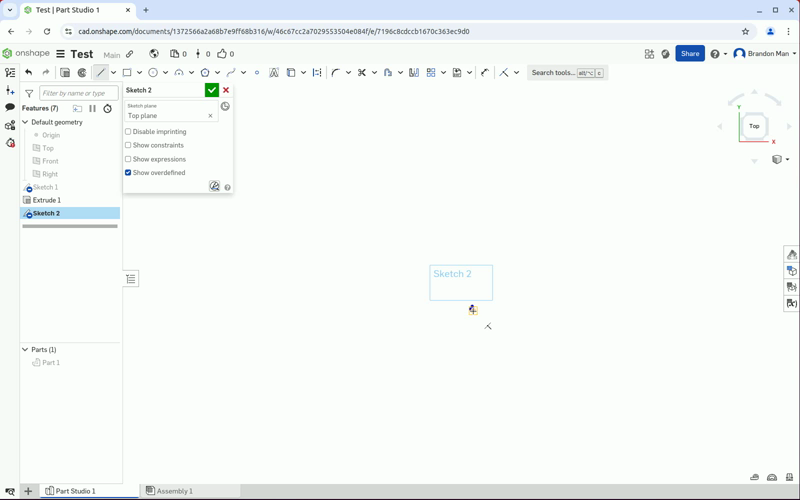
scroll(6)
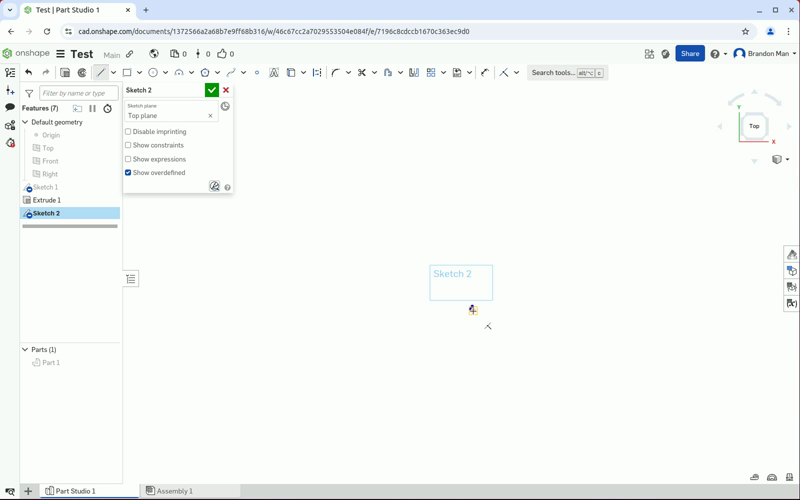
scroll(6)
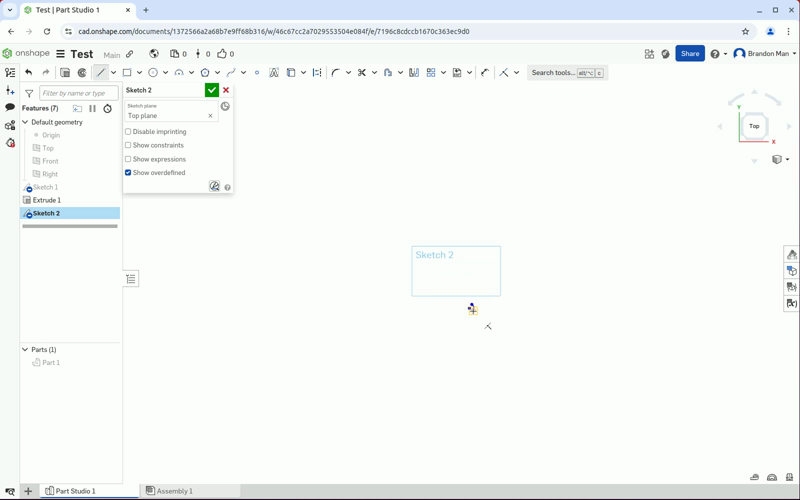
scroll(6)
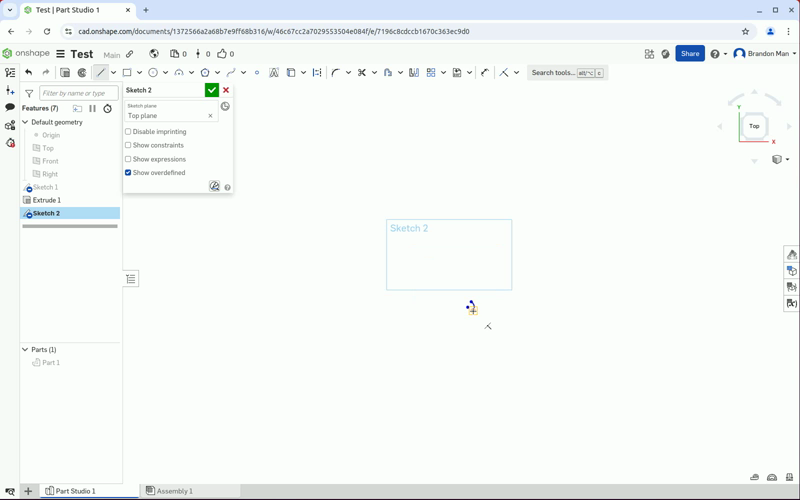
scroll(6)
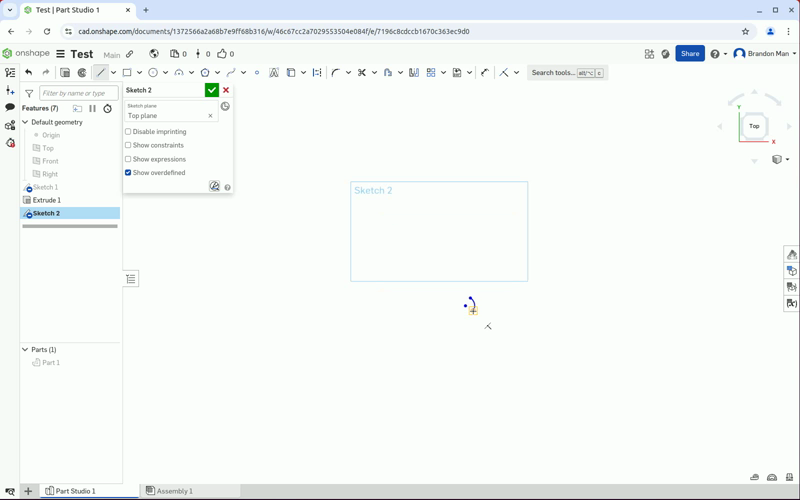
scroll(6)
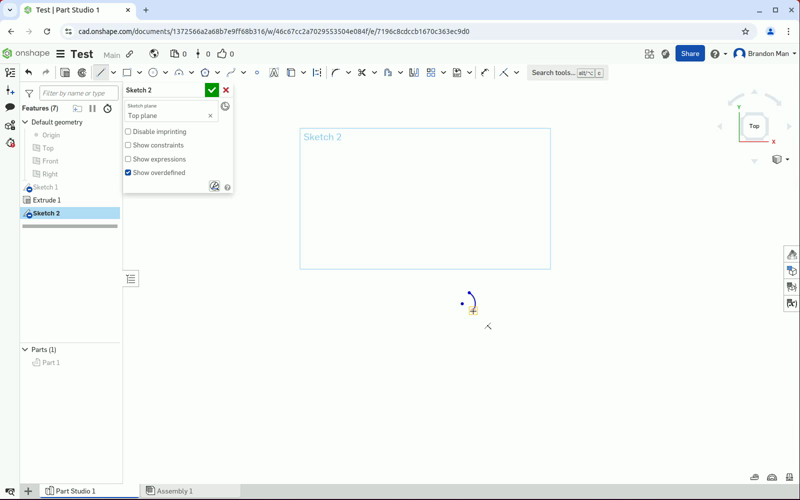
scroll(6)
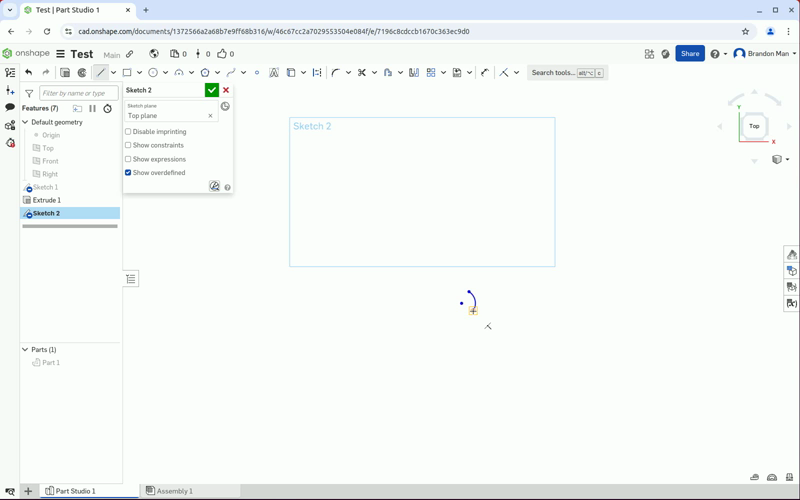
scroll(6)
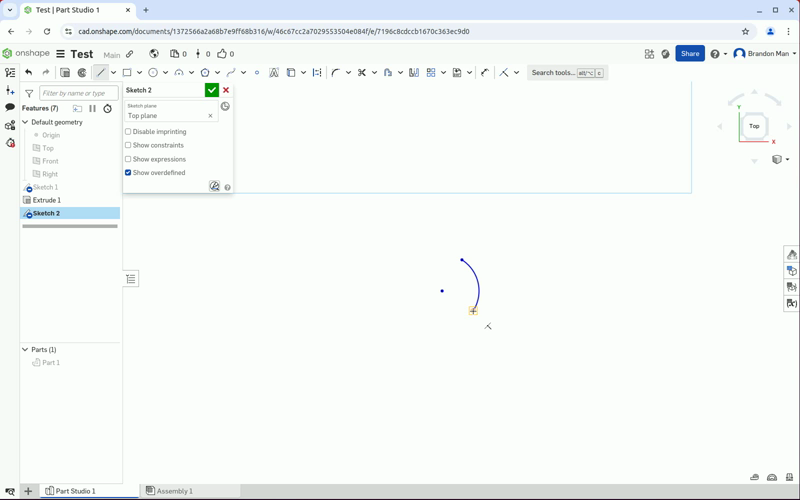
click(473, 310)
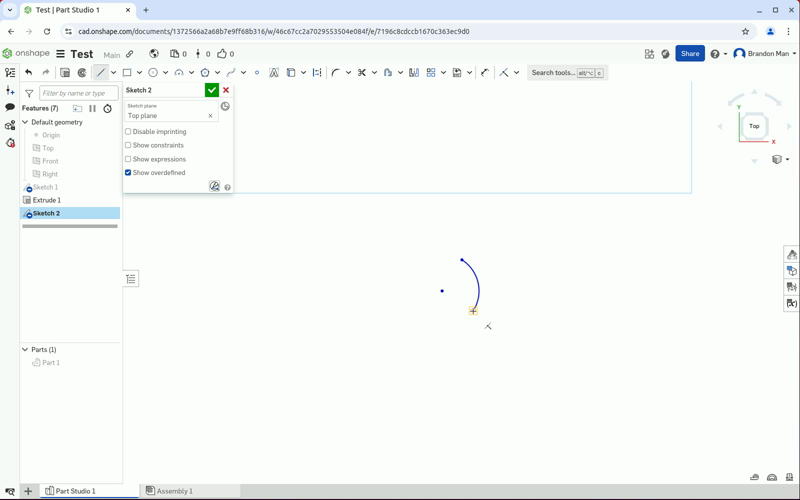
scroll(-6)
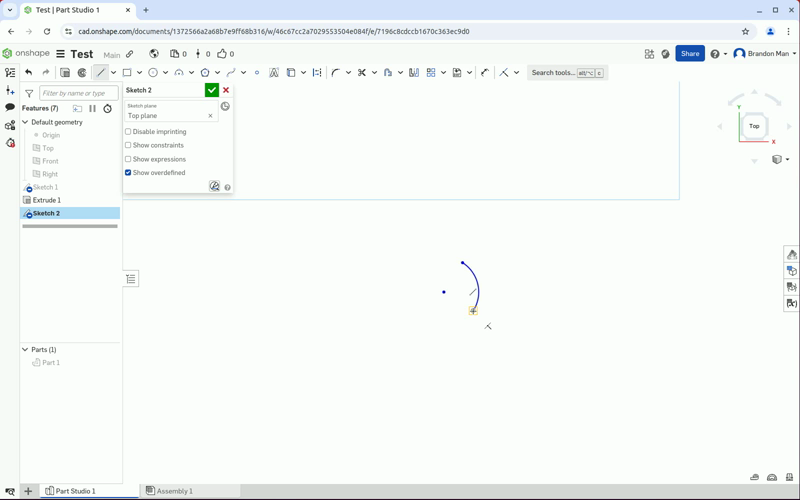
scroll(-6)
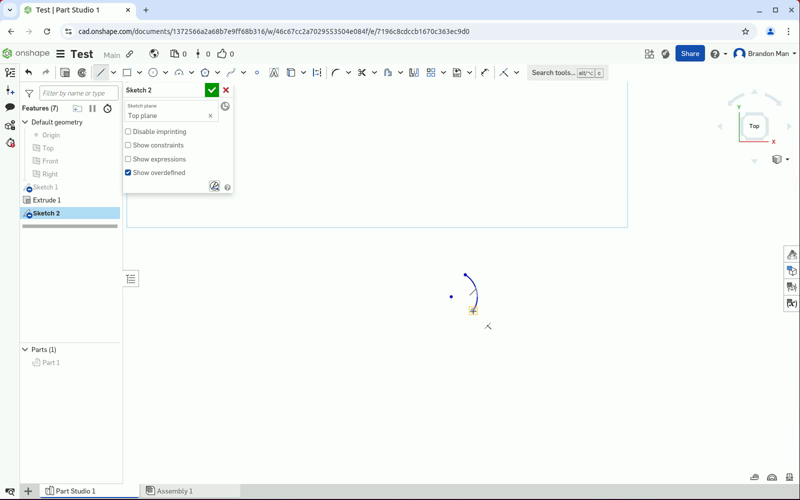
scroll(-6)
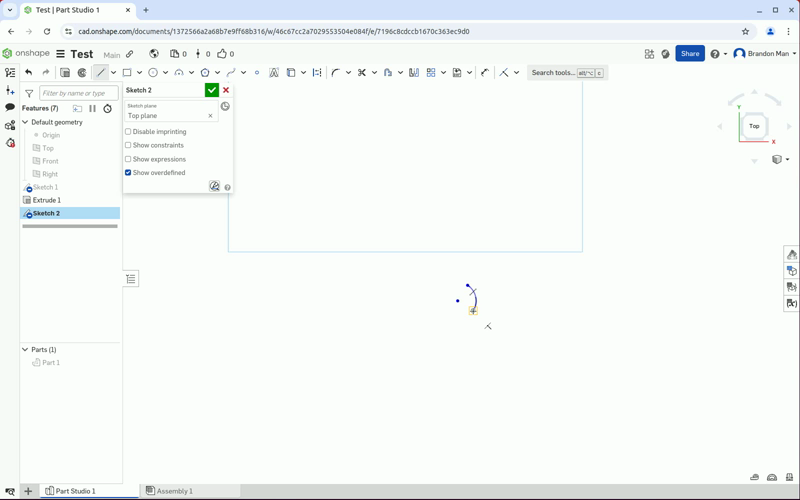
scroll(-6)
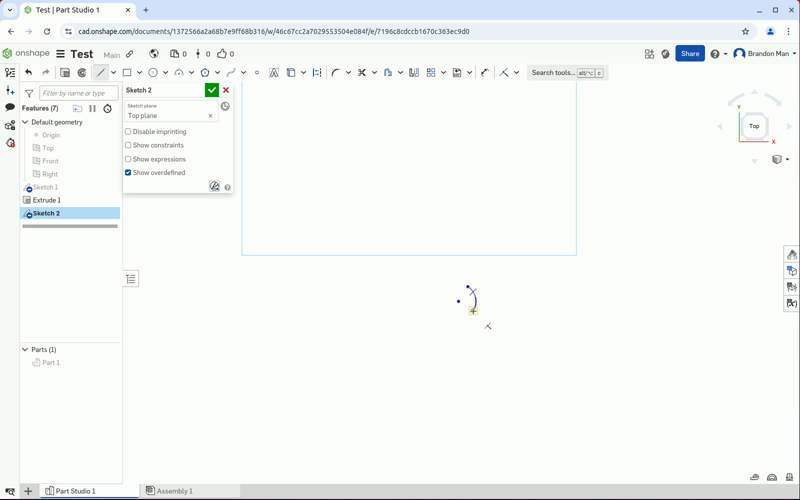
scroll(-6)
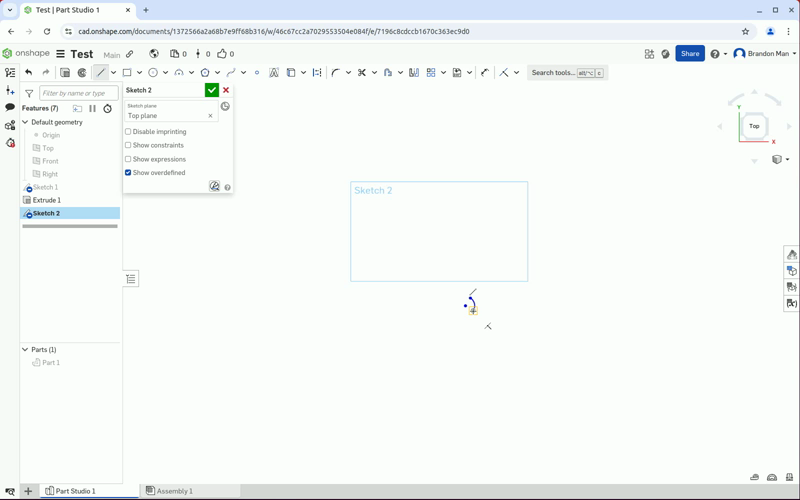
scroll(-6)
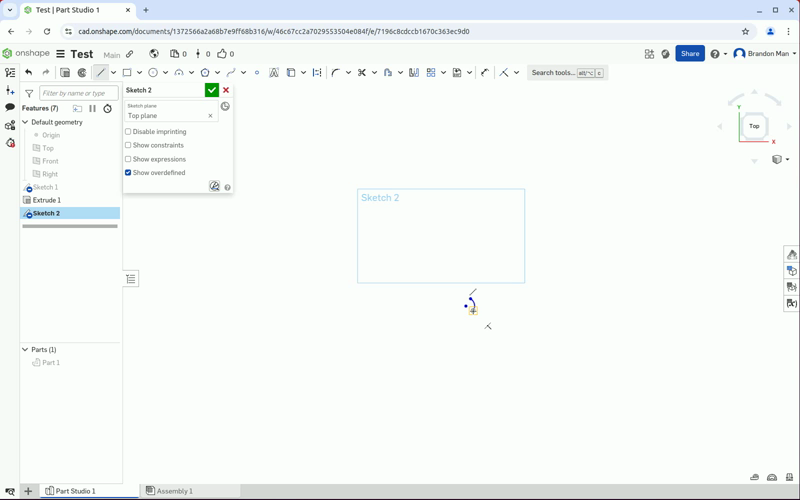
scroll(-6)
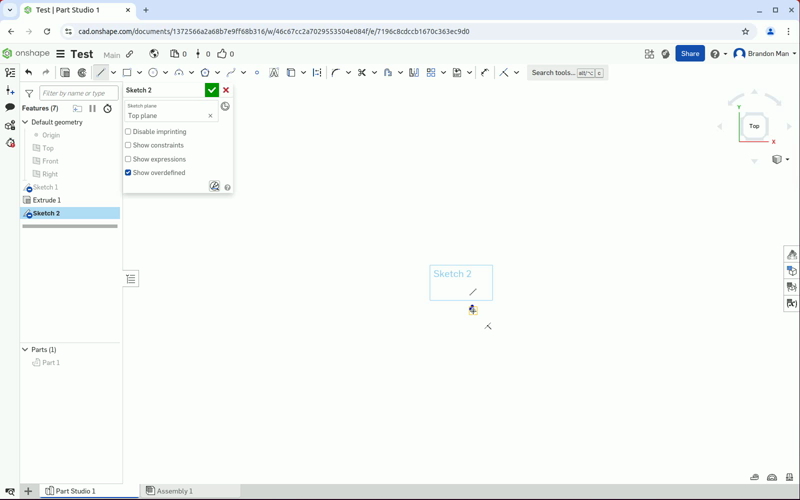
key_down(shift)
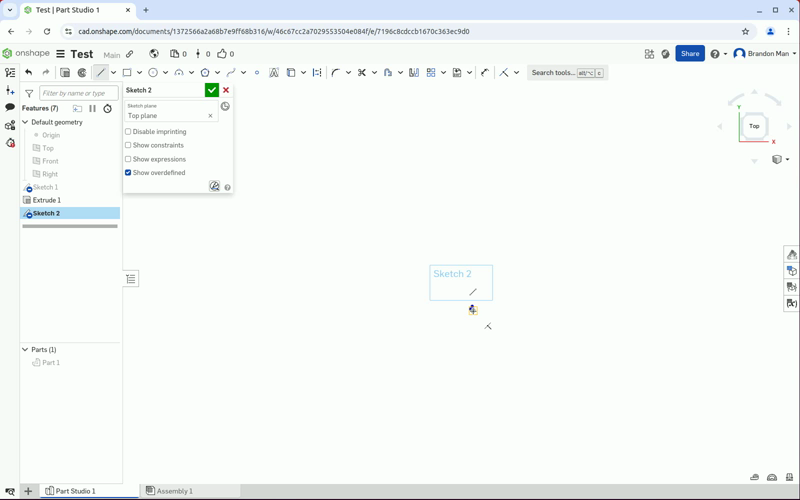
mouse_move(503, 310)
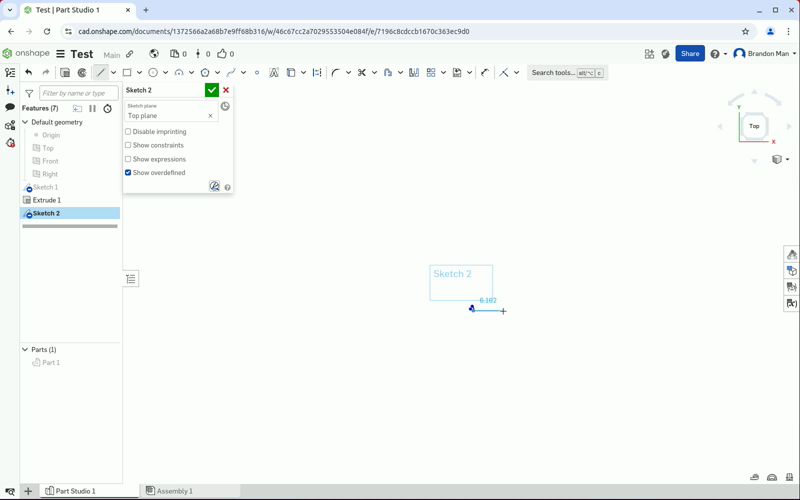
mouse_move(473, 306)
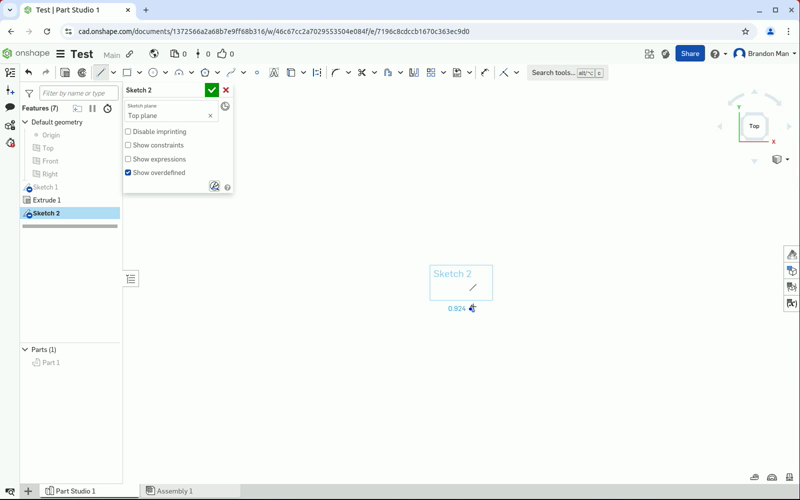
scroll(6)
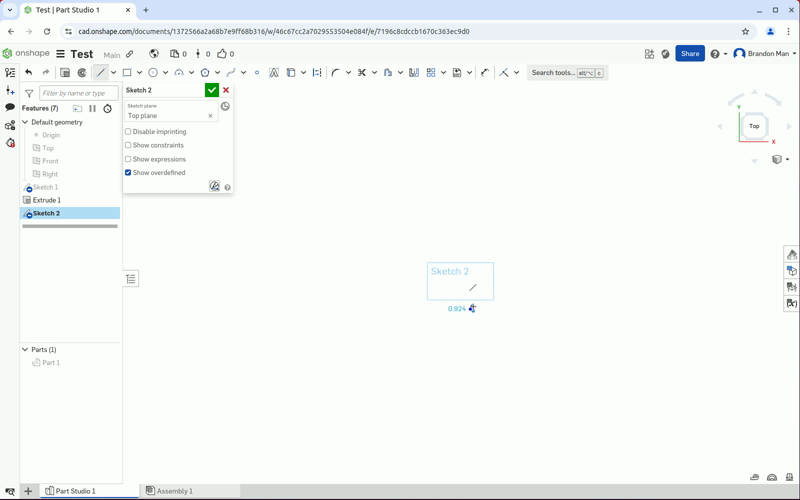
scroll(6)
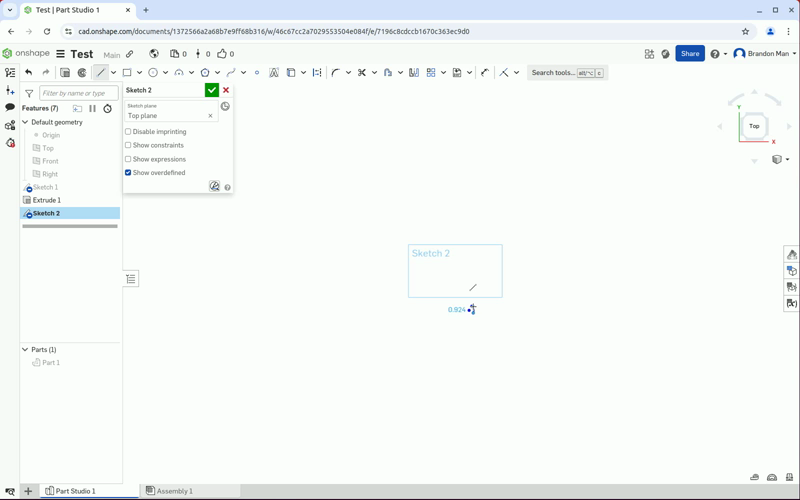
scroll(6)
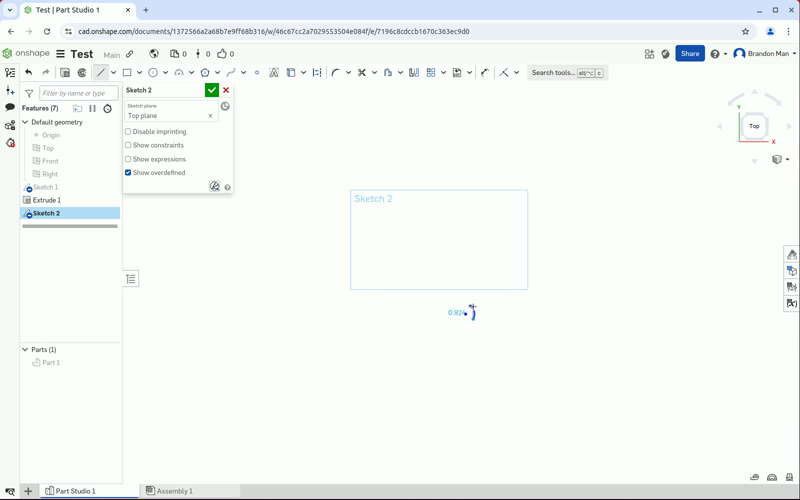
scroll(6)
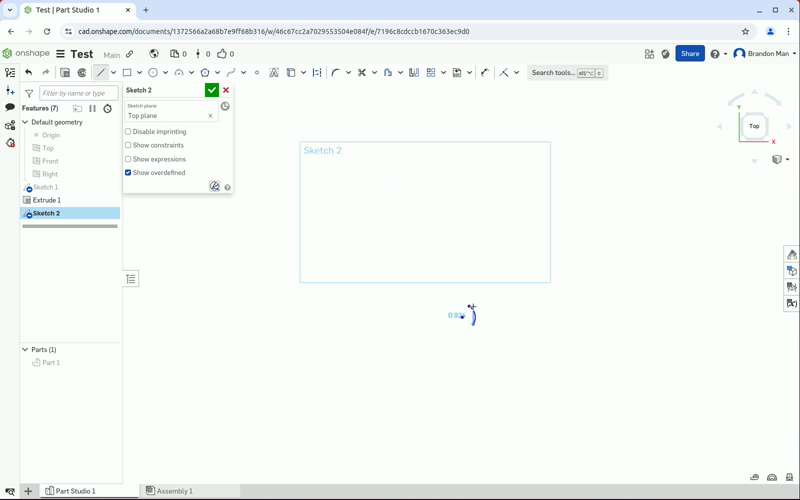
scroll(6)
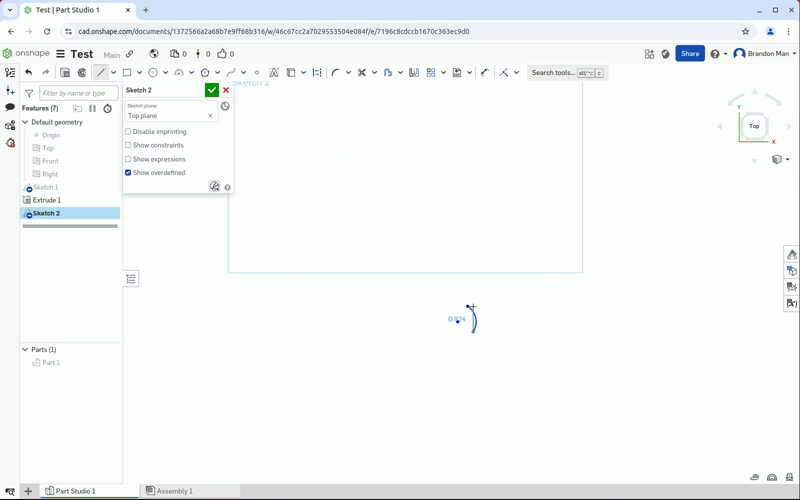
scroll(6)
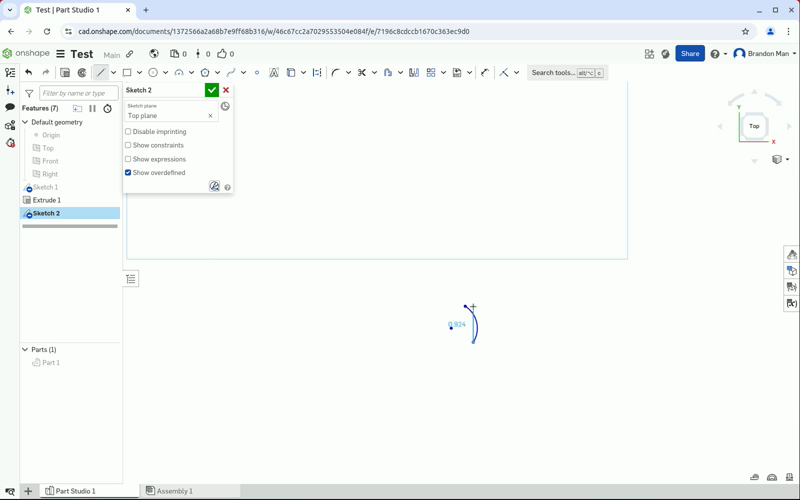
scroll(6)
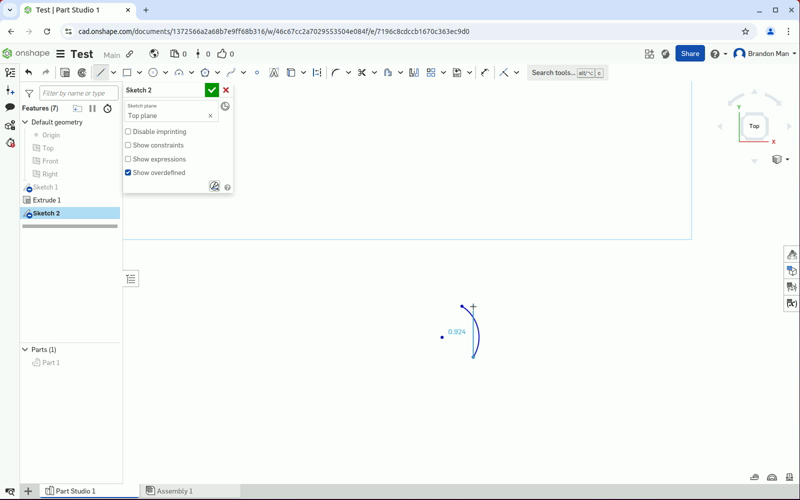
click(473, 306)
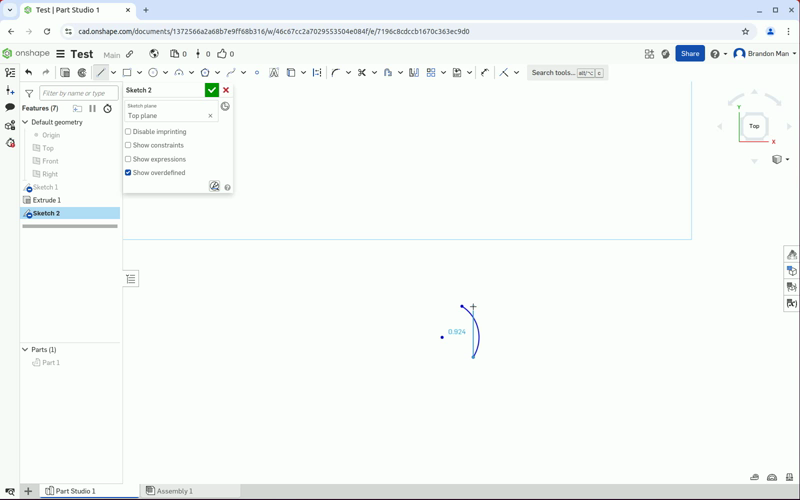
scroll(-6)
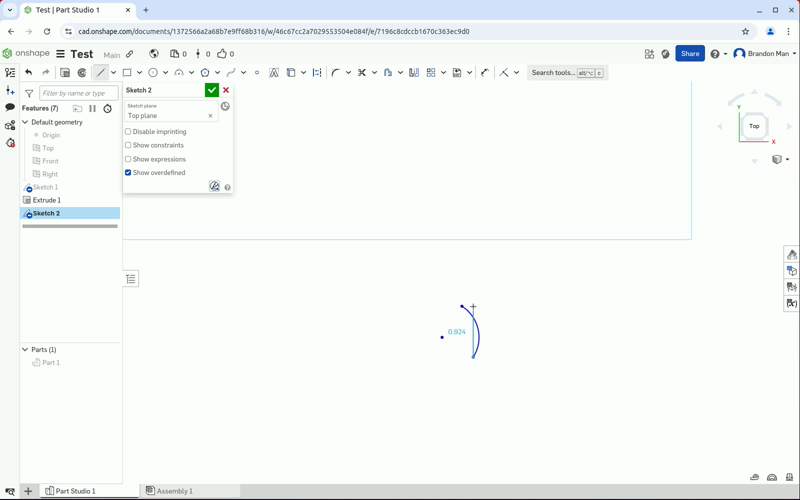
scroll(-6)
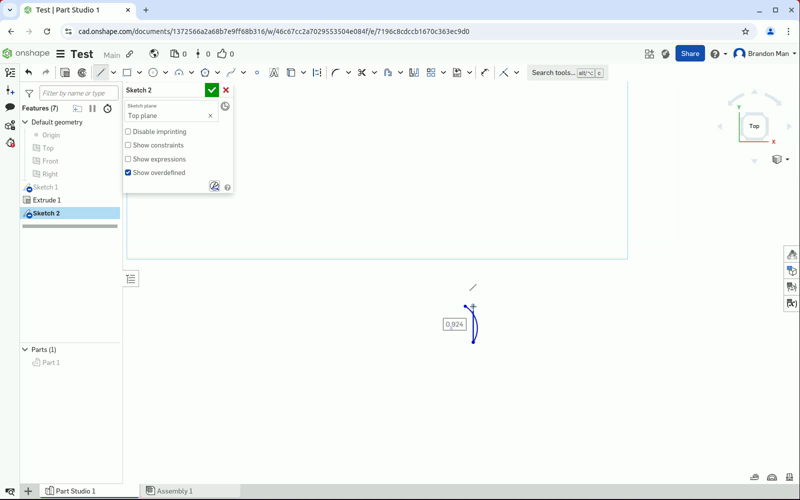
scroll(-6)
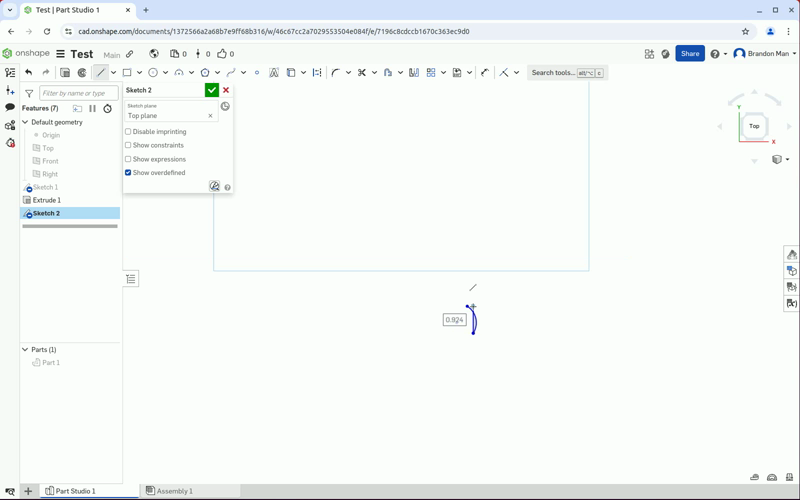
scroll(-6)
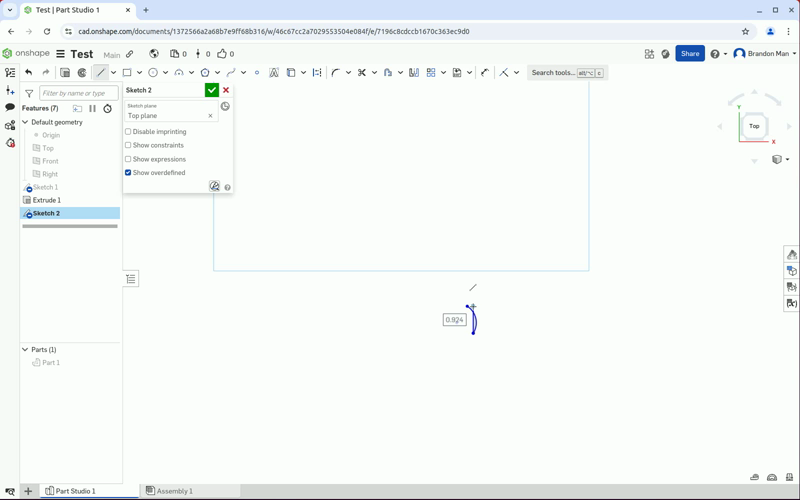
scroll(-6)
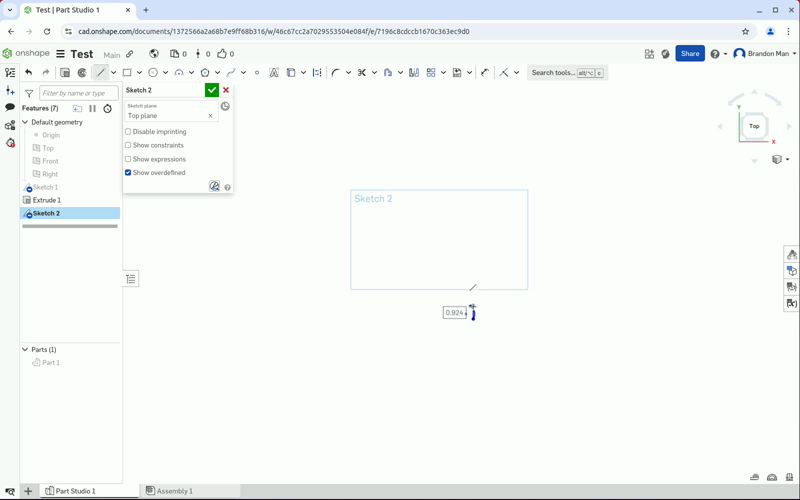
scroll(-6)
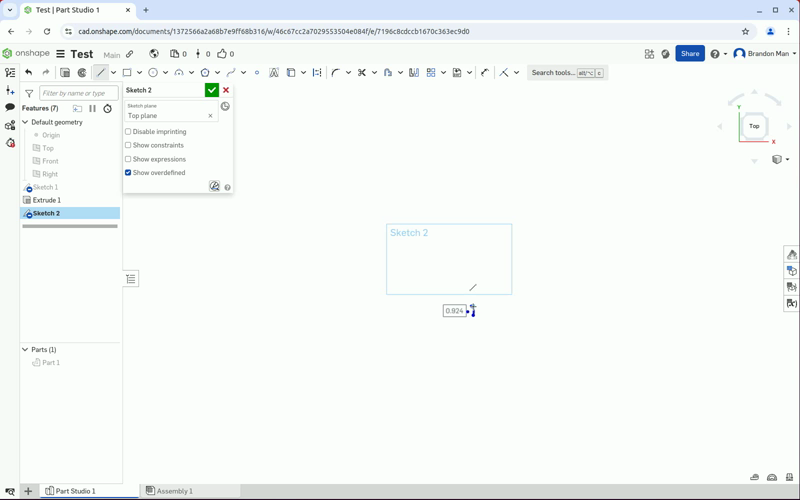
scroll(-6)
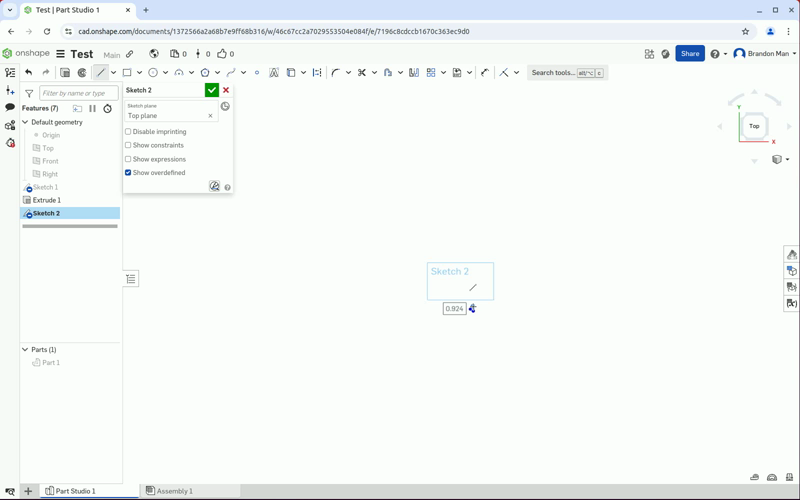
key_up(shift)
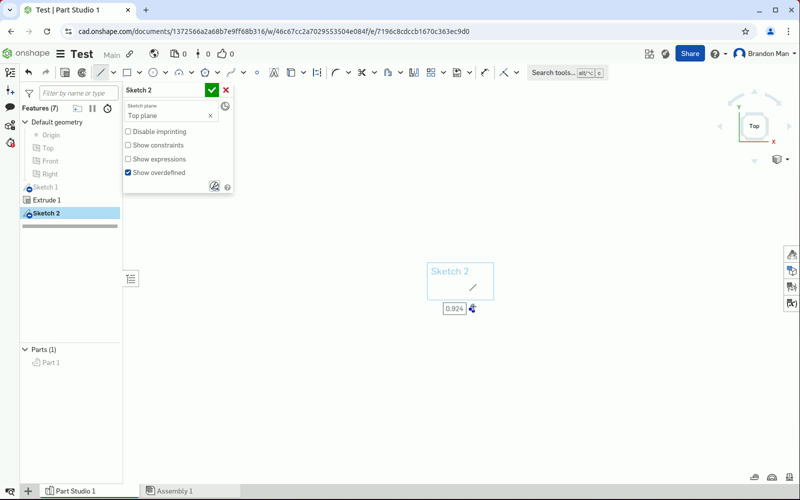
key(esc)
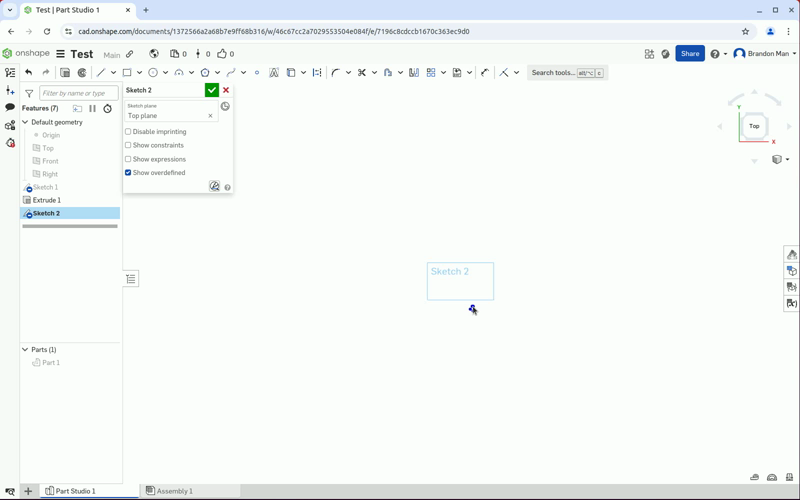
key(a)
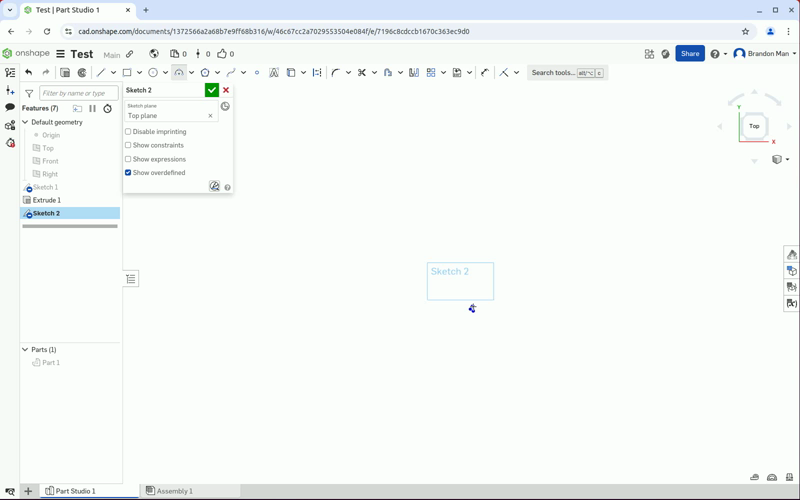
mouse_move(473, 306)
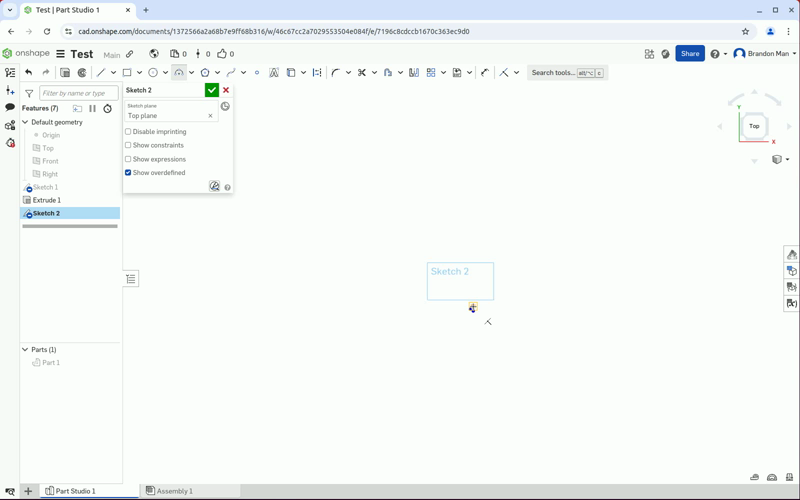
scroll(6)
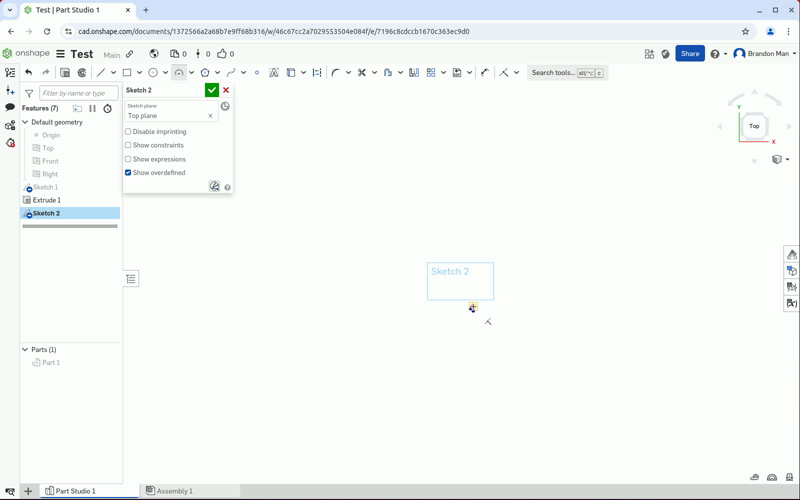
scroll(6)
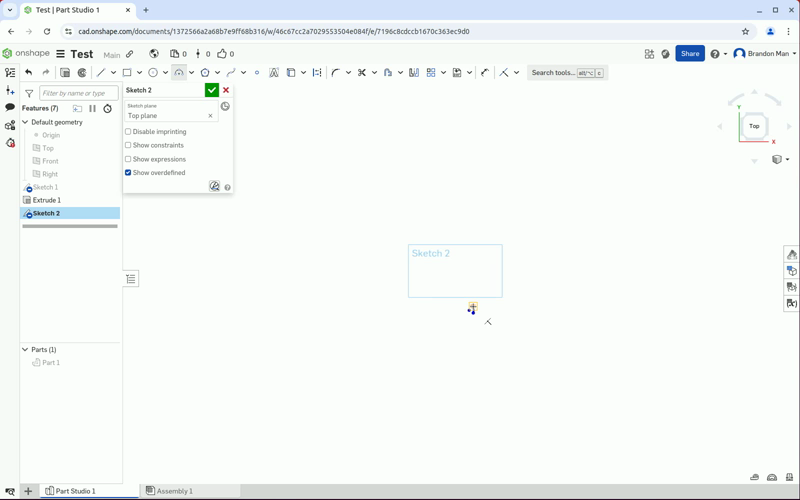
scroll(6)
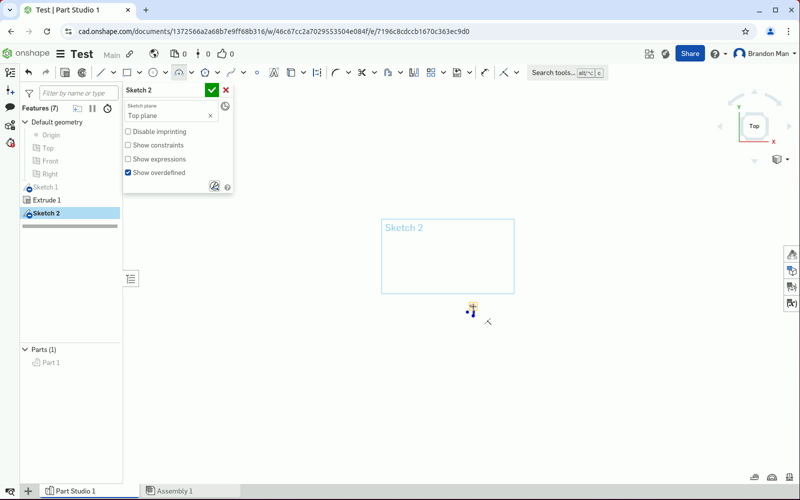
scroll(6)
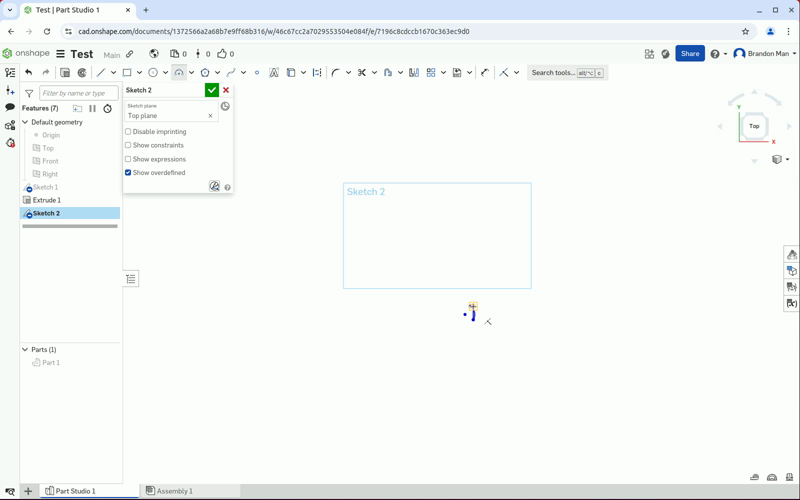
scroll(6)
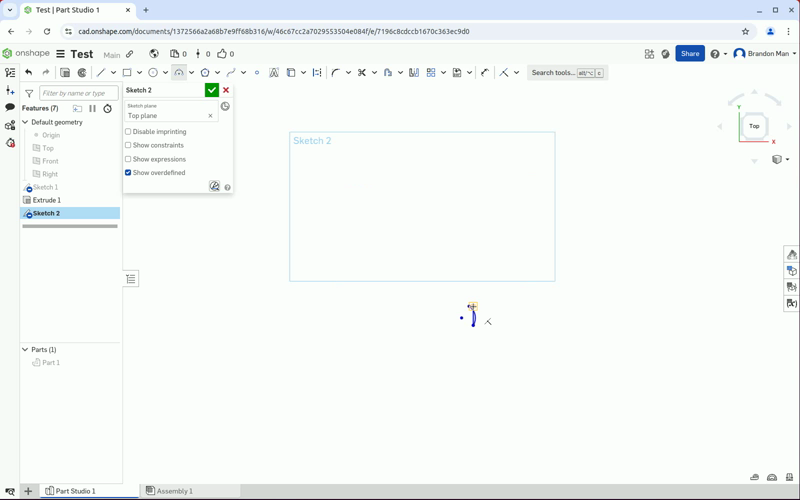
scroll(6)
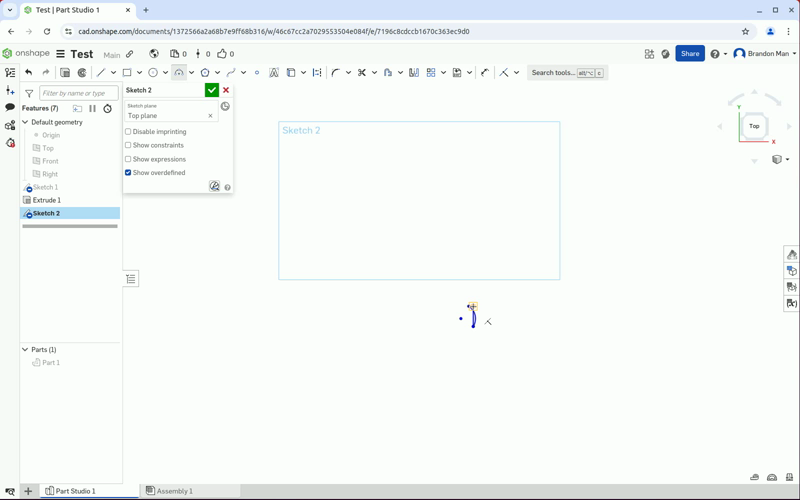
scroll(6)
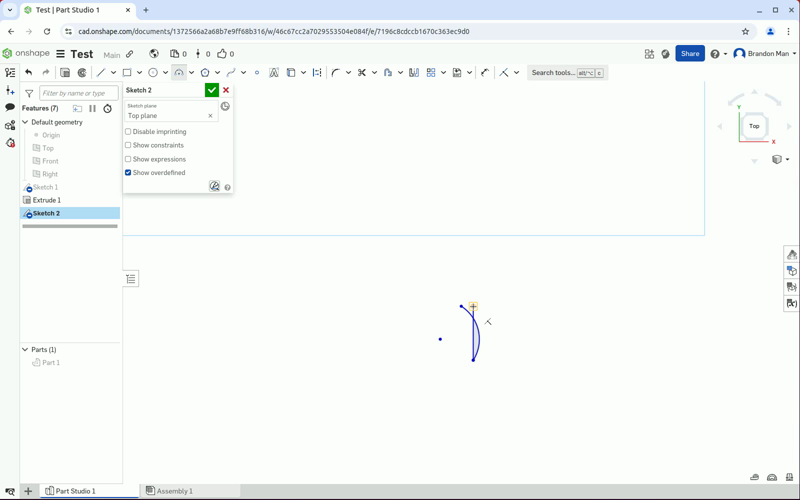
click(473, 306)
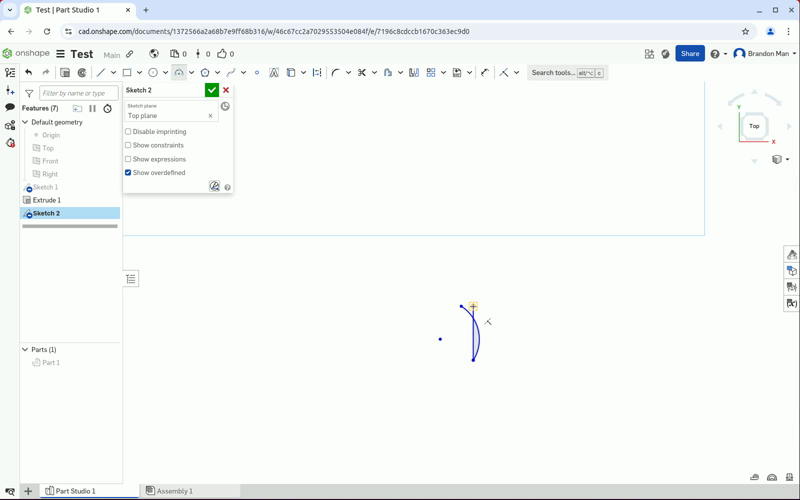
scroll(-6)
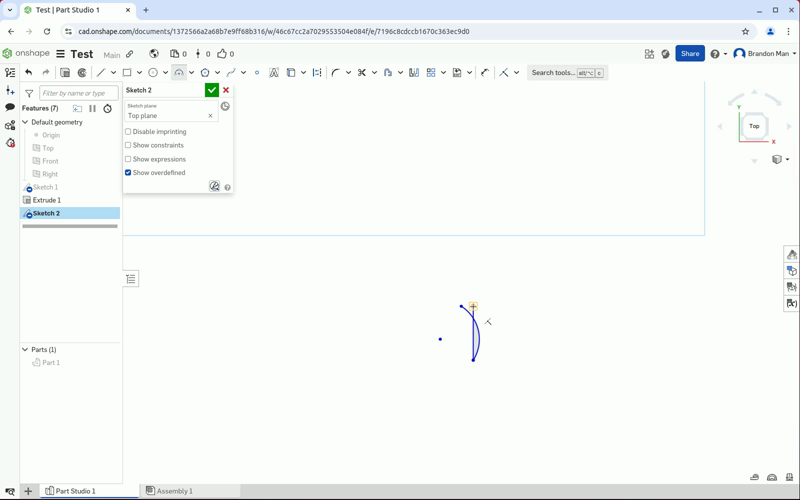
scroll(-6)
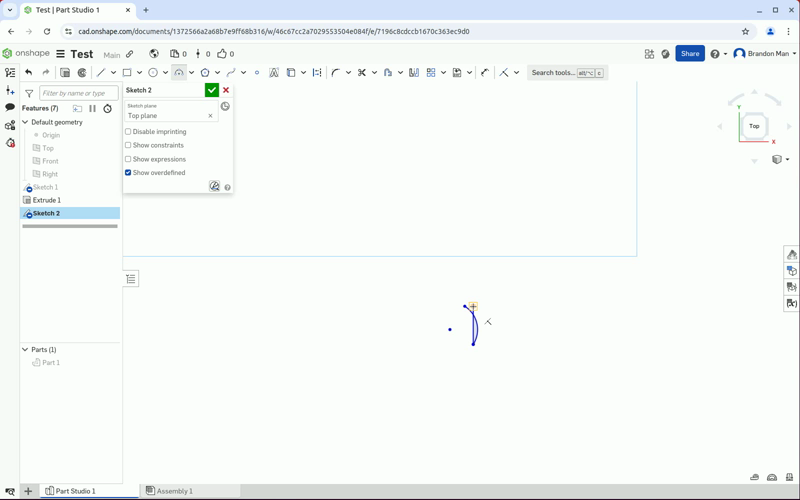
scroll(-6)
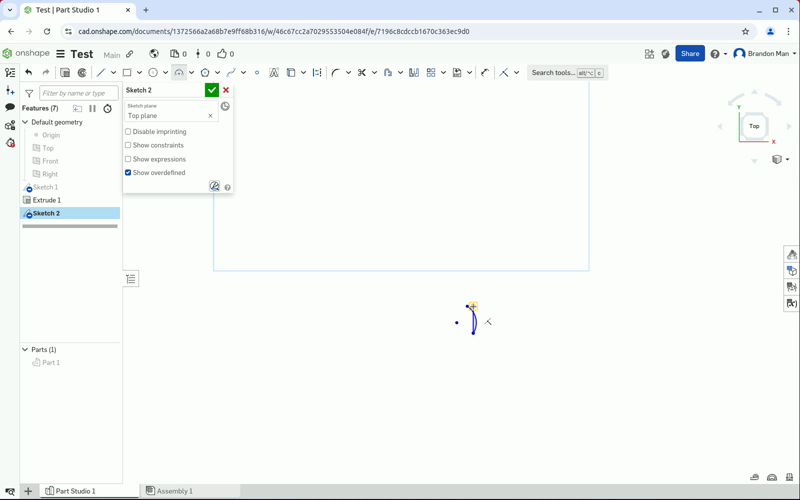
scroll(-6)
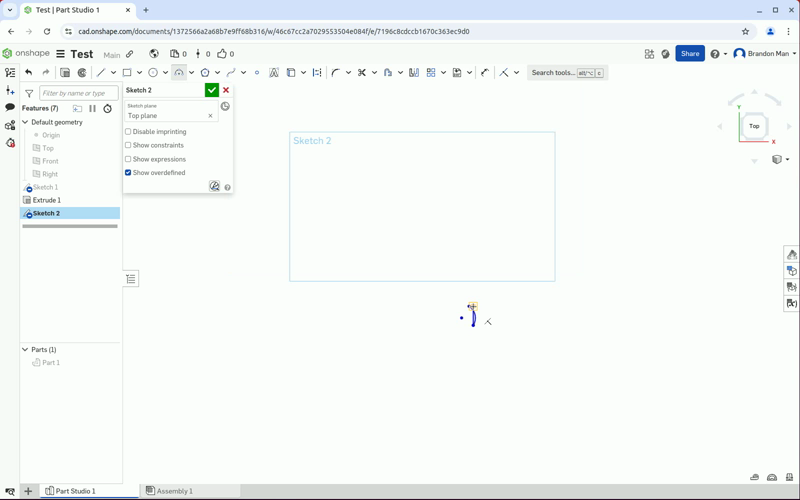
scroll(-6)
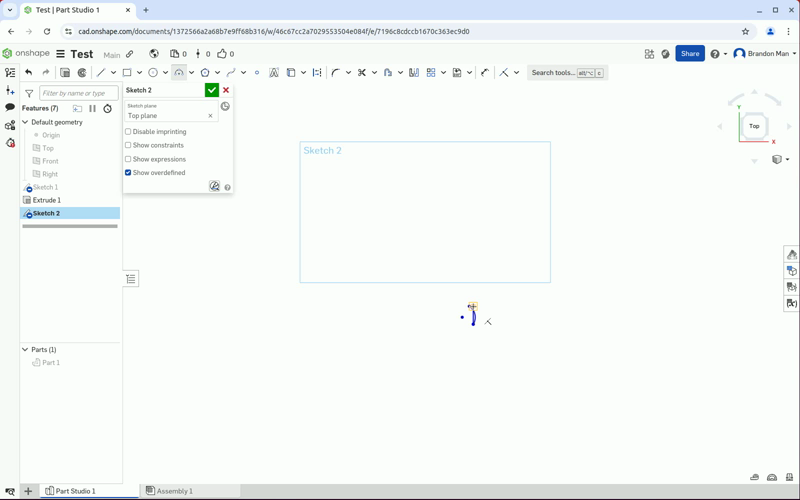
scroll(-6)
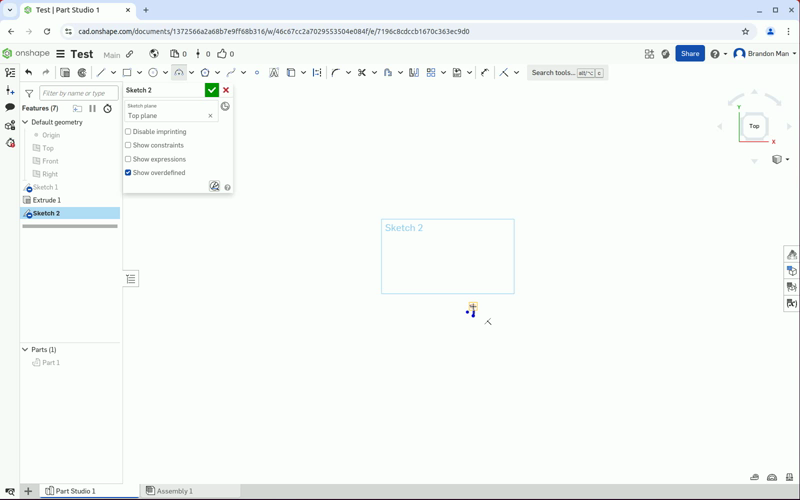
scroll(-6)
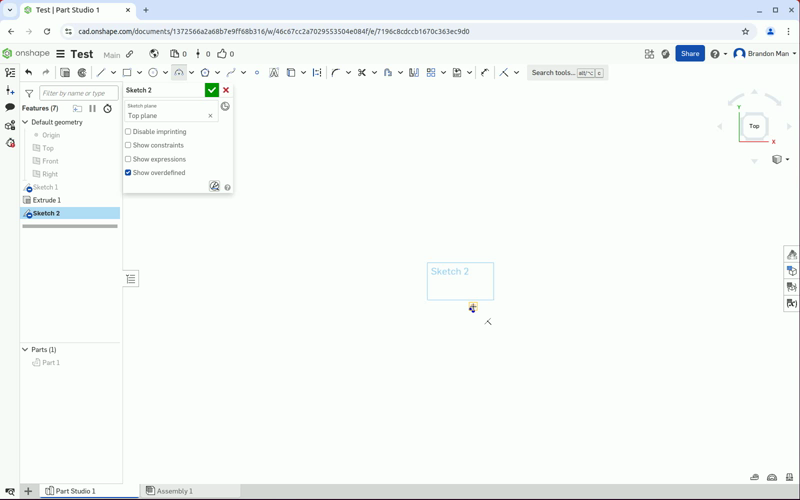
mouse_move(472, 306)
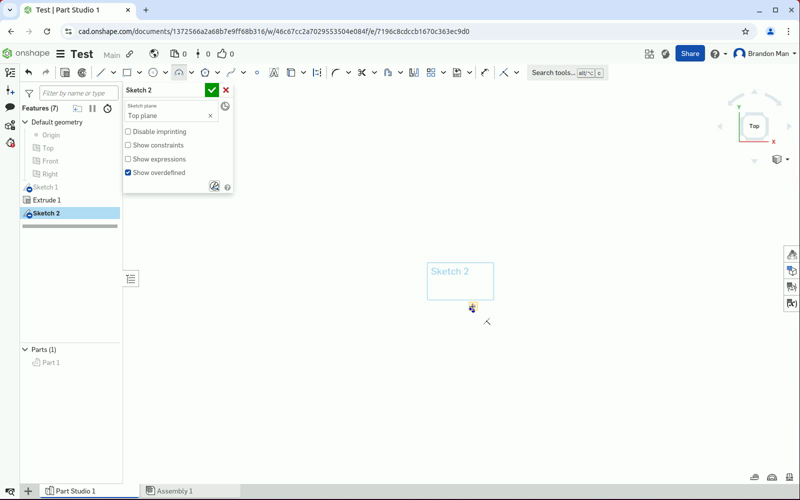
scroll(6)
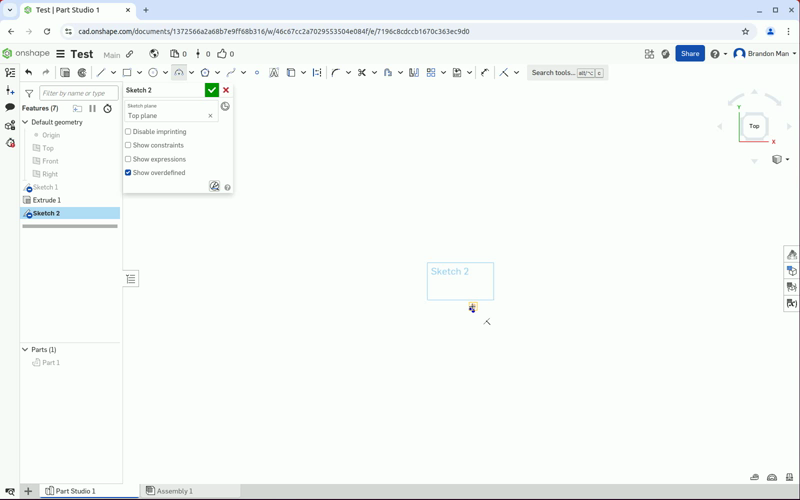
scroll(6)
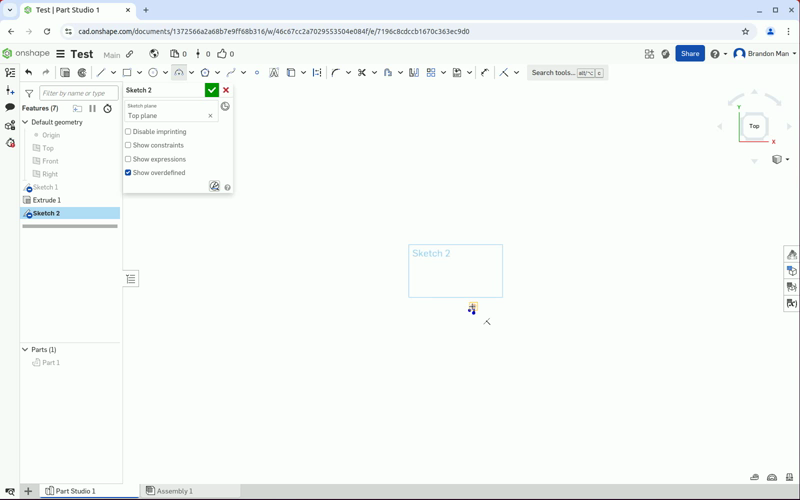
scroll(6)
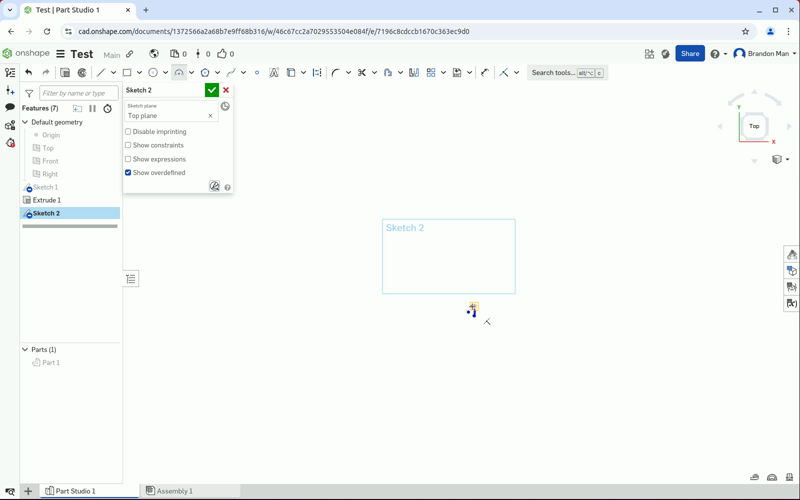
scroll(6)
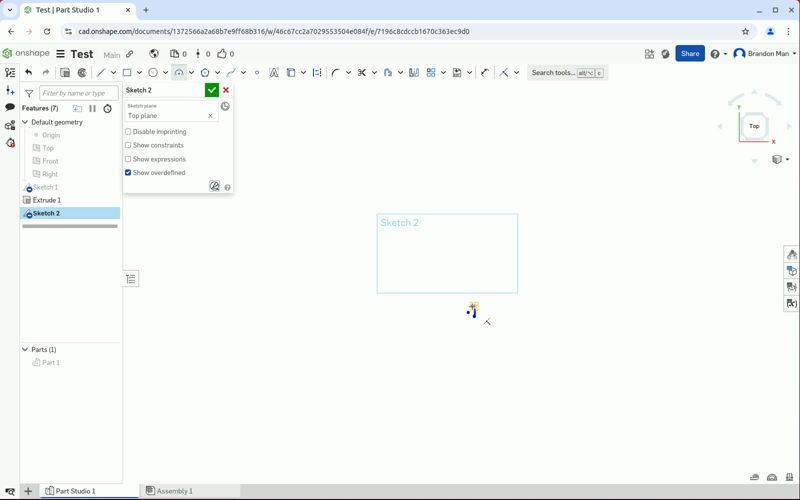
scroll(6)
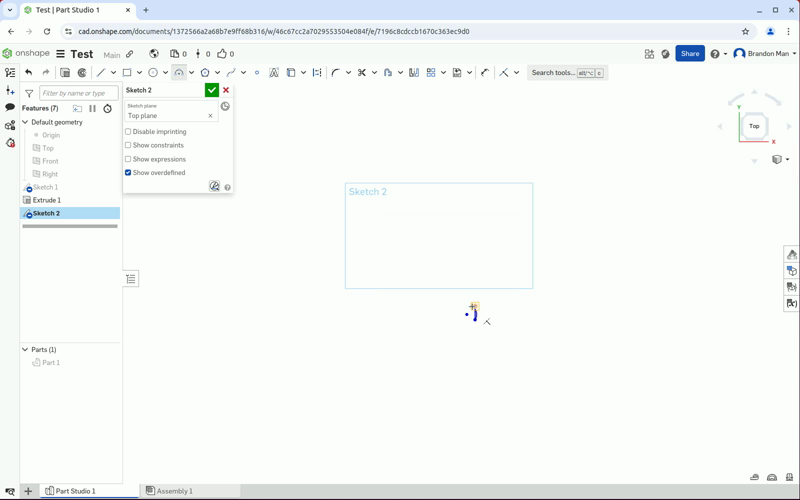
scroll(6)
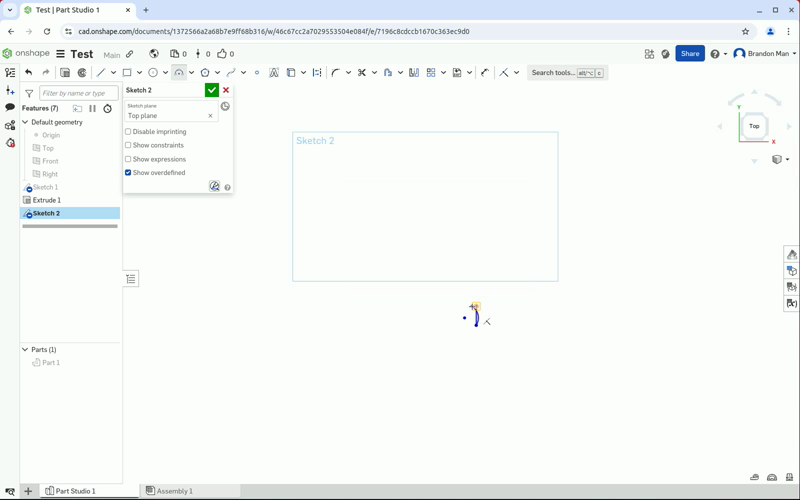
scroll(6)
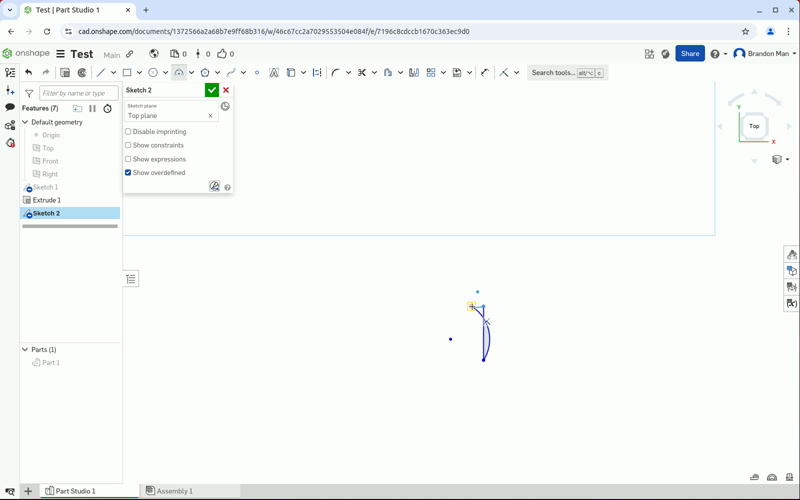
click(472, 306)
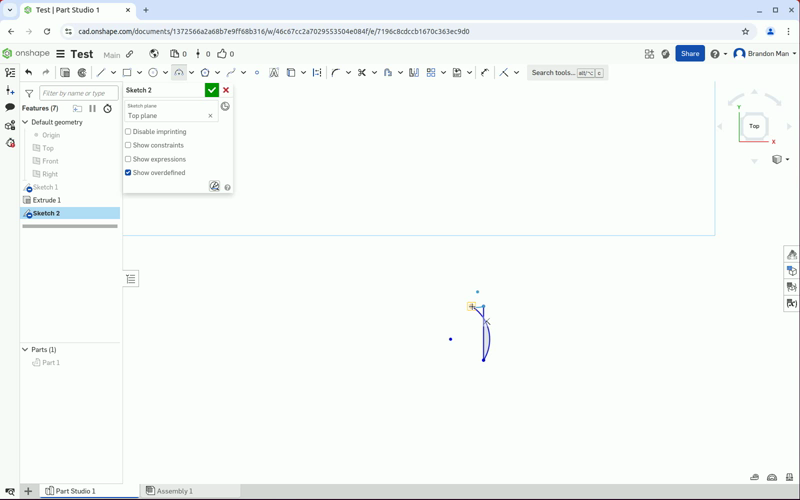
scroll(-6)
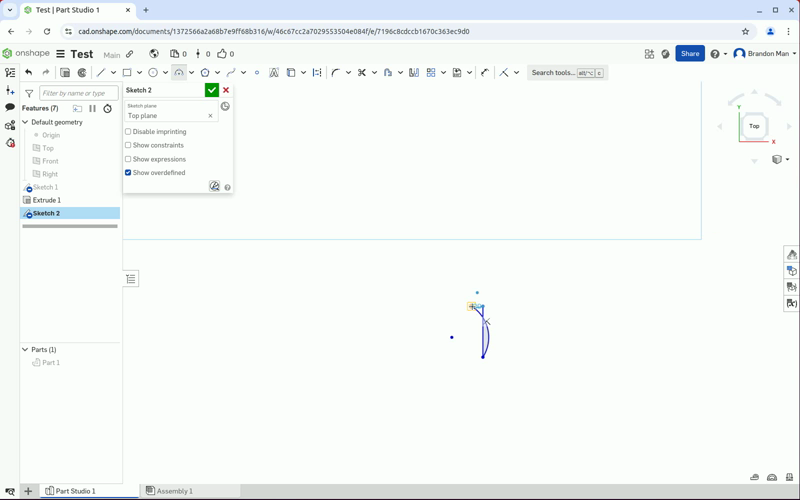
scroll(-6)
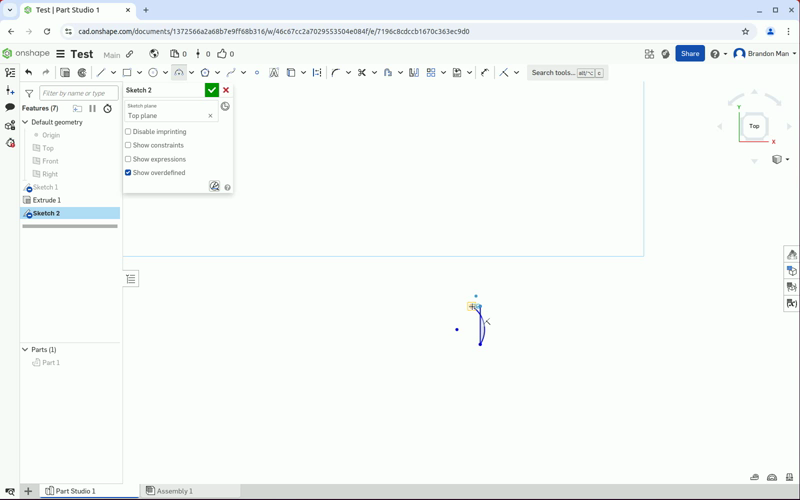
scroll(-6)
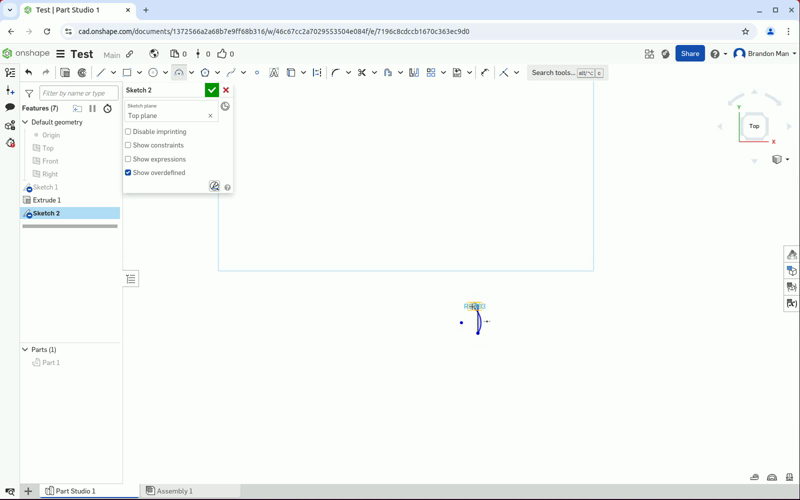
scroll(-6)
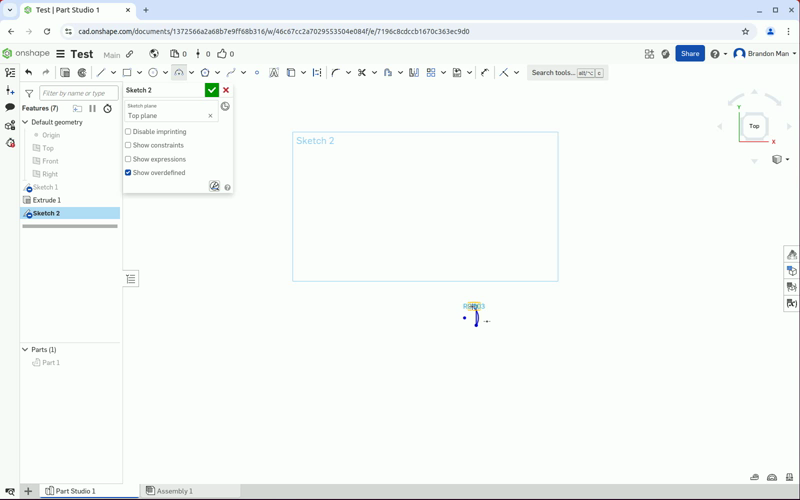
scroll(-6)
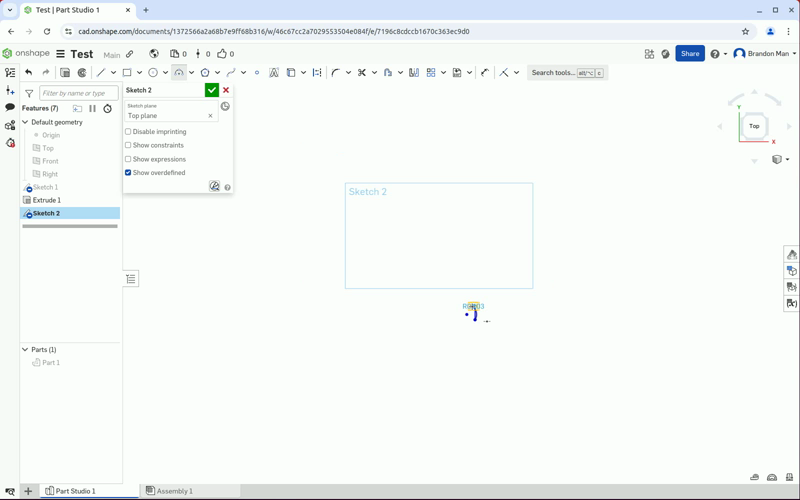
scroll(-6)
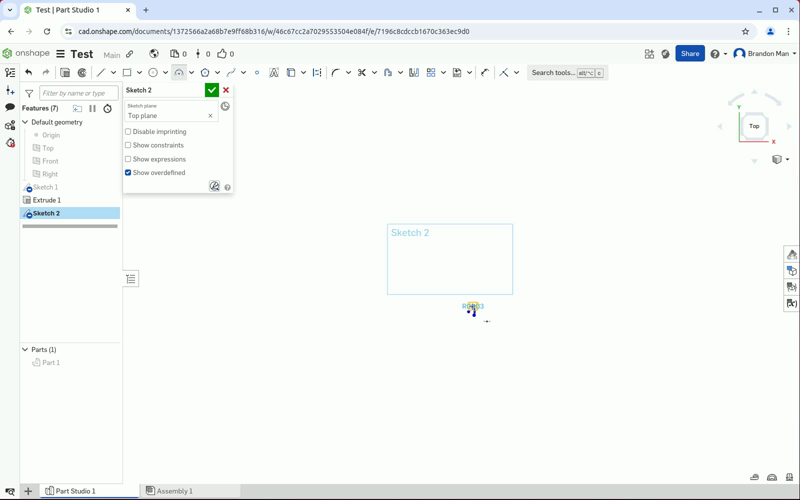
scroll(-6)
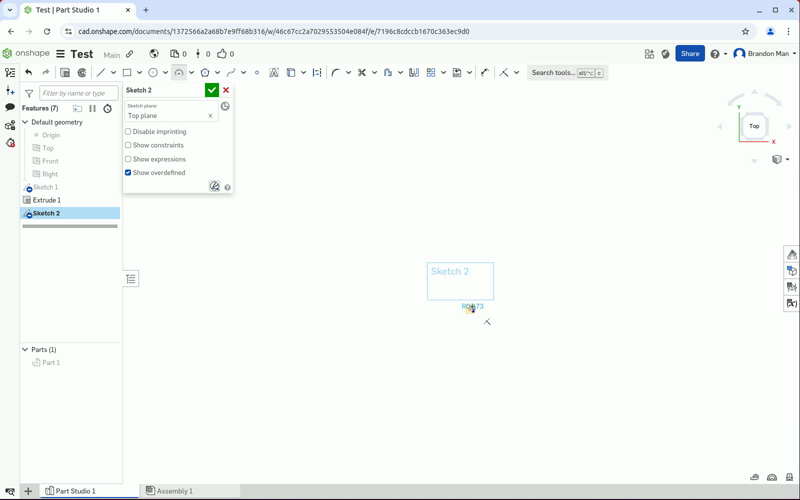
key_down(shift)
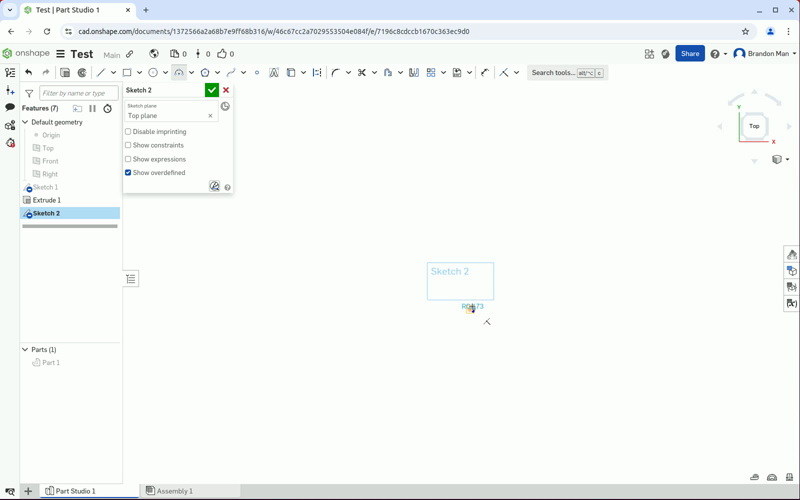
mouse_move(472, 306)
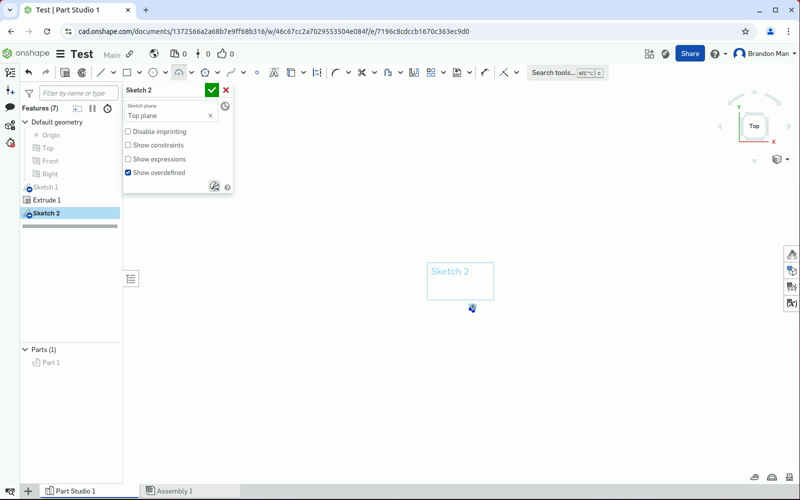
scroll(6)
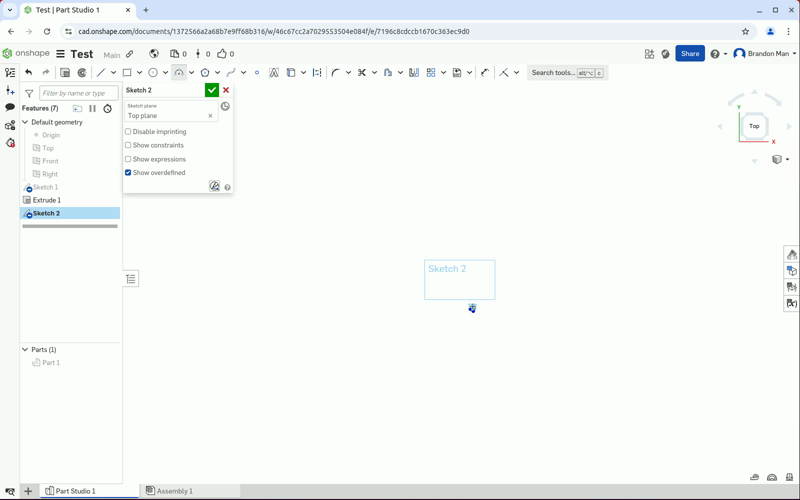
scroll(6)
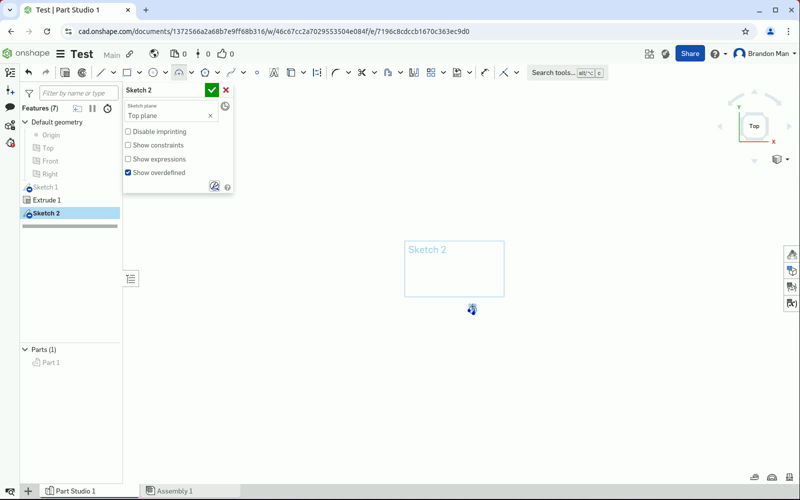
scroll(6)
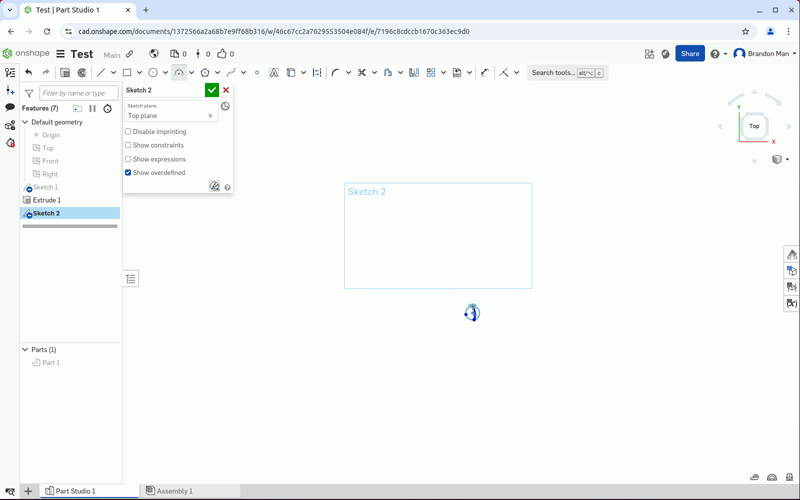
scroll(6)
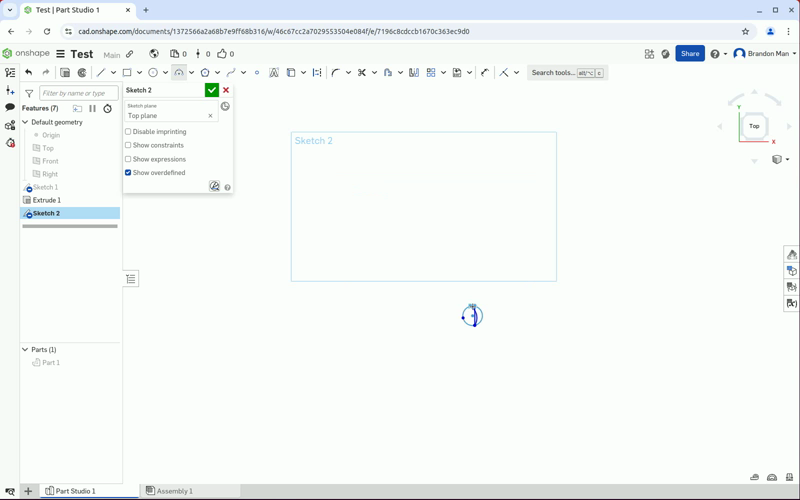
scroll(6)
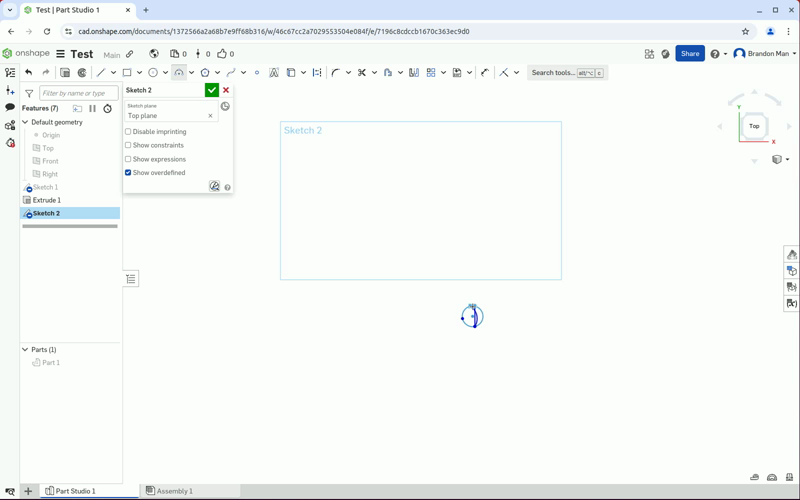
scroll(6)
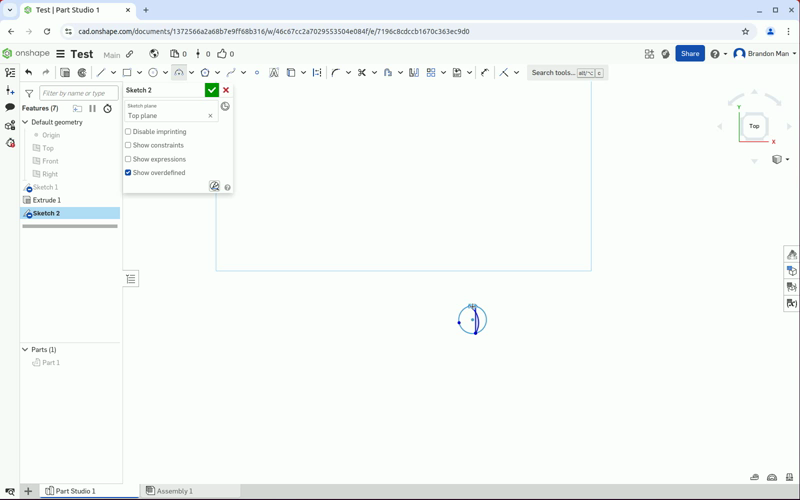
scroll(6)
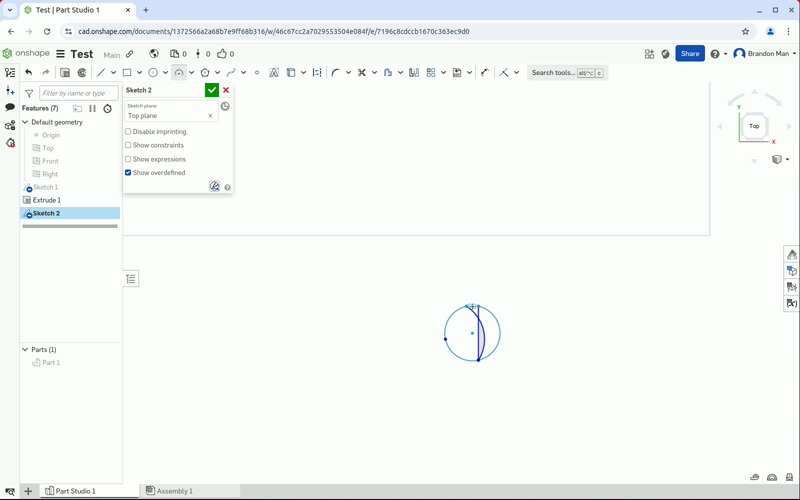
click(472, 306)
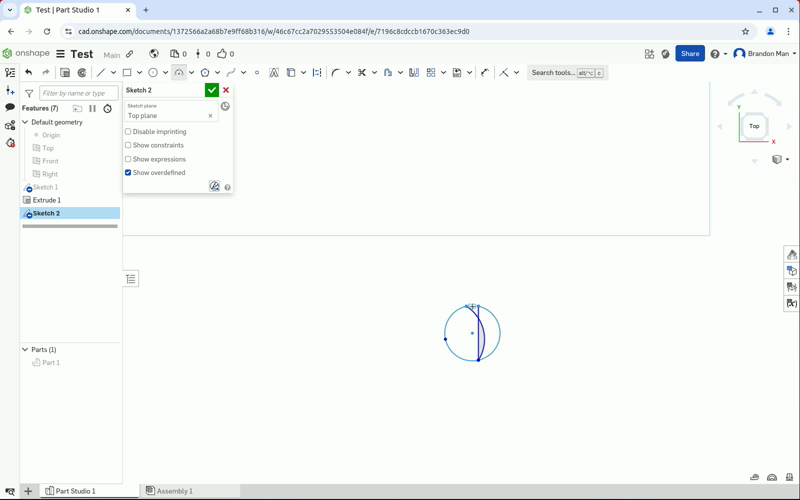
scroll(-6)
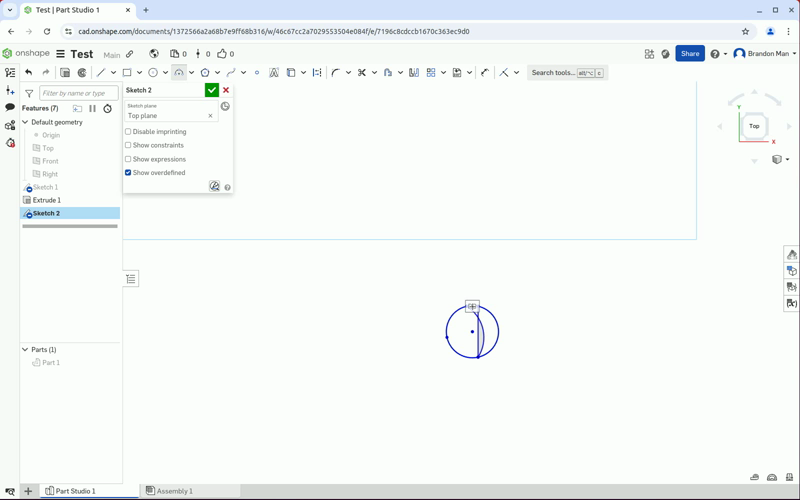
scroll(-6)
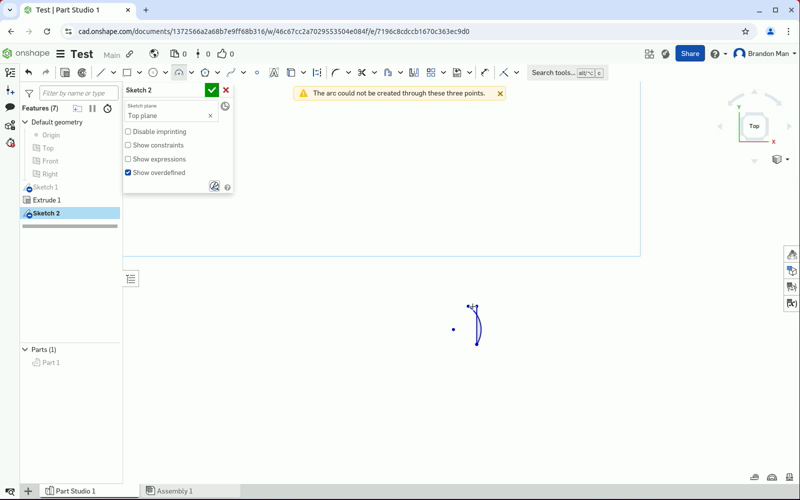
scroll(-6)
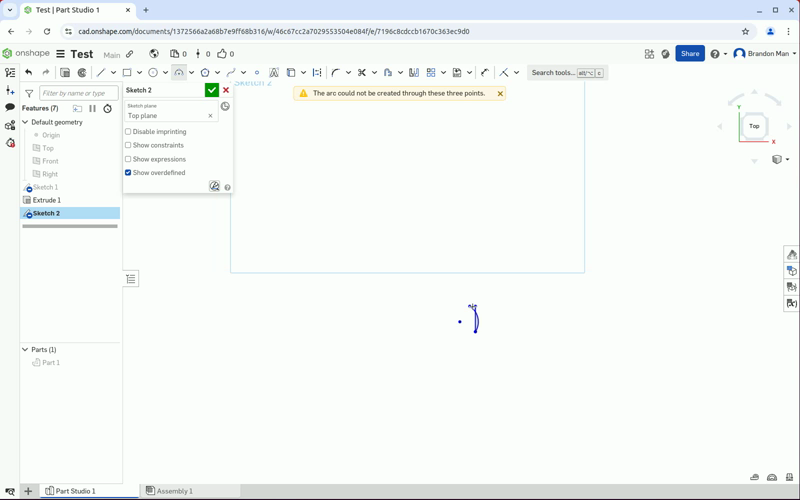
scroll(-6)
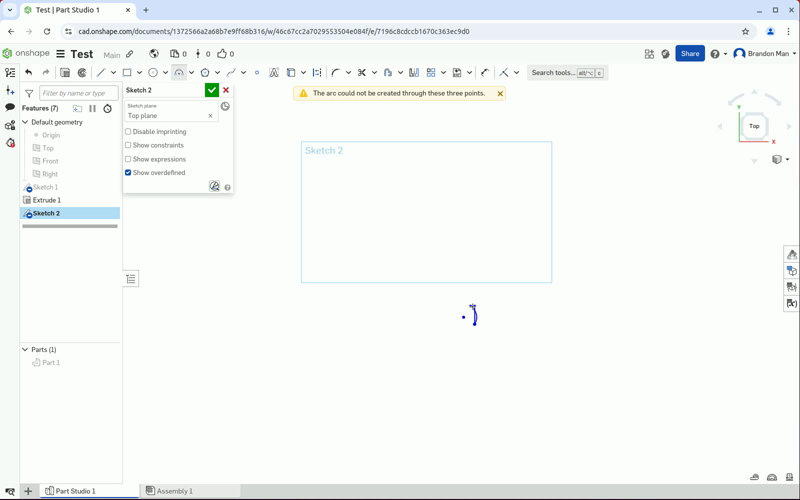
scroll(-6)
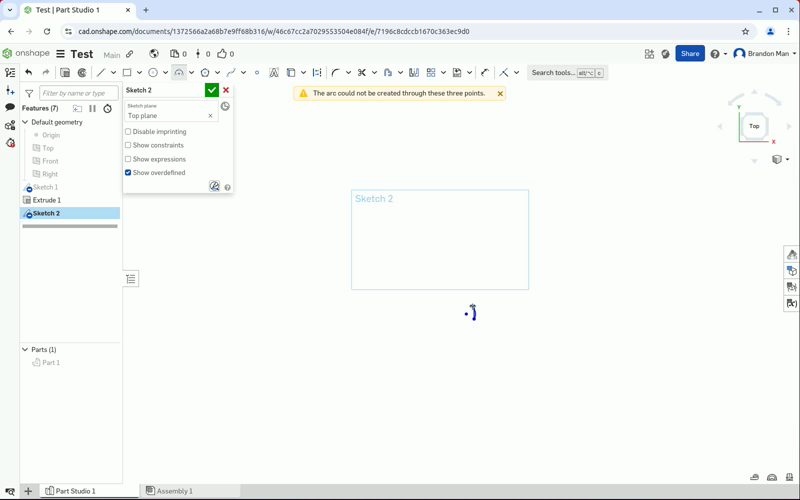
scroll(-6)
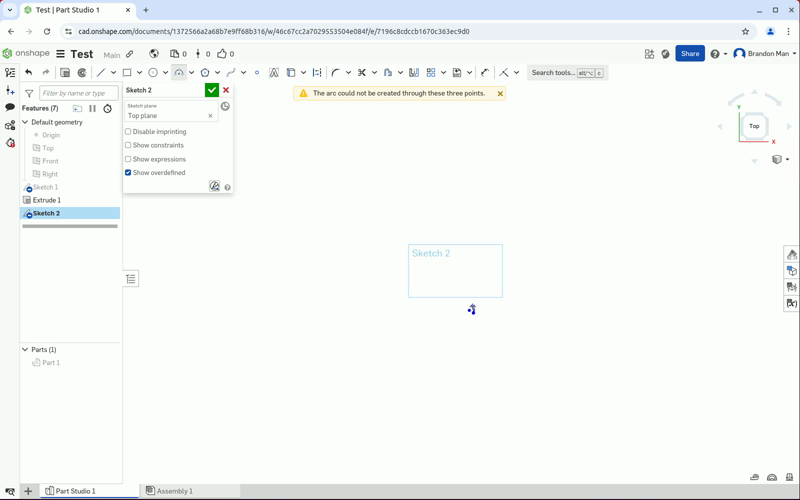
scroll(-6)
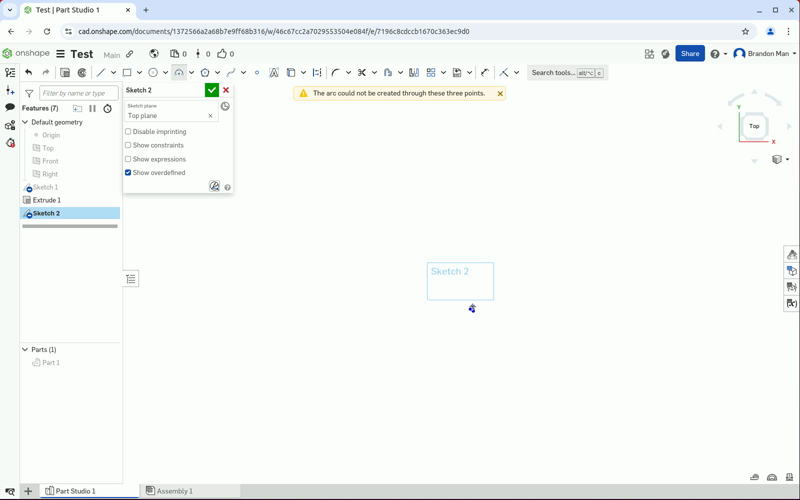
key_up(shift)
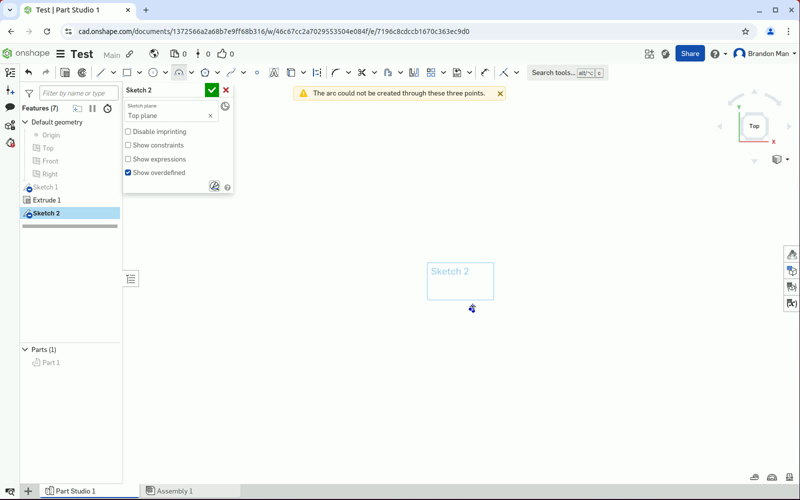
key(esc)
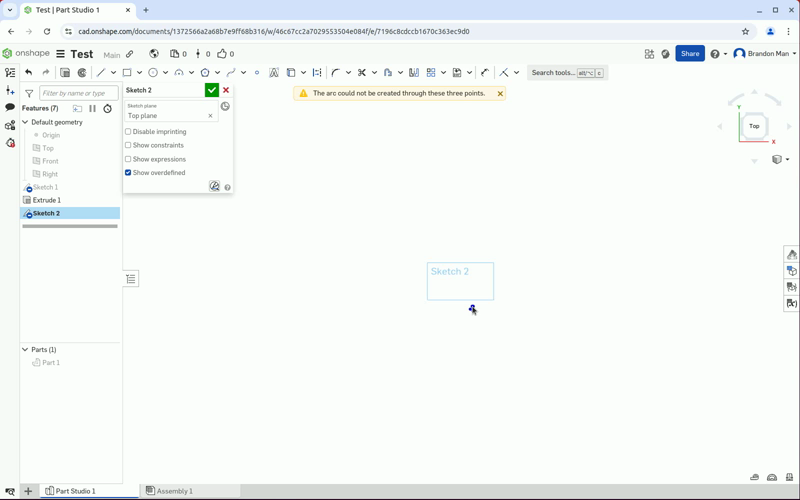
mouse_move(473, 309)
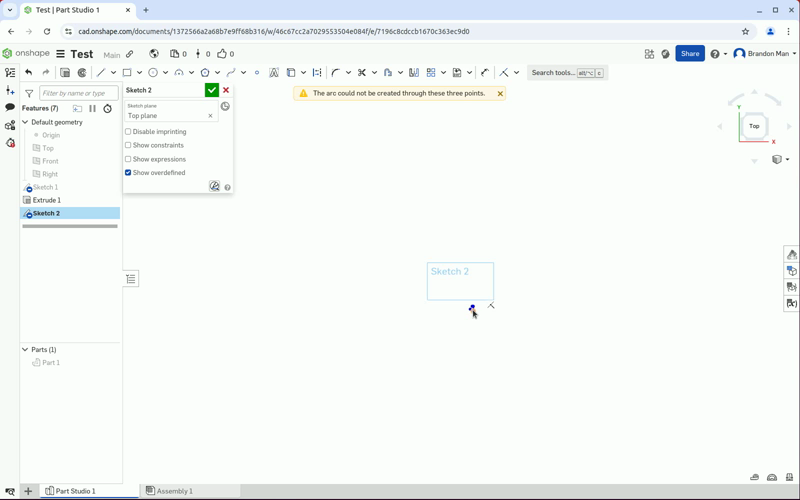
scroll(6)
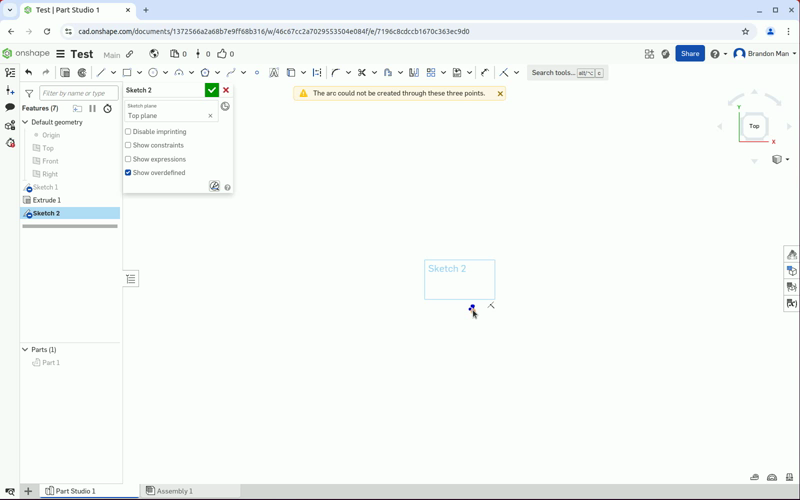
scroll(6)
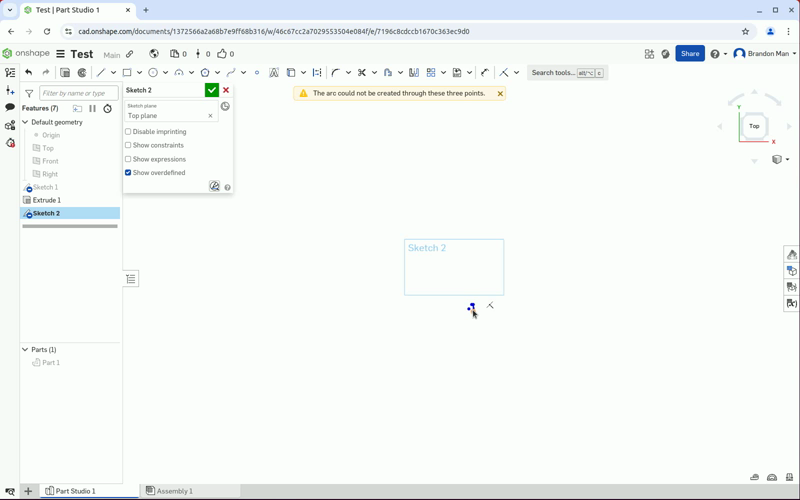
scroll(6)
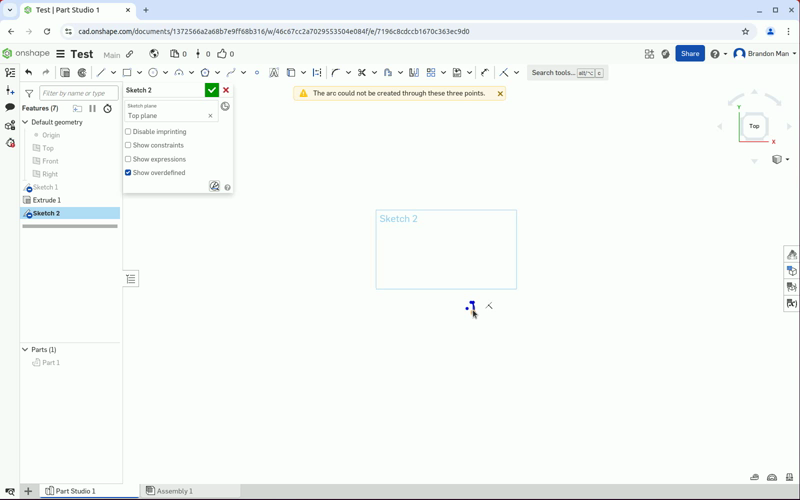
scroll(6)
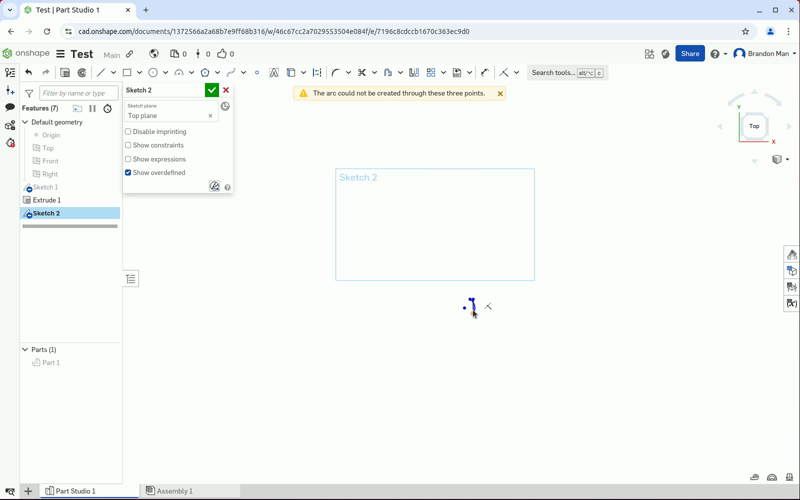
scroll(6)
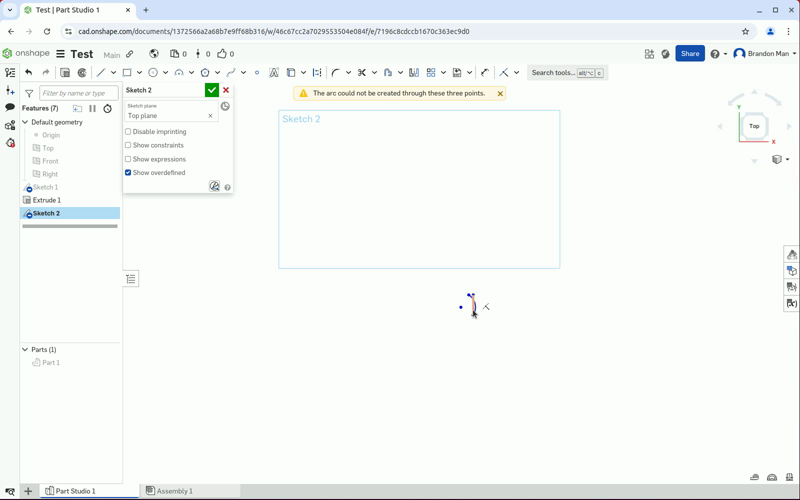
scroll(6)
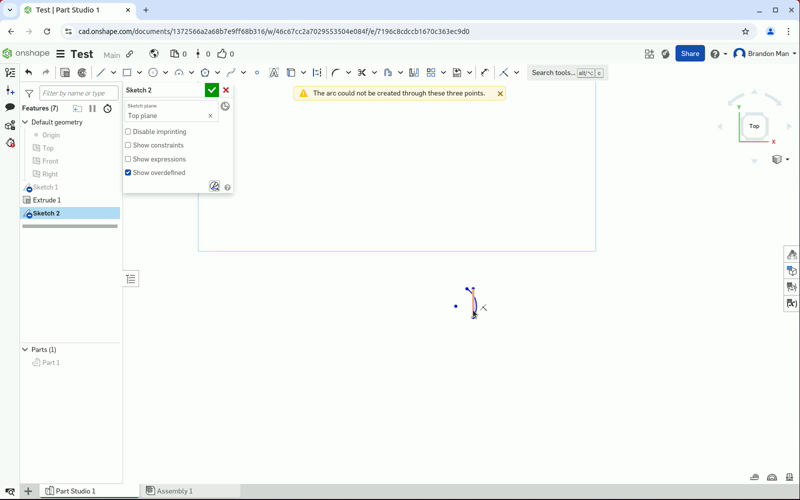
scroll(6)
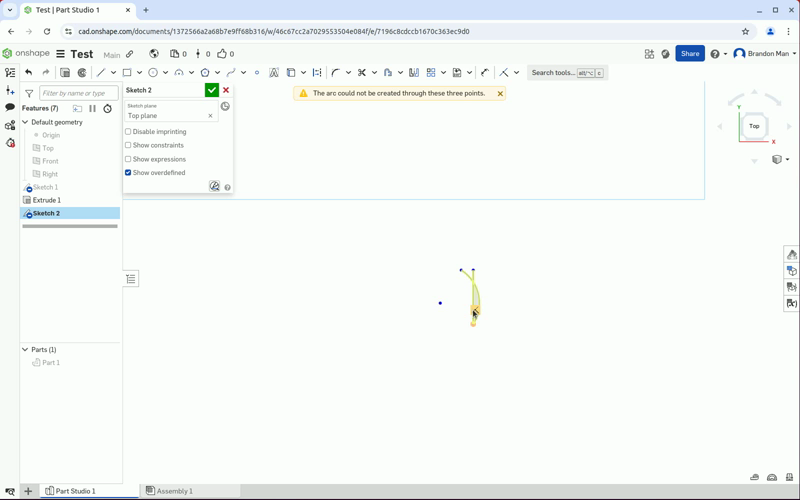
click(473, 309)
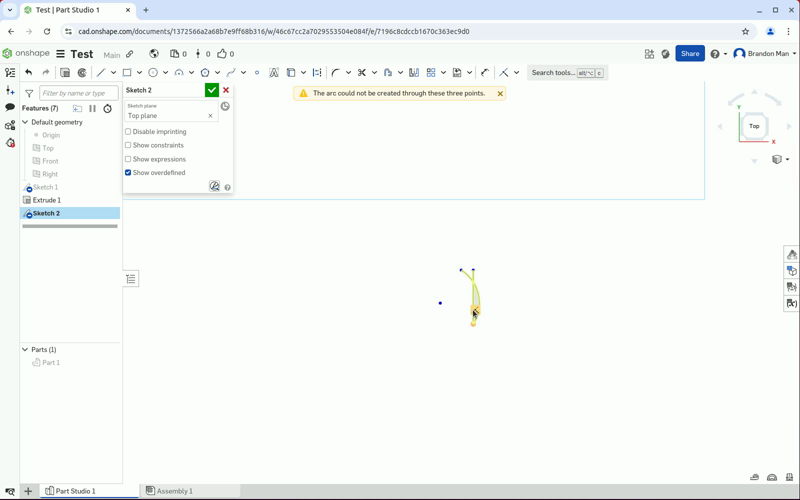
scroll(-6)
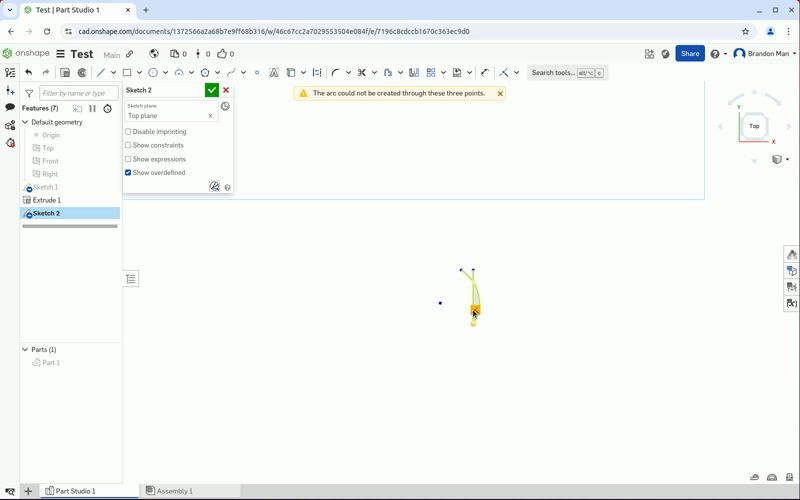
scroll(-6)
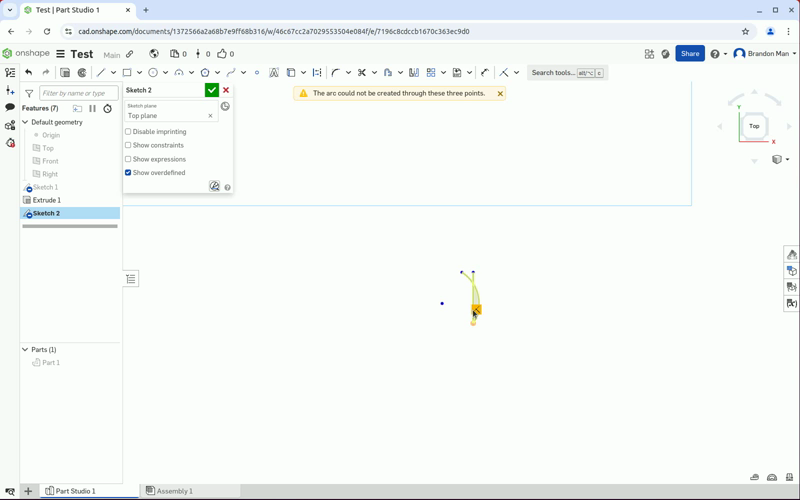
scroll(-6)
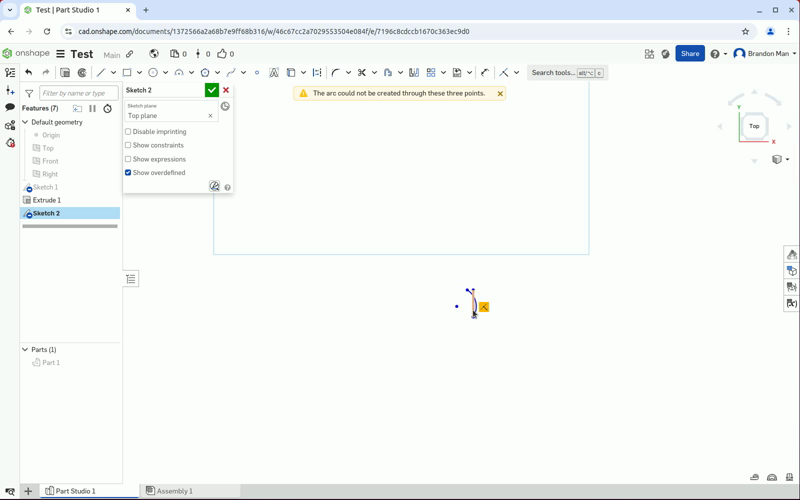
scroll(-6)
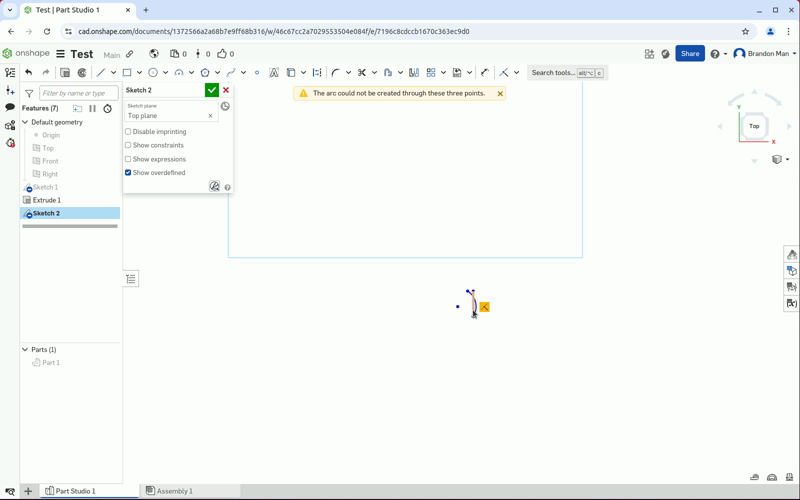
scroll(-6)
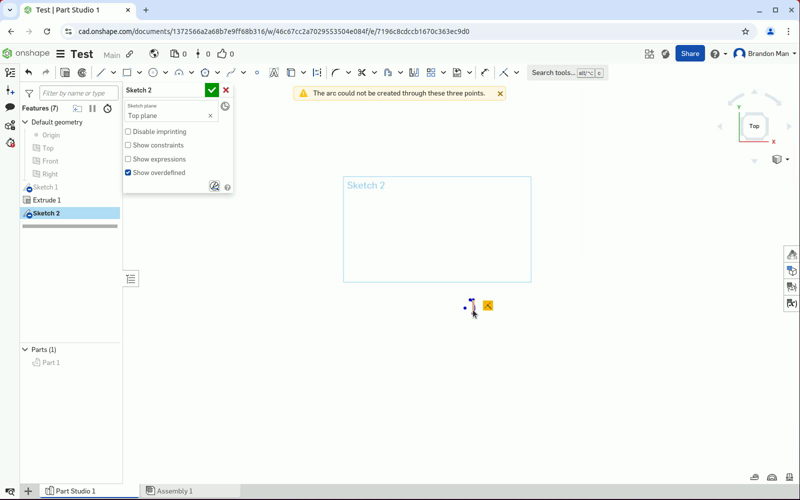
scroll(-6)
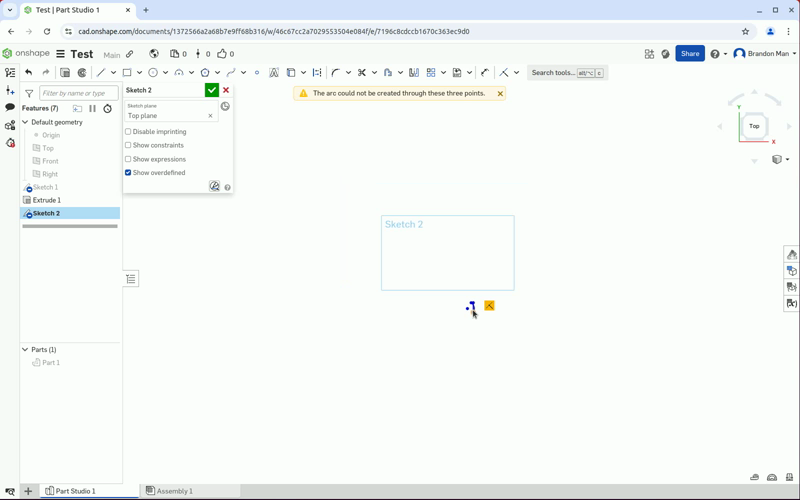
scroll(-6)
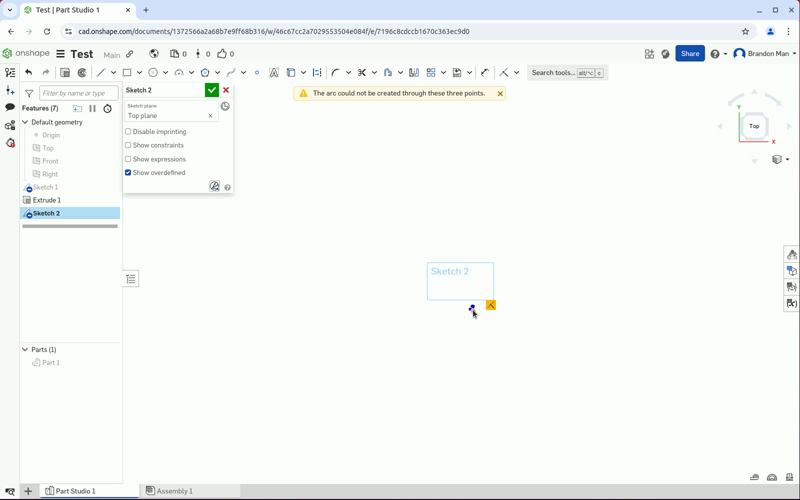
mouse_move(73, 352)
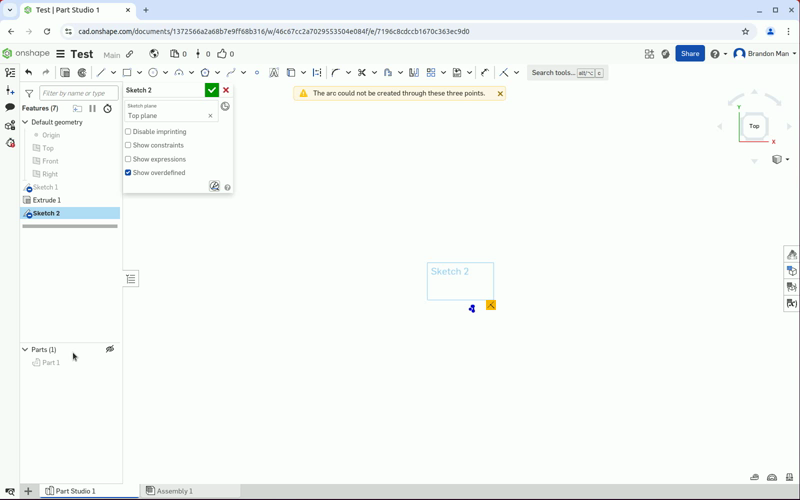
key(shift+y)
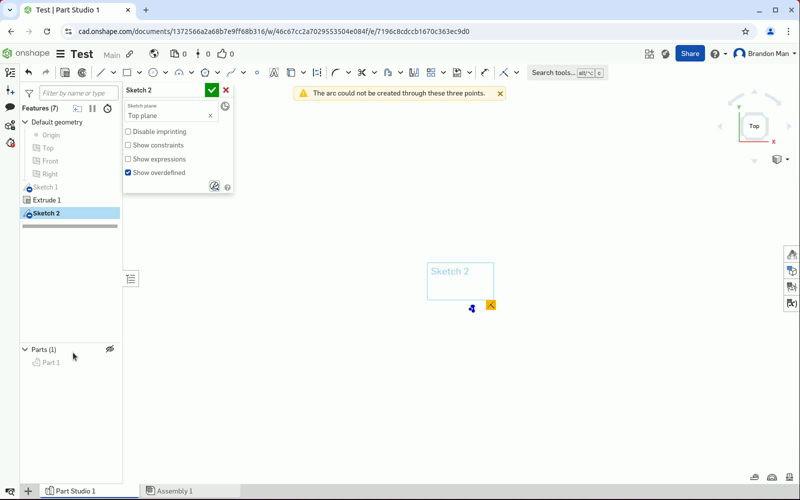
key(shift+e)
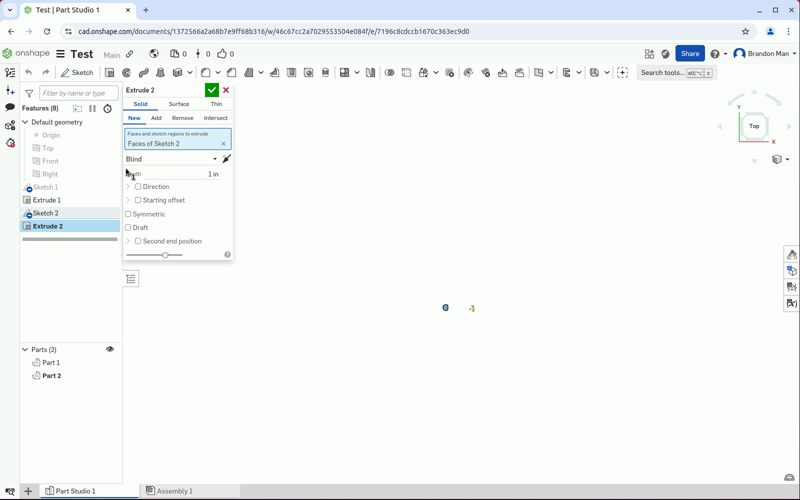
mouse_move(143, 106)
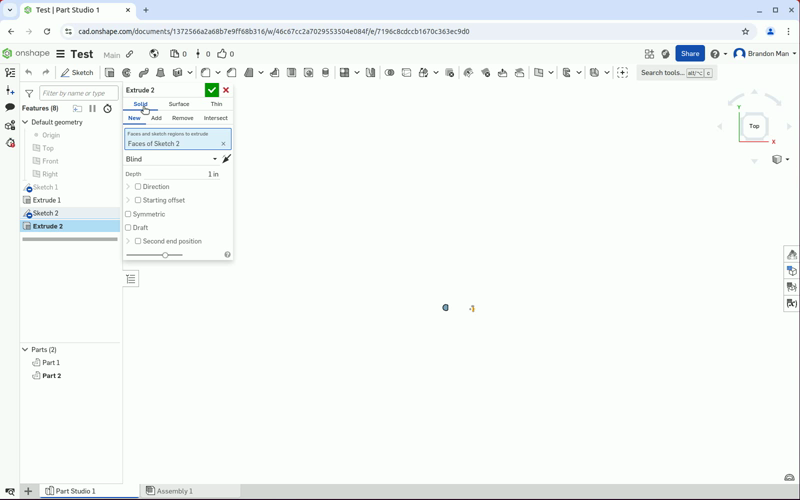
click(143, 106)
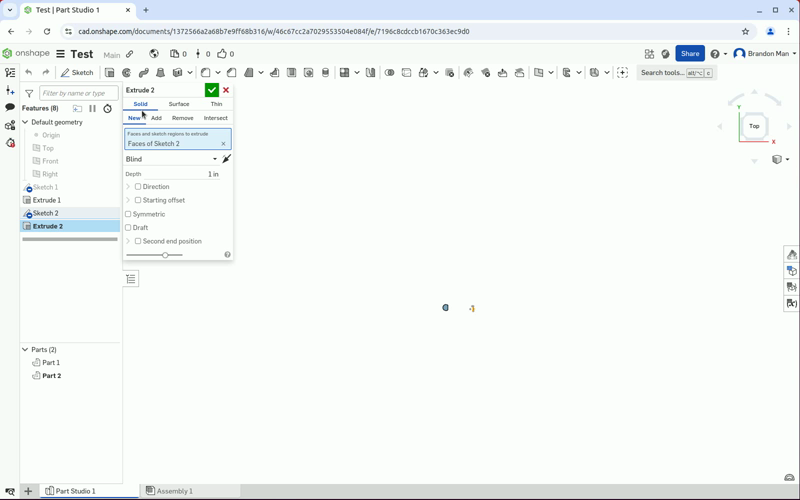
mouse_move(137, 120)
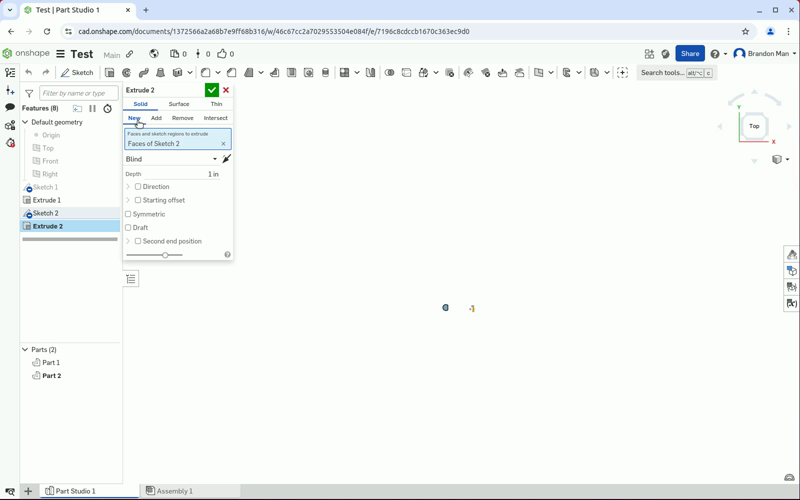
click(137, 120)
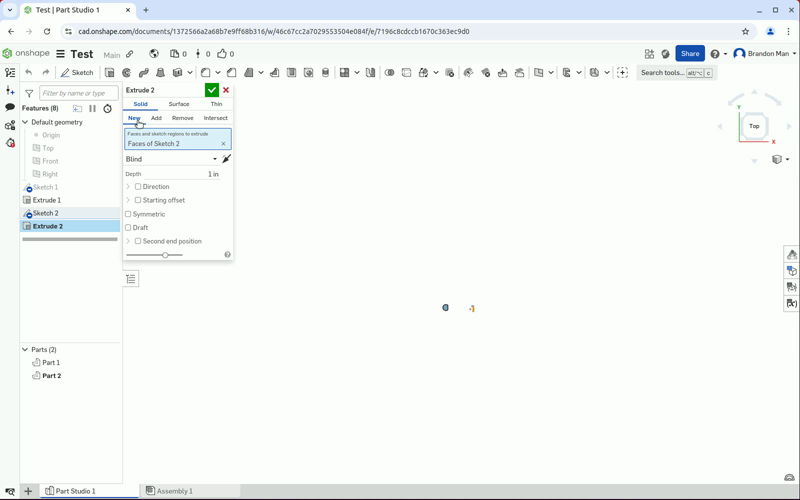
key(tab, 4)
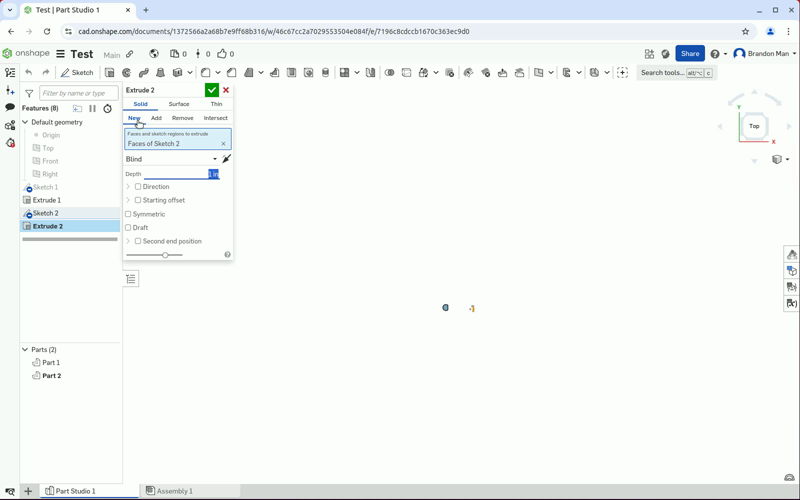
text(3.611)
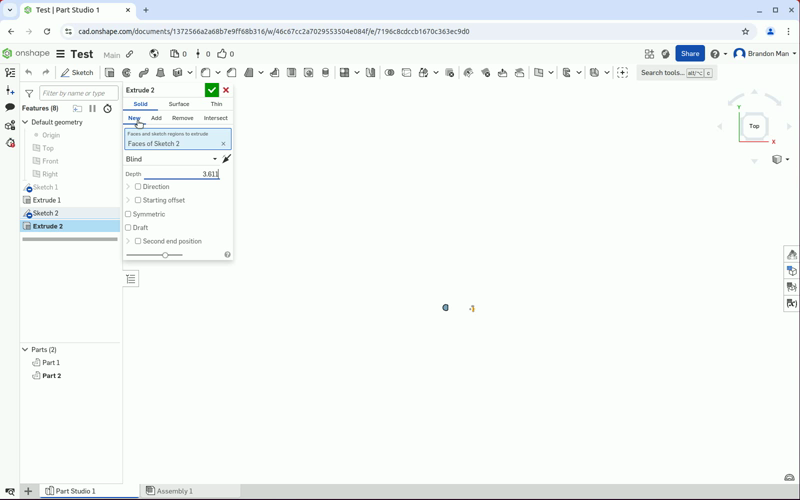
key(enter)
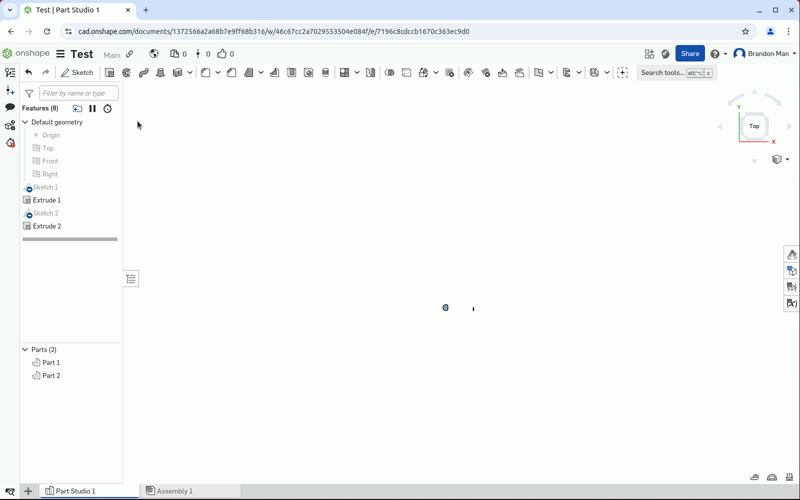
key(shift+h)
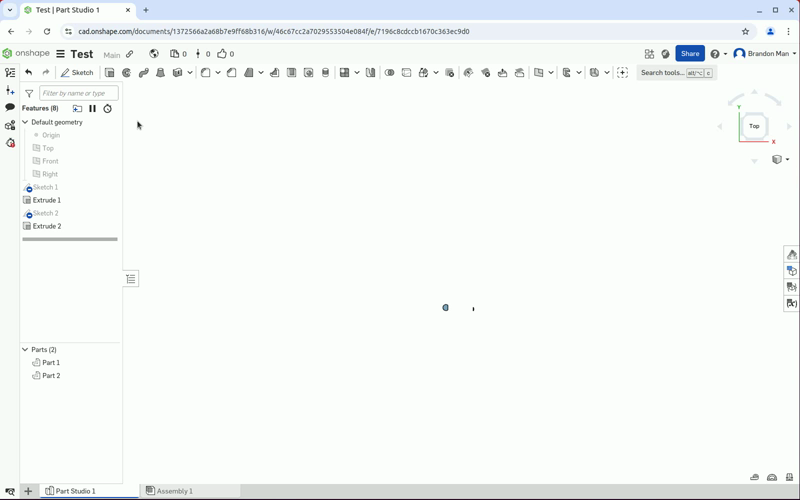
key(shift+h)
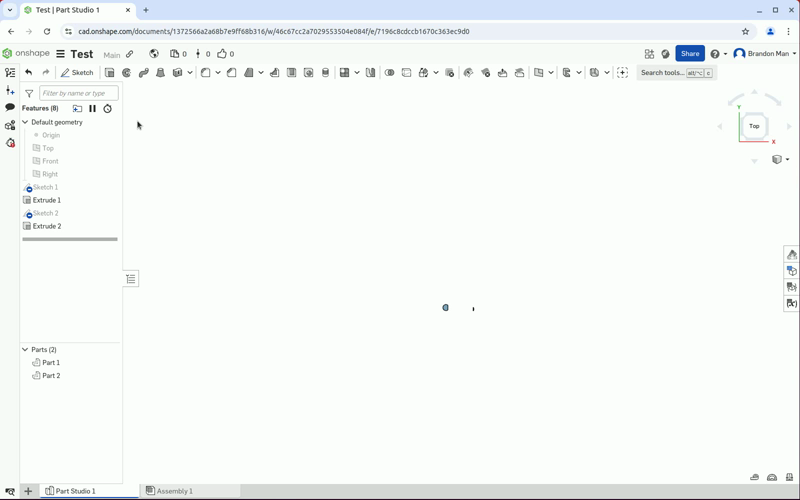
mouse_move(73, 189)
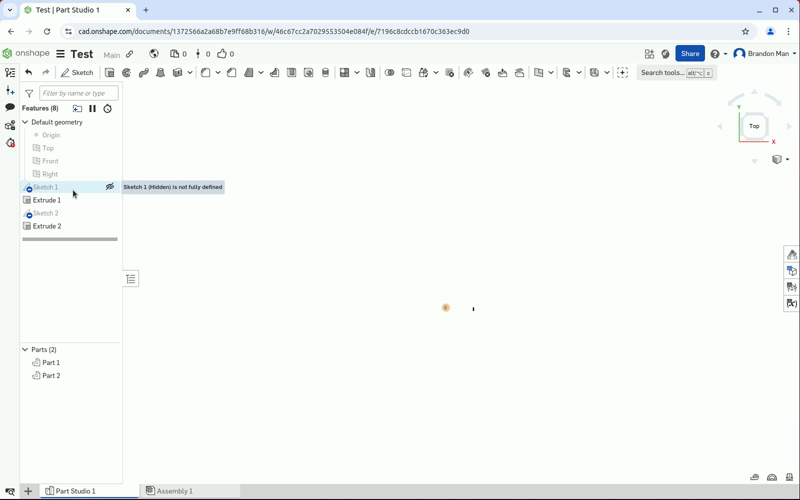
click(73, 189)
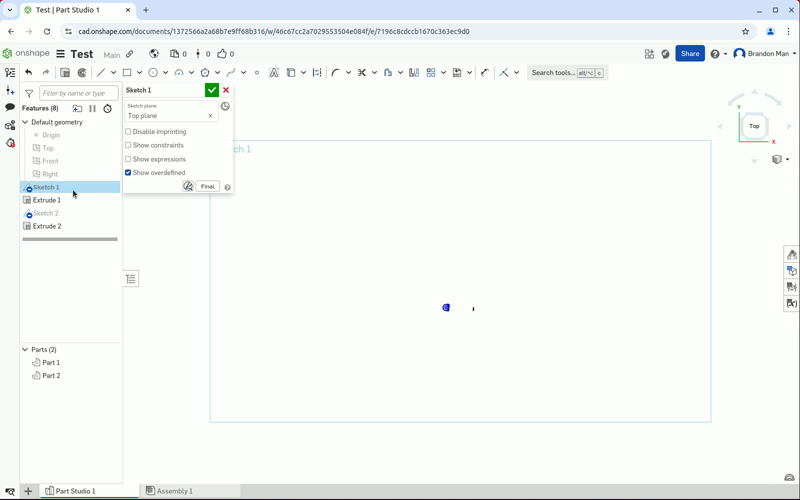
mouse_move(229, 92)
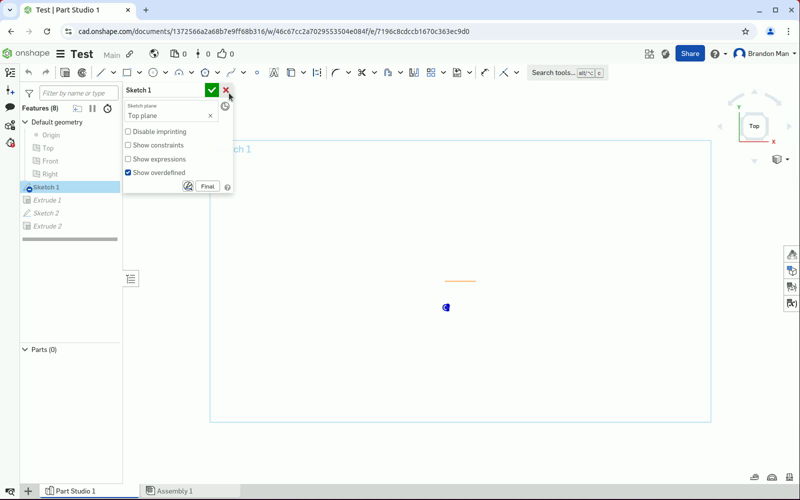
click(229, 92)
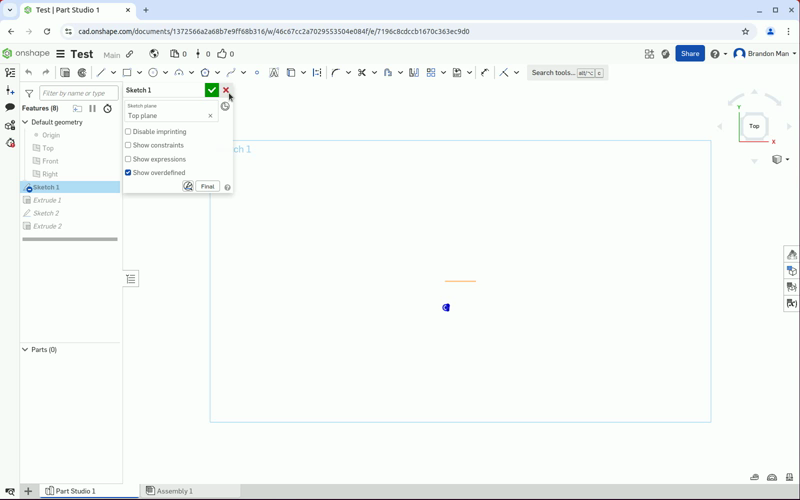
key(shift+s)
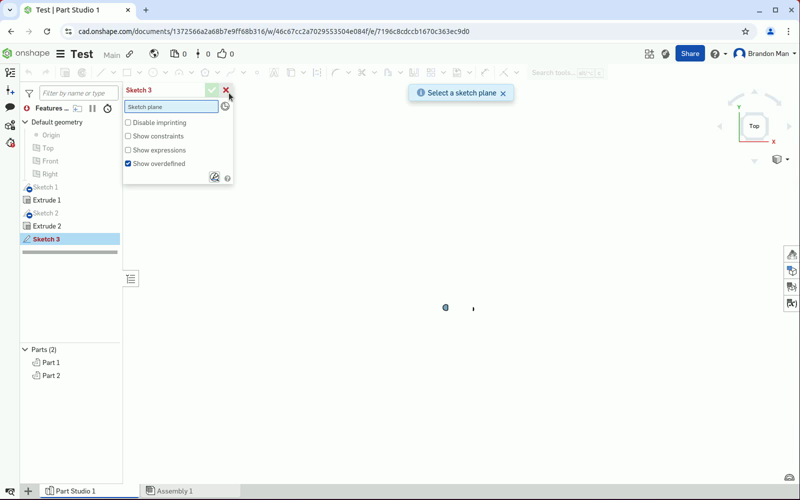
mouse_move(73, 150)
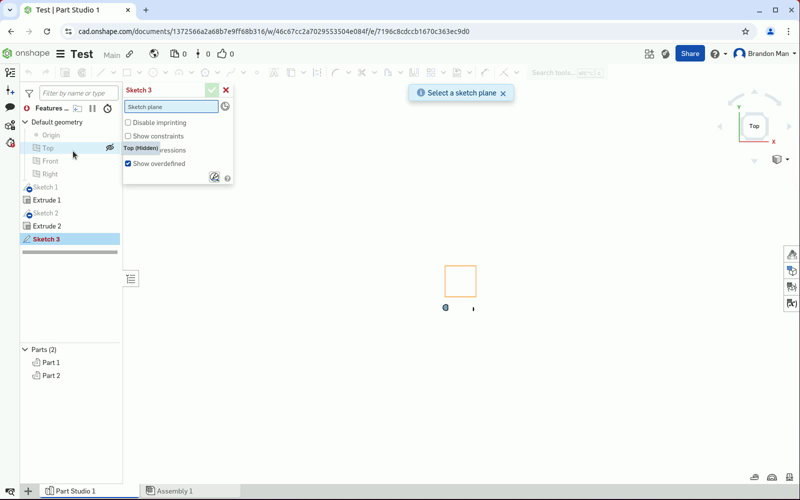
click(73, 150)
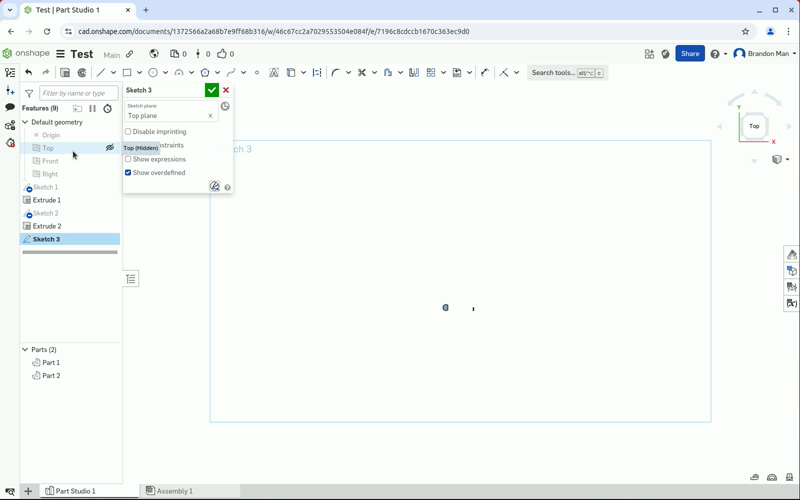
mouse_move(73, 352)
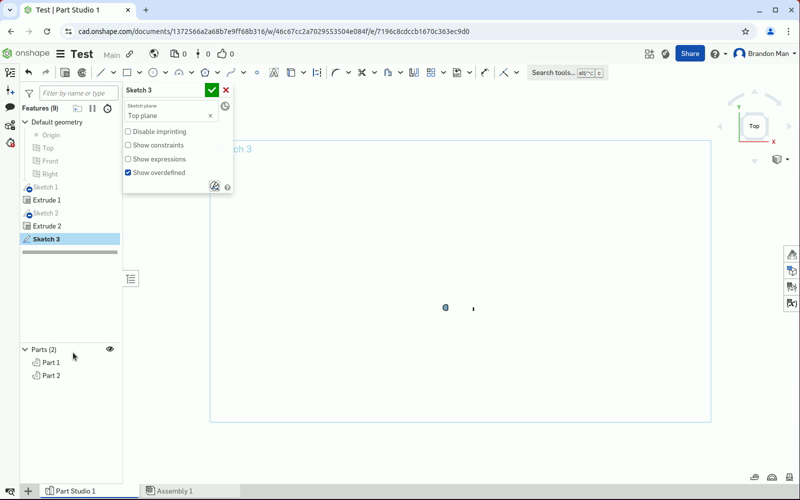
key(y)
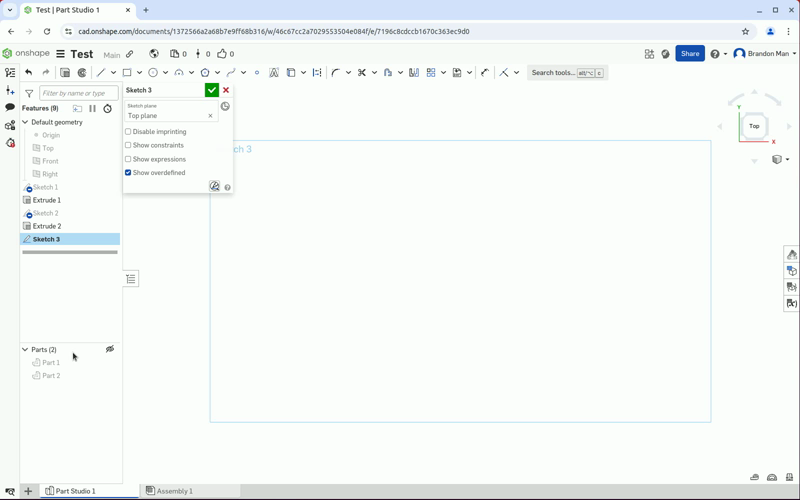
key(a)
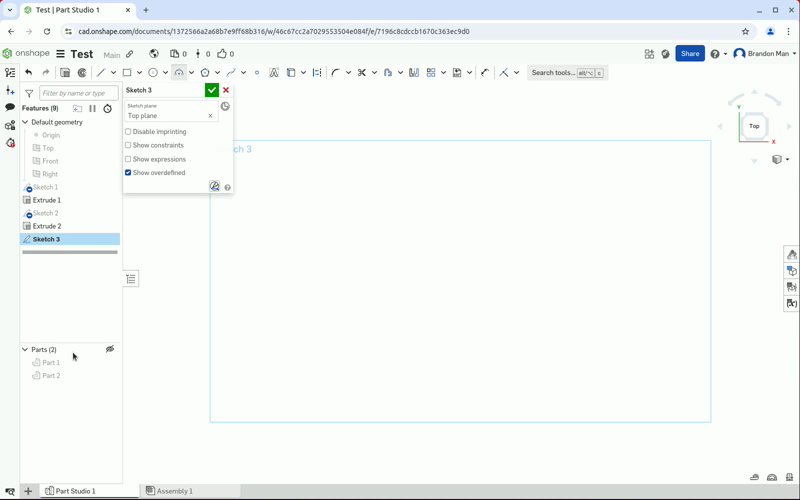
key_down(shift)
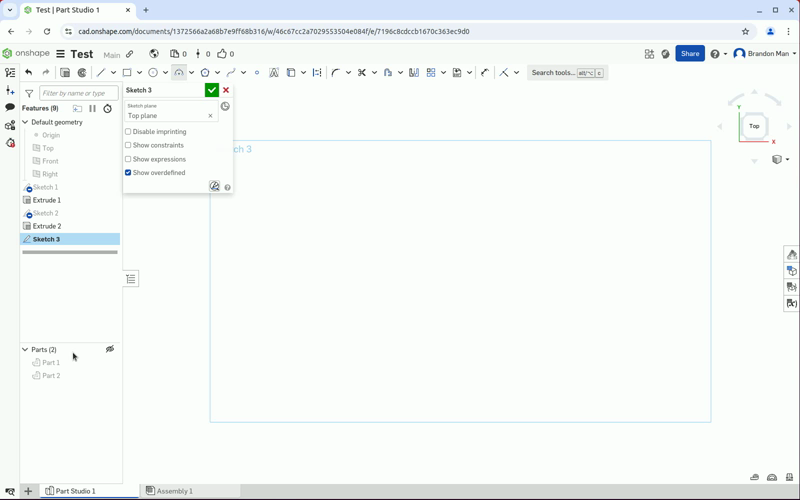
mouse_move(449, 306)
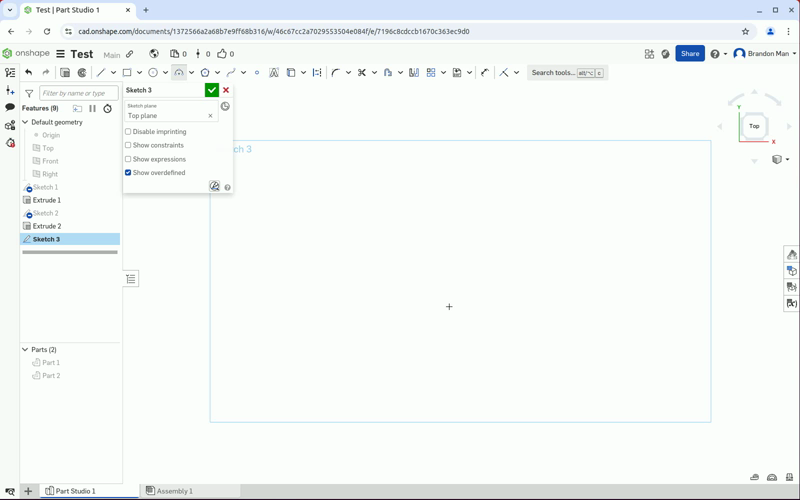
click(449, 306)
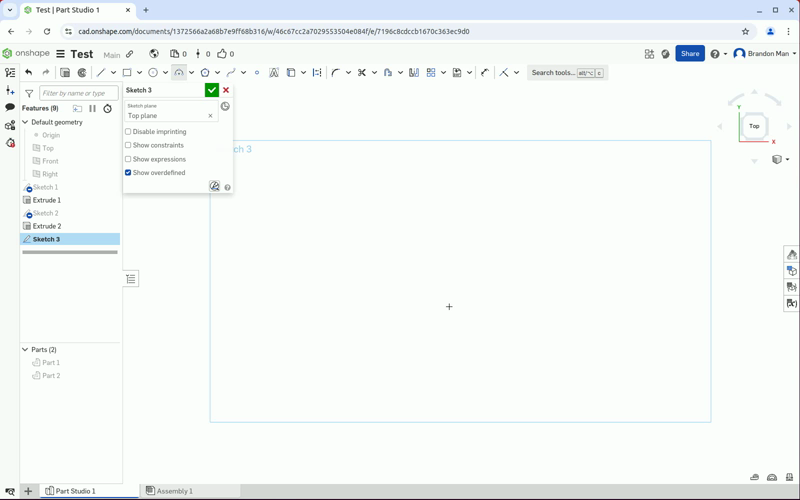
key_up(shift)
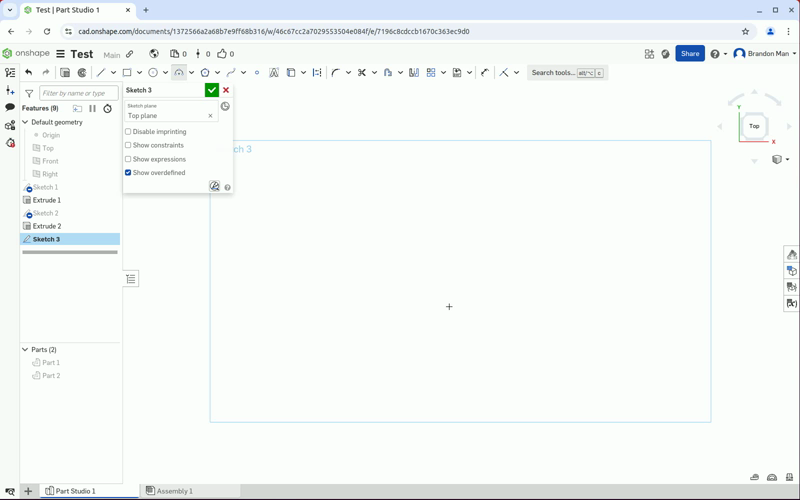
key_down(shift)
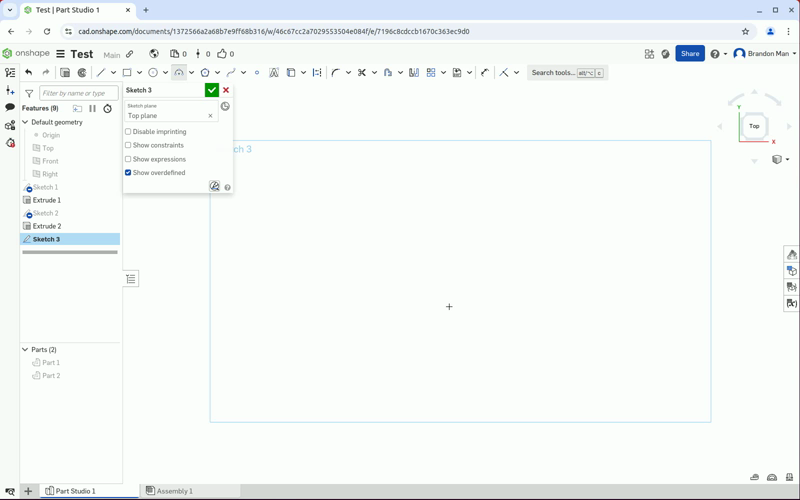
mouse_move(472, 306)
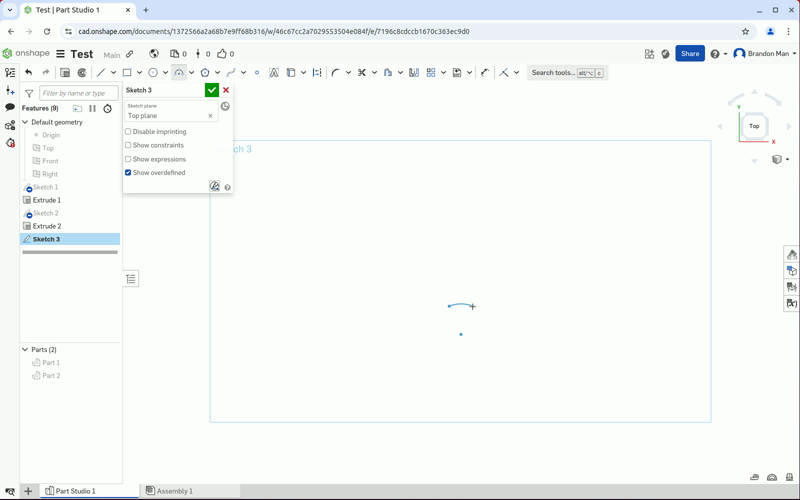
click(472, 306)
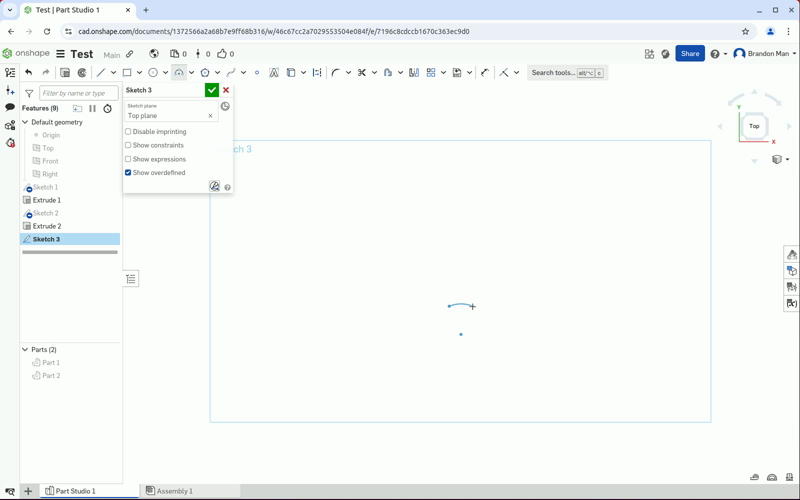
mouse_move(460, 297)
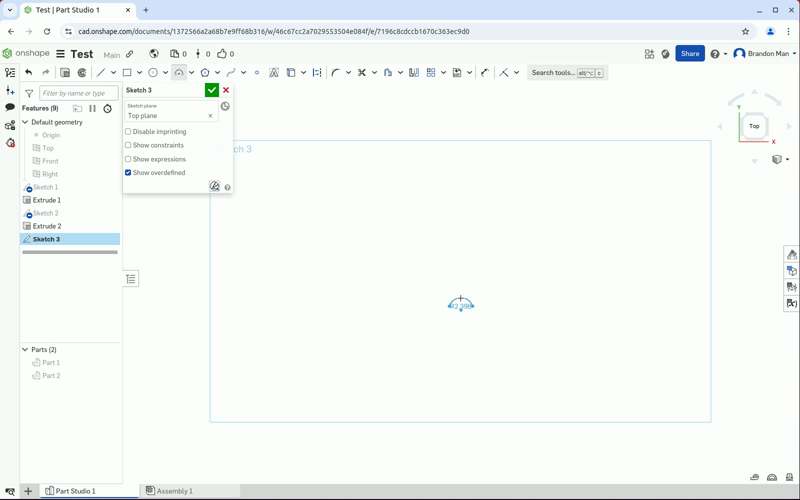
click(460, 297)
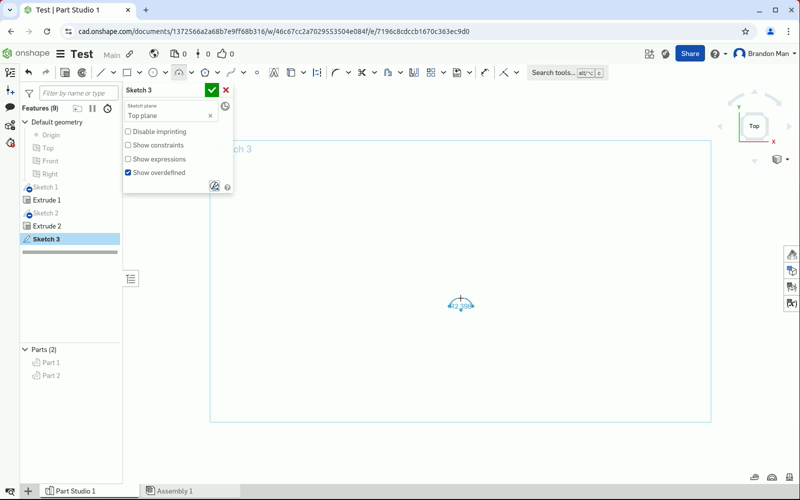
key_up(shift)
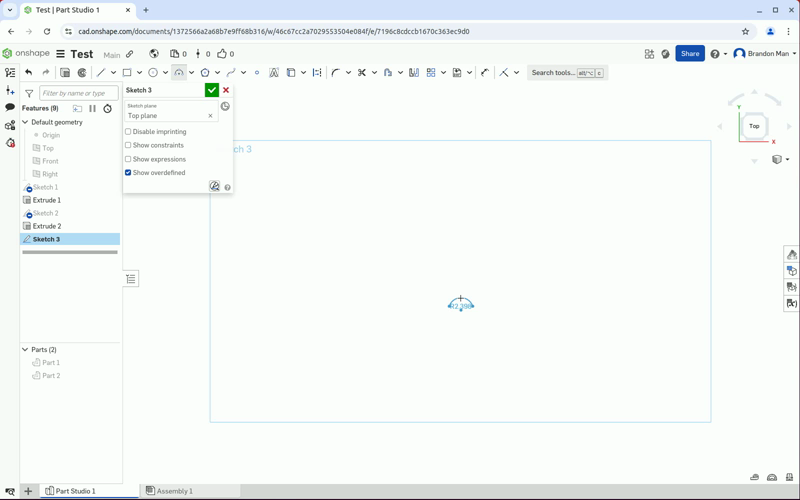
mouse_move(472, 306)
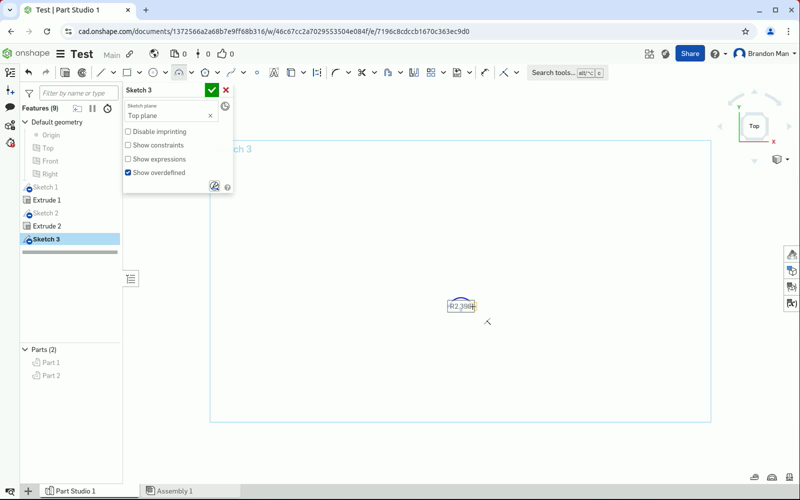
click(472, 306)
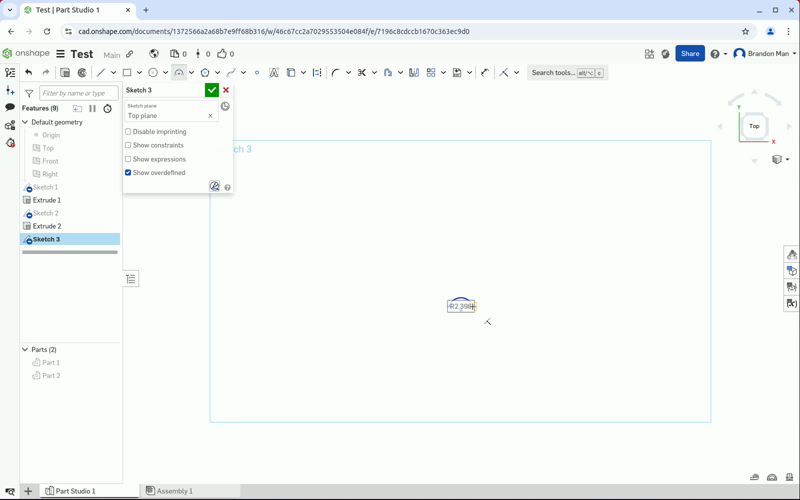
mouse_move(449, 306)
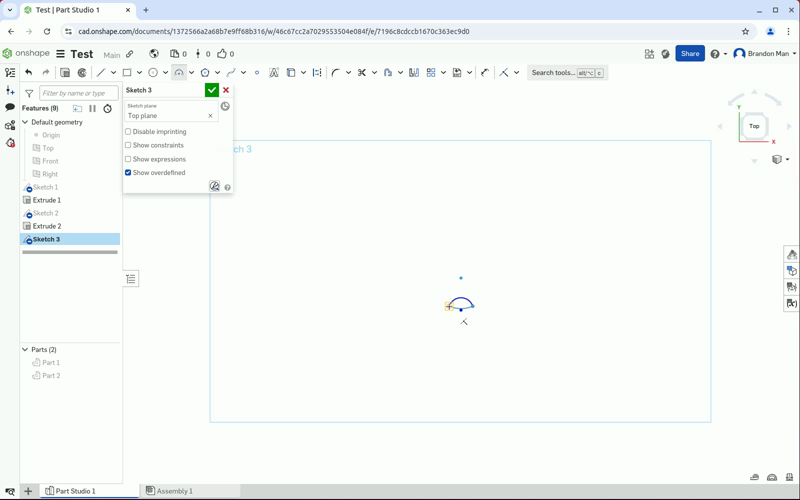
click(449, 306)
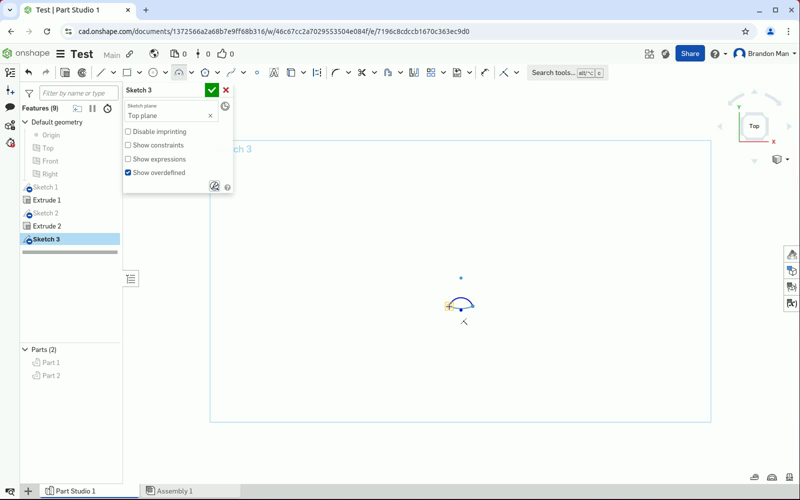
key_down(shift)
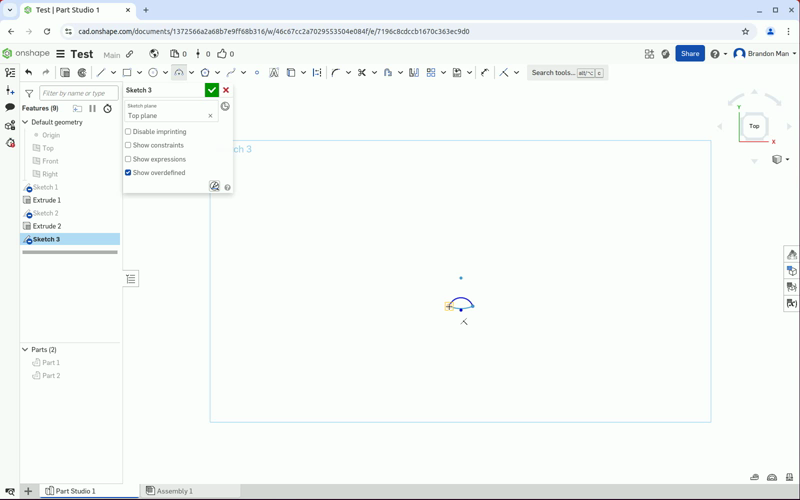
mouse_move(460, 256)
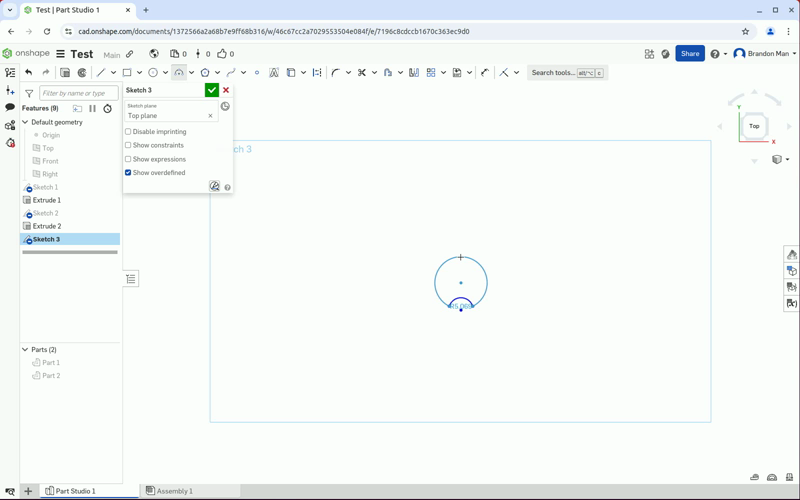
click(460, 256)
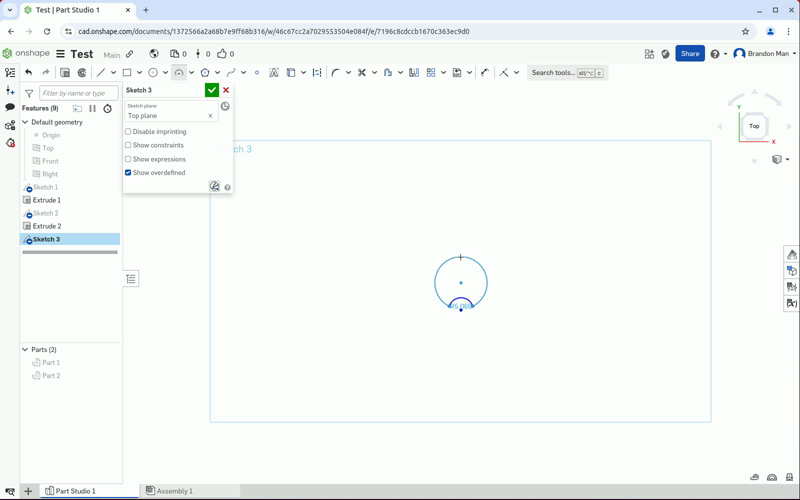
key_up(shift)
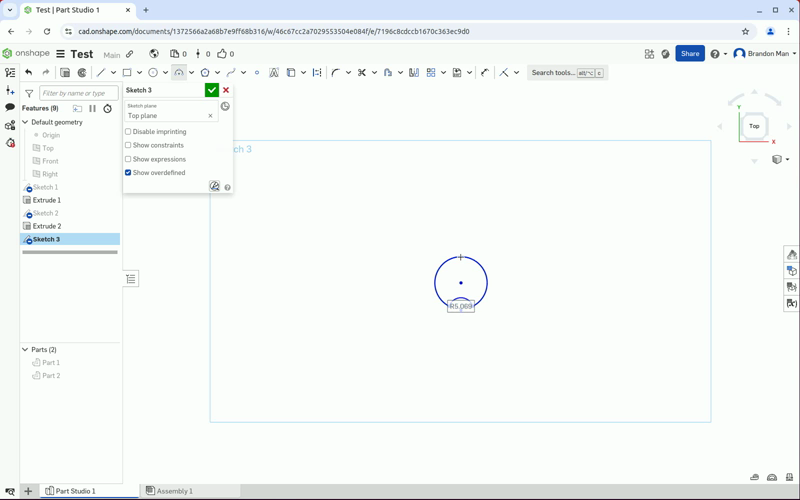
key(esc)
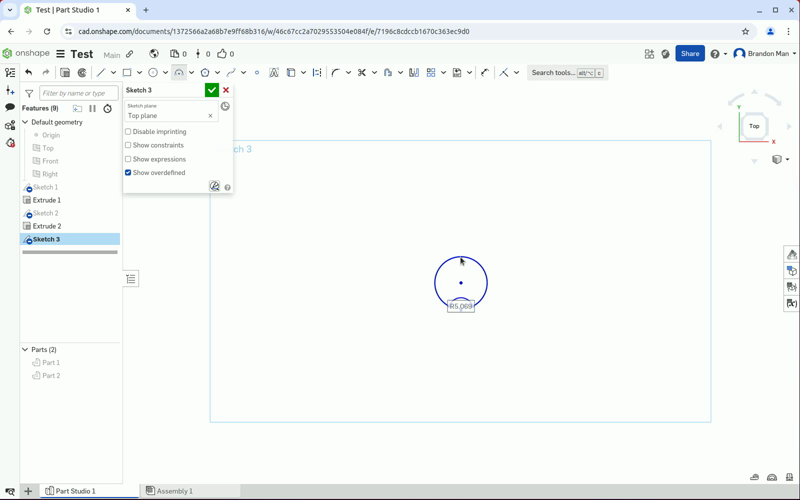
mouse_move(457, 258)
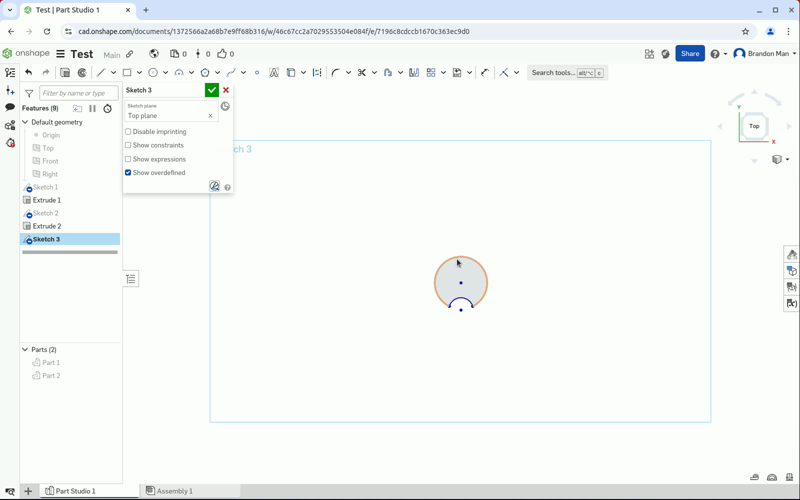
click(457, 258)
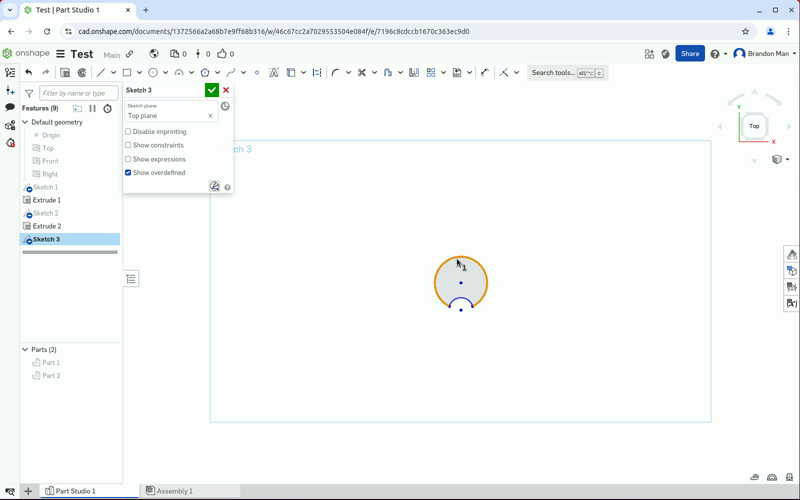
mouse_move(73, 352)
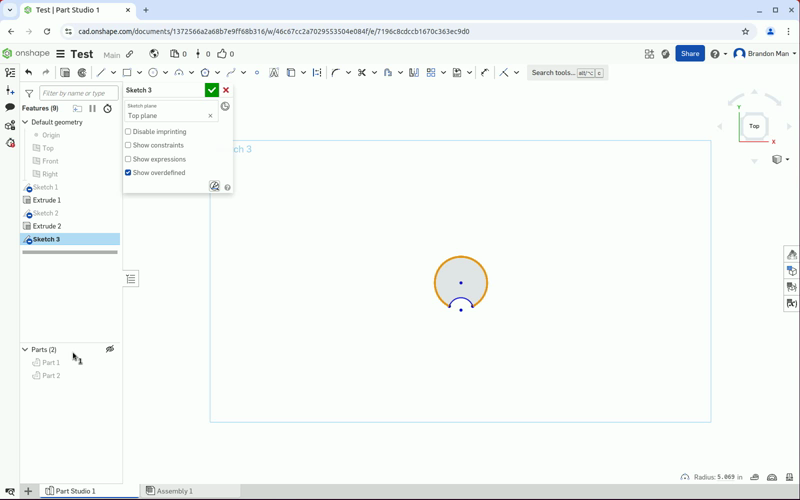
key(shift+y)
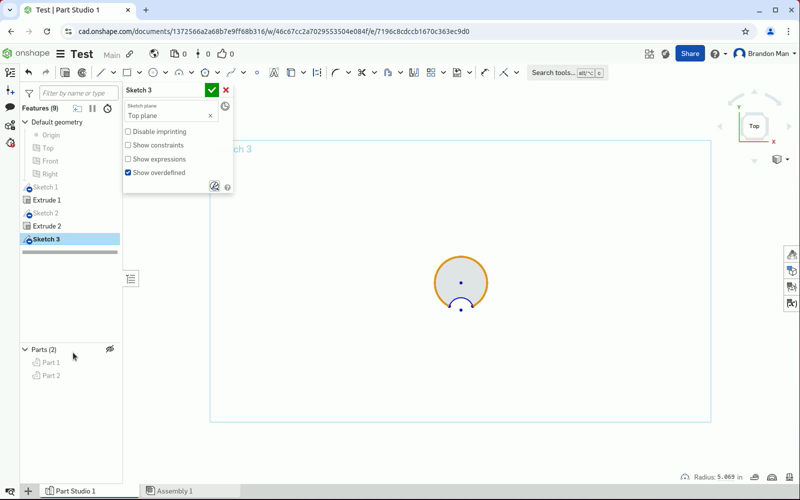
key(shift+e)
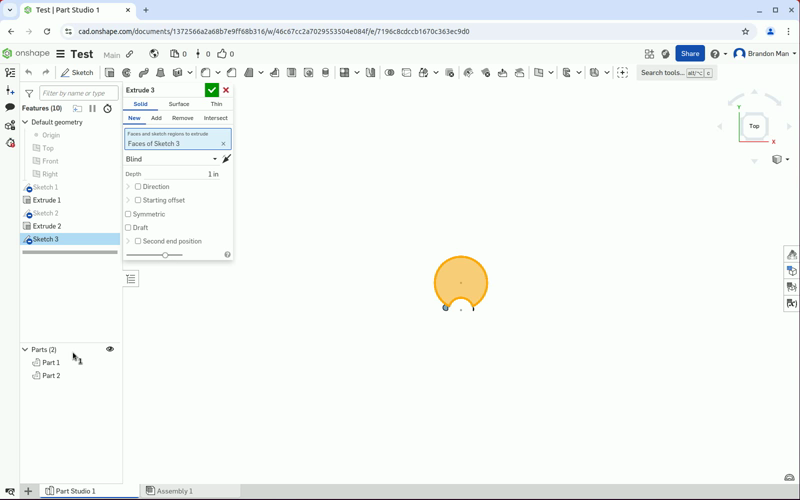
mouse_move(143, 106)
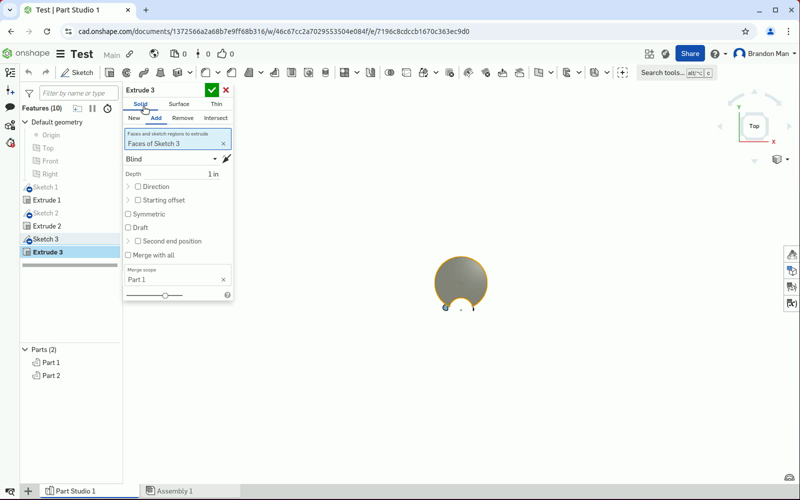
click(143, 106)
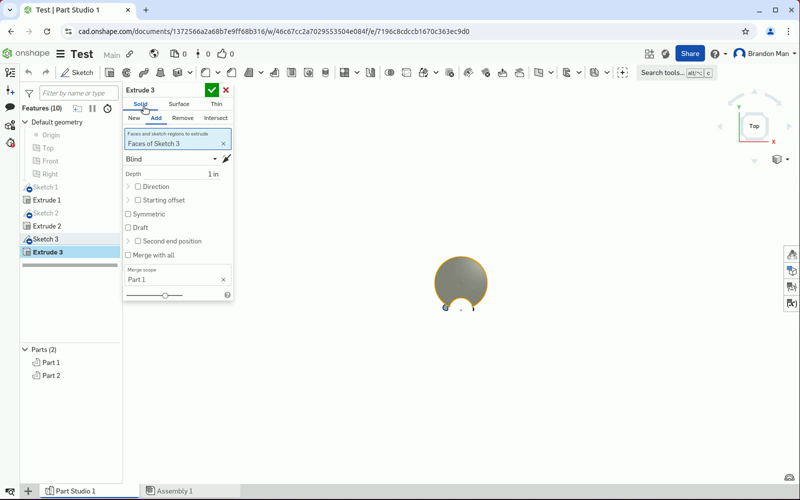
mouse_move(137, 120)
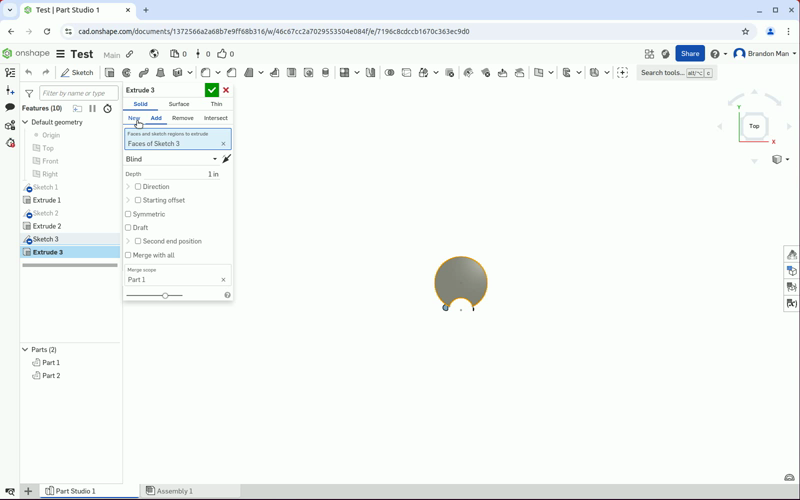
click(137, 120)
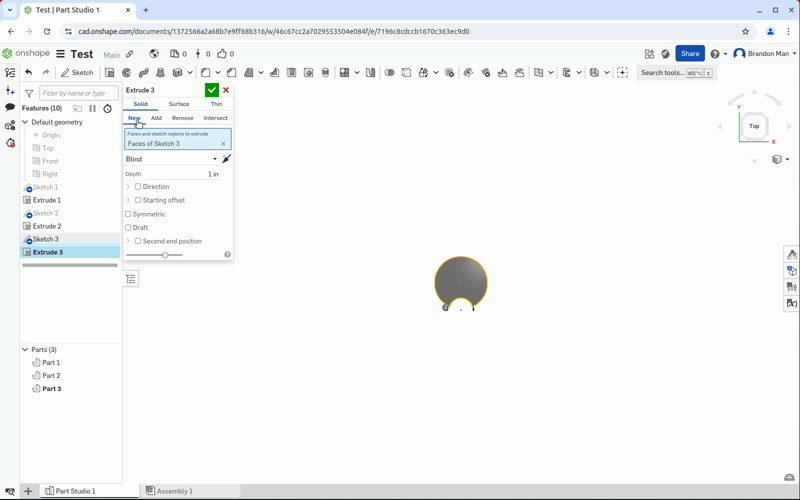
key(tab, 4)
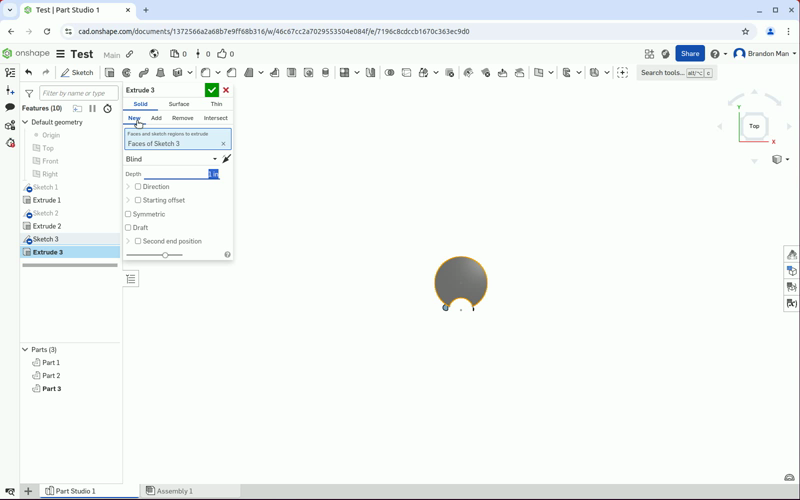
text(3.611)
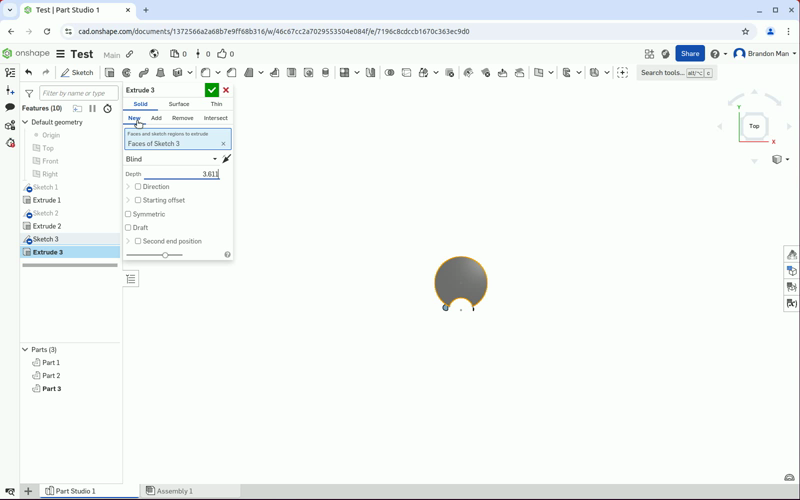
key(enter)
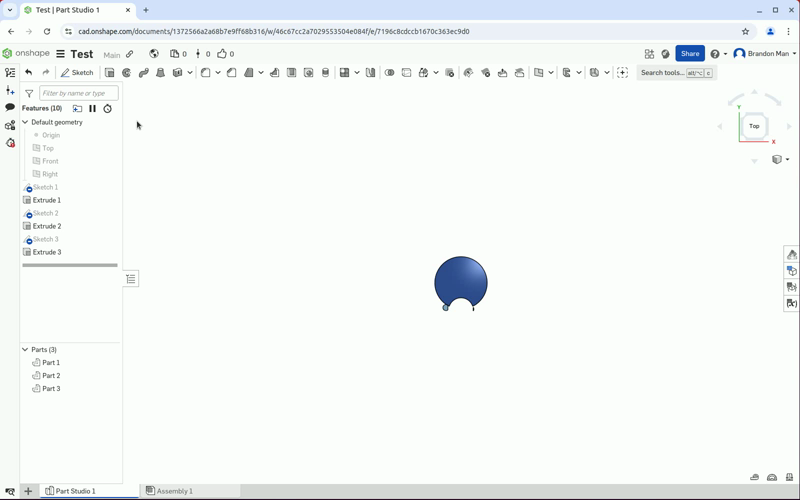
key(shift+h)
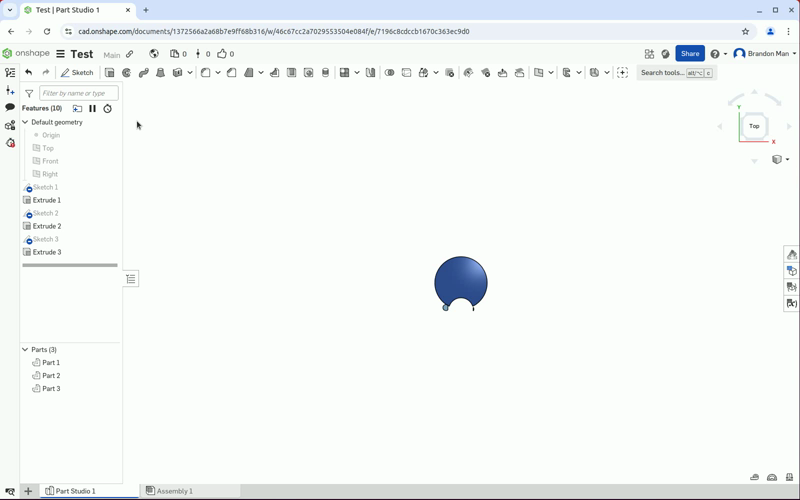
key(shift+h)
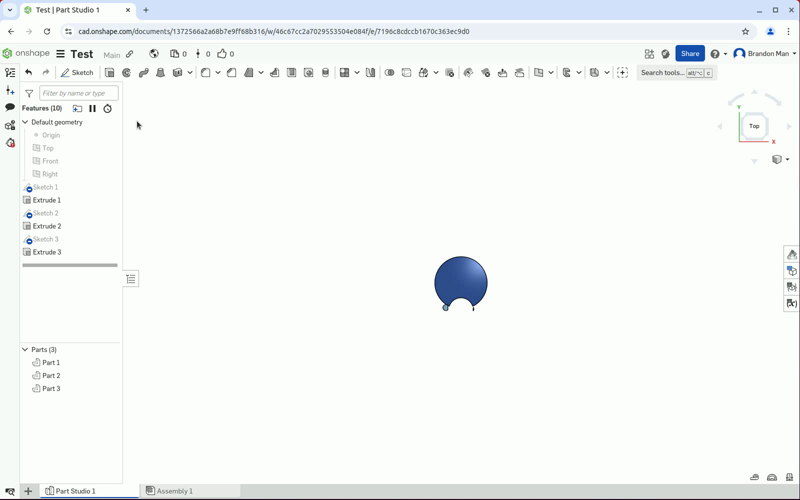
mouse_move(73, 189)
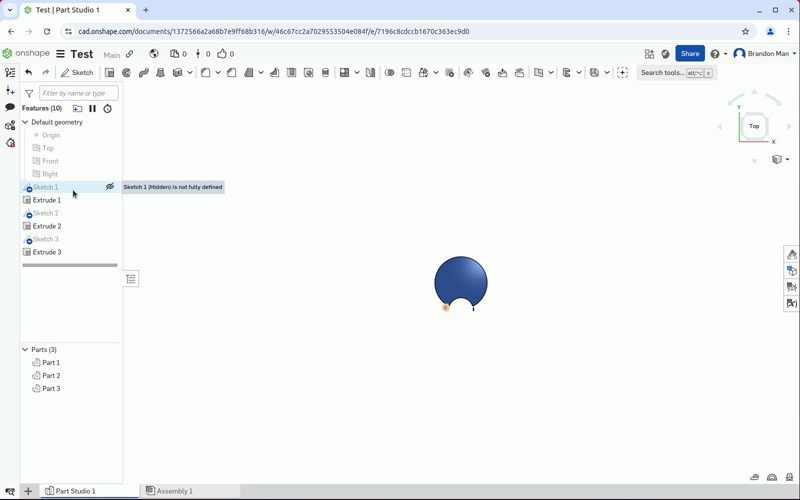
click(73, 189)
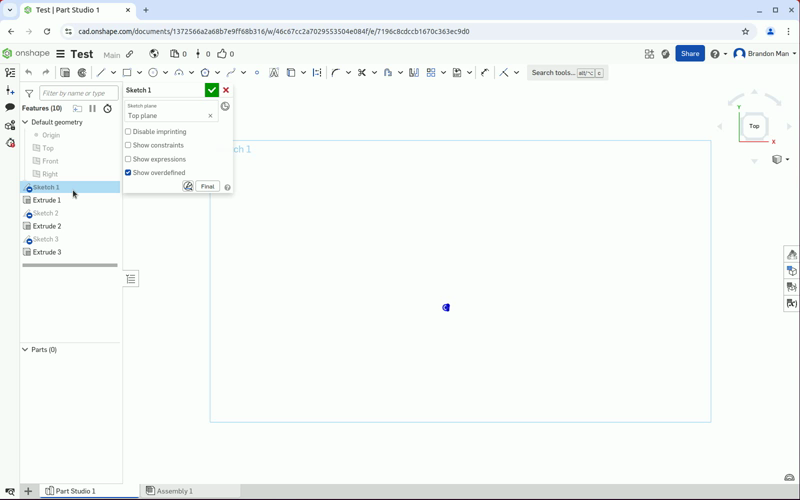
mouse_move(229, 92)
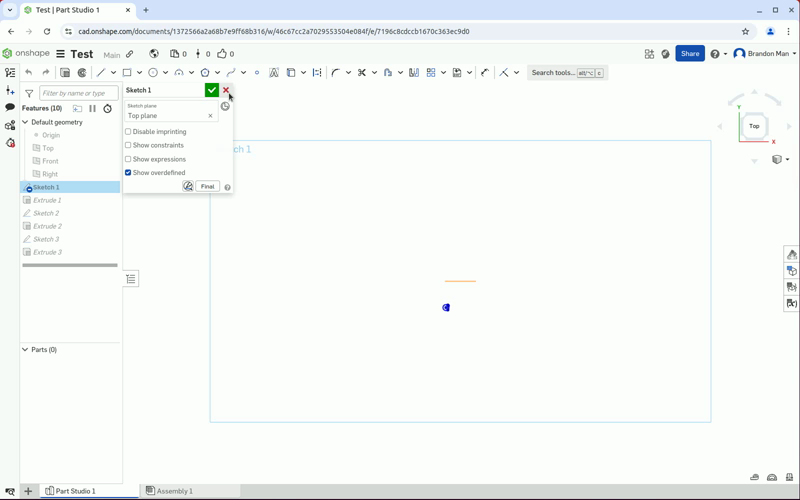
click(229, 92)
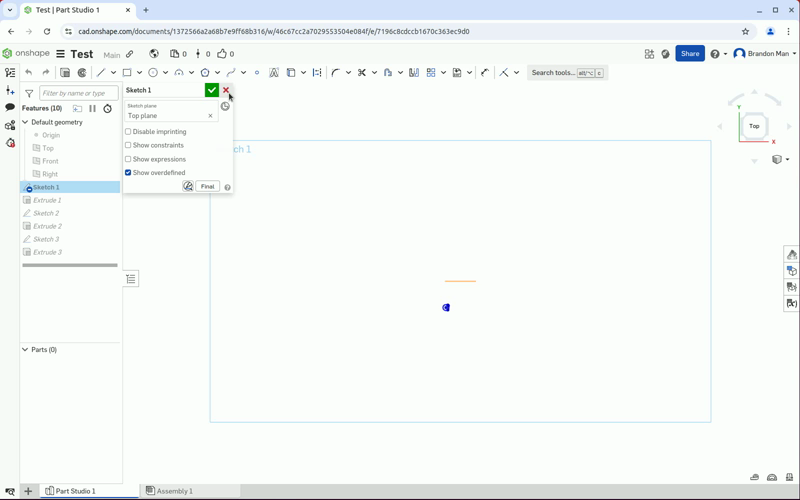
key(shift+s)
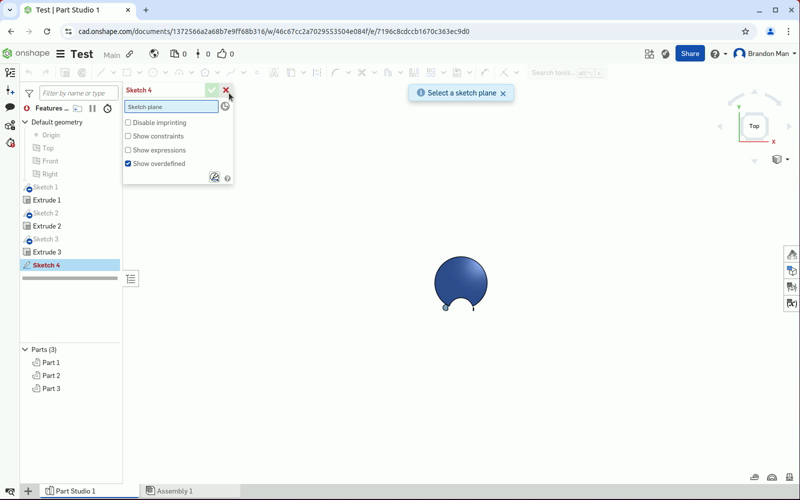
mouse_move(73, 150)
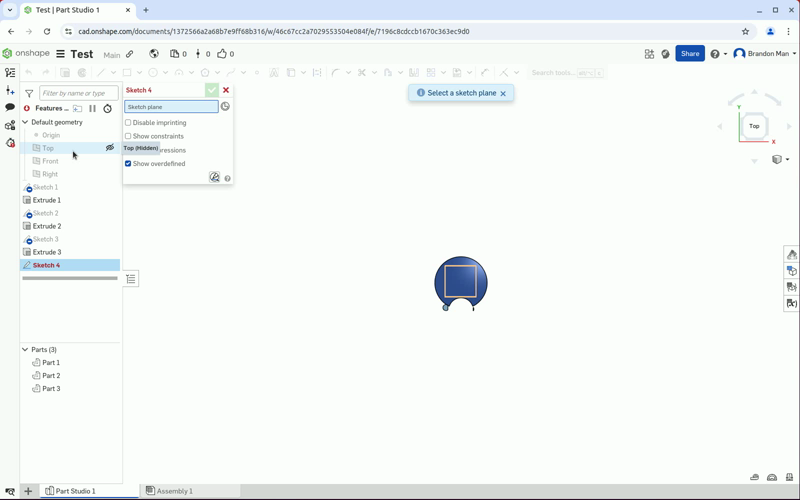
click(73, 150)
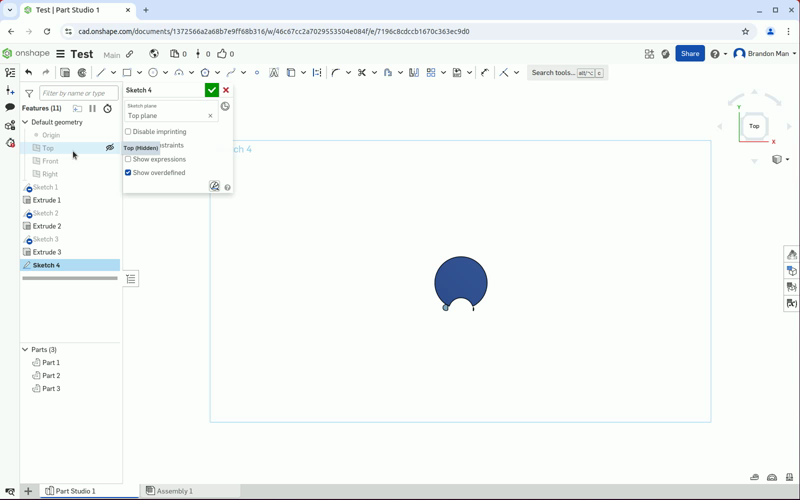
mouse_move(73, 352)
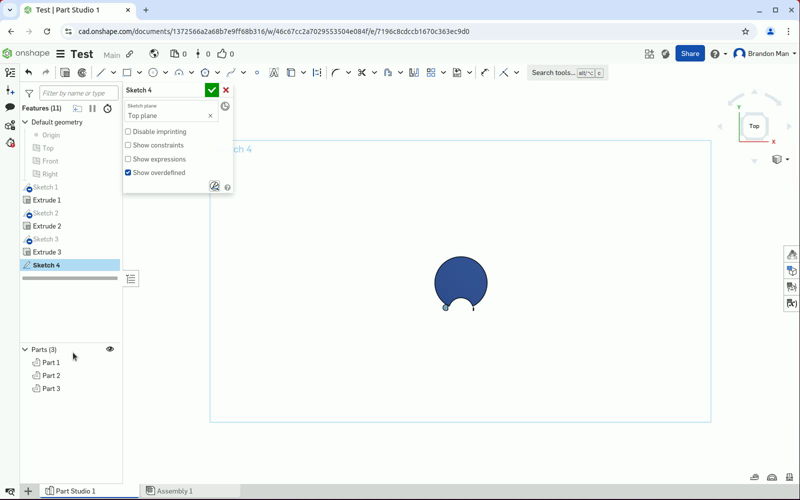
key(y)
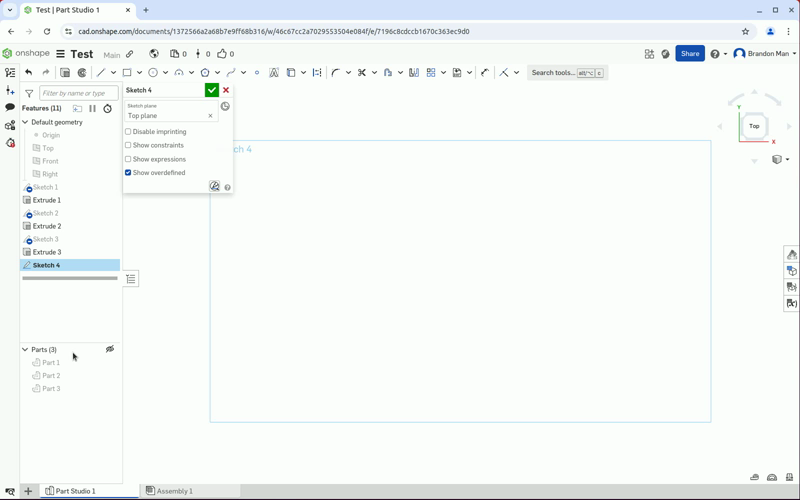
key(a)
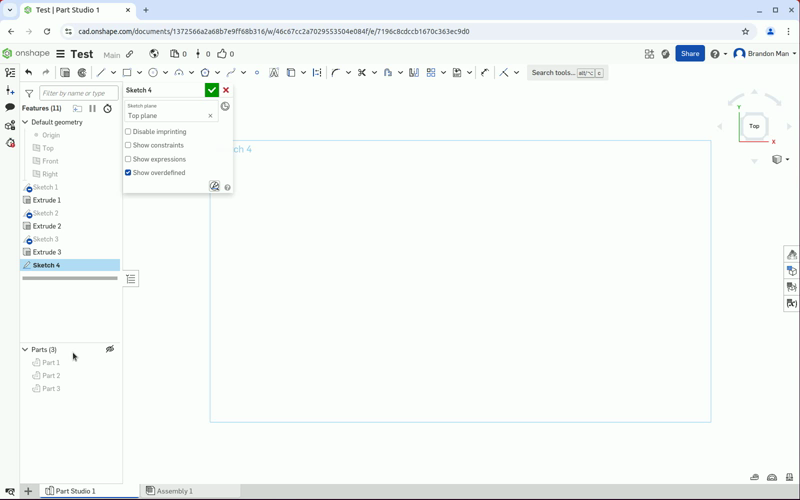
key_down(shift)
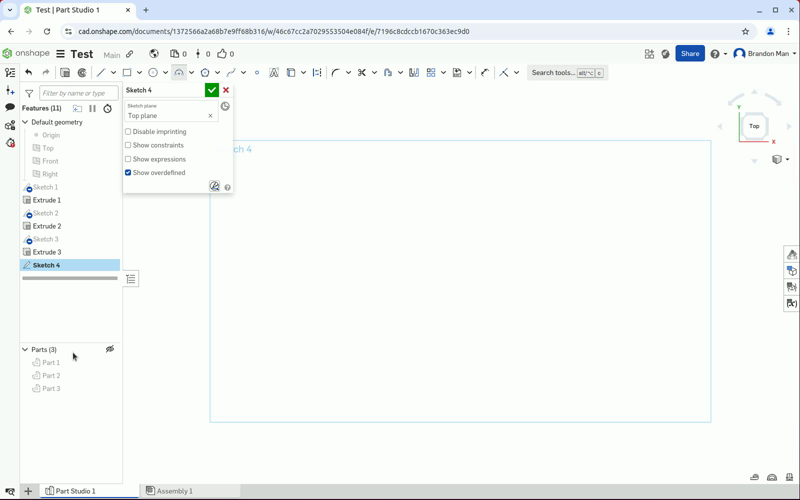
mouse_move(449, 306)
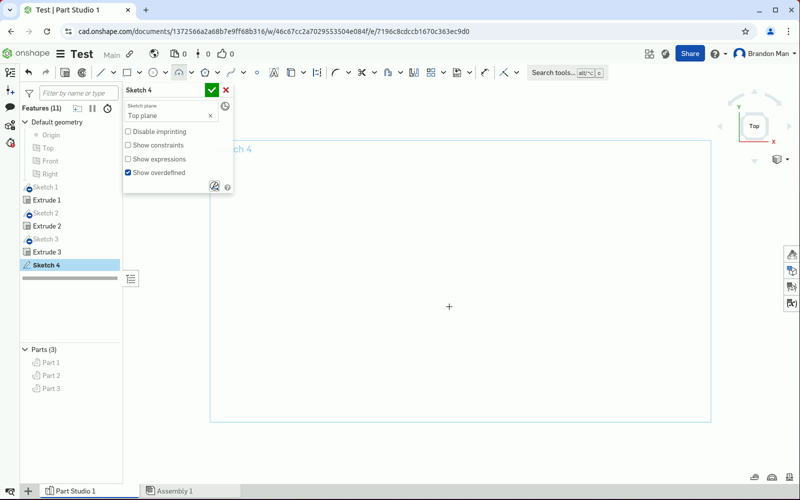
click(449, 306)
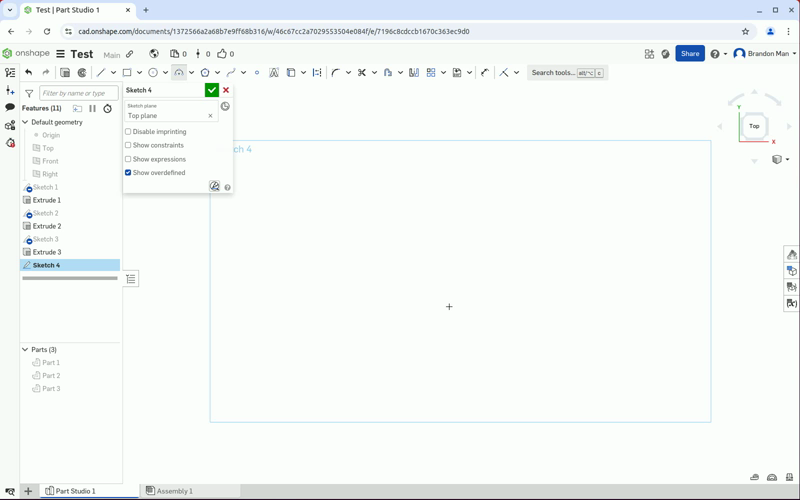
key_up(shift)
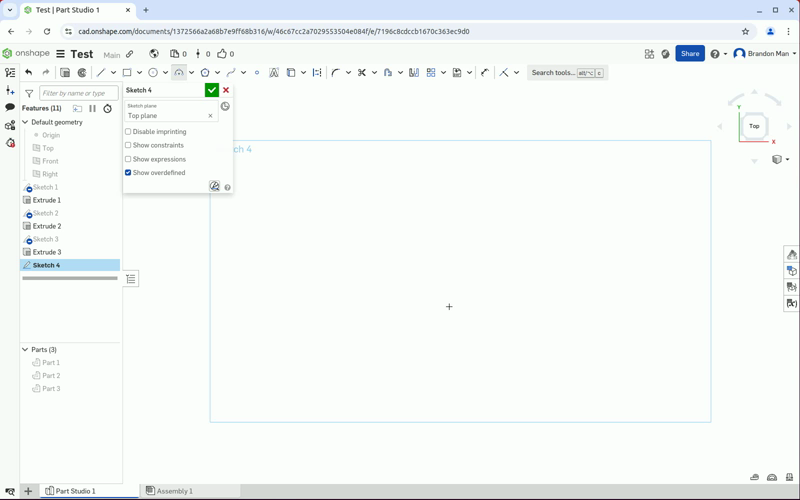
key_down(shift)
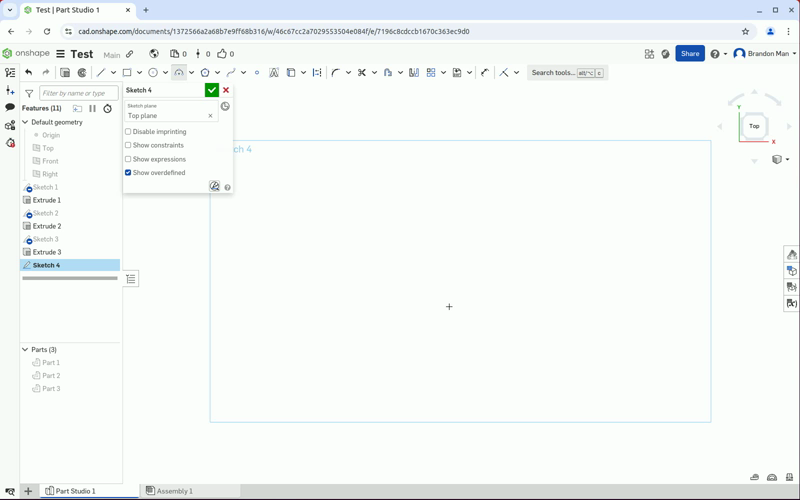
mouse_move(472, 306)
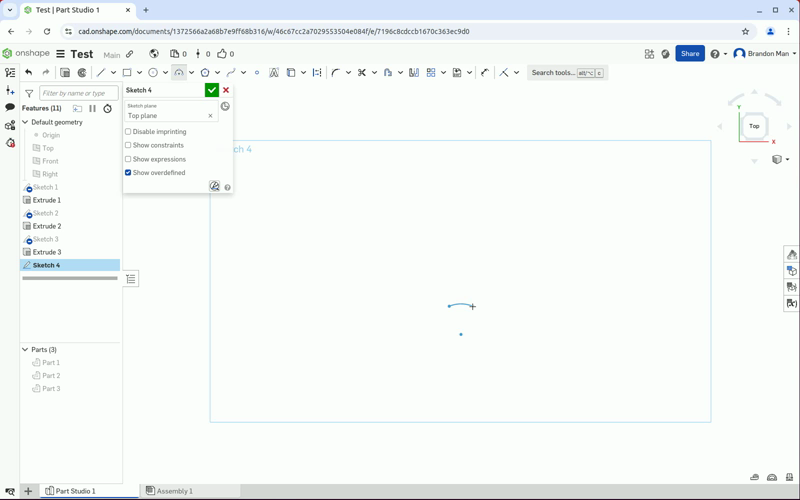
click(472, 306)
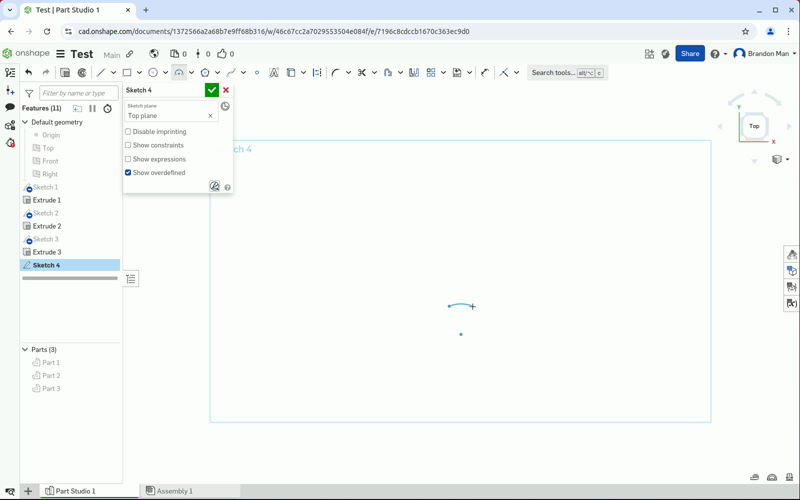
mouse_move(461, 322)
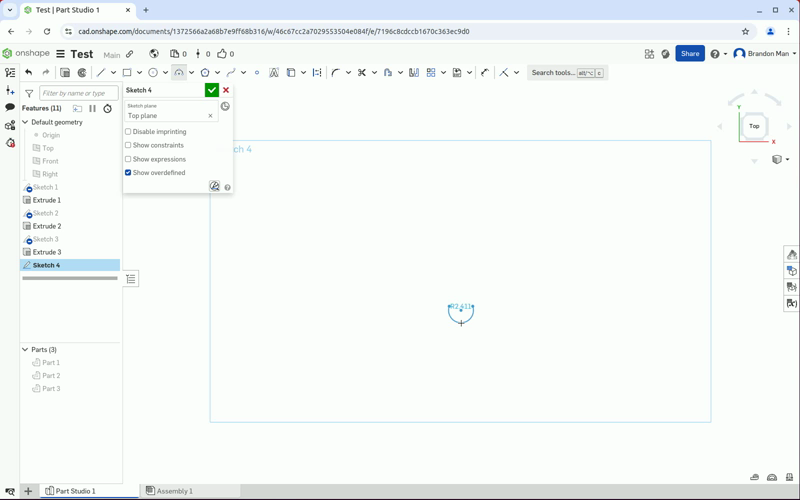
click(461, 322)
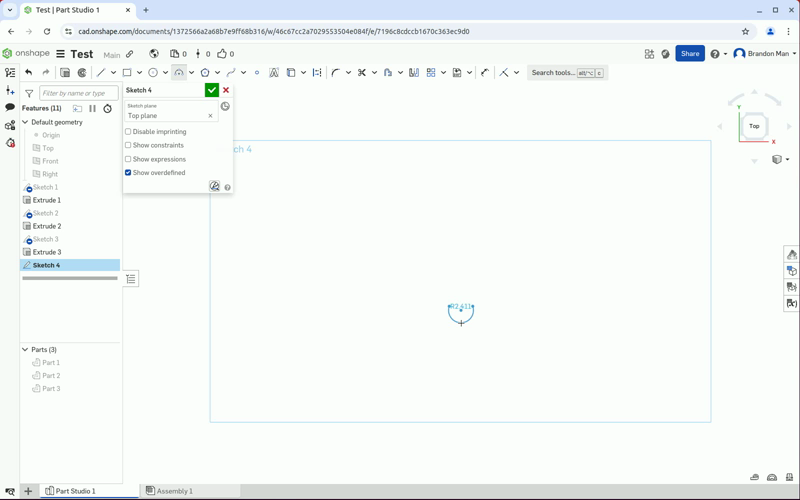
key_up(shift)
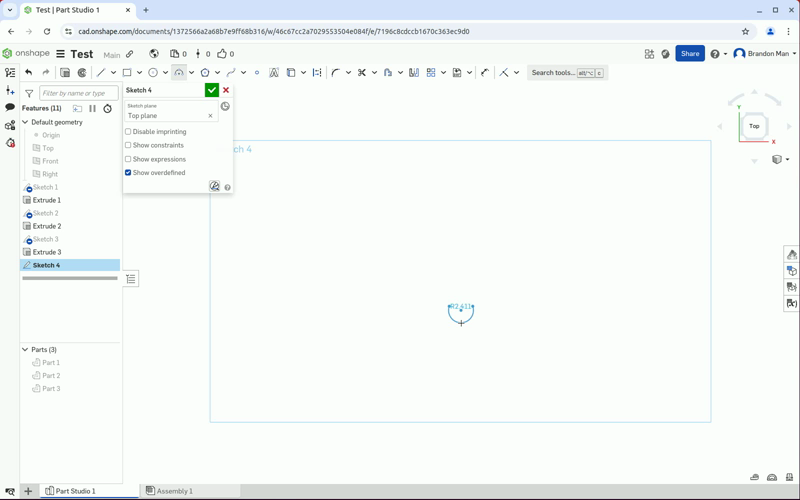
mouse_move(472, 306)
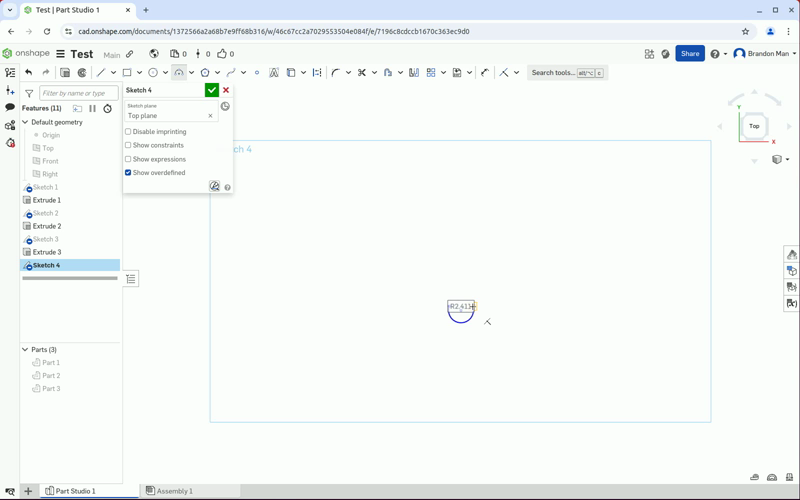
click(472, 306)
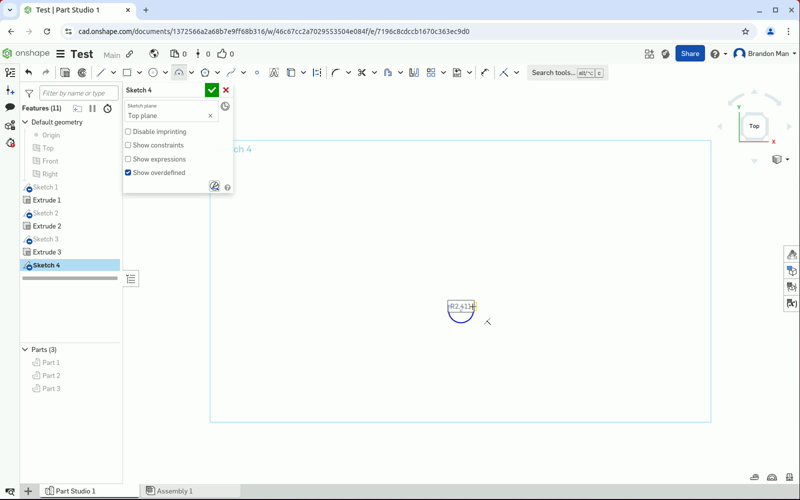
mouse_move(449, 306)
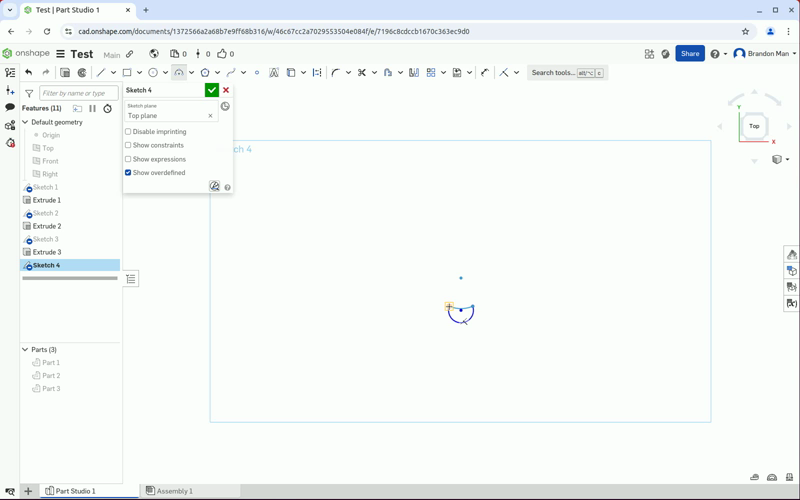
click(449, 306)
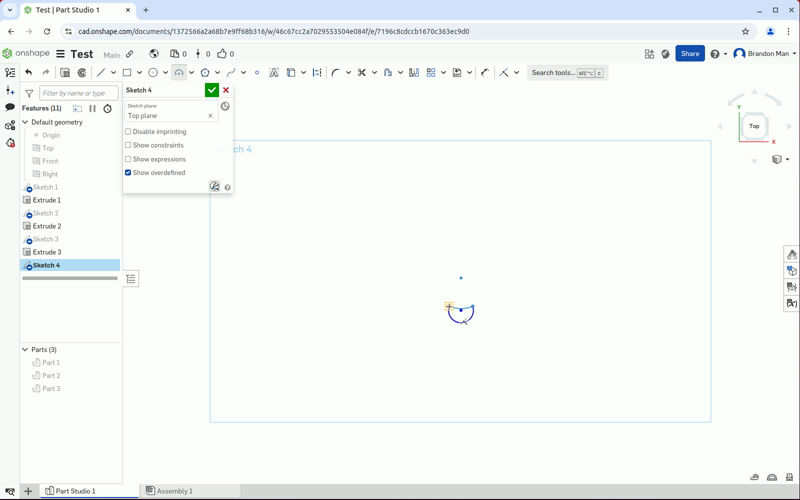
key_down(shift)
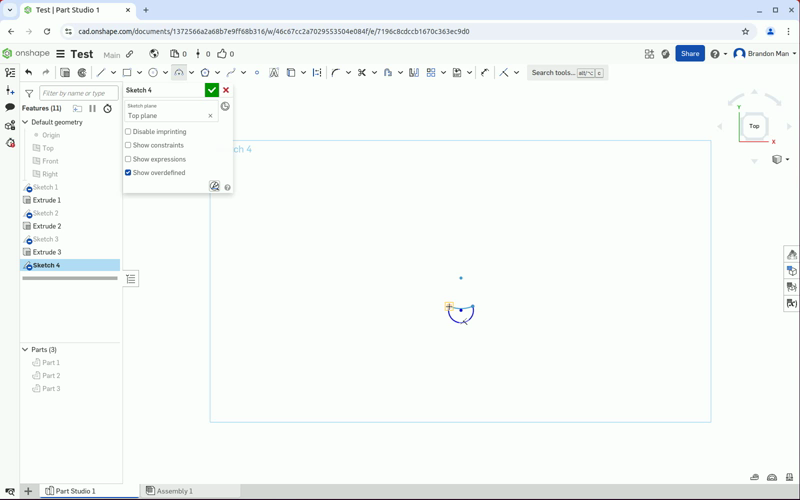
mouse_move(461, 309)
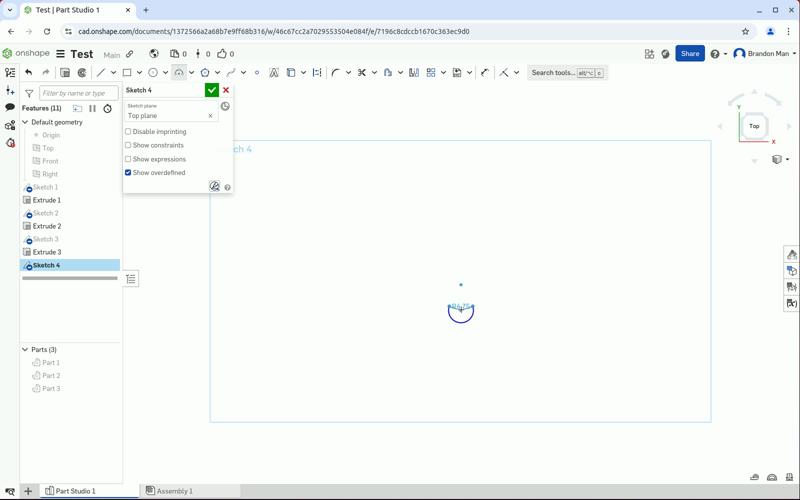
scroll(6)
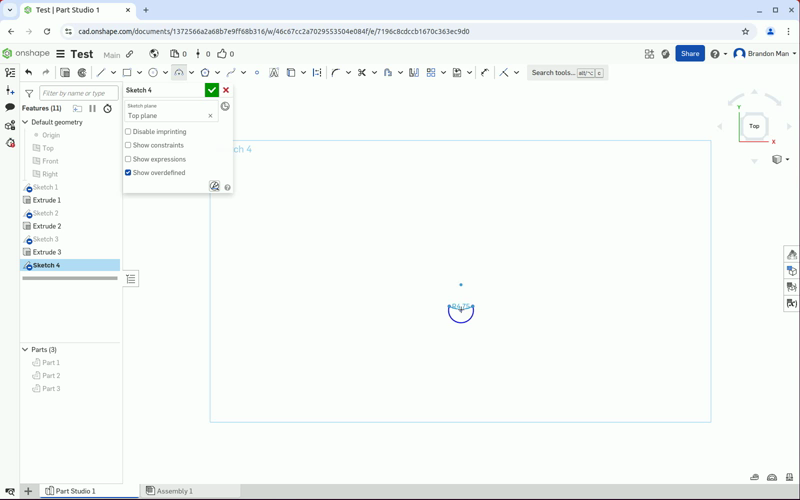
scroll(6)
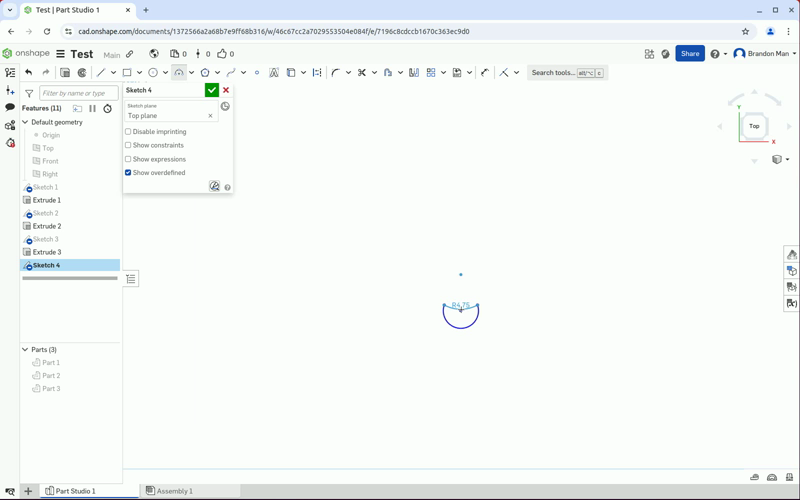
scroll(6)
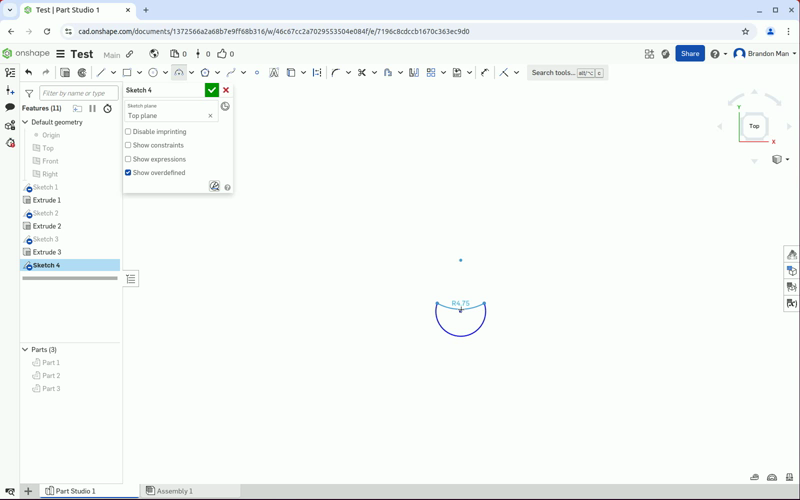
scroll(6)
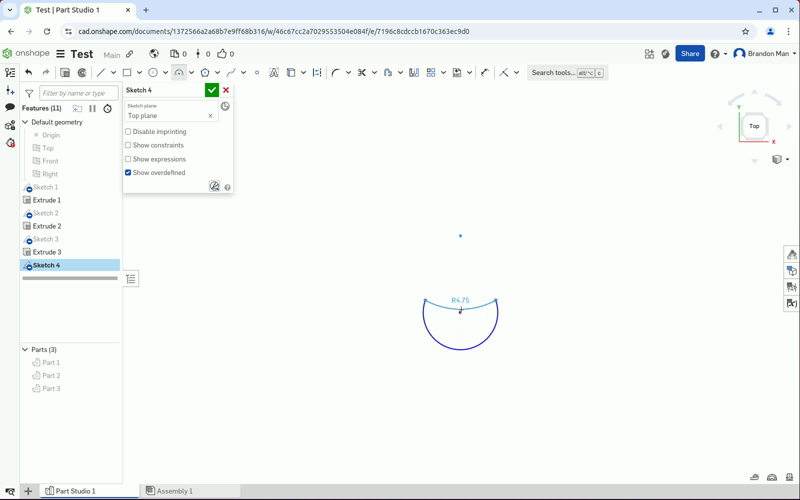
scroll(6)
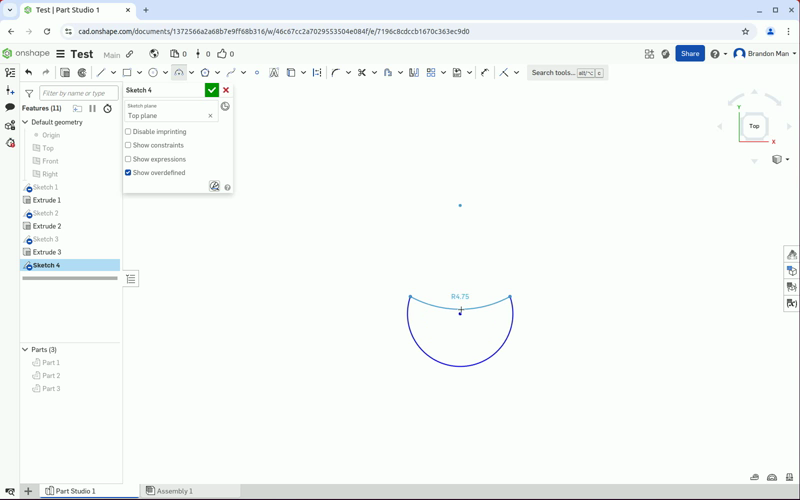
scroll(6)
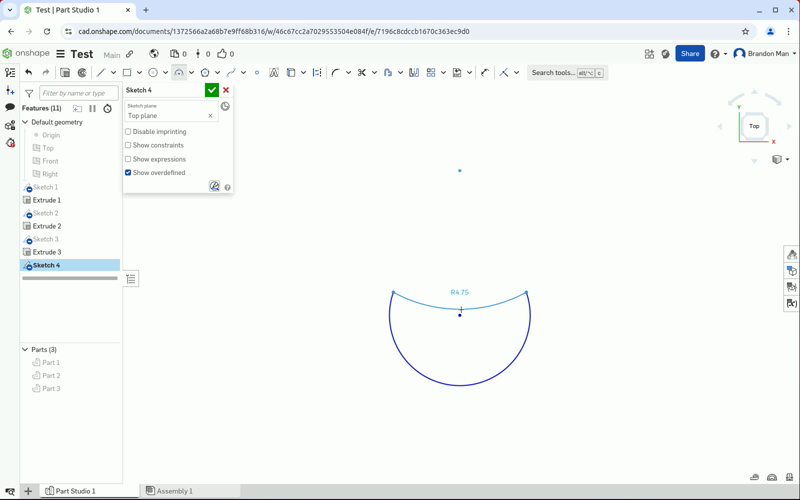
scroll(6)
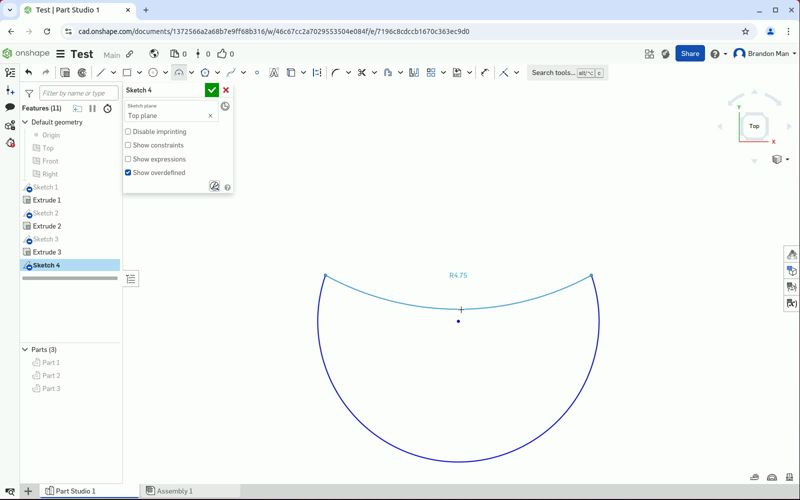
click(461, 309)
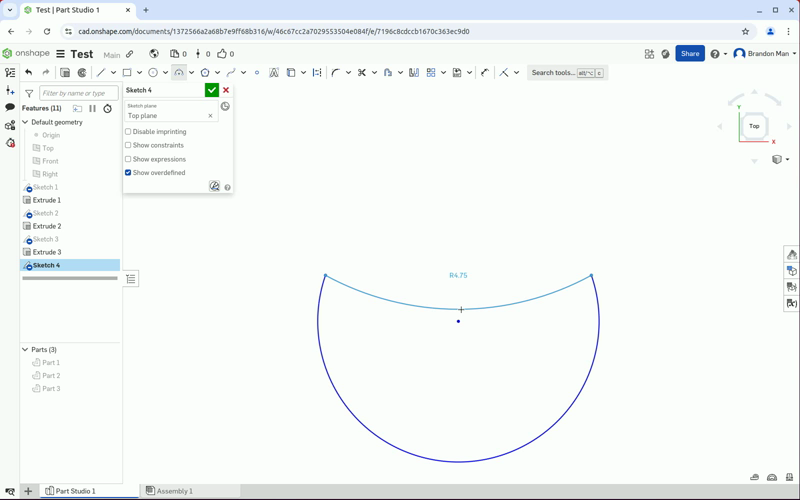
scroll(-6)
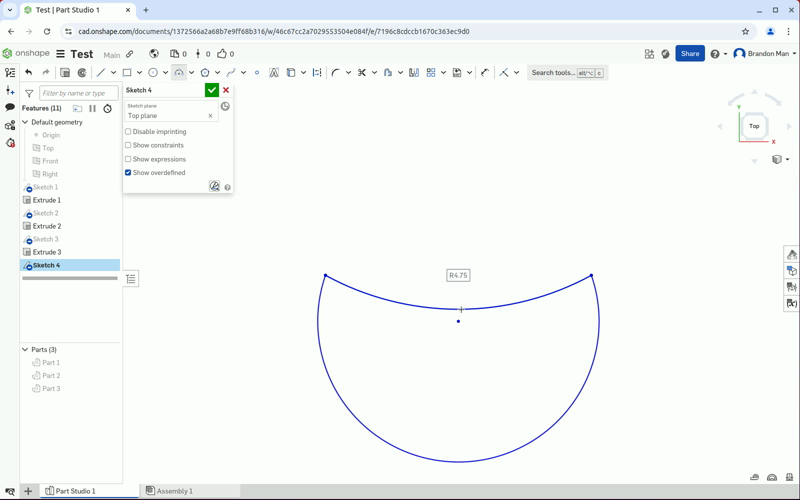
scroll(-6)
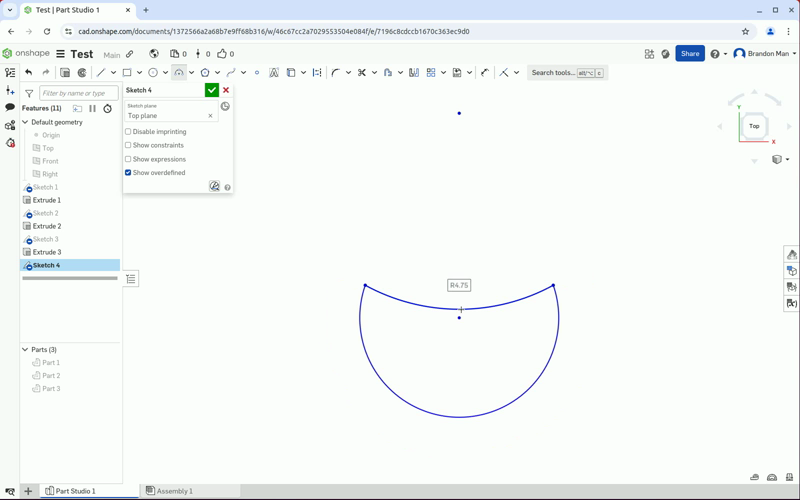
scroll(-6)
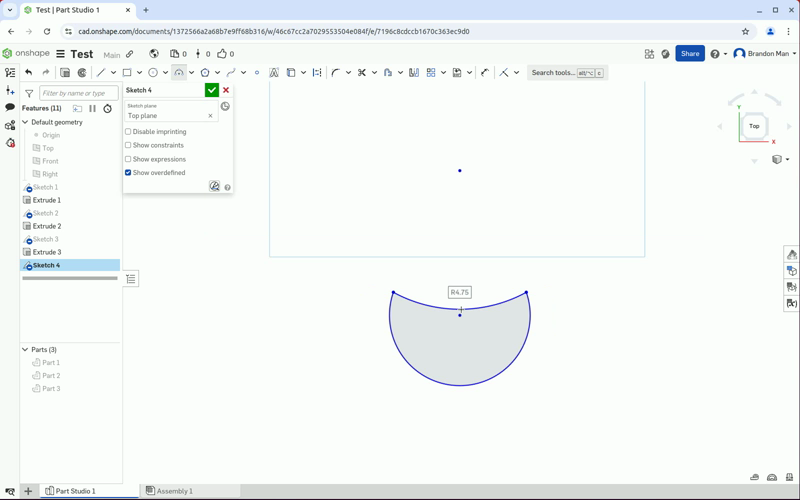
scroll(-6)
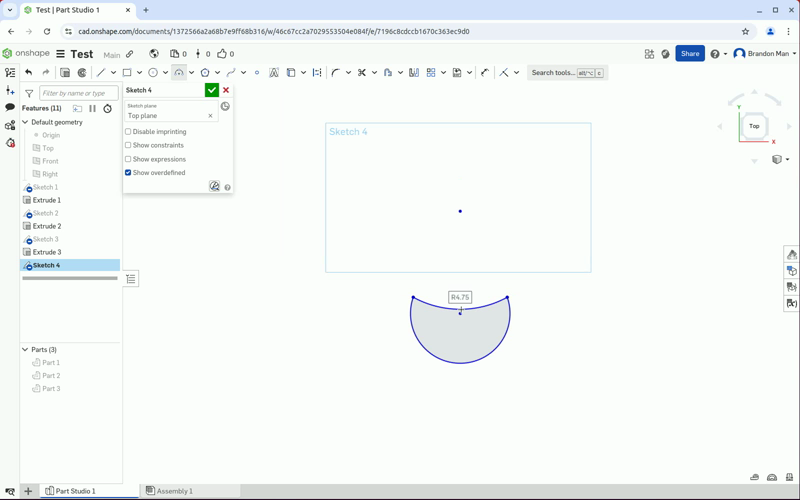
scroll(-6)
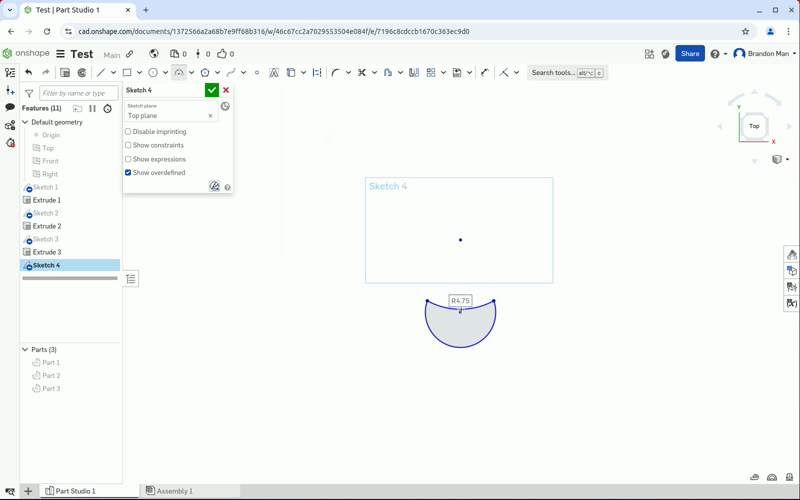
scroll(-6)
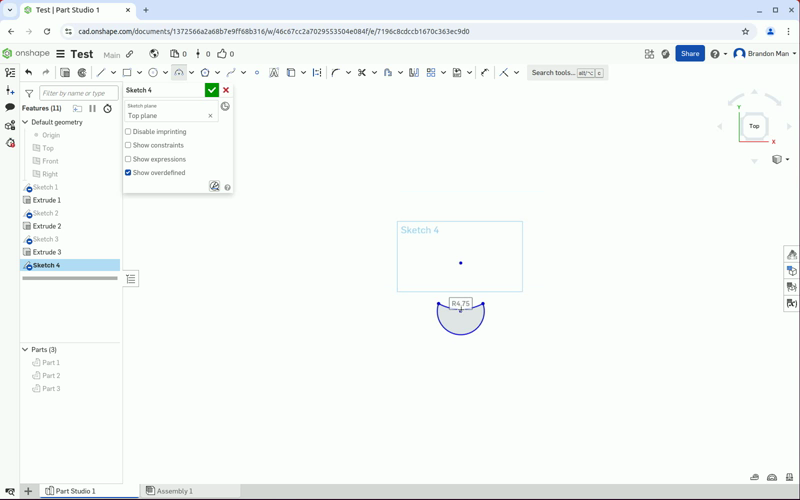
scroll(-6)
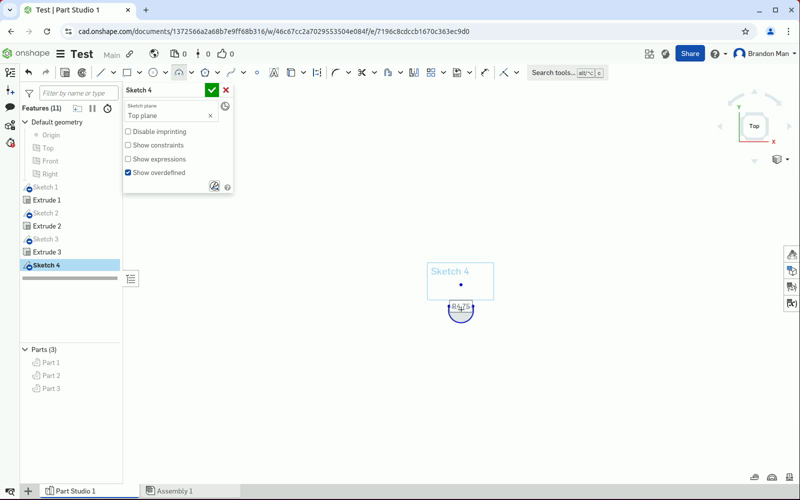
key_up(shift)
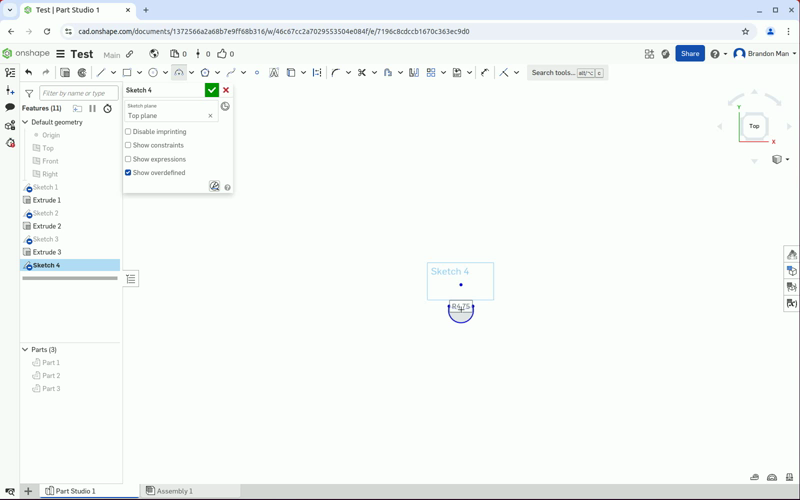
key(esc)
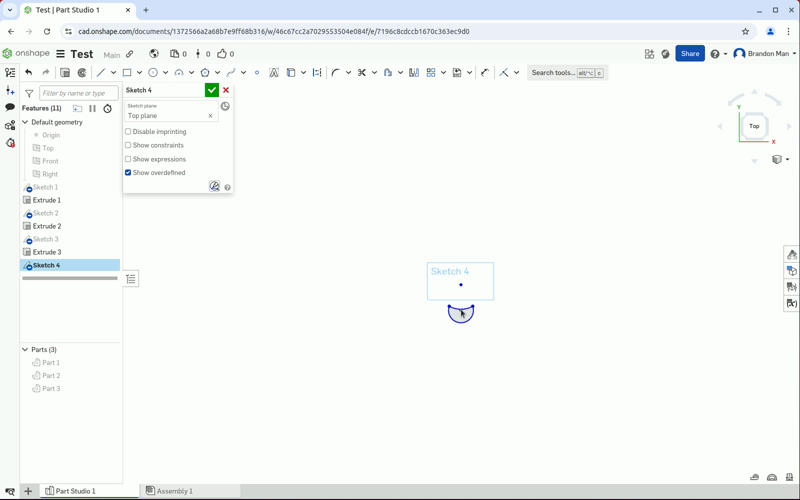
mouse_move(459, 316)
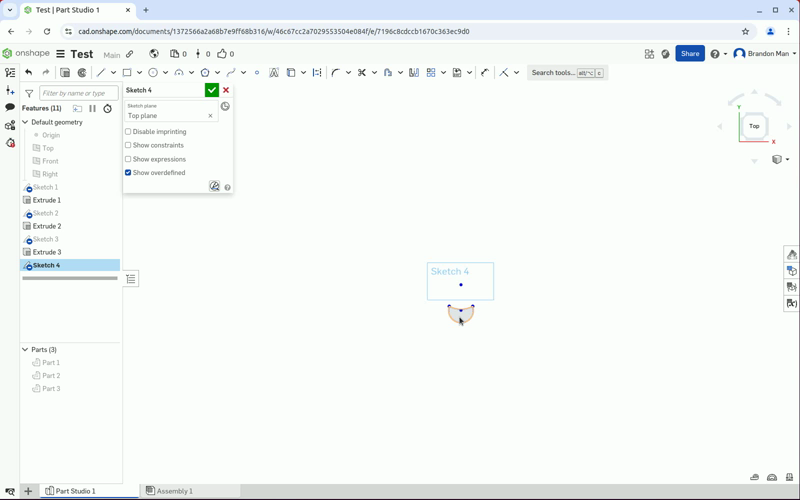
scroll(6)
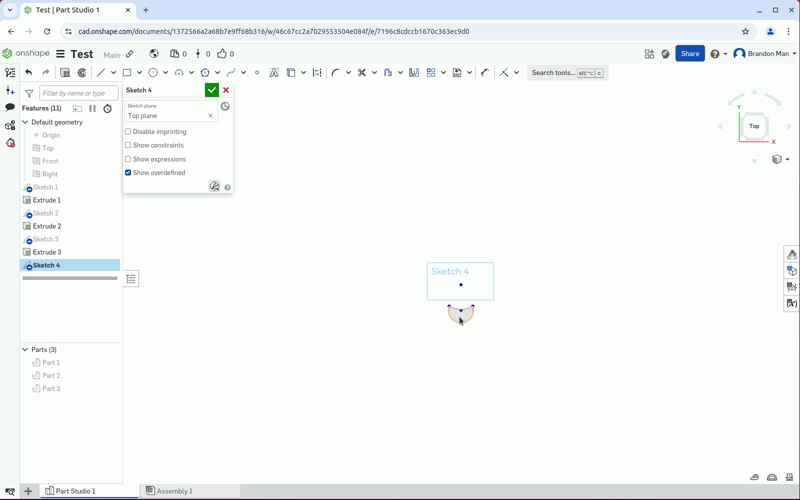
scroll(6)
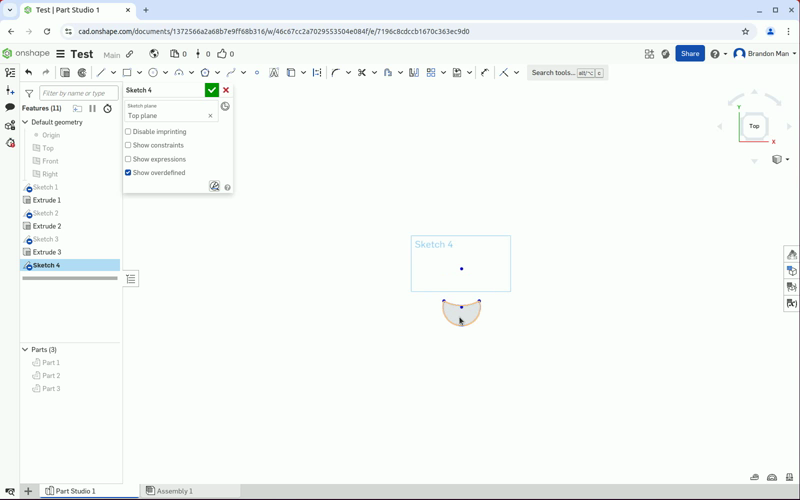
scroll(6)
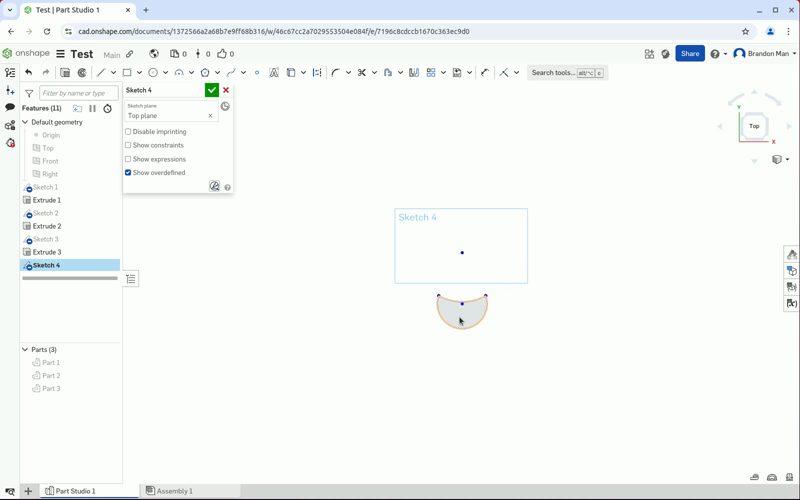
scroll(6)
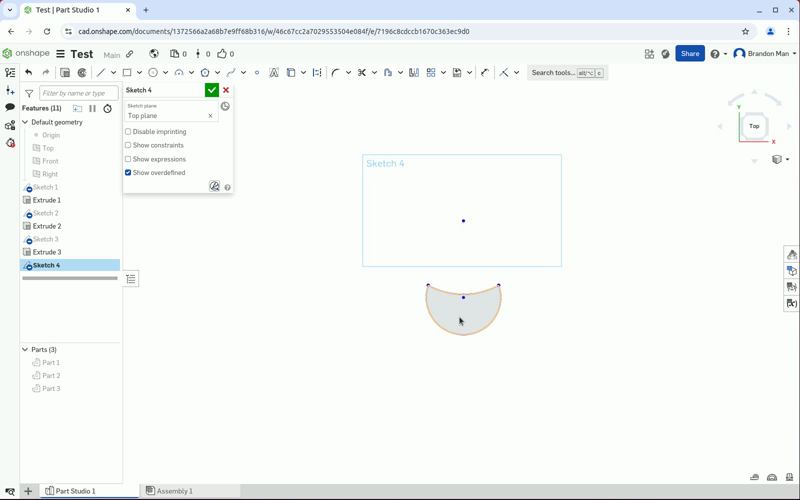
scroll(6)
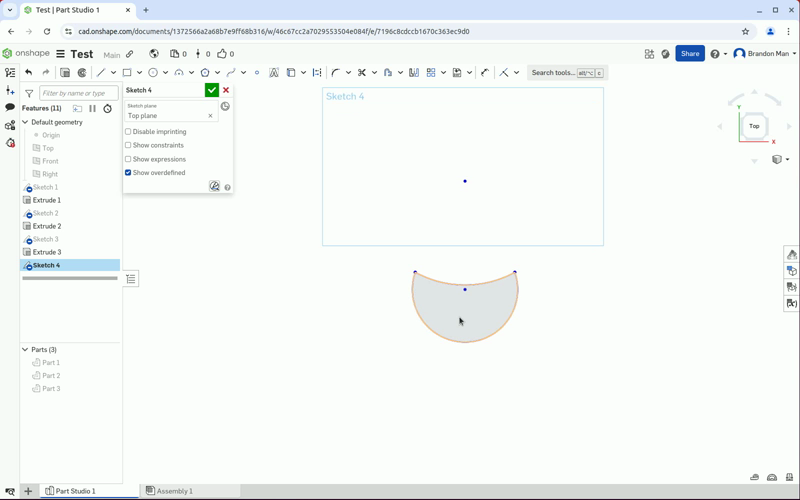
scroll(6)
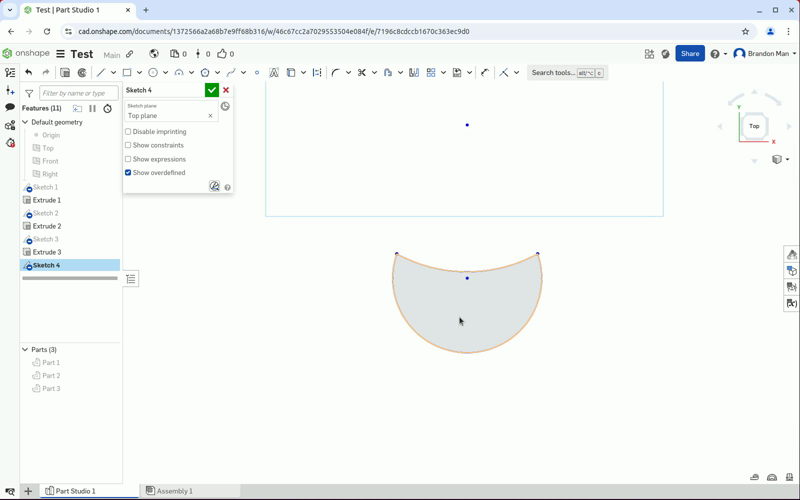
scroll(6)
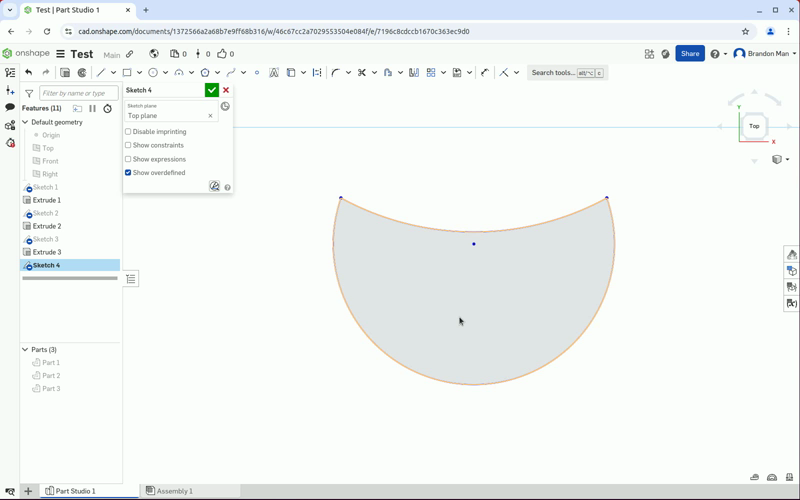
click(459, 316)
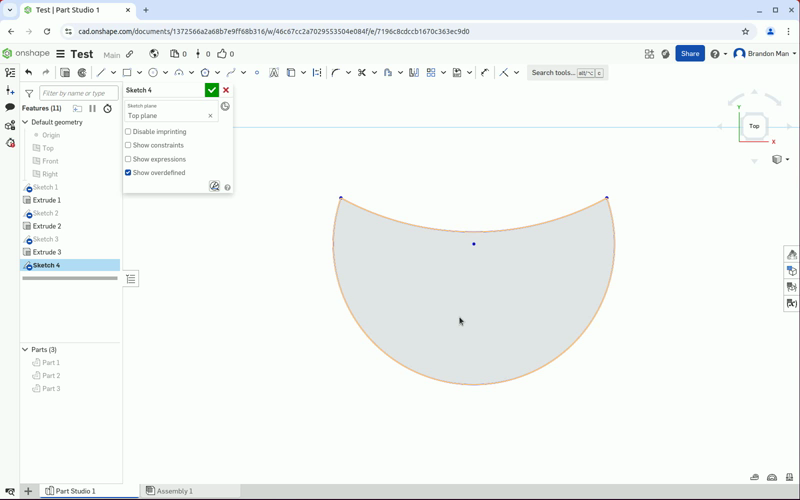
scroll(-6)
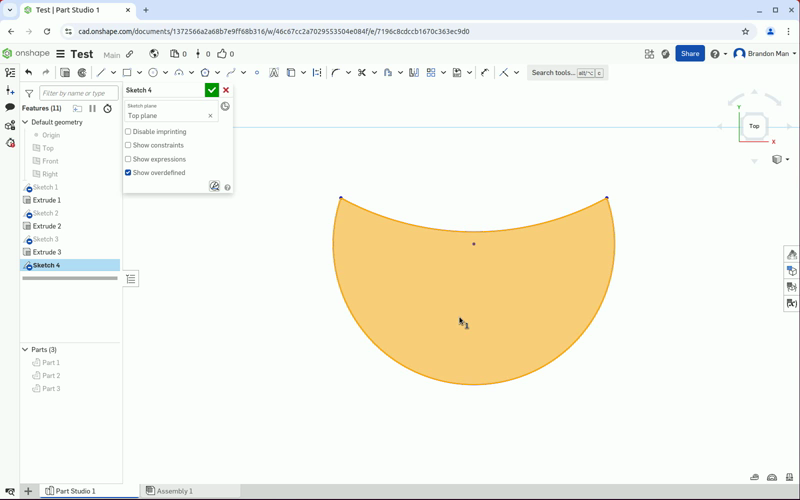
scroll(-6)
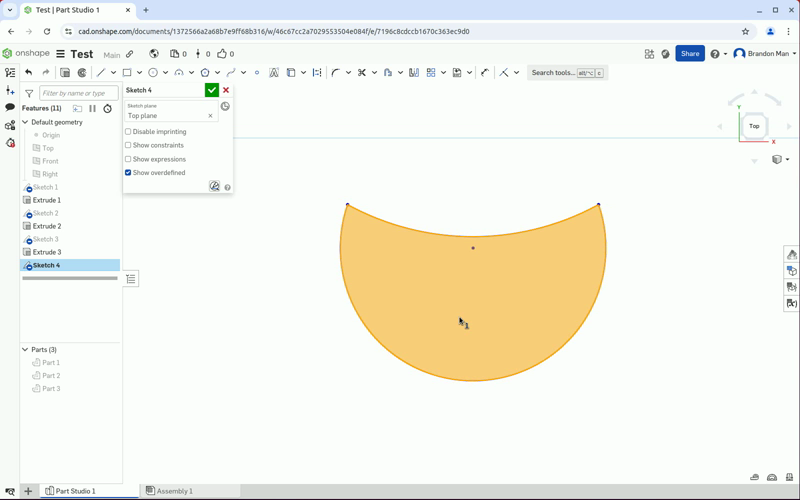
scroll(-6)
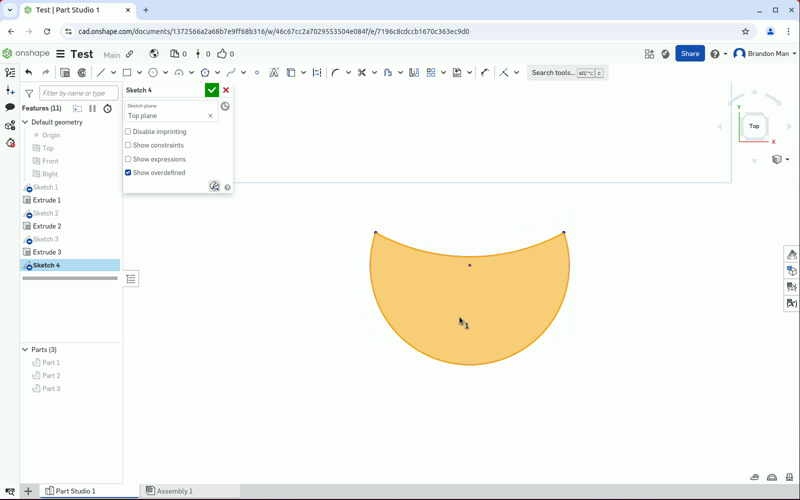
scroll(-6)
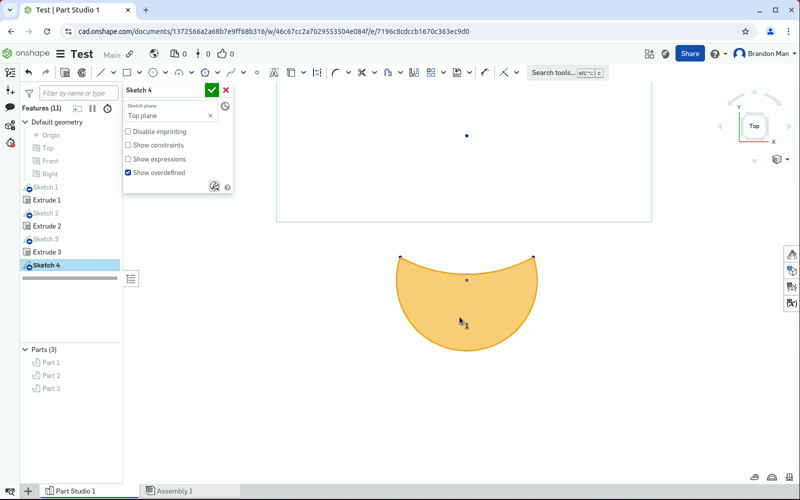
scroll(-6)
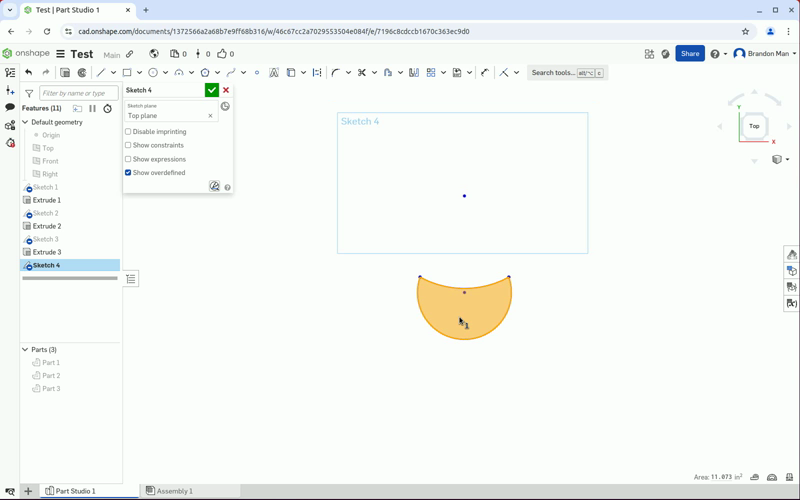
scroll(-6)
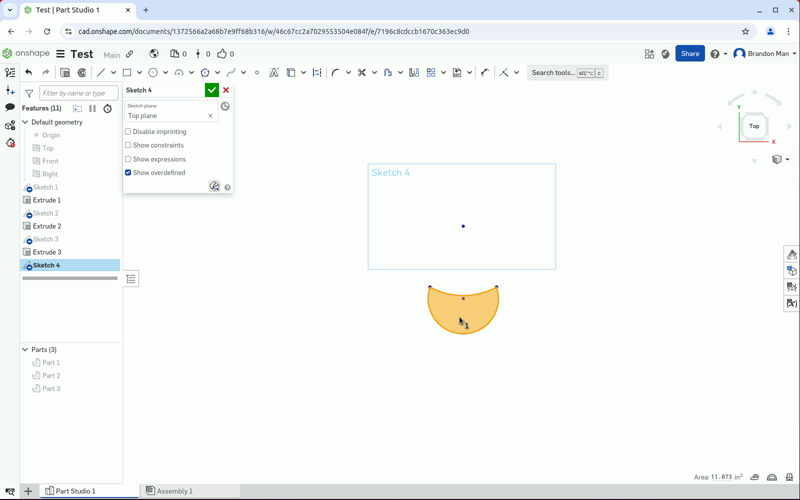
scroll(-6)
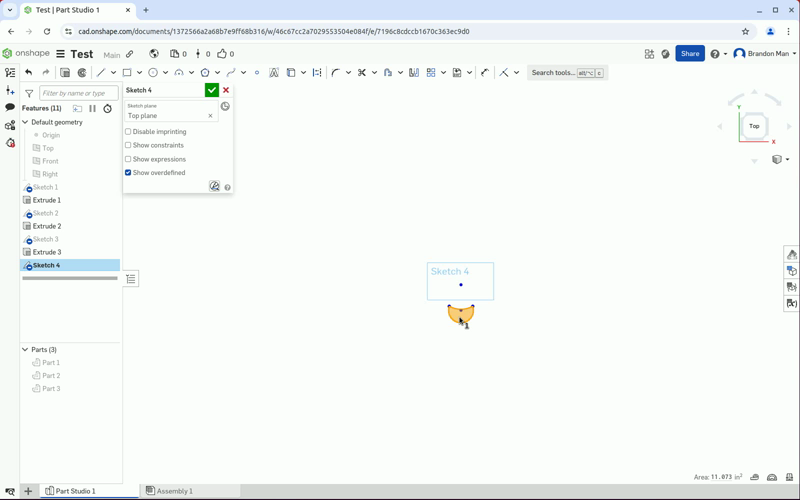
mouse_move(73, 352)
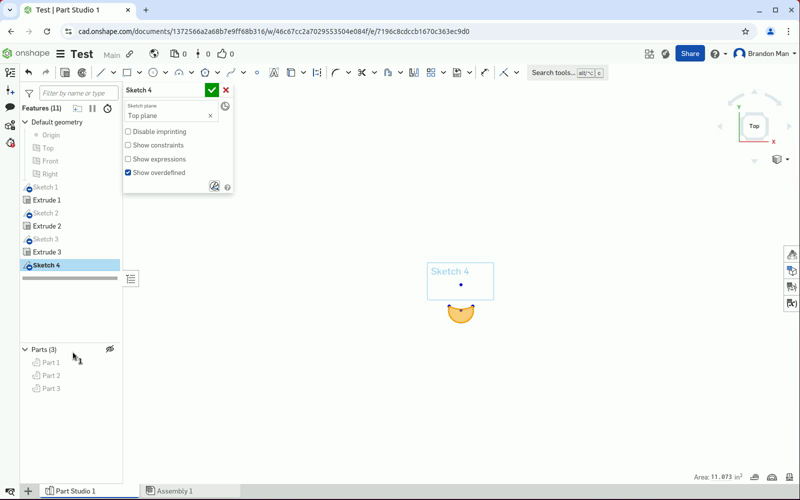
key(shift+y)
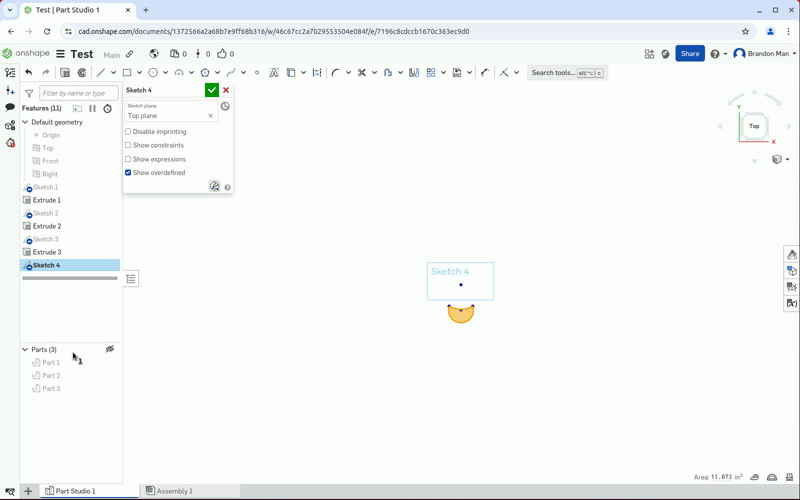
key(shift+e)
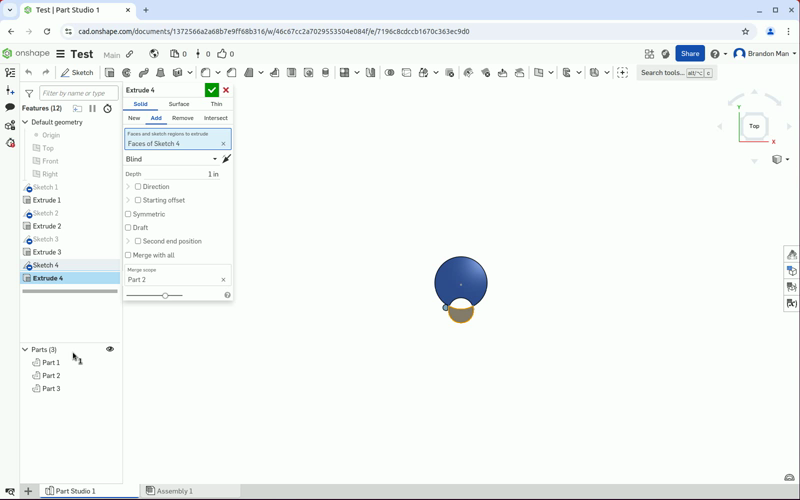
mouse_move(143, 106)
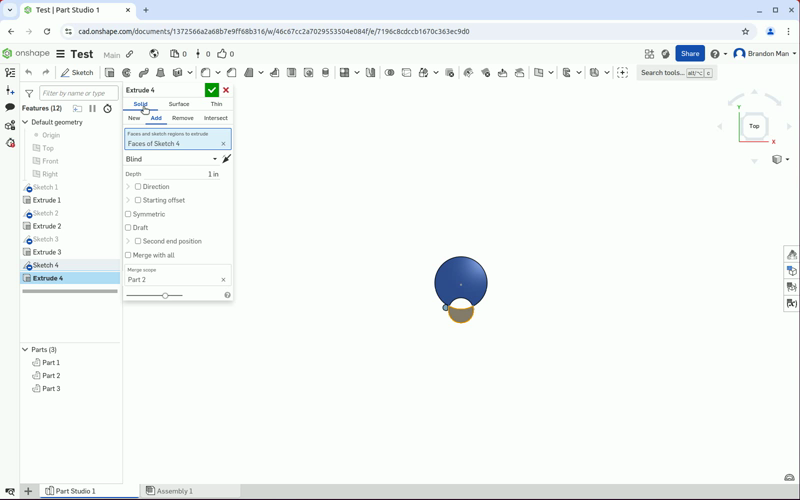
click(143, 106)
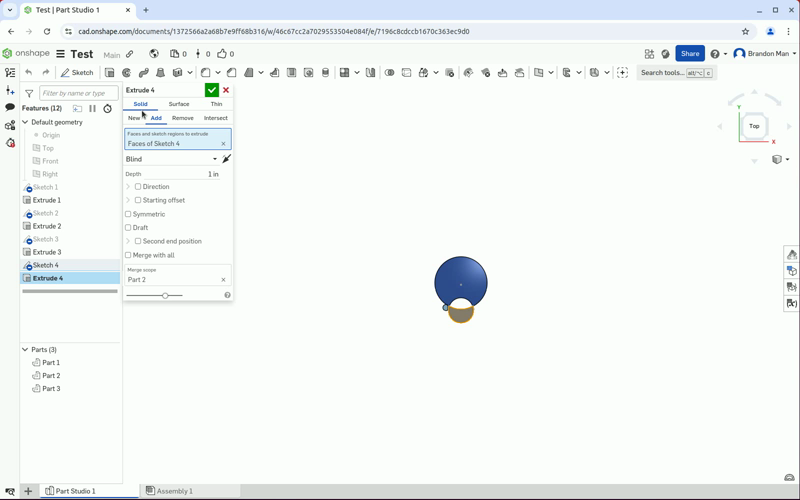
mouse_move(137, 120)
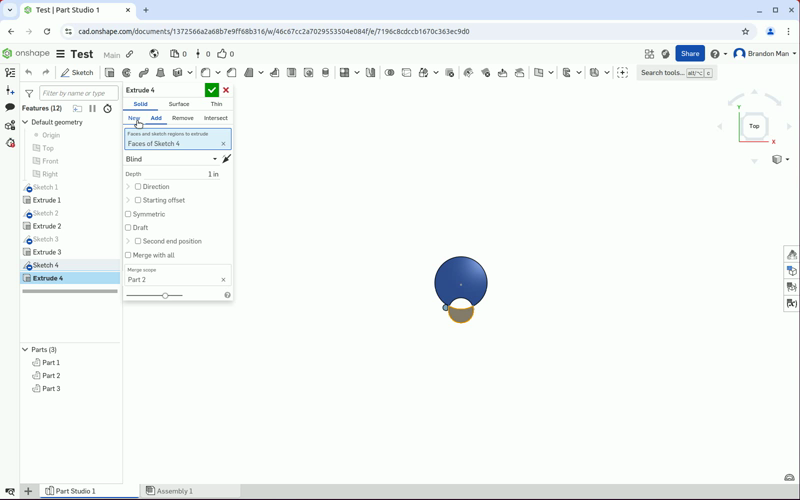
click(137, 120)
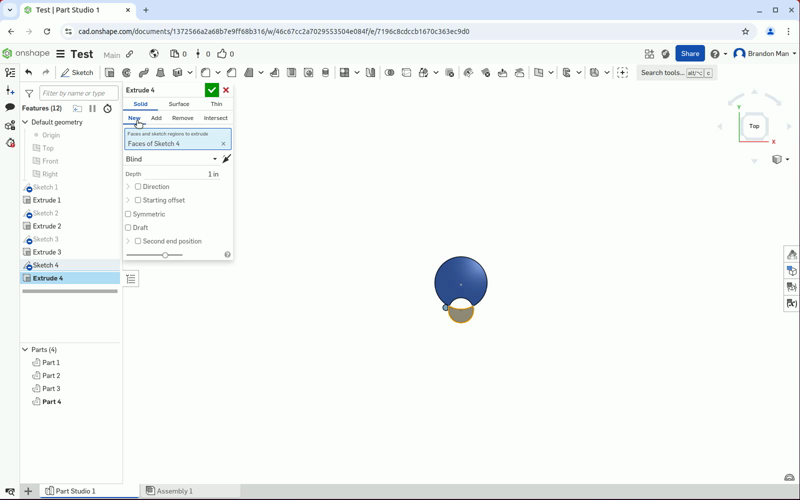
key(tab, 4)
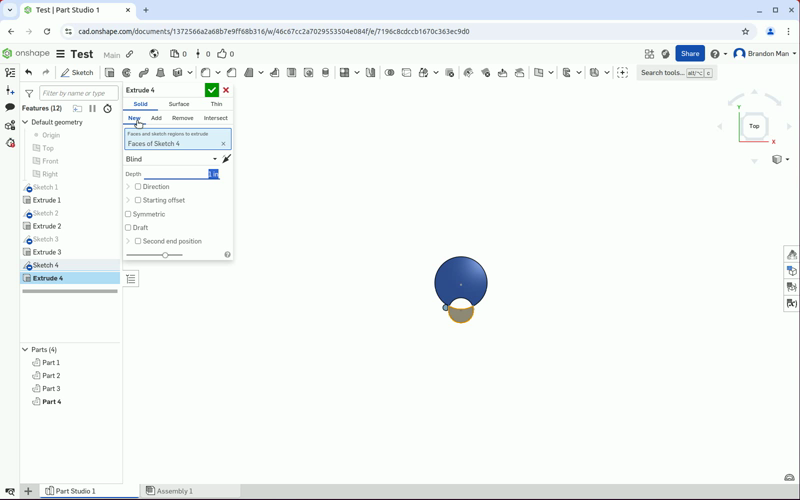
text(3.611)
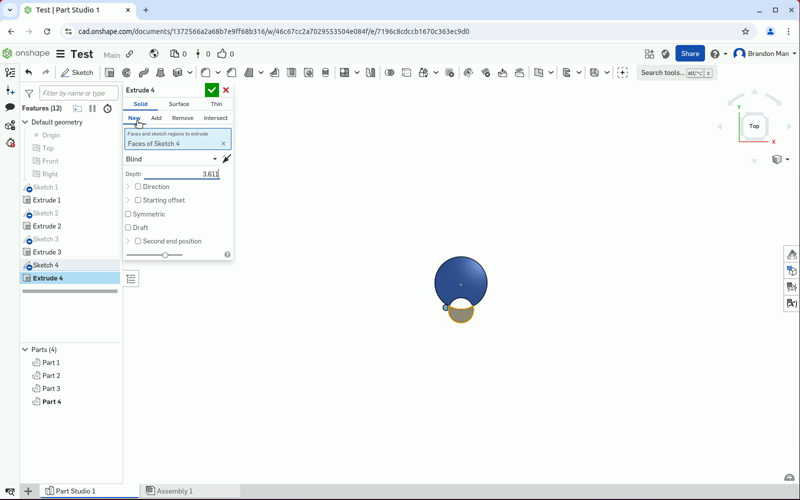
key(enter)
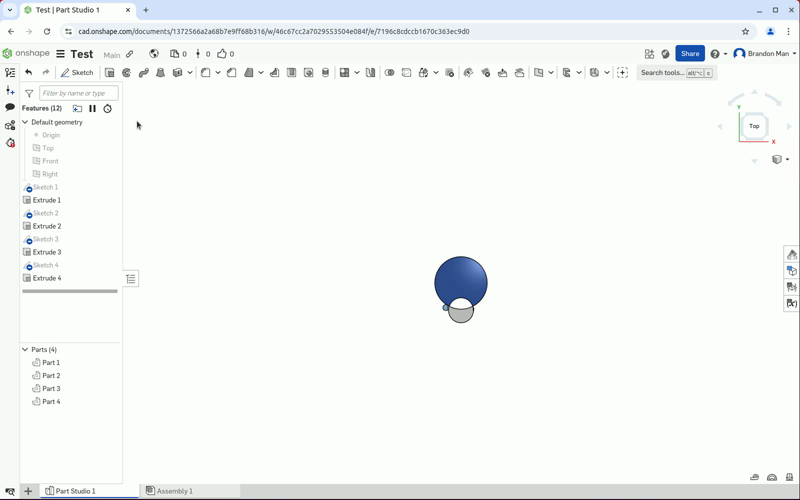
key(shift+h)
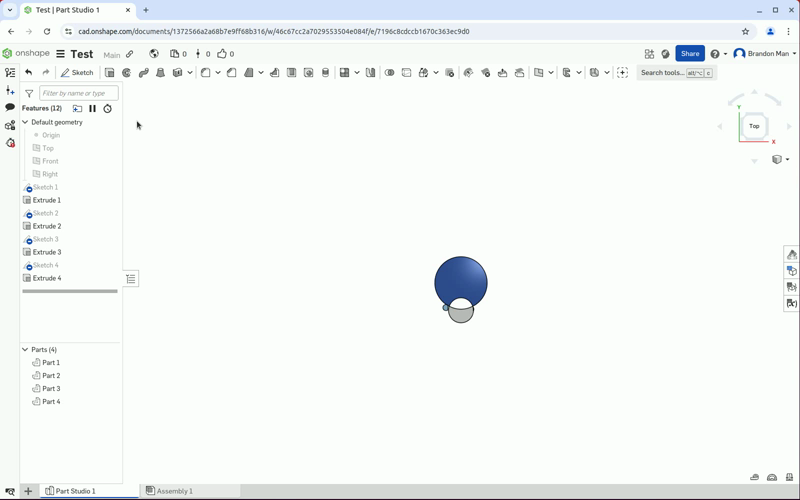
key(shift+h)
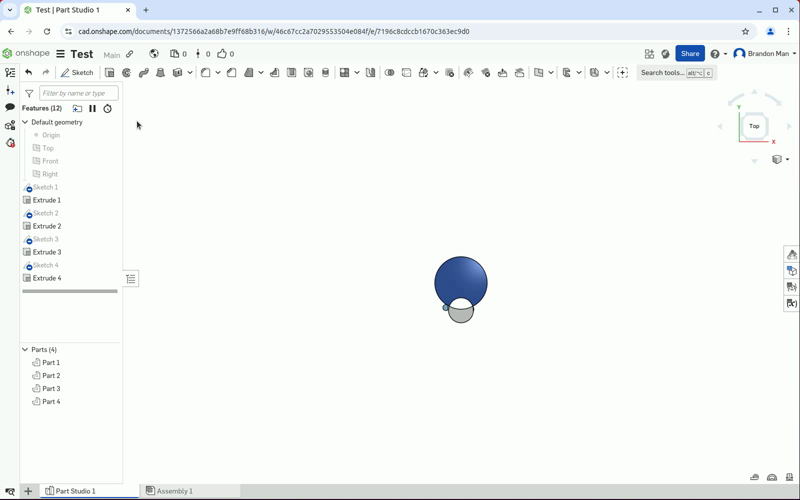
mouse_move(73, 189)
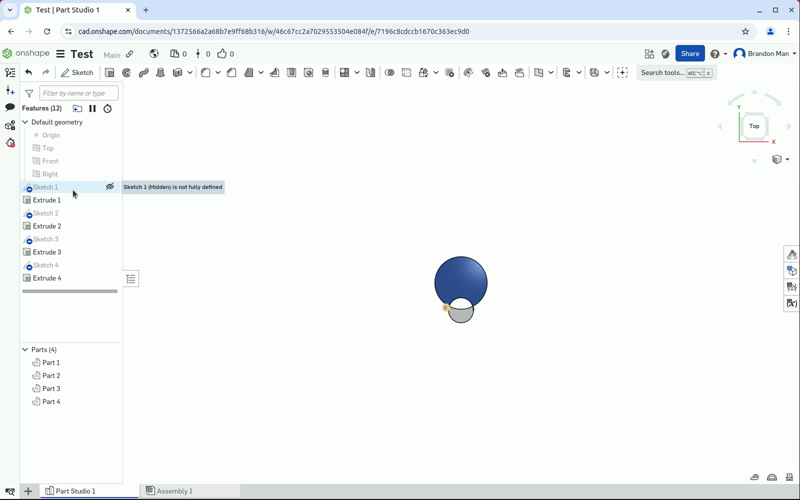
click(73, 189)
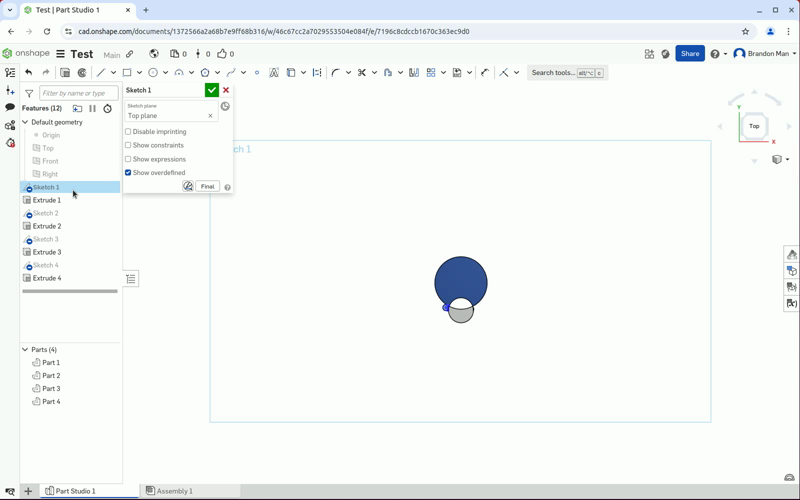
mouse_move(229, 92)
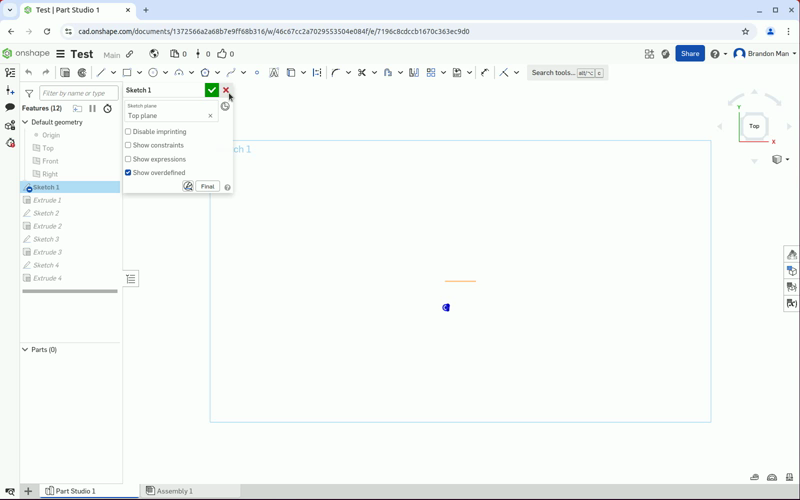
click(229, 92)
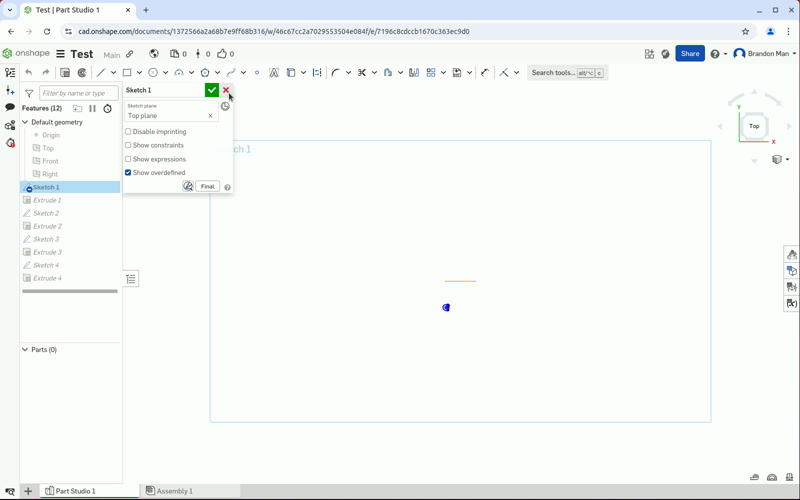
key(shift+s)
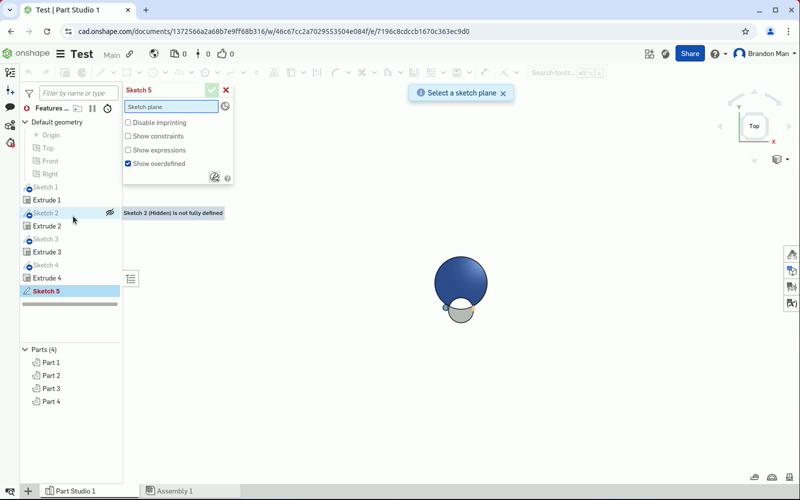
scroll(3)
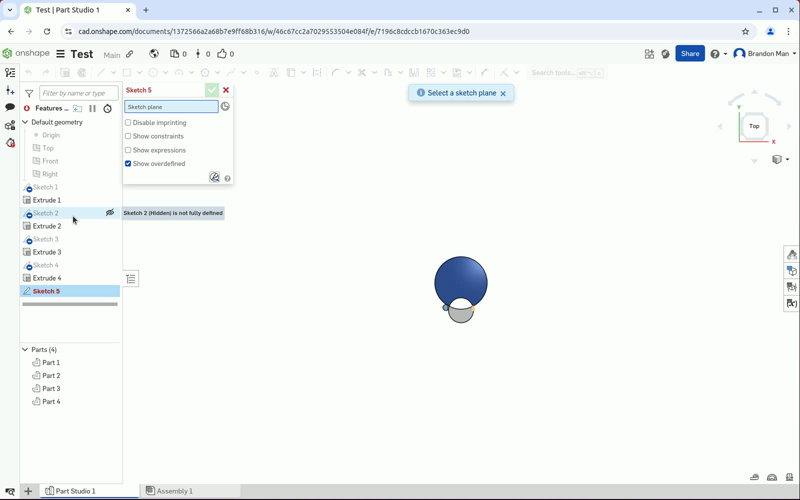
mouse_move(73, 150)
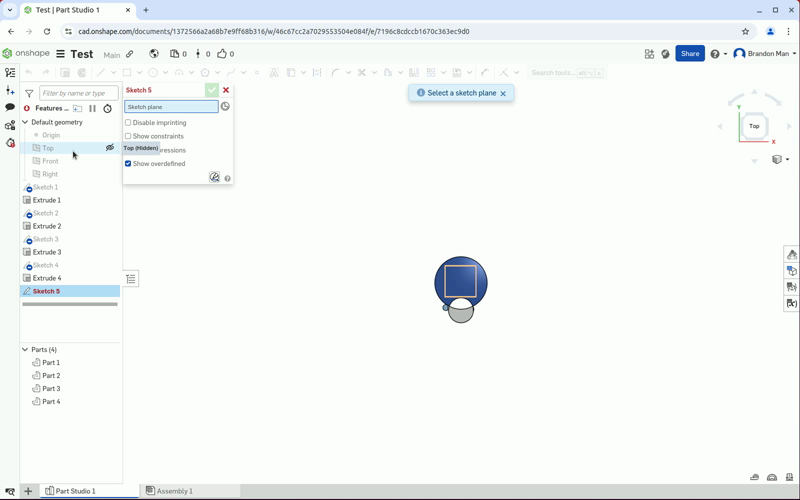
click(73, 150)
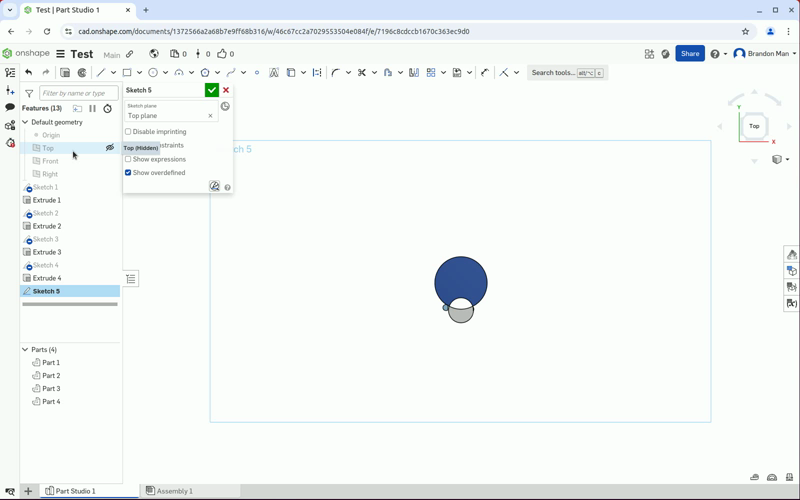
mouse_move(73, 352)
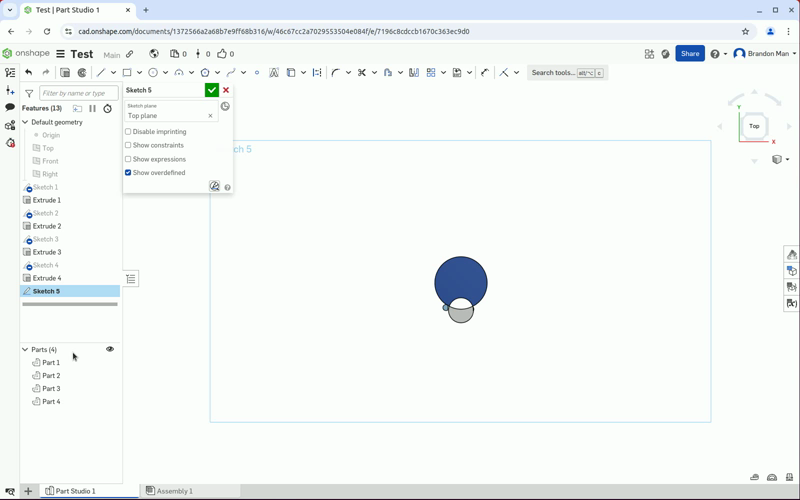
key(y)
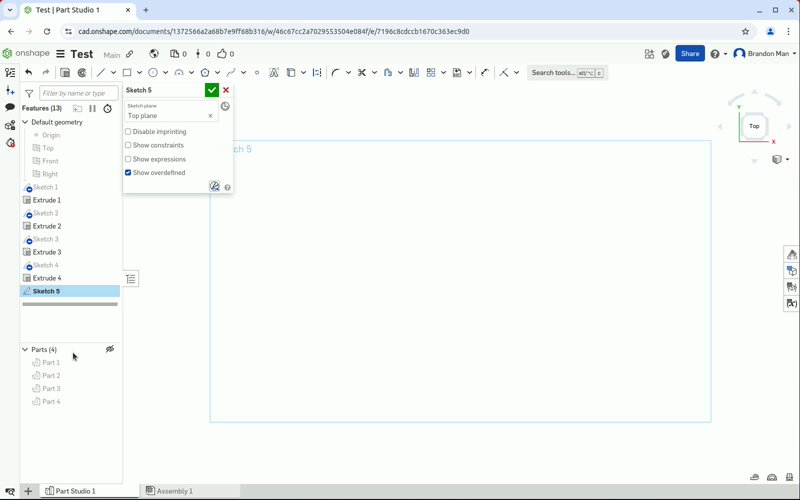
key(a)
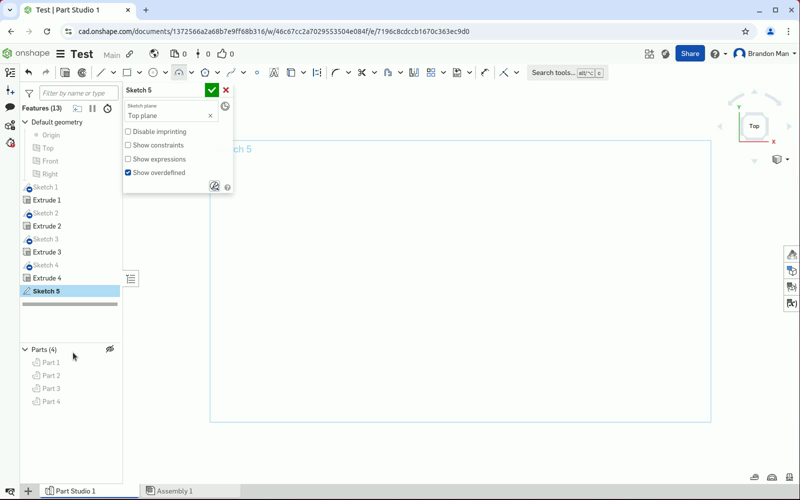
key_down(shift)
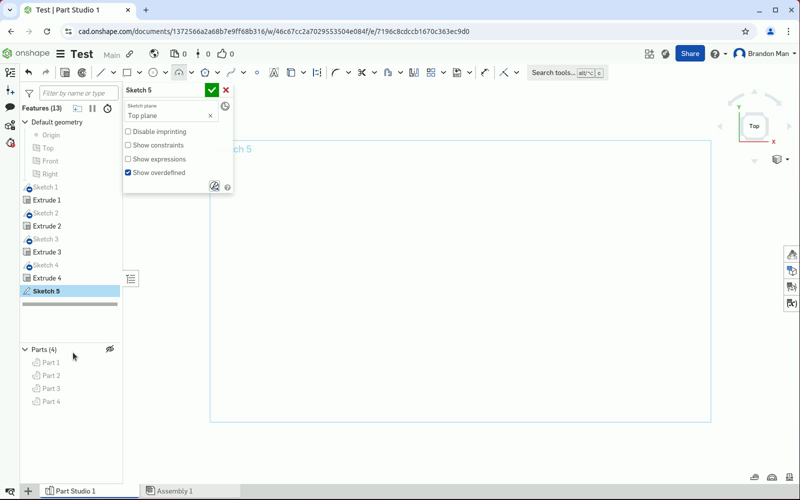
mouse_move(449, 306)
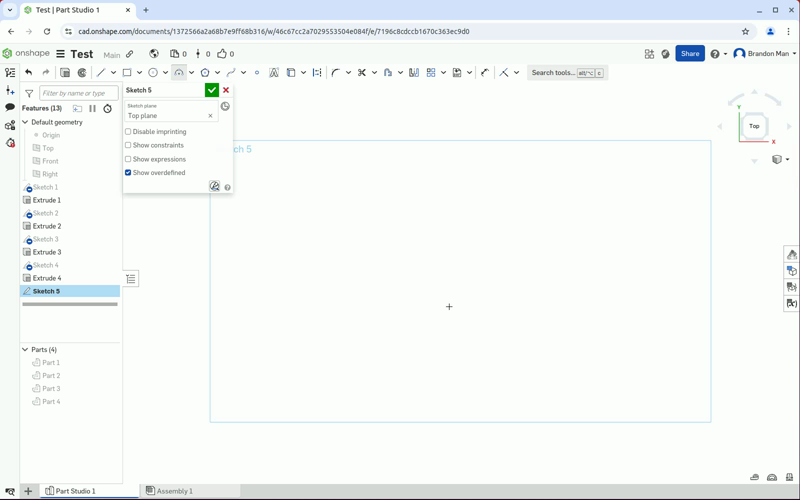
click(449, 306)
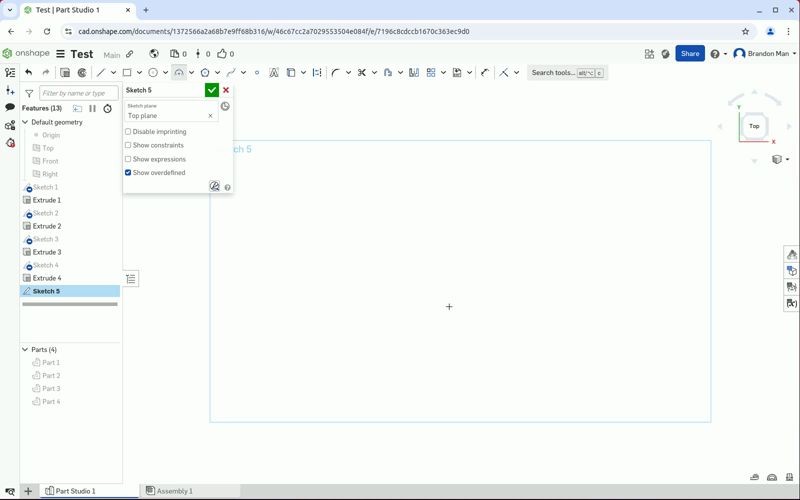
key_up(shift)
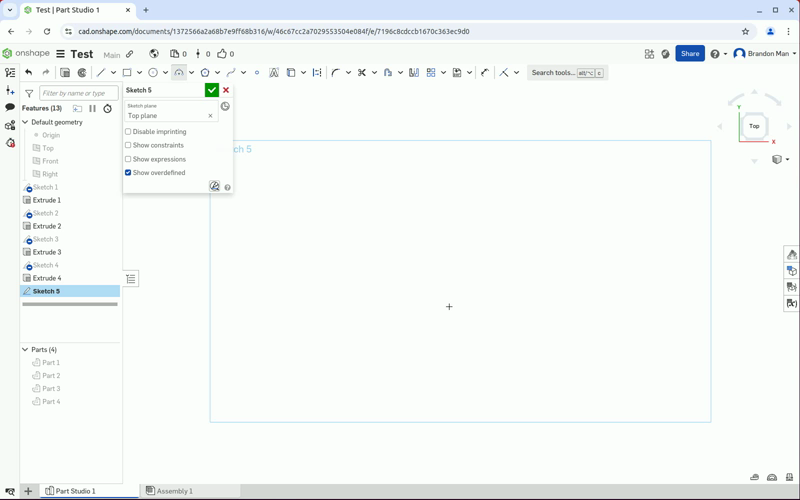
key_down(shift)
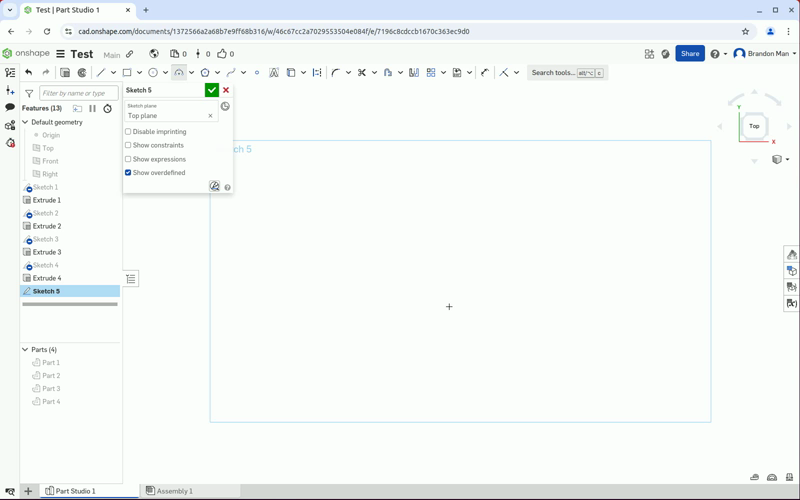
mouse_move(473, 306)
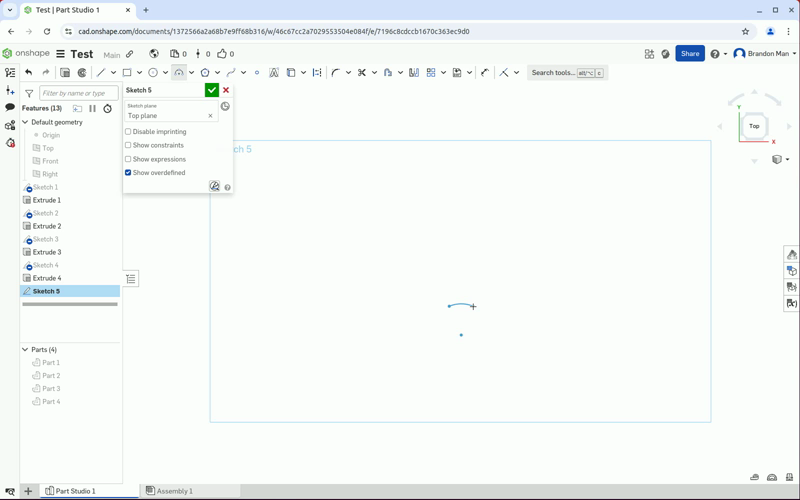
click(473, 306)
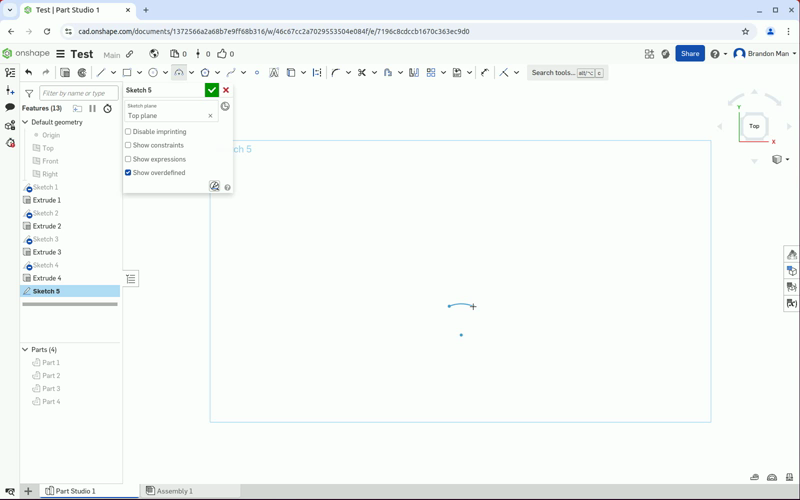
mouse_move(461, 309)
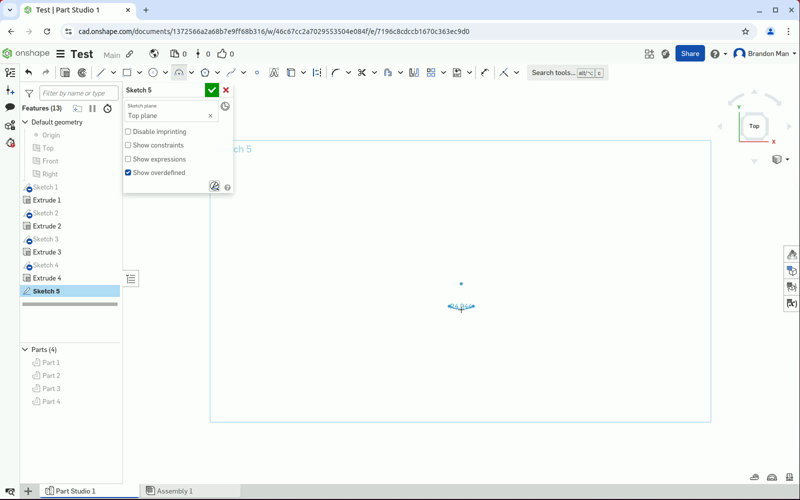
click(461, 309)
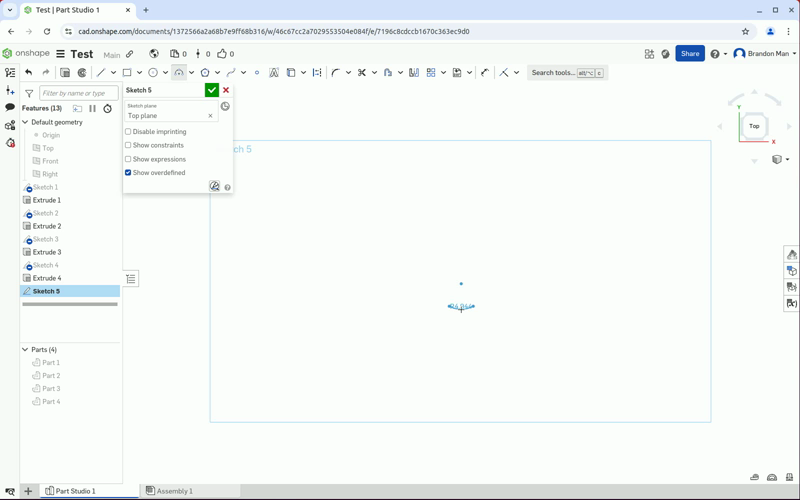
key_up(shift)
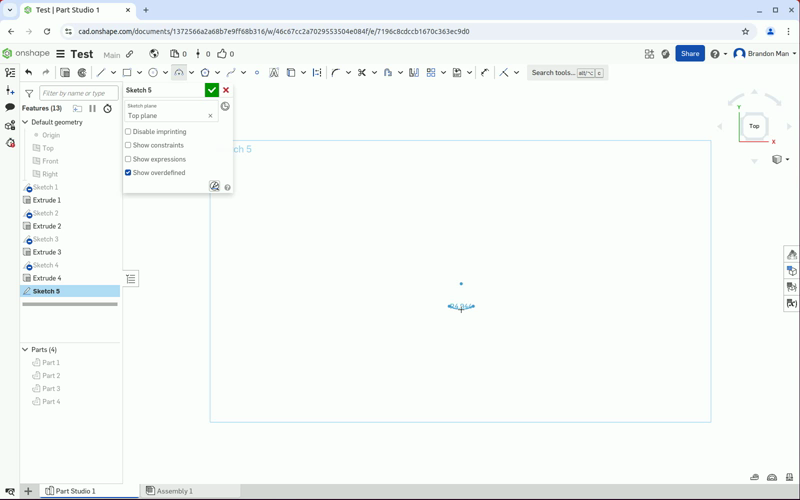
mouse_move(473, 306)
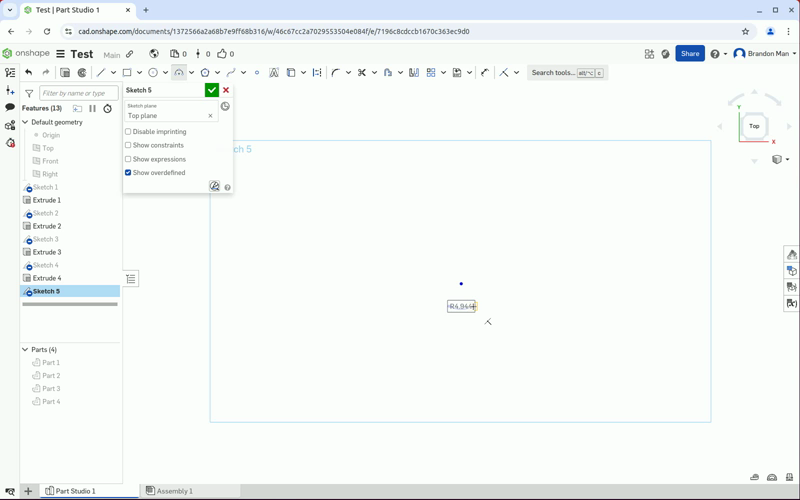
click(473, 306)
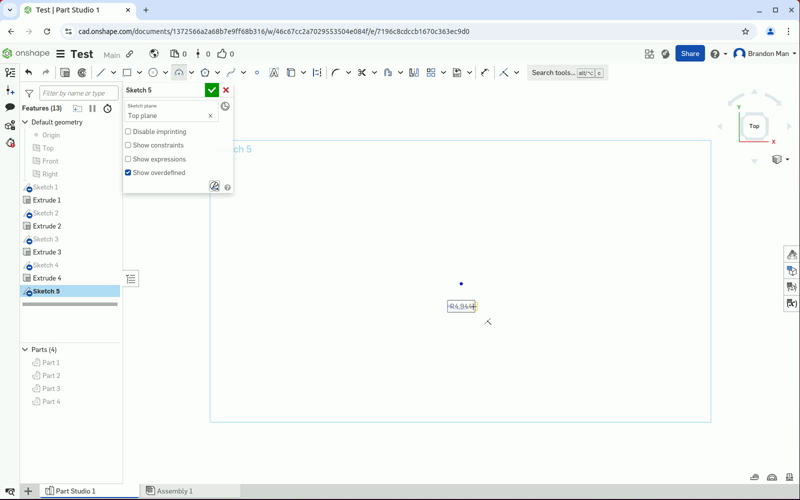
mouse_move(449, 306)
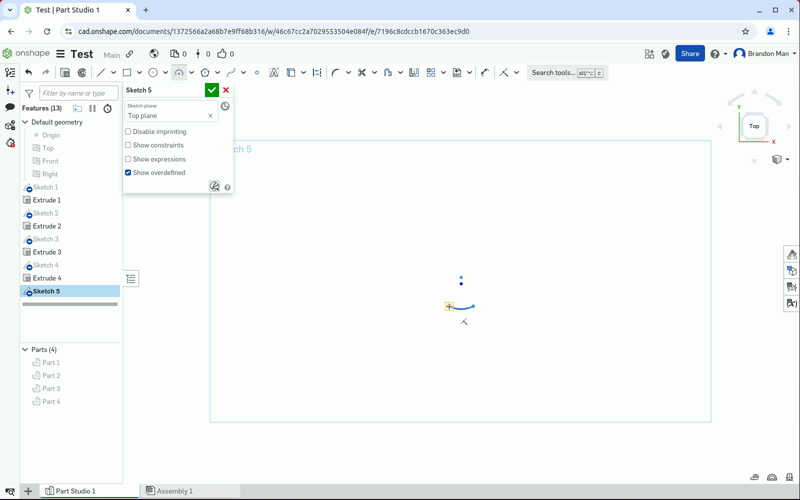
click(449, 306)
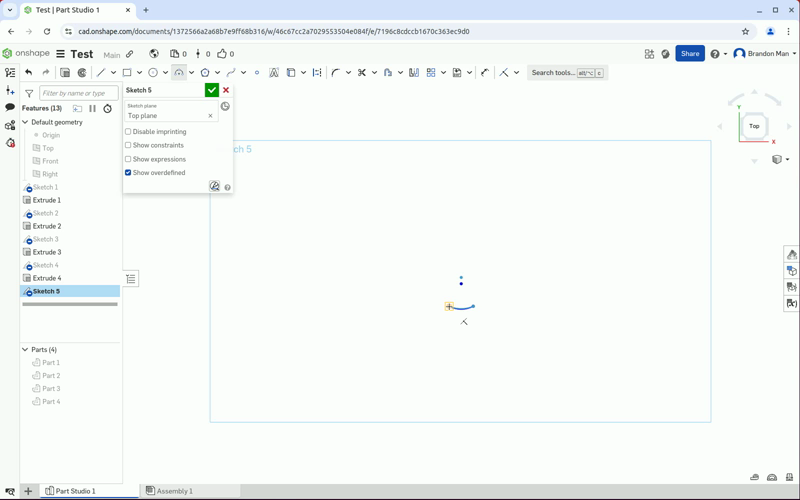
key_down(shift)
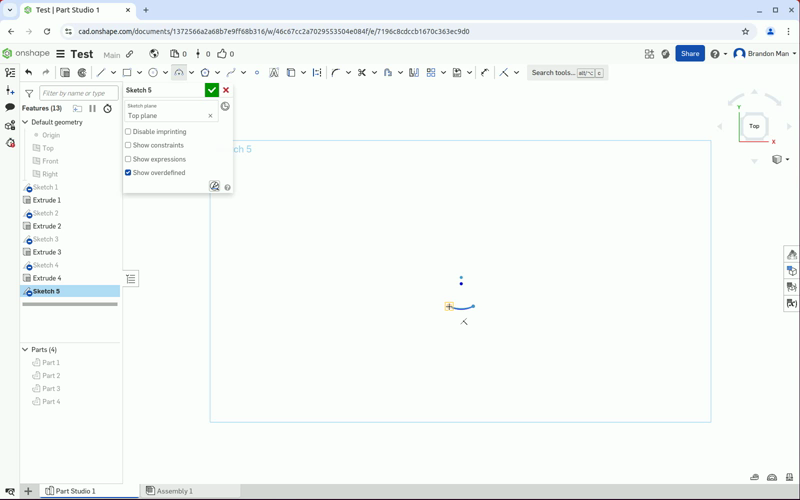
mouse_move(461, 297)
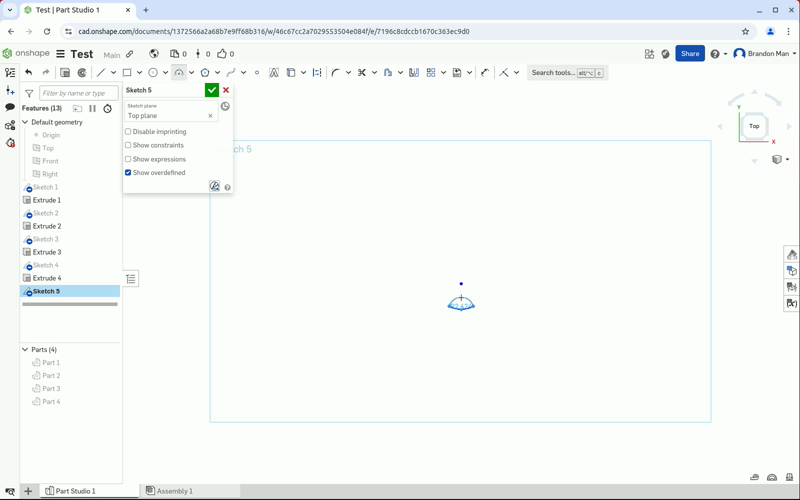
click(461, 297)
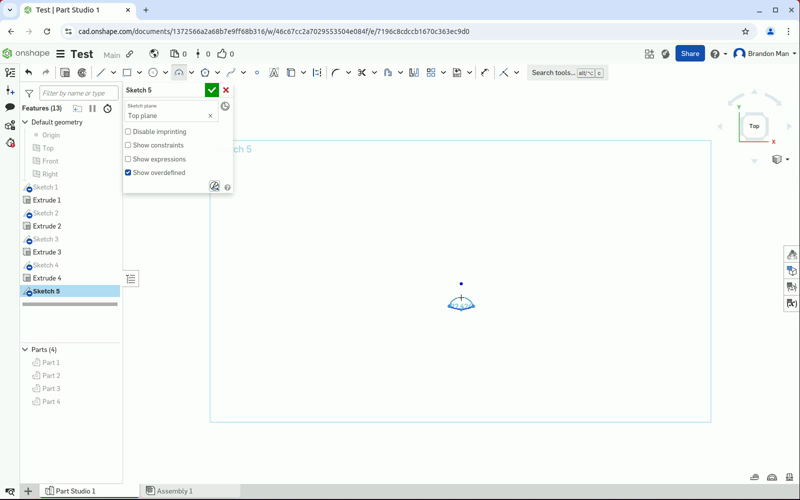
key_up(shift)
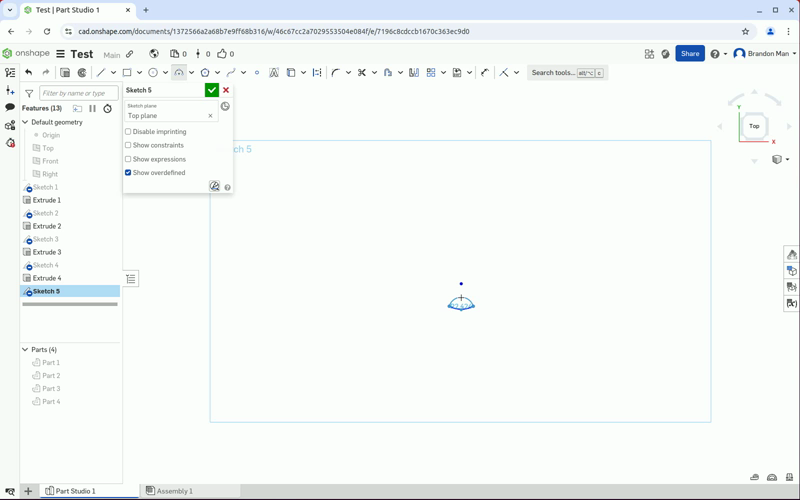
key(esc)
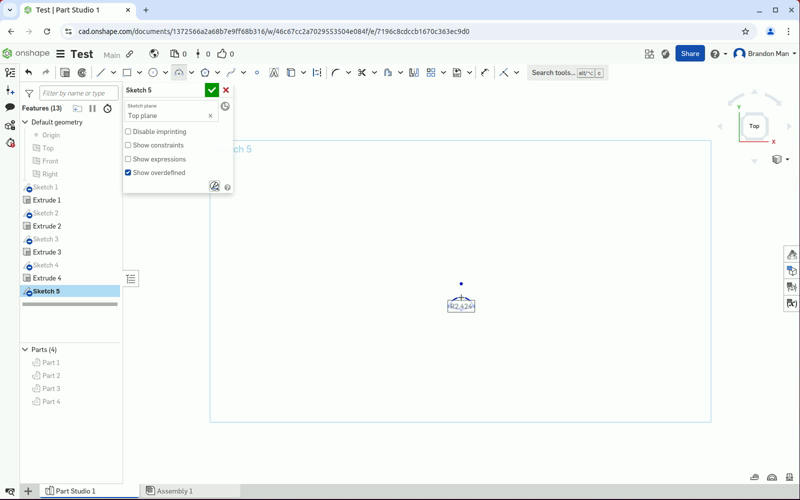
mouse_move(454, 300)
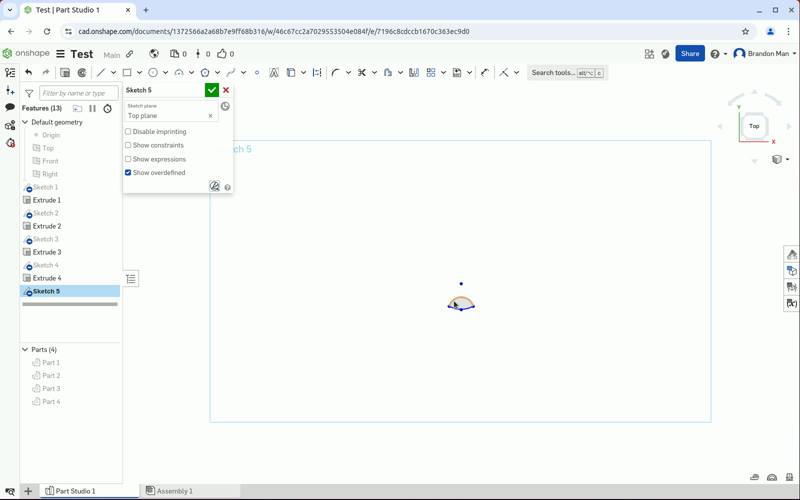
scroll(6)
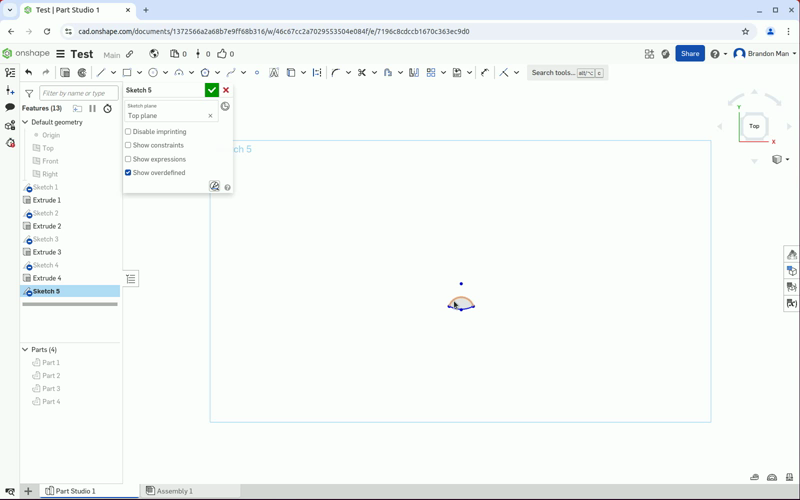
scroll(6)
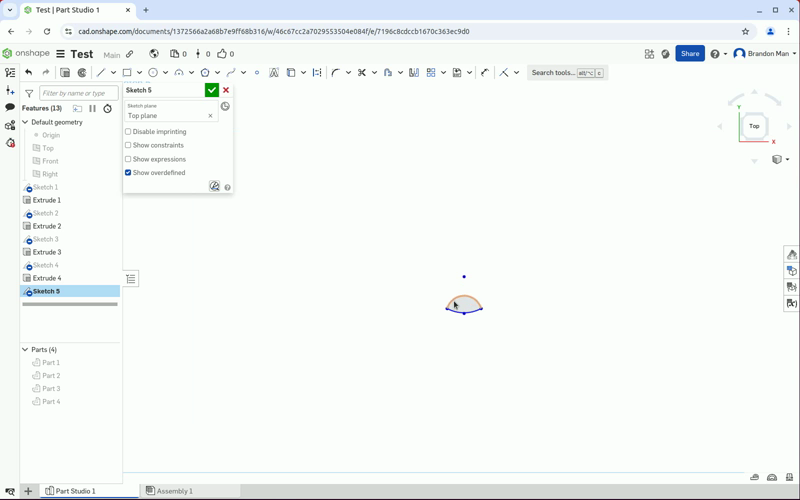
scroll(6)
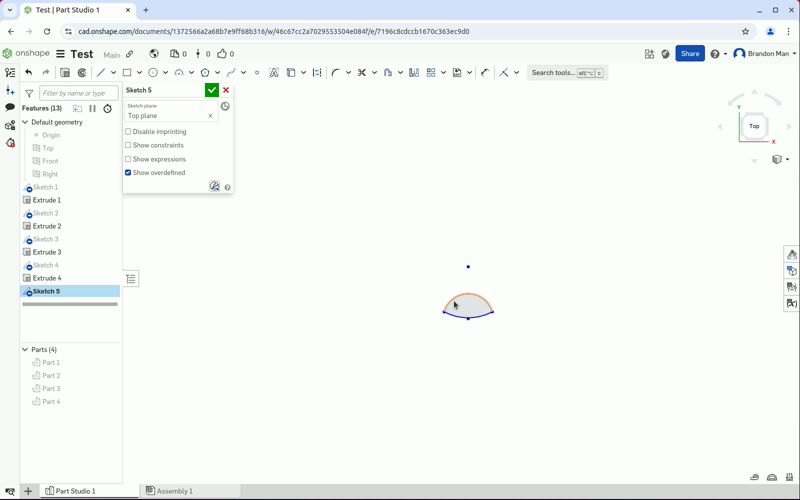
scroll(6)
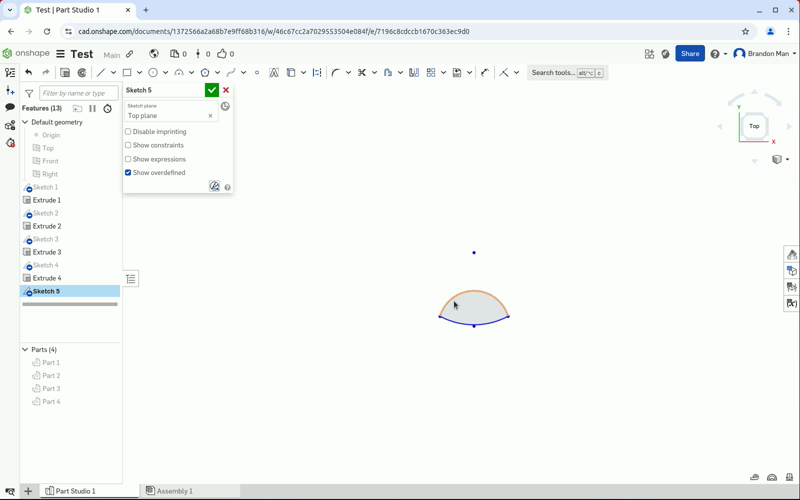
scroll(6)
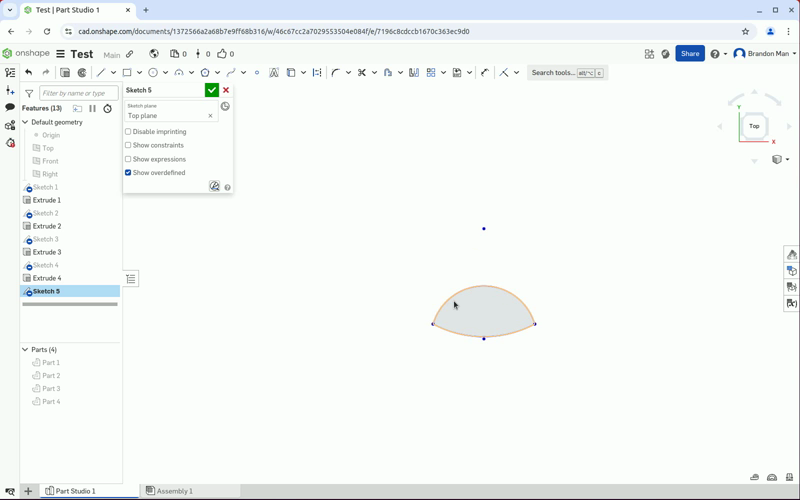
scroll(6)
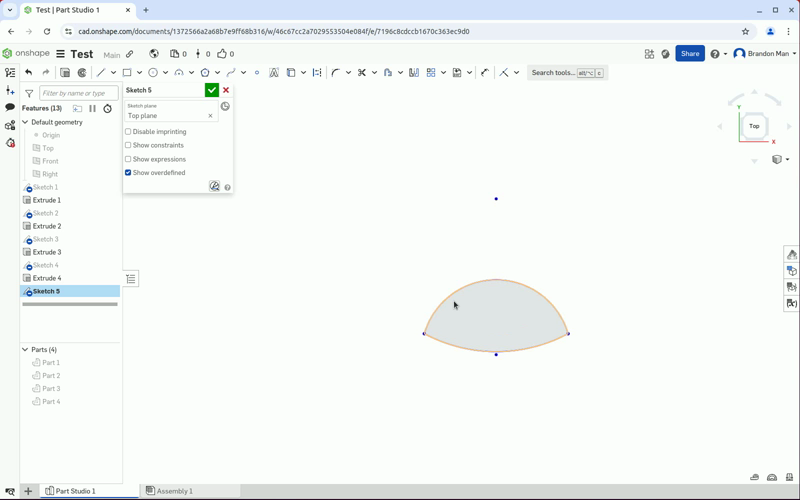
scroll(6)
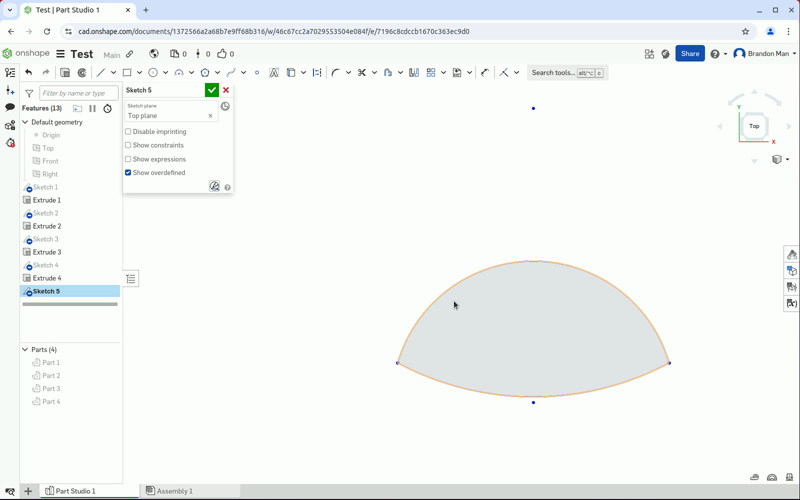
click(454, 300)
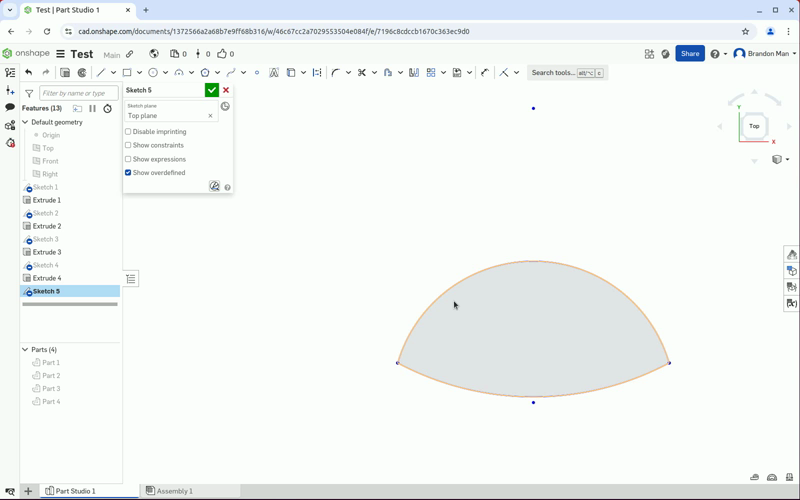
scroll(-6)
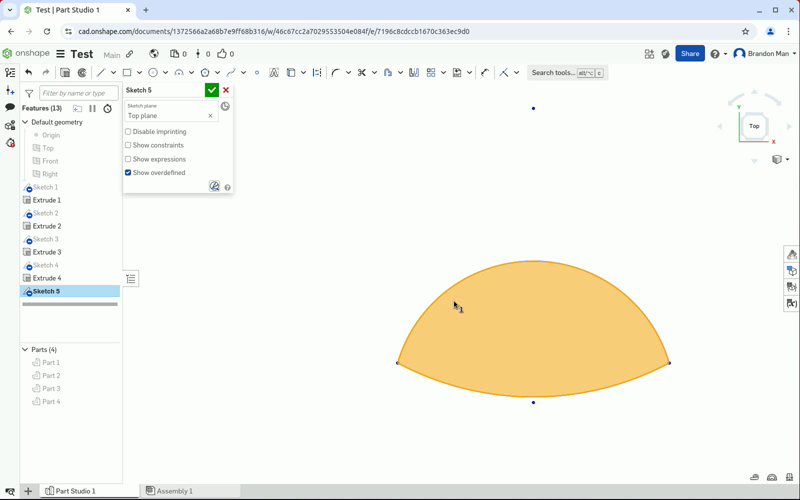
scroll(-6)
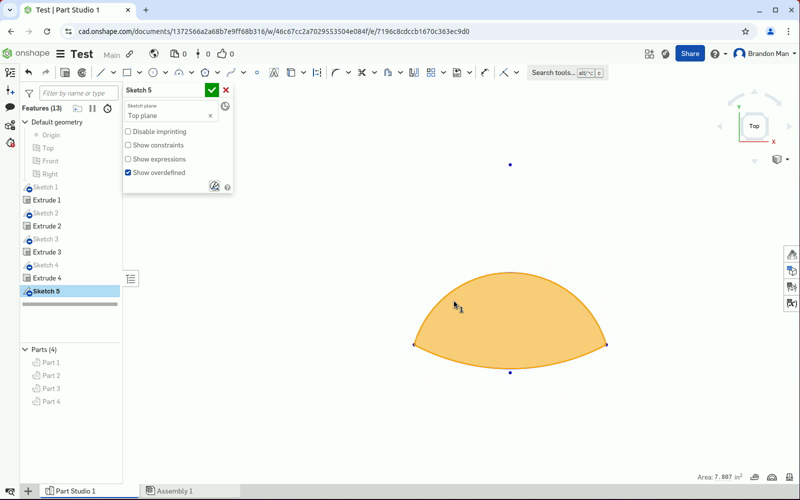
scroll(-6)
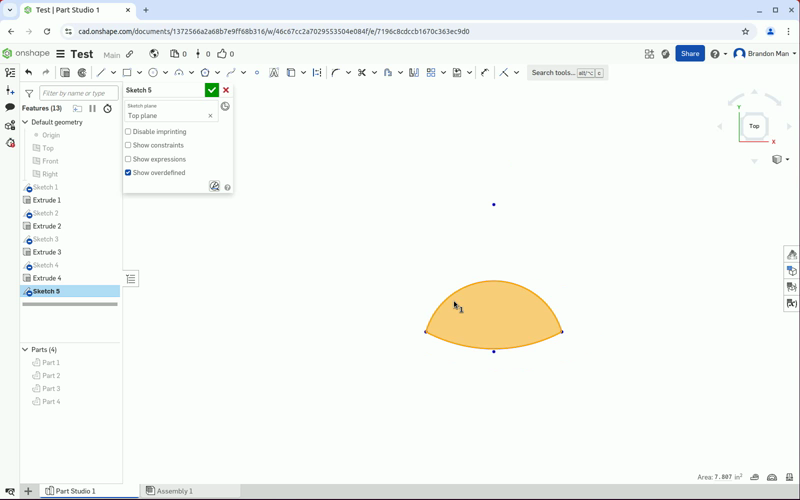
scroll(-6)
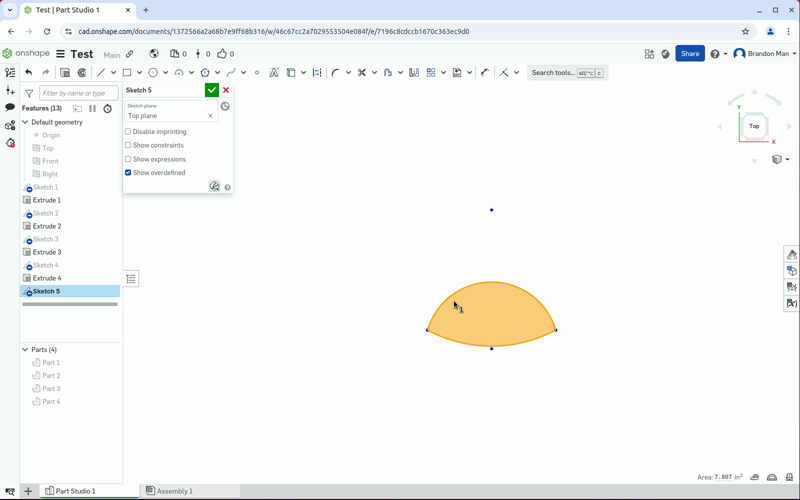
scroll(-6)
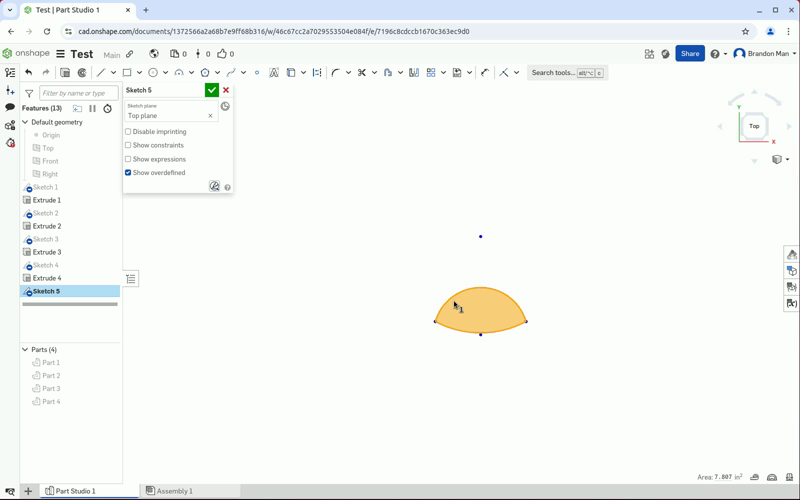
scroll(-6)
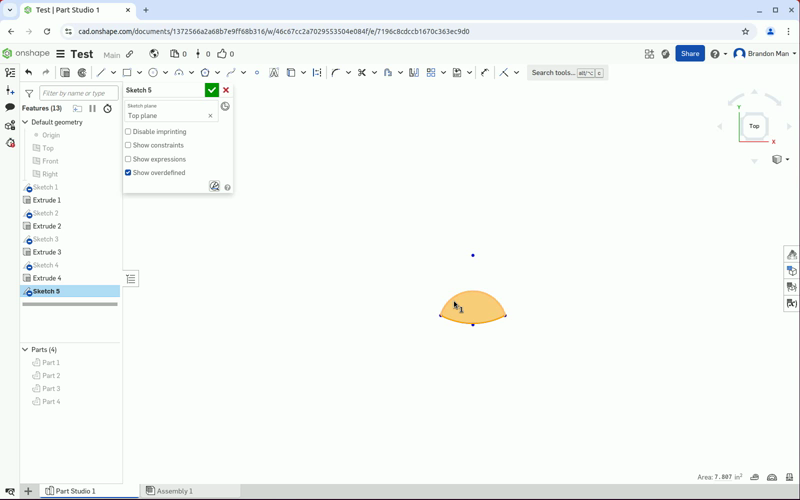
scroll(-6)
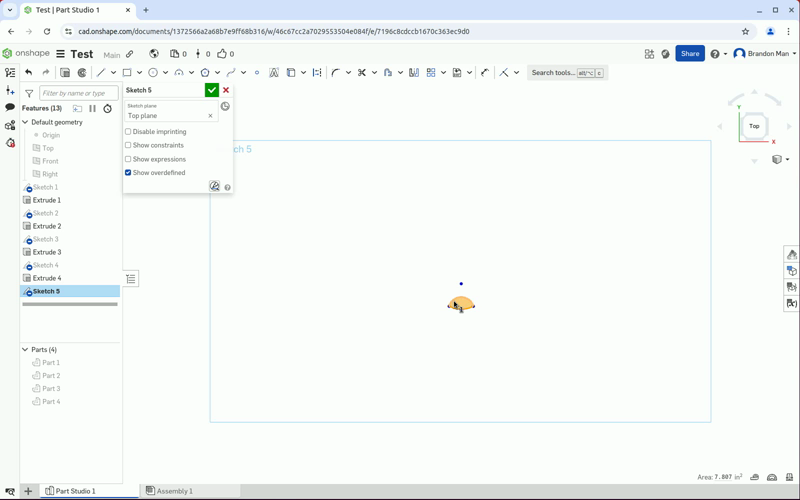
mouse_move(73, 352)
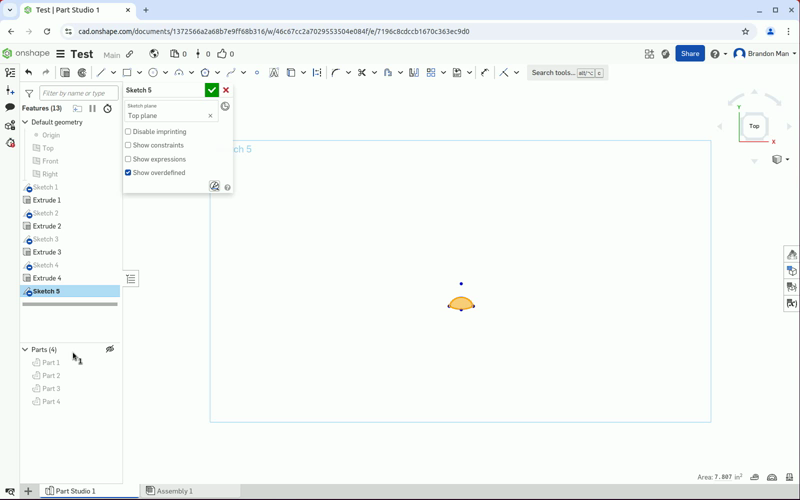
key(shift+y)
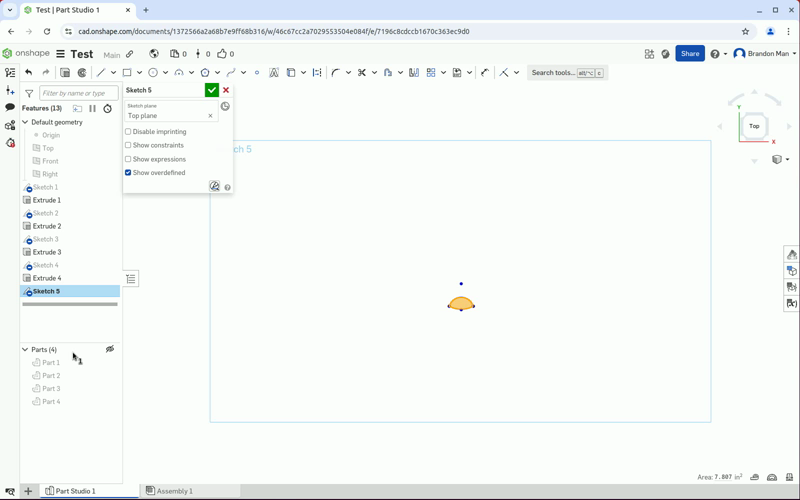
key(shift+e)
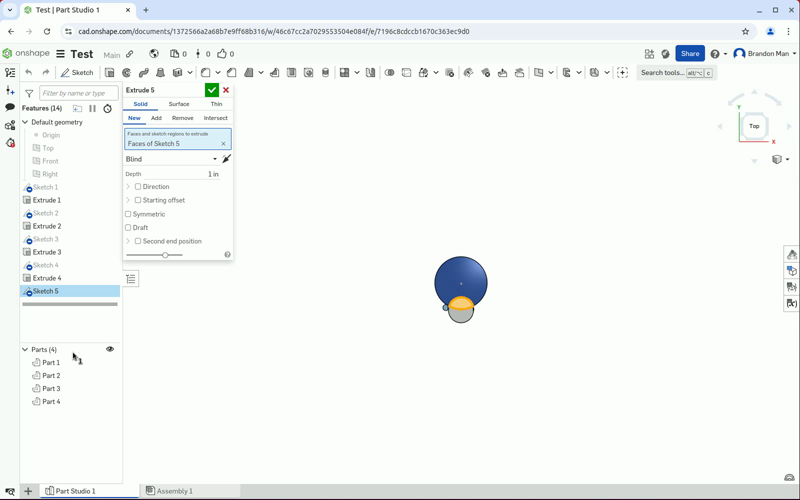
mouse_move(143, 106)
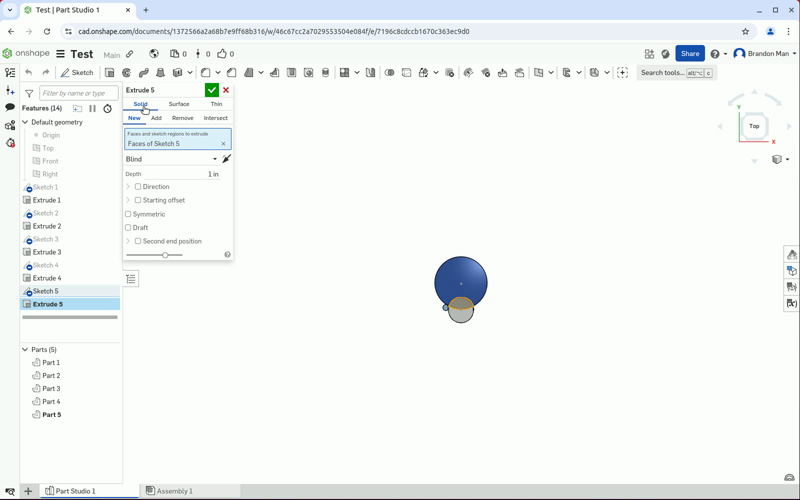
click(143, 106)
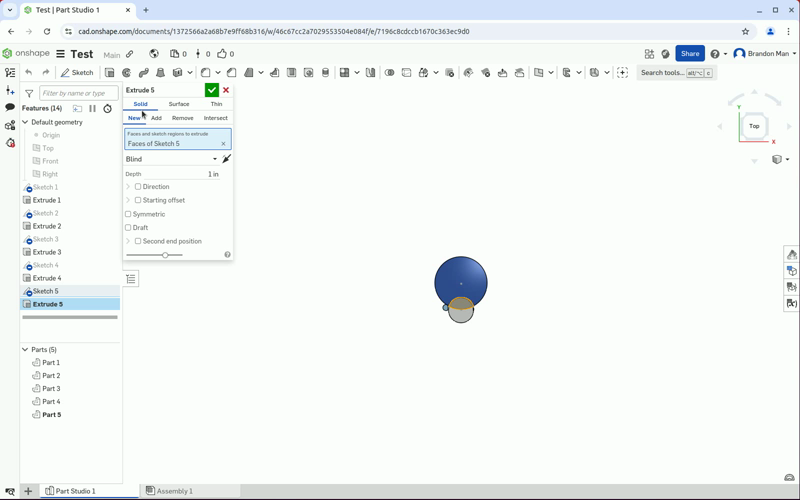
mouse_move(137, 120)
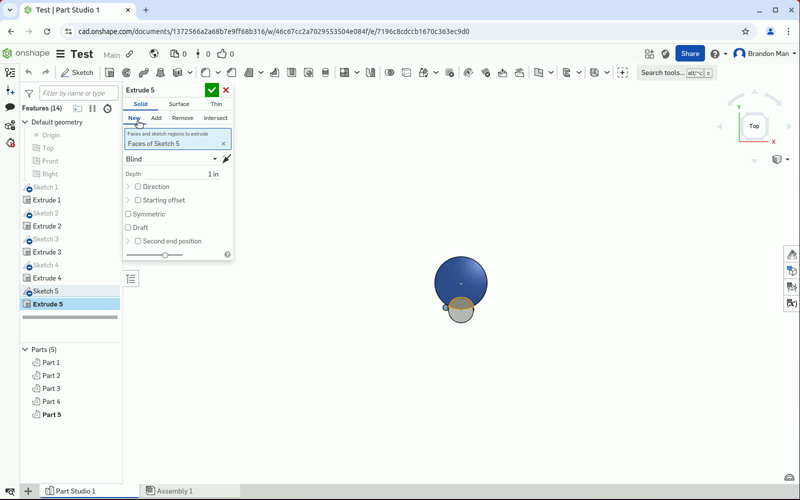
click(137, 120)
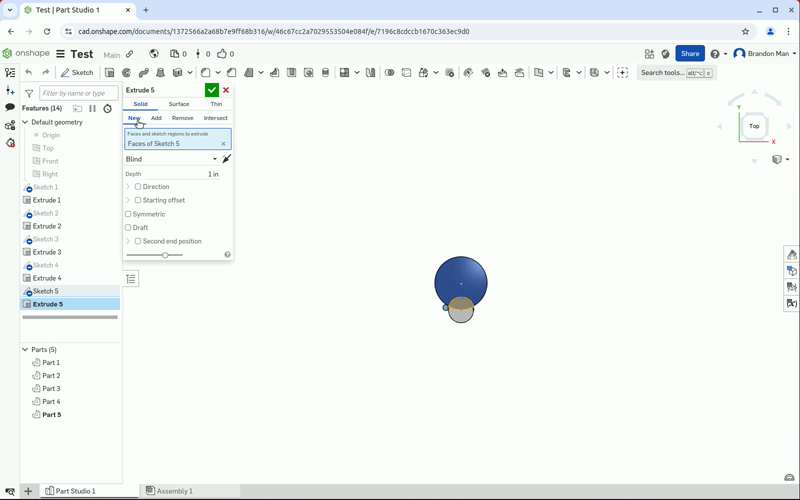
key(tab, 4)
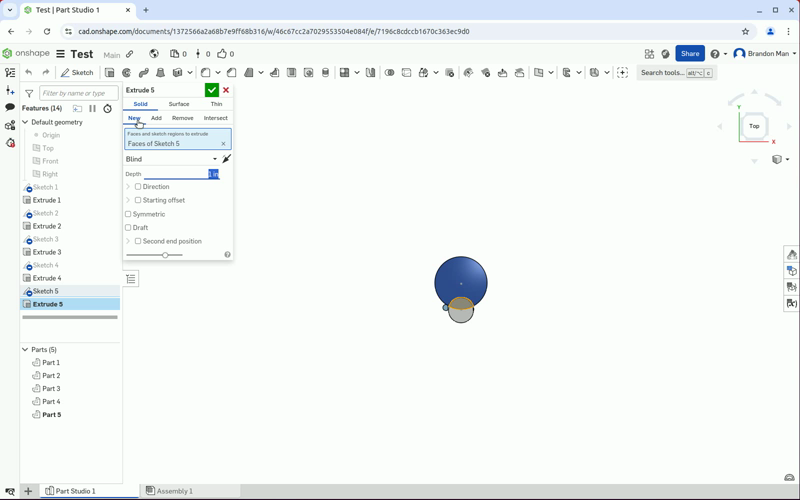
text(3.611)
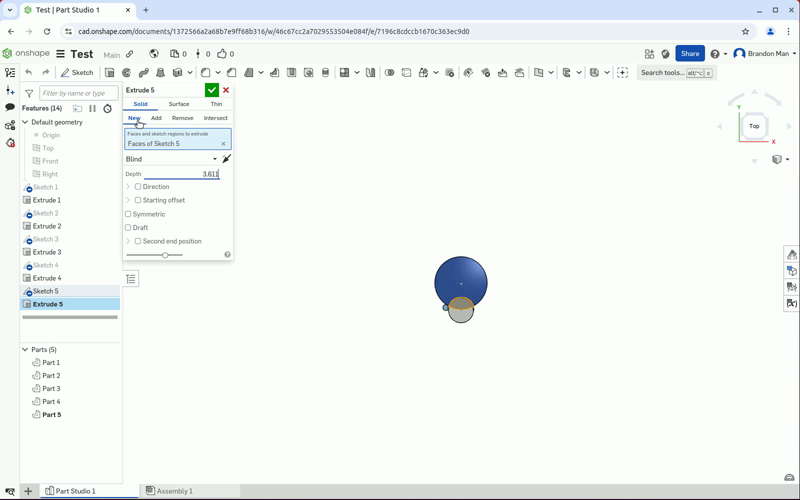
key(enter)
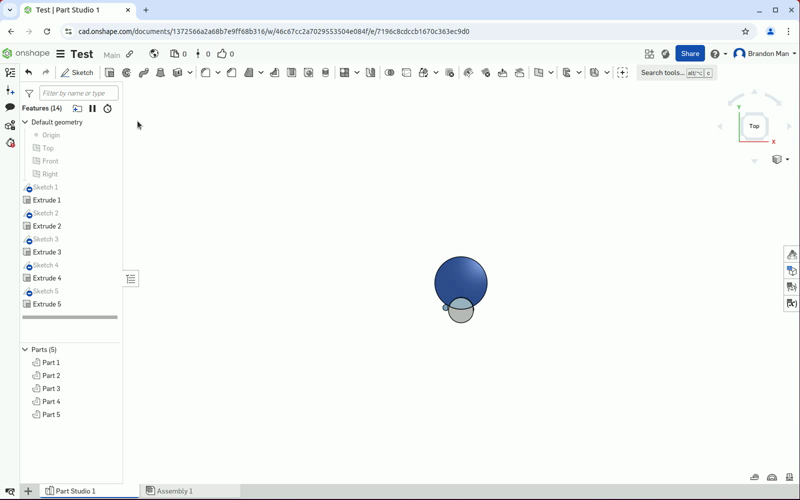
key(shift+h)
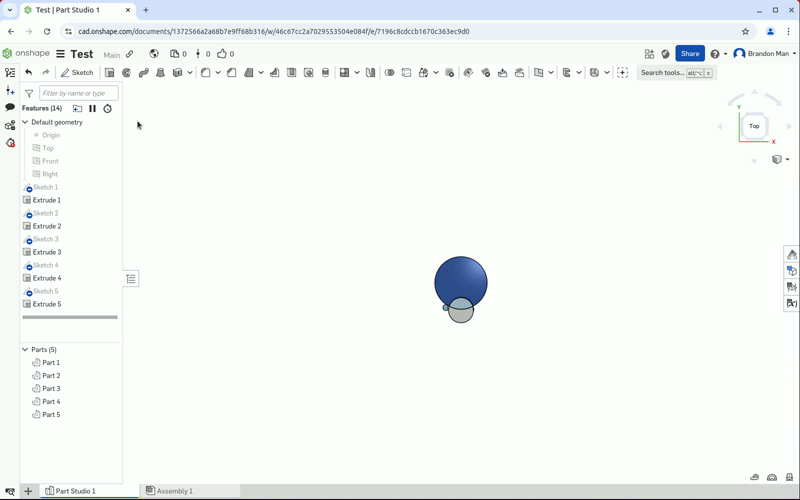
key(shift+h)
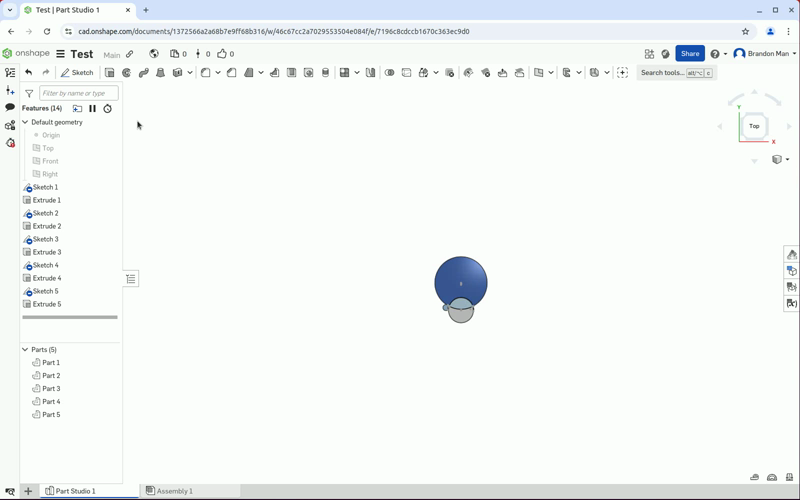
key(shift+7)
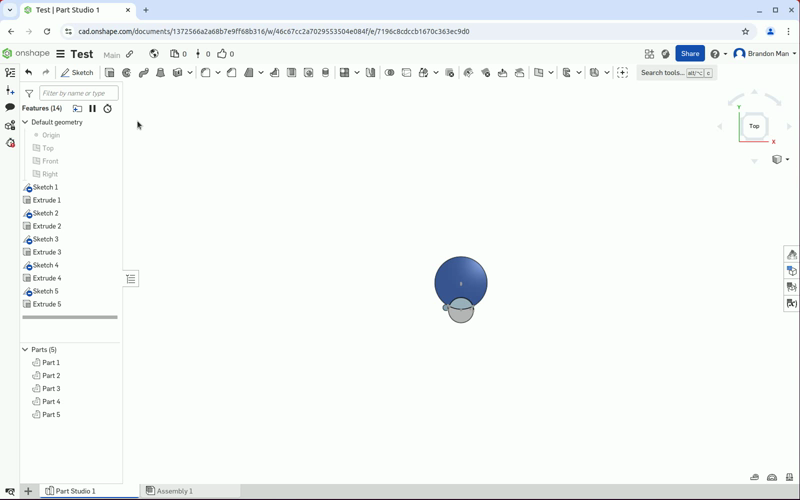
key(up, 3)
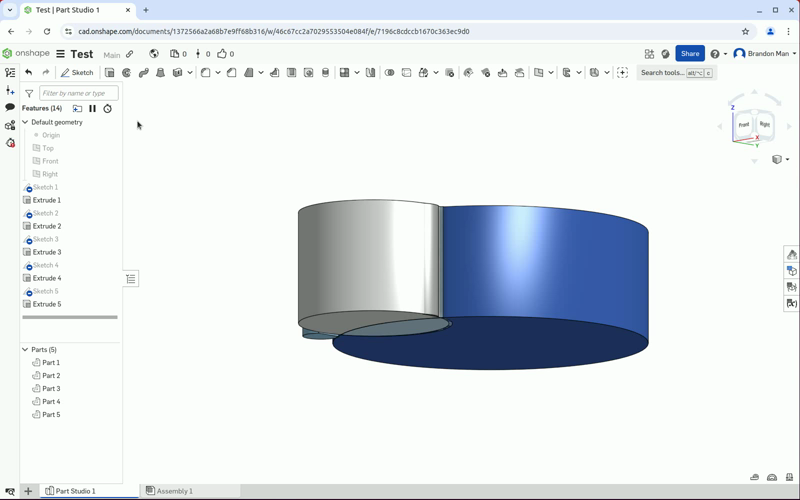
key(left, 3)
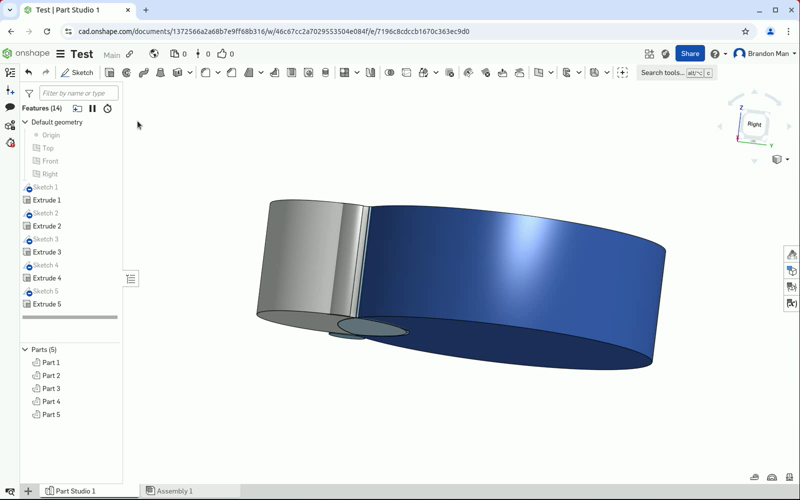
key(right, 3)
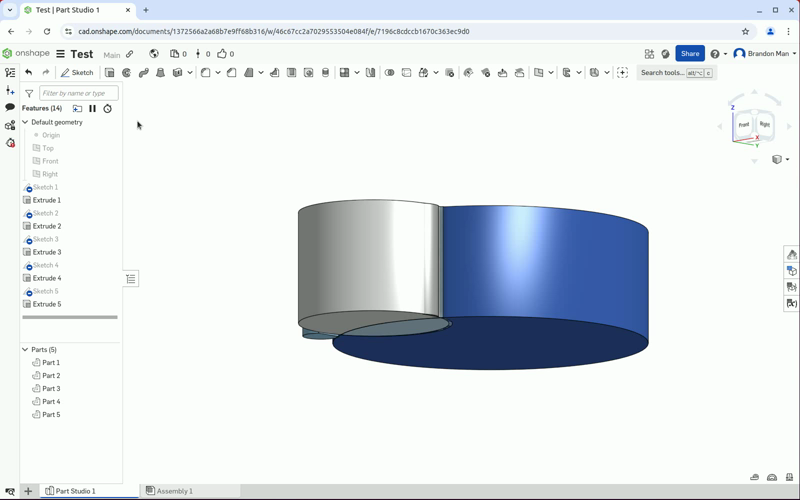
key(down, 3)
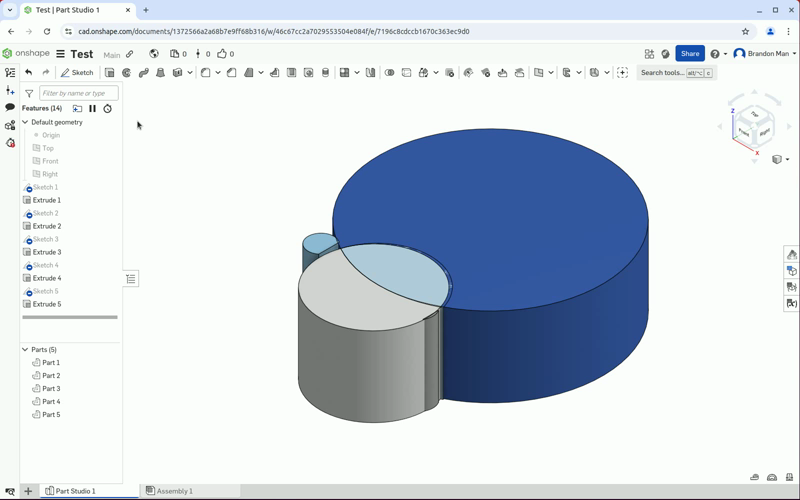
mouse_move(73, 189)
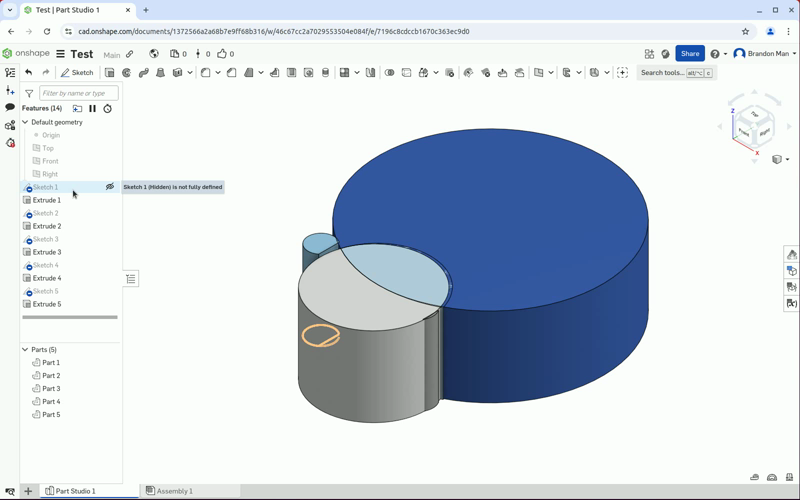
click(73, 189)